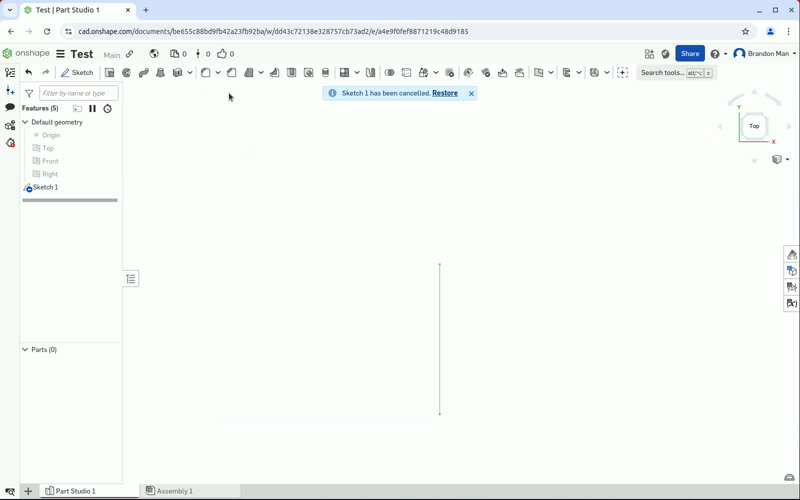
key(shift+h)
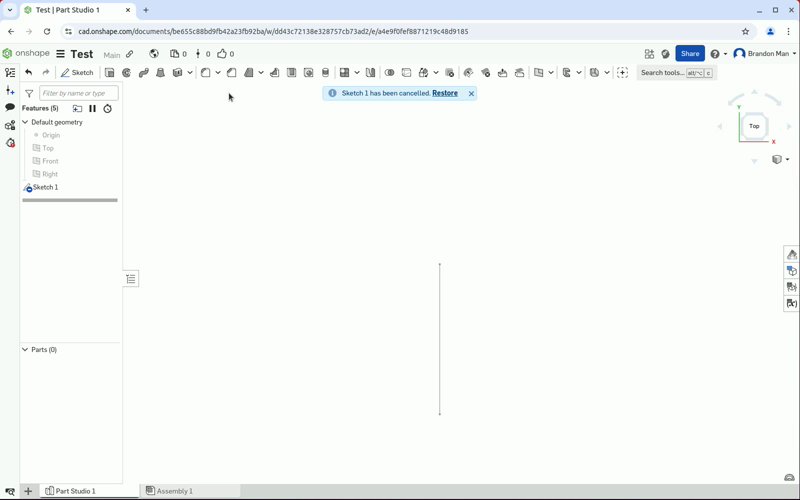
key(shift+s)
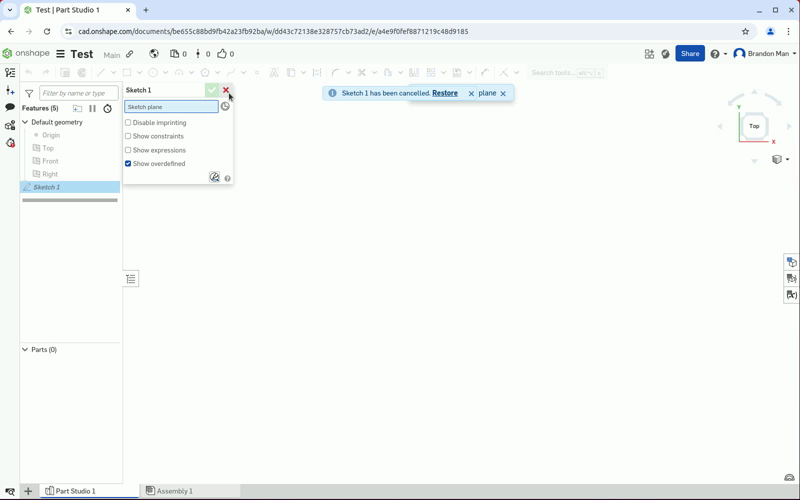
mouse_move(73, 150)
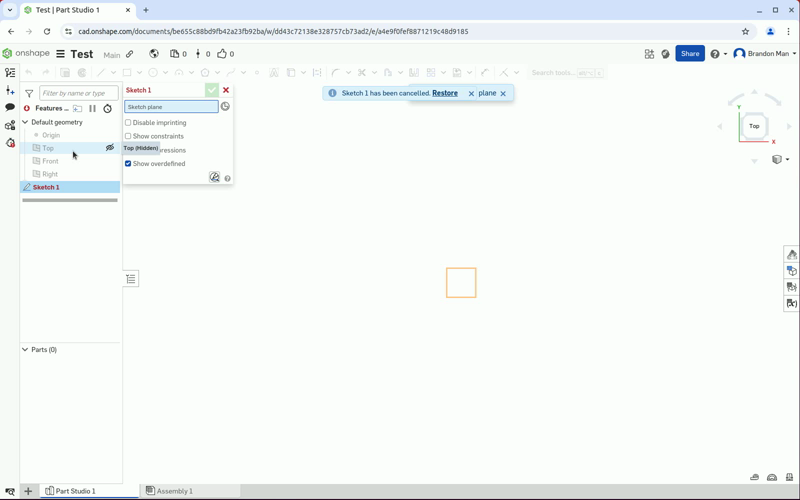
click(73, 150)
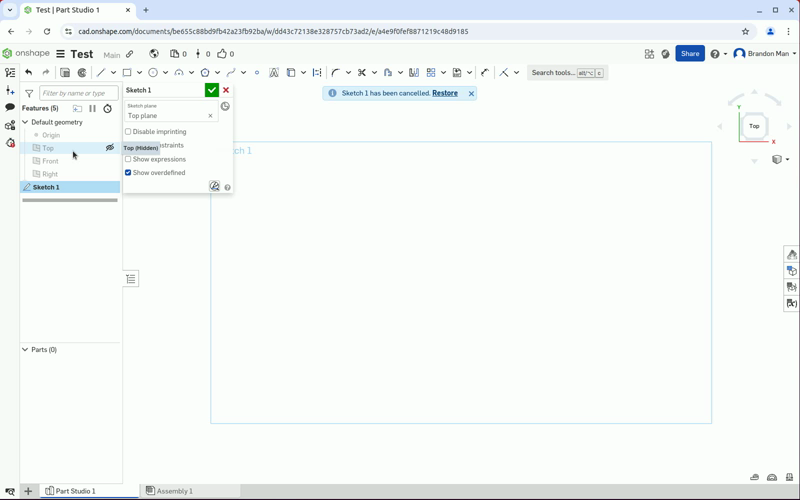
mouse_move(73, 352)
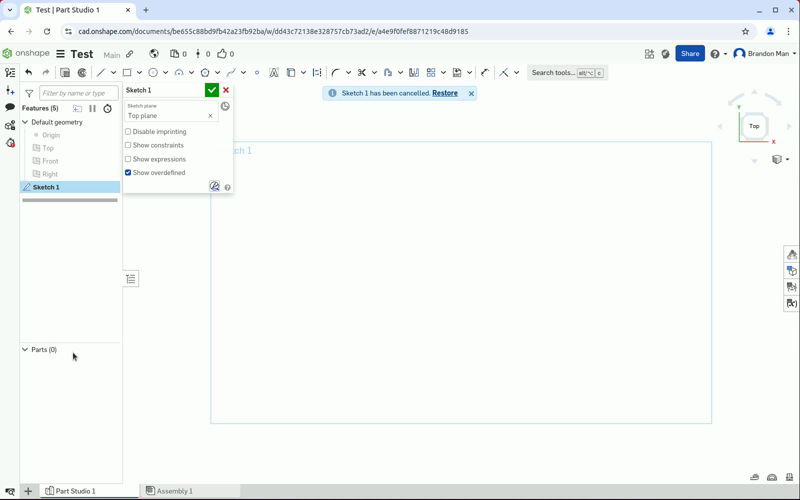
key(y)
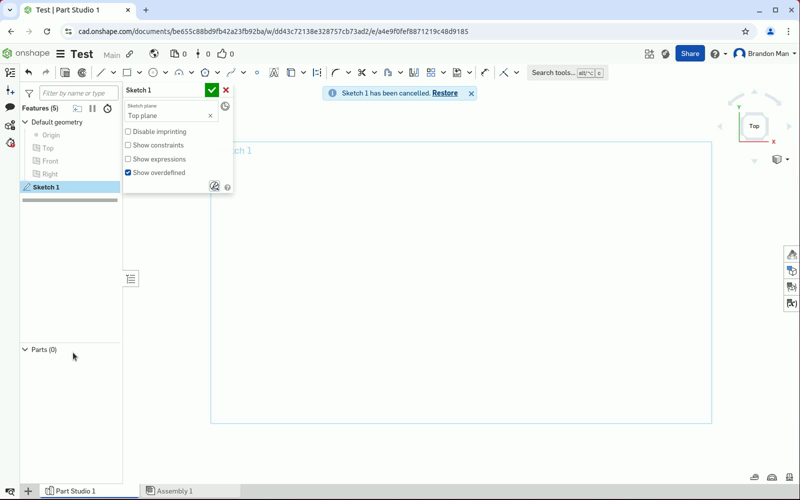
key(c)
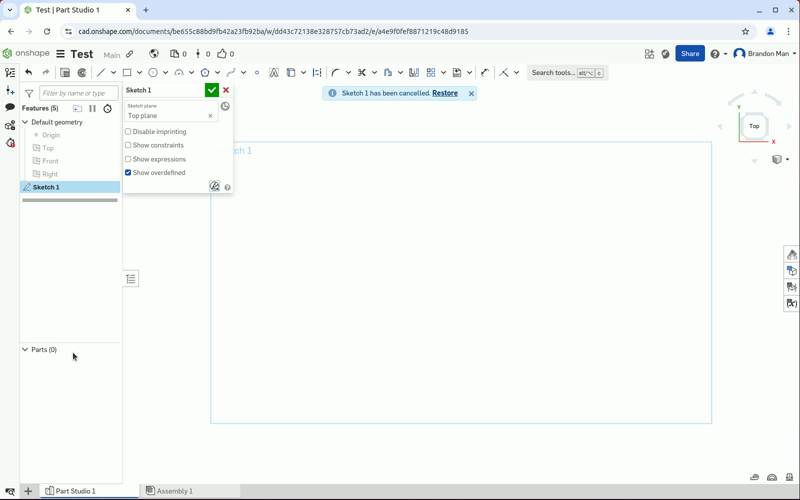
key_down(shift)
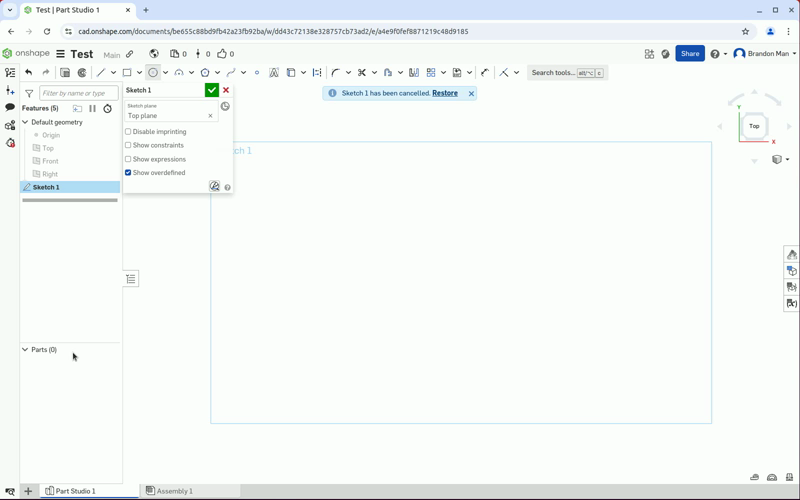
mouse_move(461, 282)
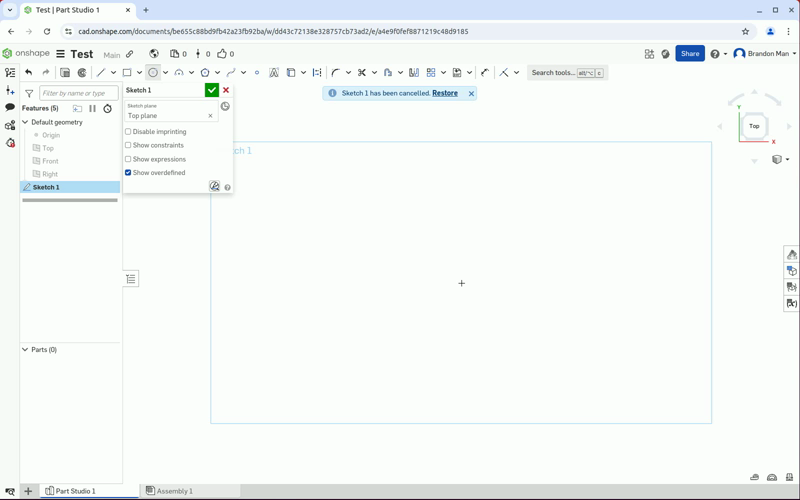
click(461, 282)
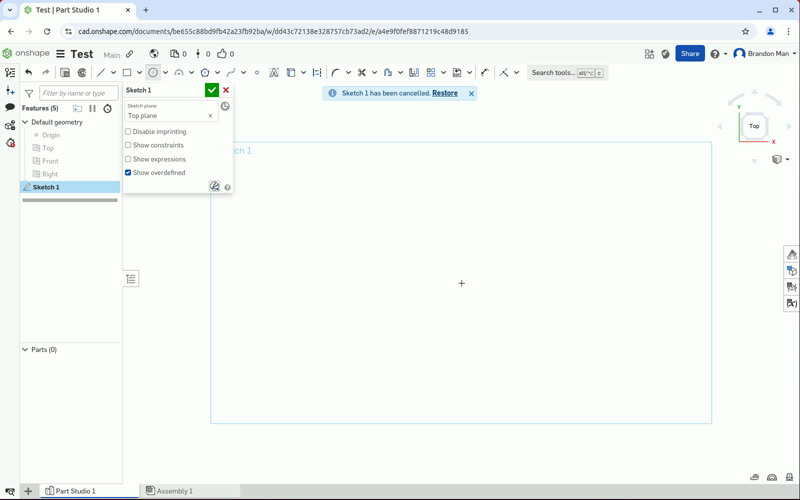
key_up(shift)
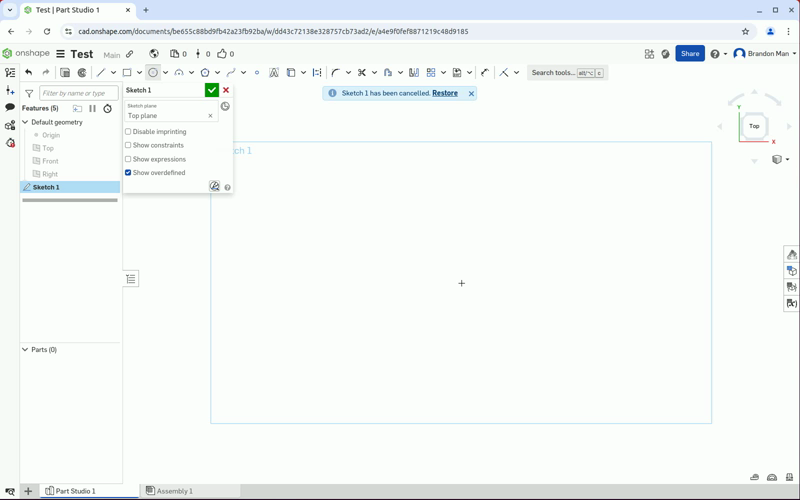
mouse_move(476, 282)
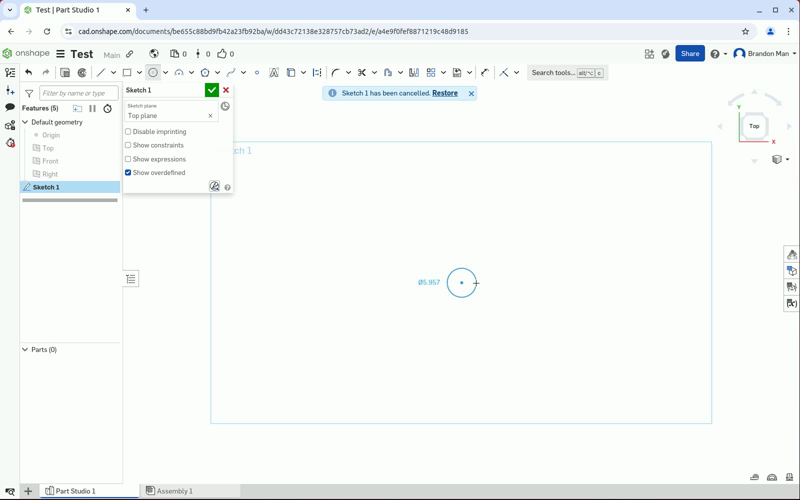
click(476, 282)
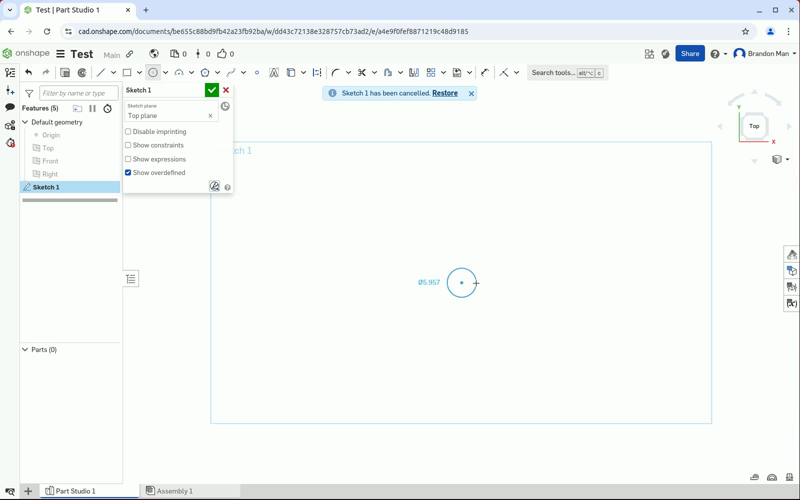
key(esc)
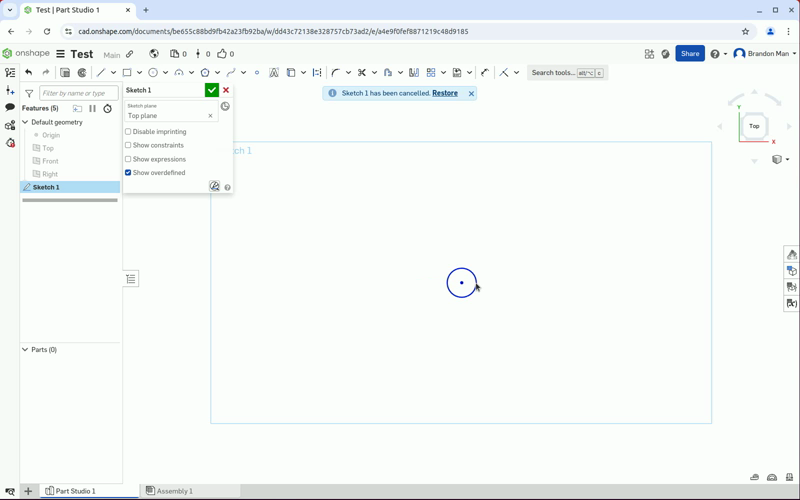
key(l)
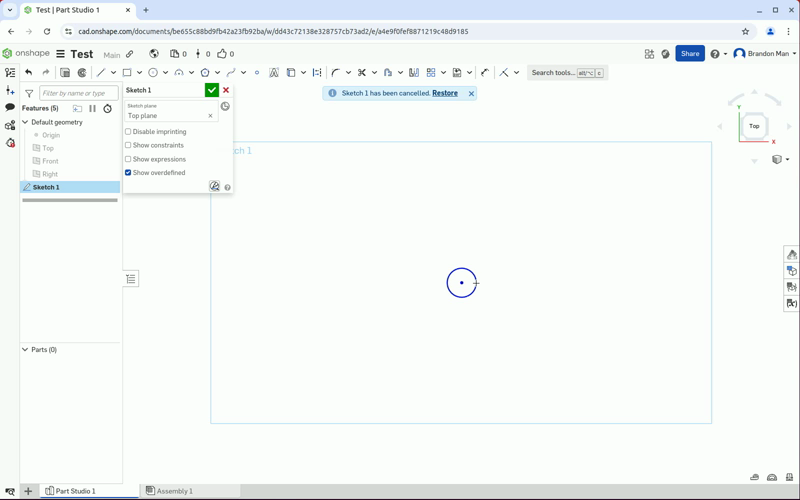
key_down(shift)
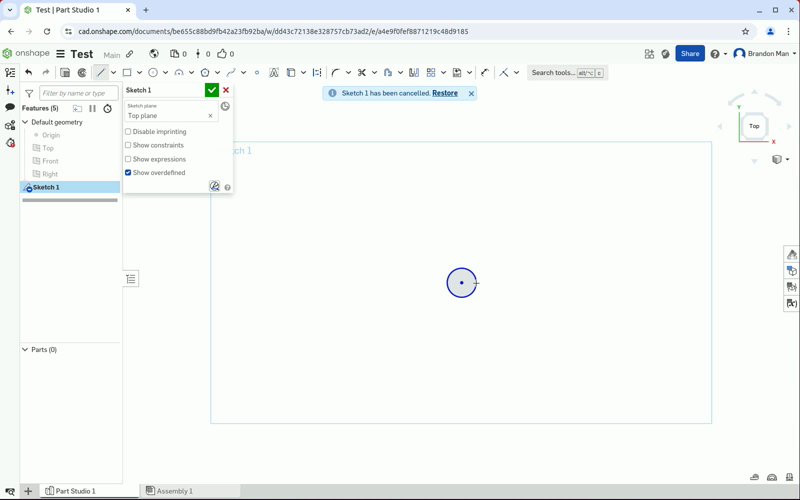
mouse_move(450, 280)
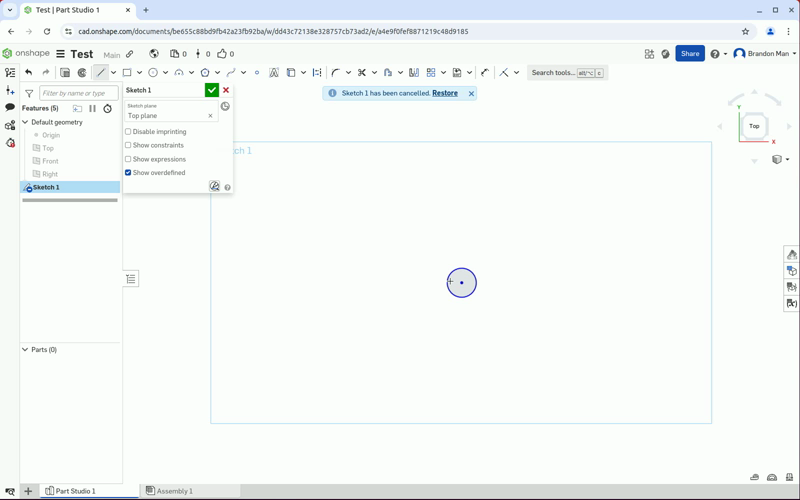
click(450, 280)
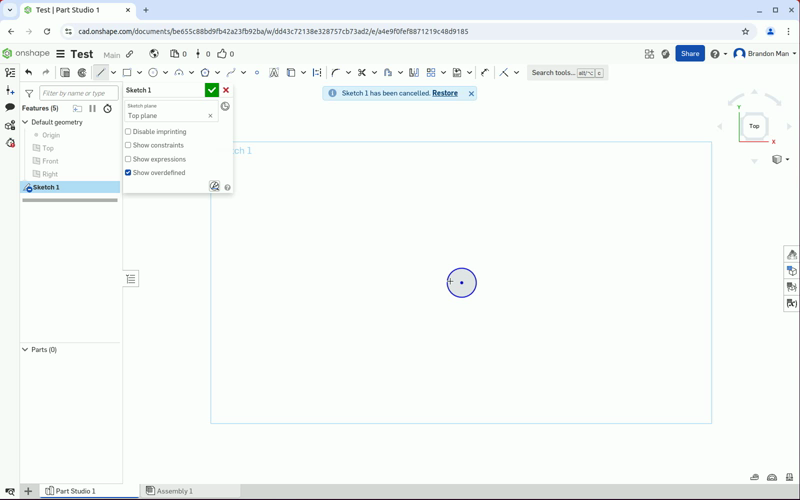
key_up(shift)
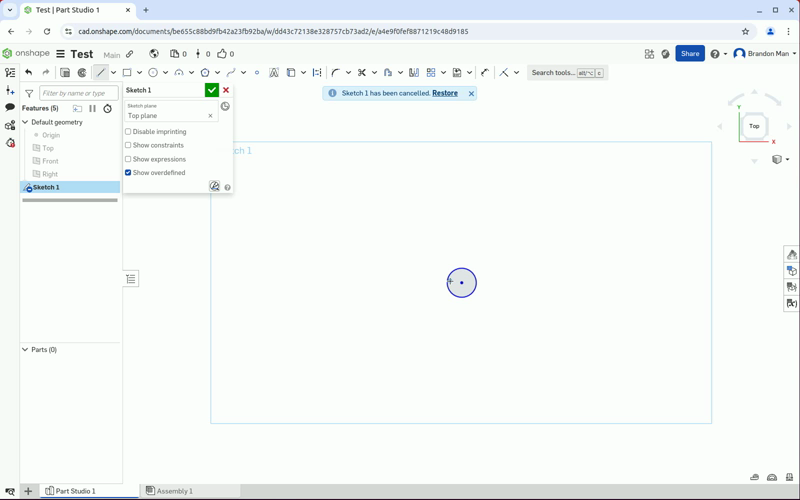
key_down(shift)
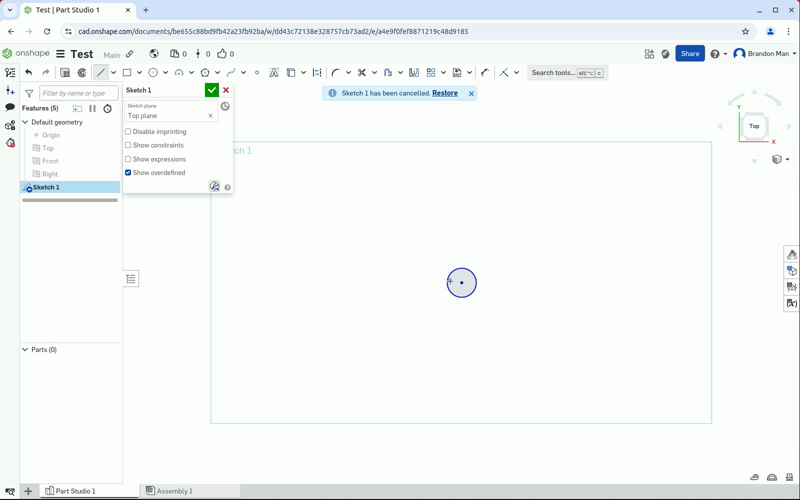
mouse_move(480, 280)
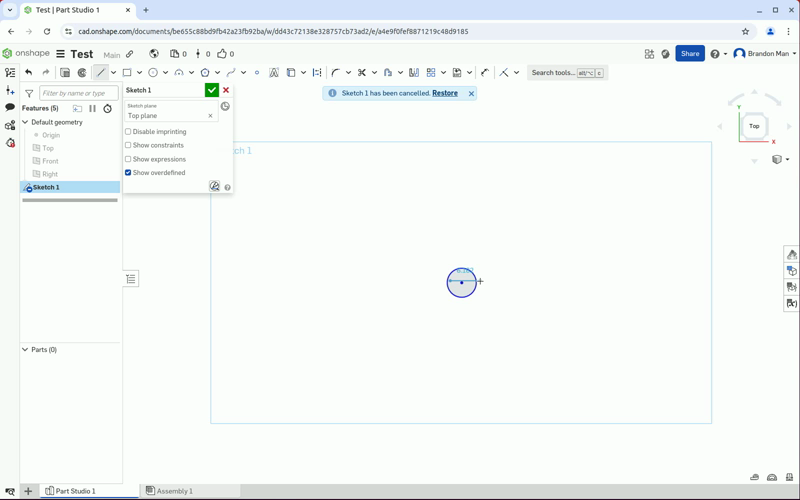
mouse_move(454, 292)
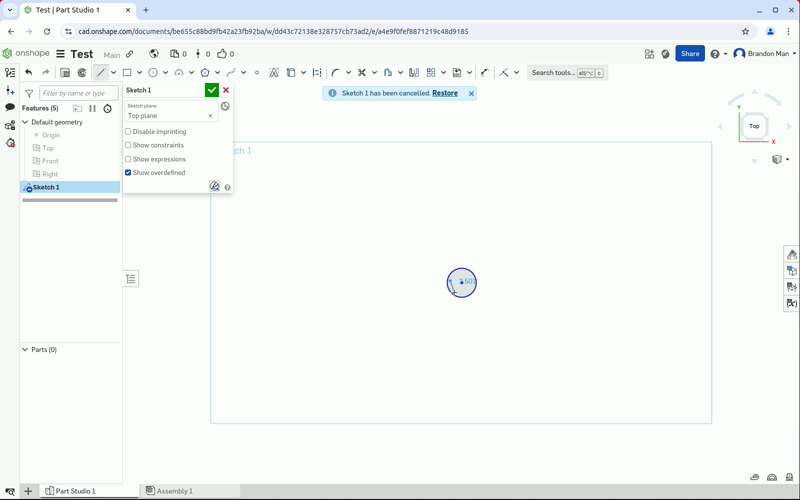
click(454, 292)
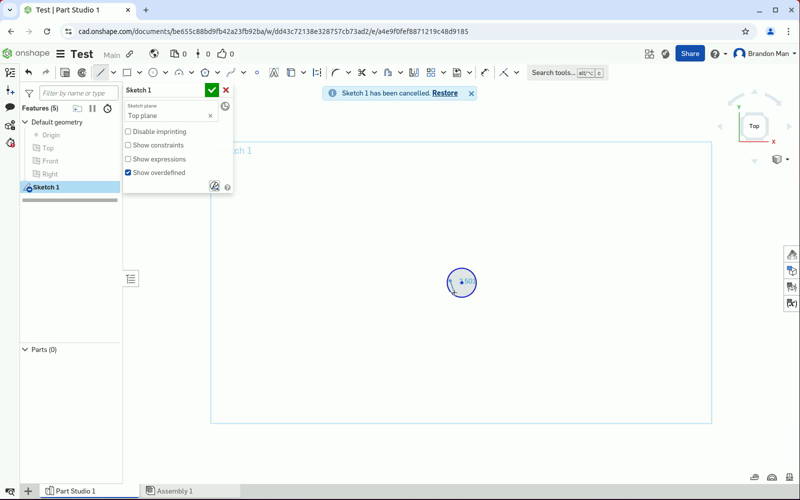
key_up(shift)
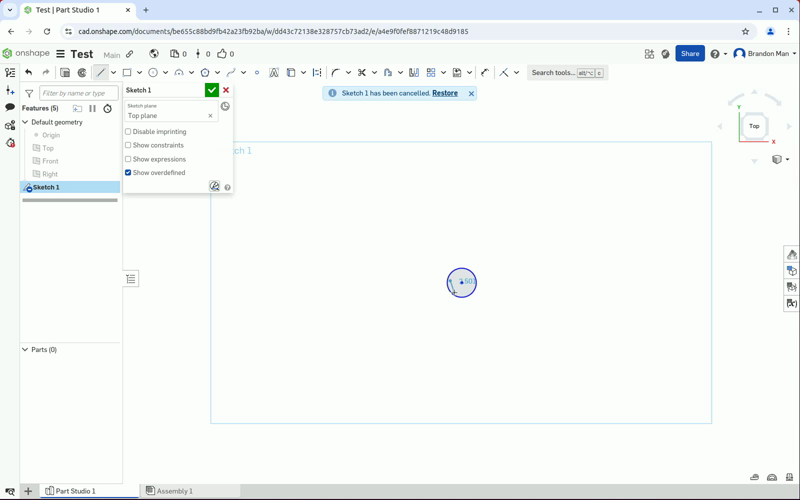
key_down(shift)
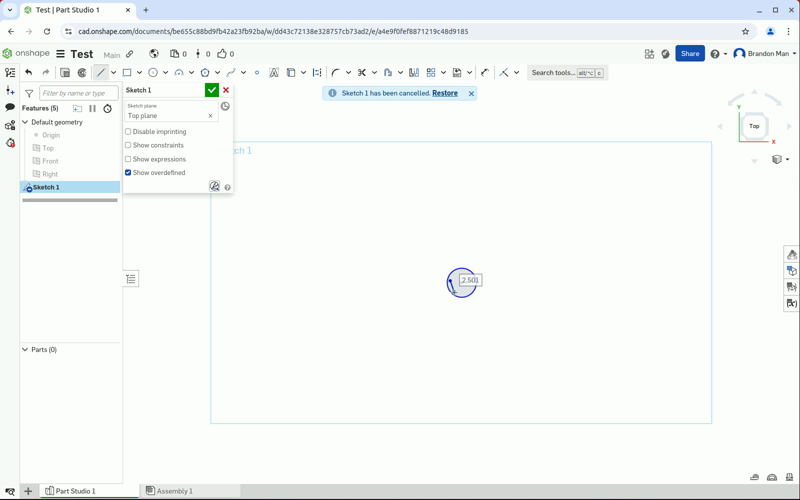
mouse_move(484, 292)
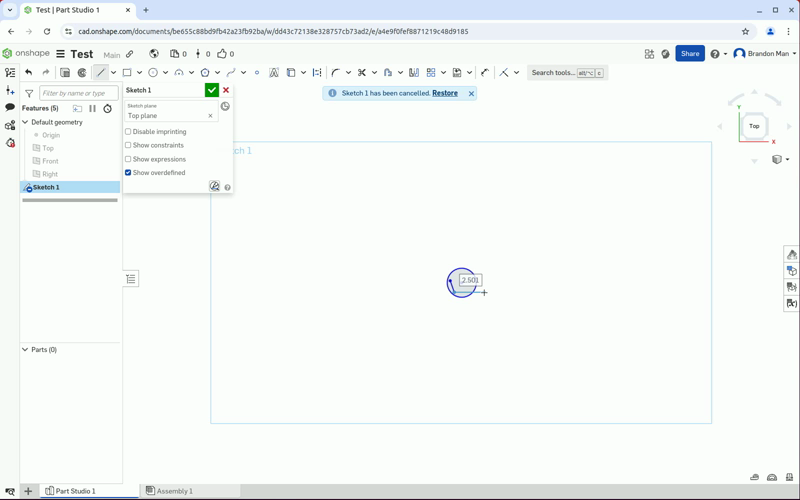
mouse_move(466, 294)
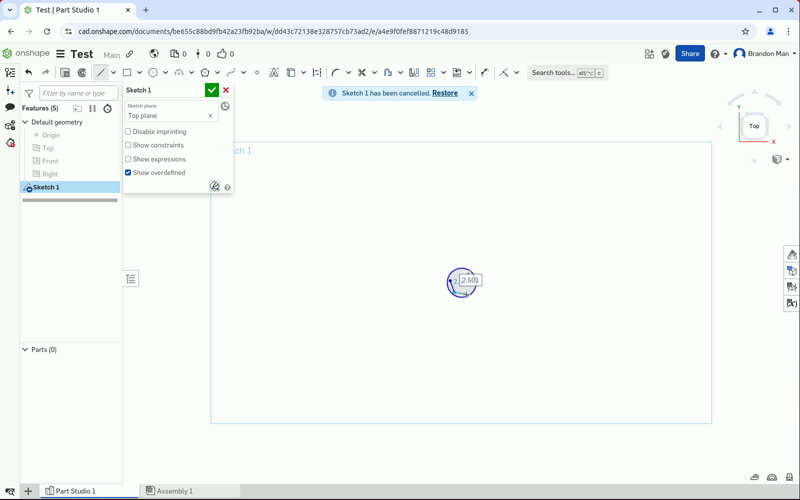
click(466, 294)
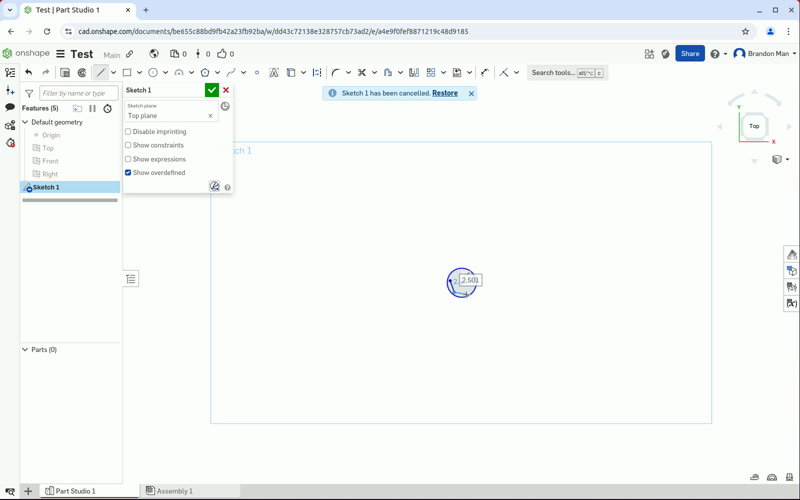
key_up(shift)
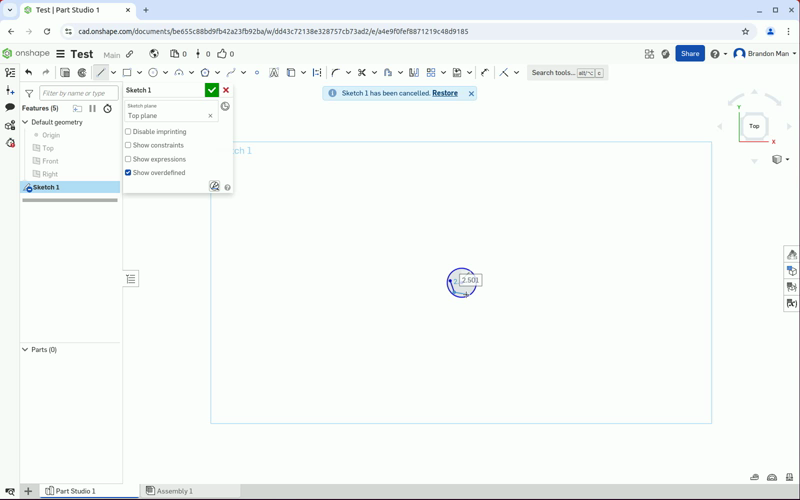
key_down(shift)
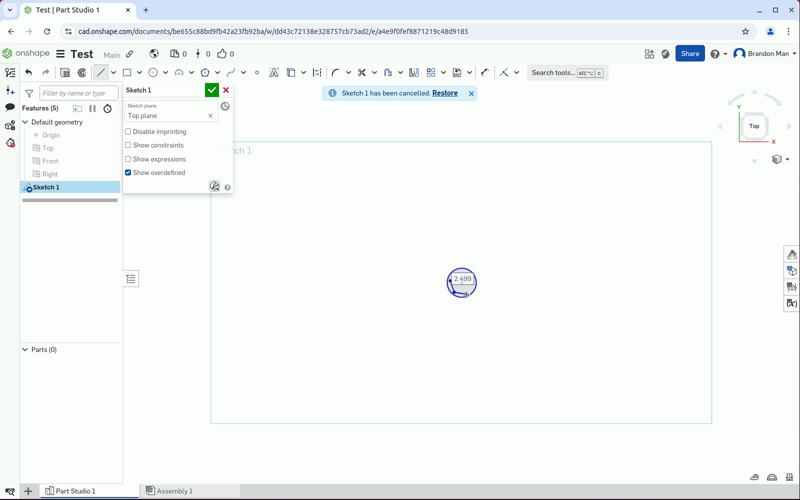
mouse_move(496, 294)
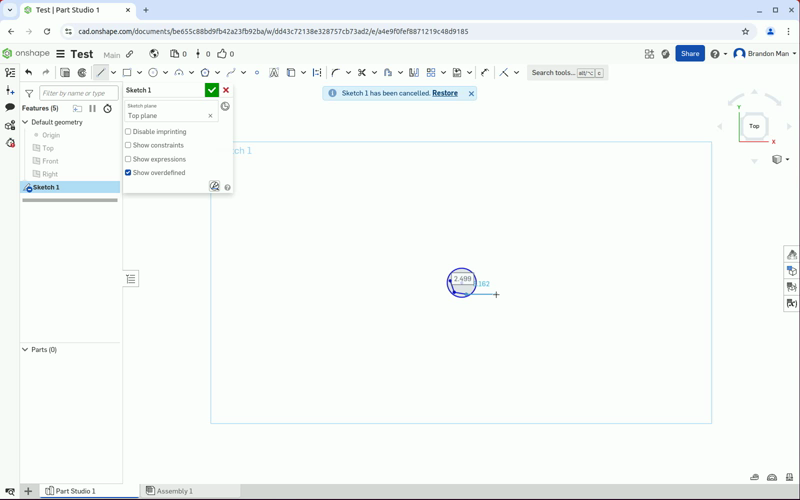
mouse_move(473, 285)
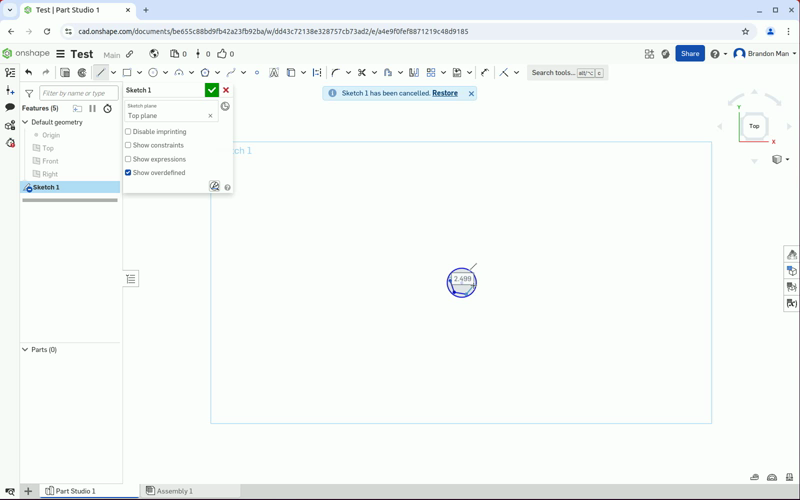
scroll(6)
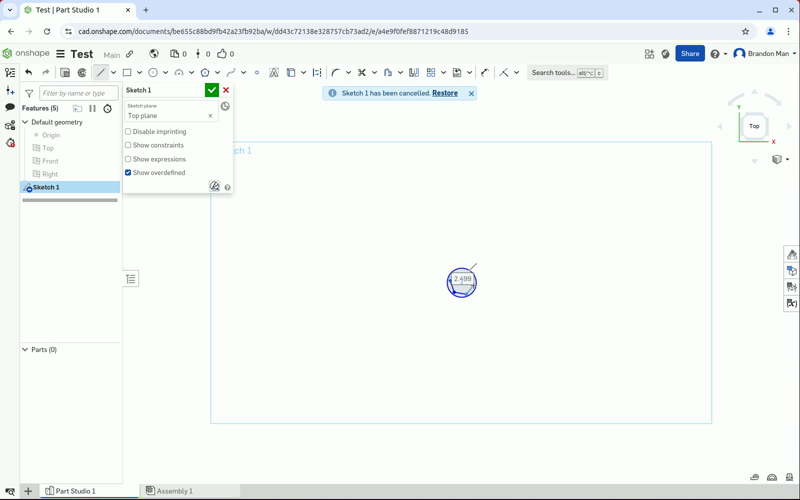
scroll(6)
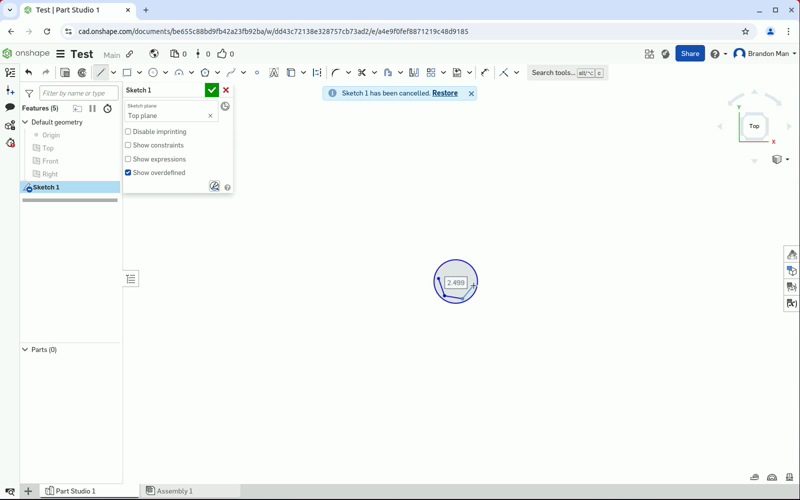
scroll(6)
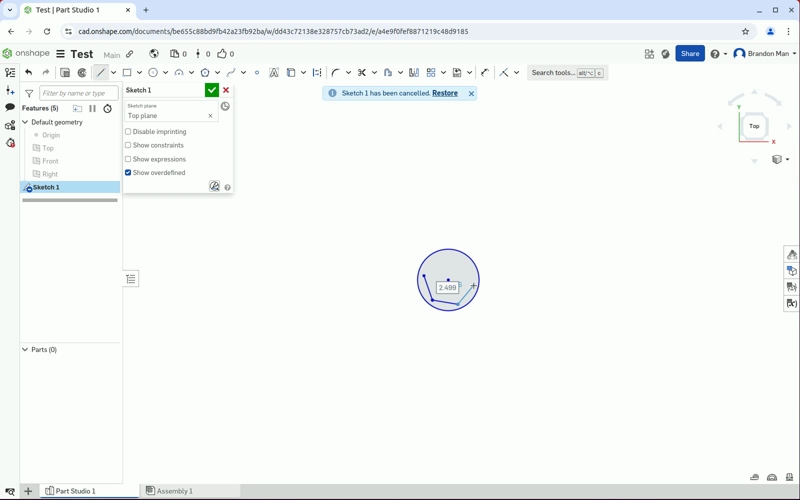
scroll(6)
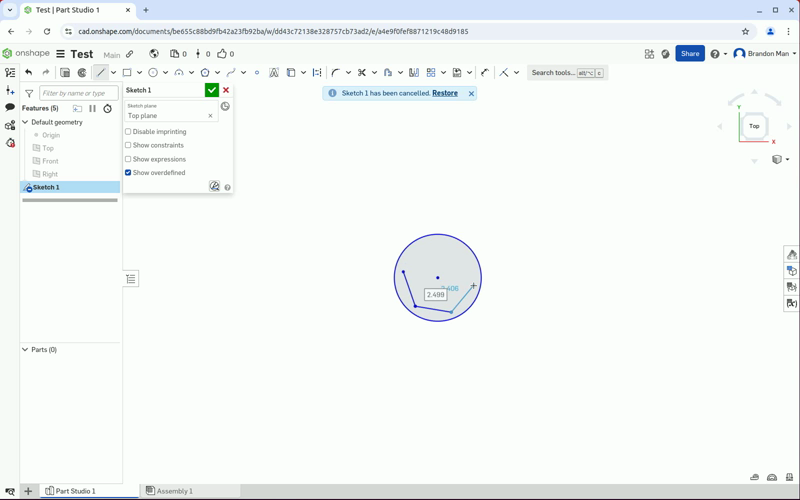
scroll(6)
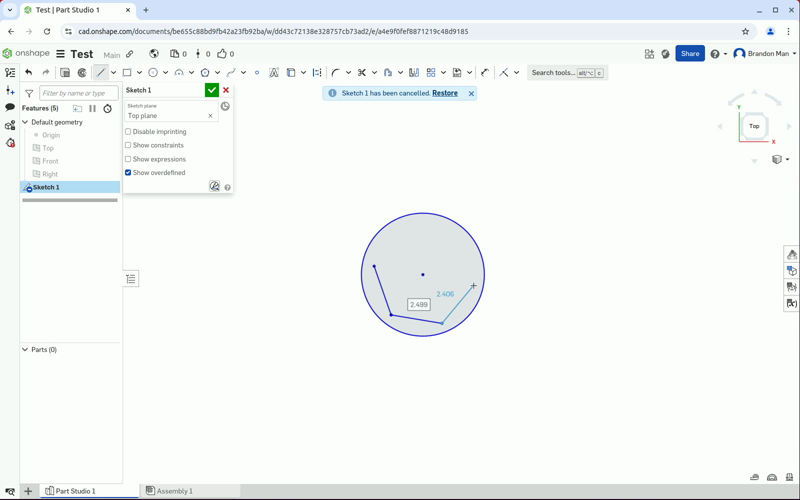
scroll(6)
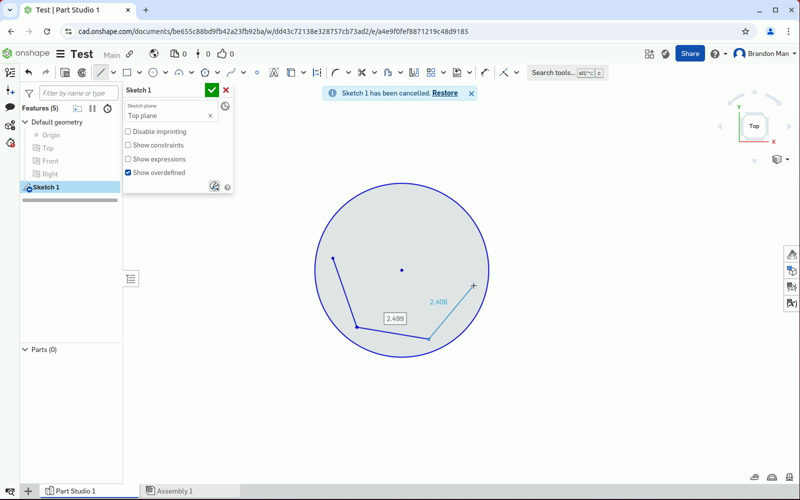
scroll(6)
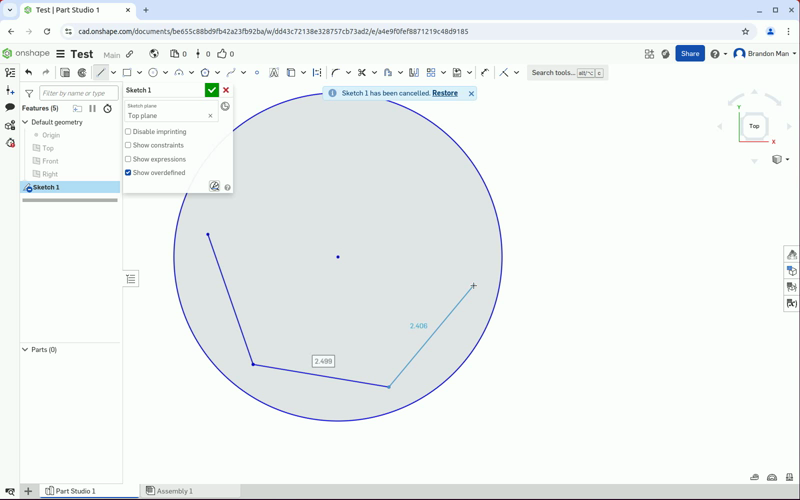
click(473, 285)
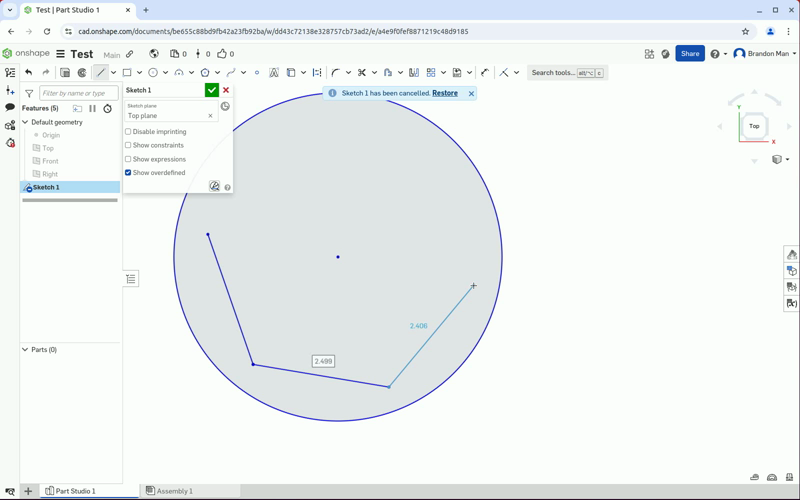
scroll(-6)
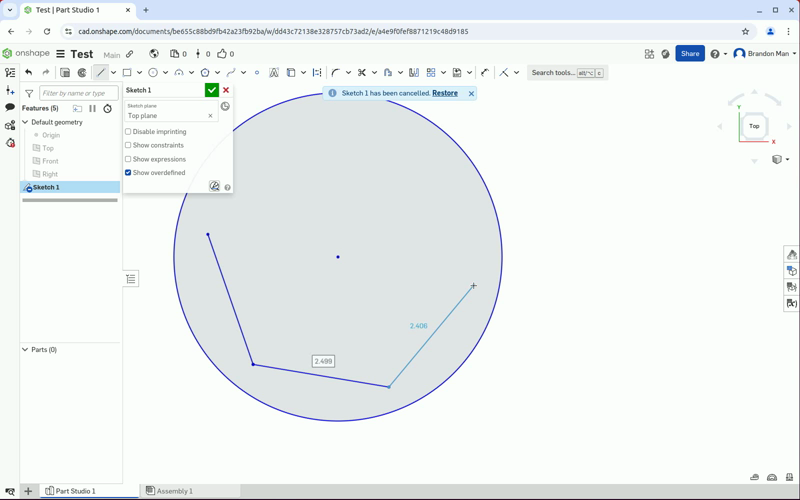
scroll(-6)
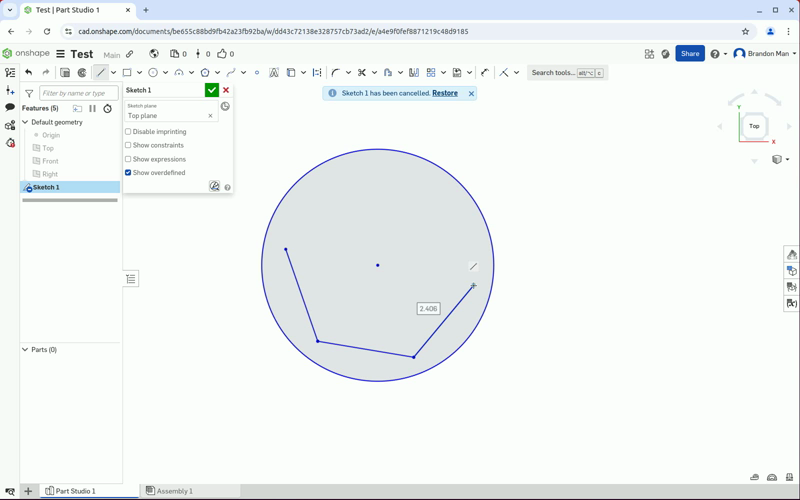
scroll(-6)
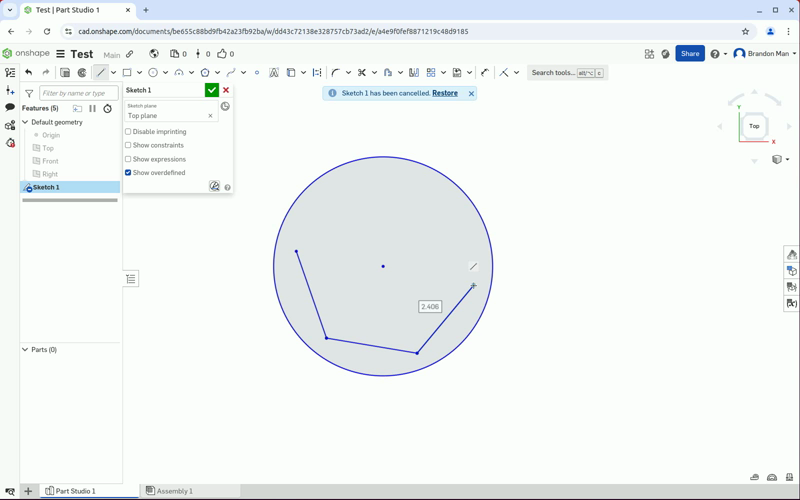
scroll(-6)
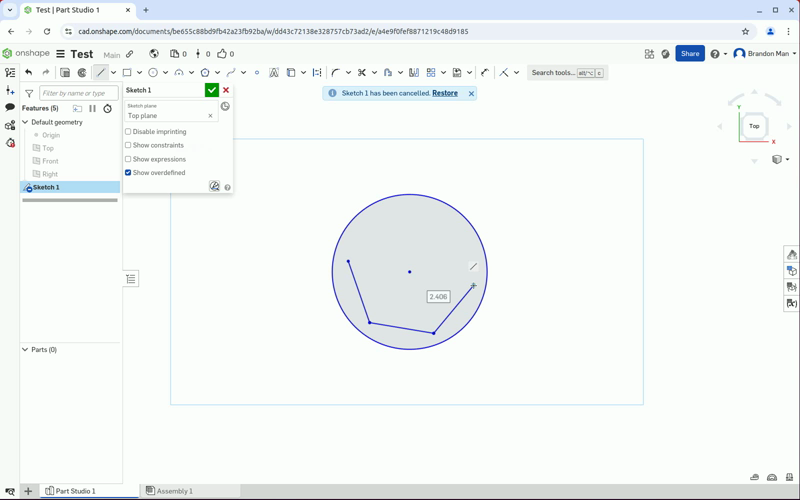
scroll(-6)
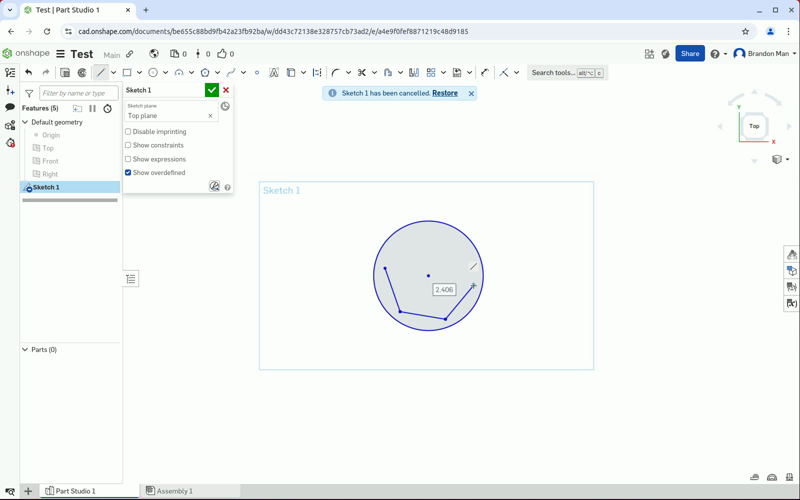
scroll(-6)
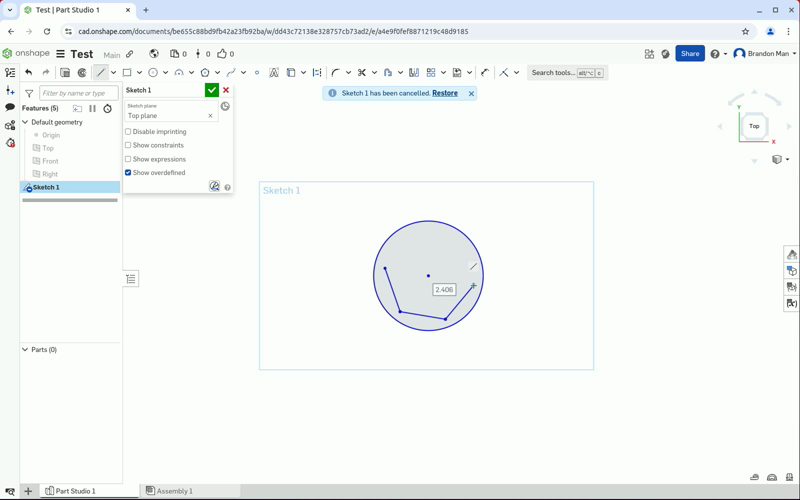
scroll(-6)
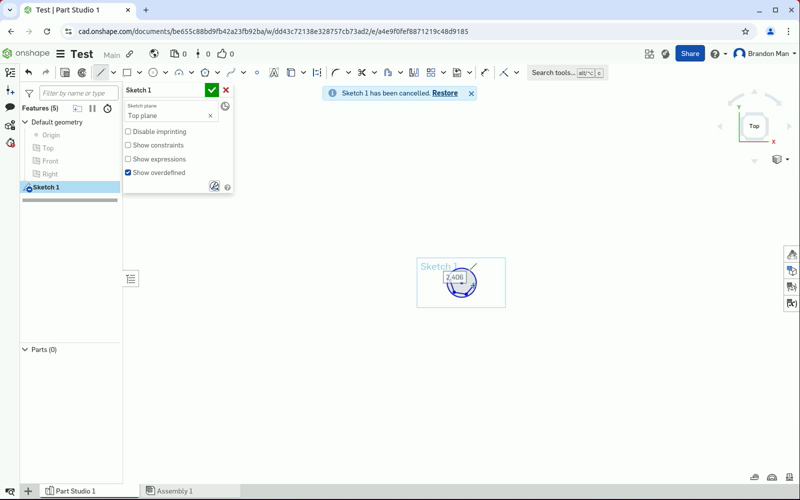
key_up(shift)
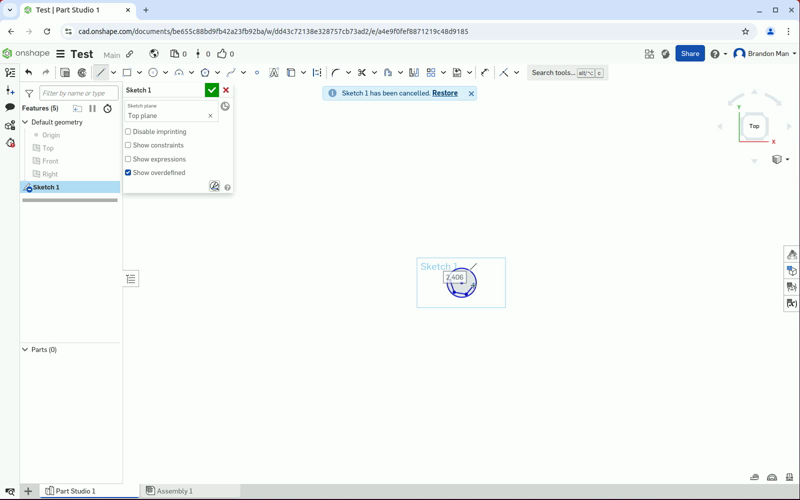
key_down(shift)
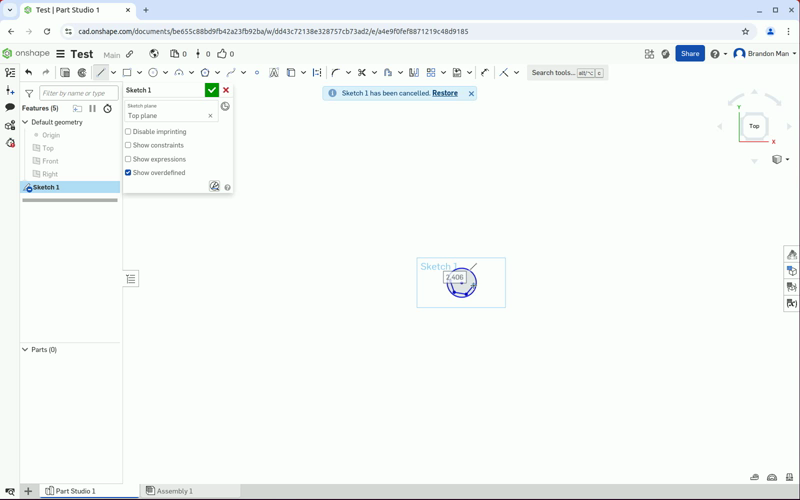
mouse_move(503, 285)
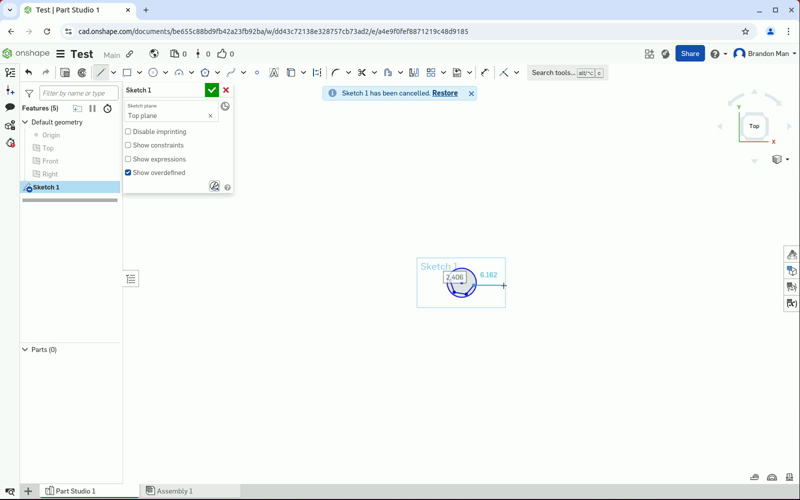
mouse_move(469, 273)
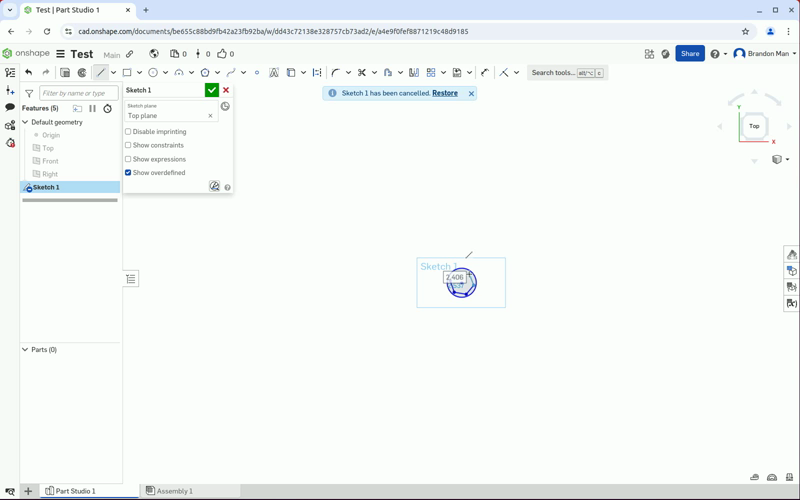
click(469, 273)
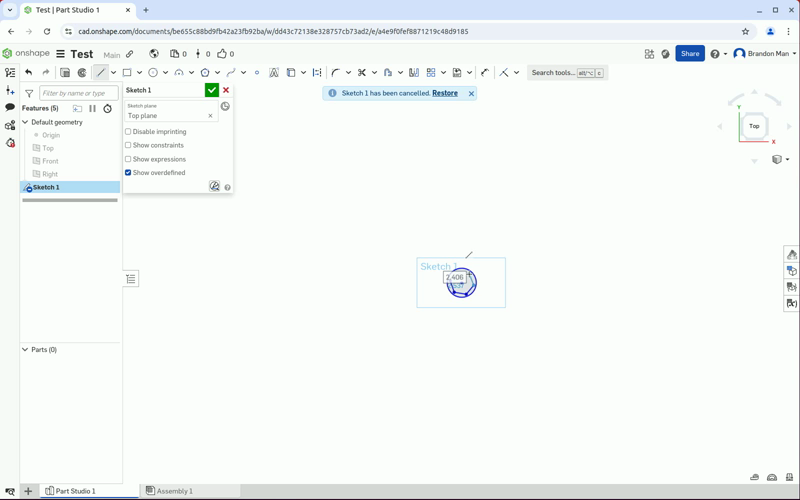
key_up(shift)
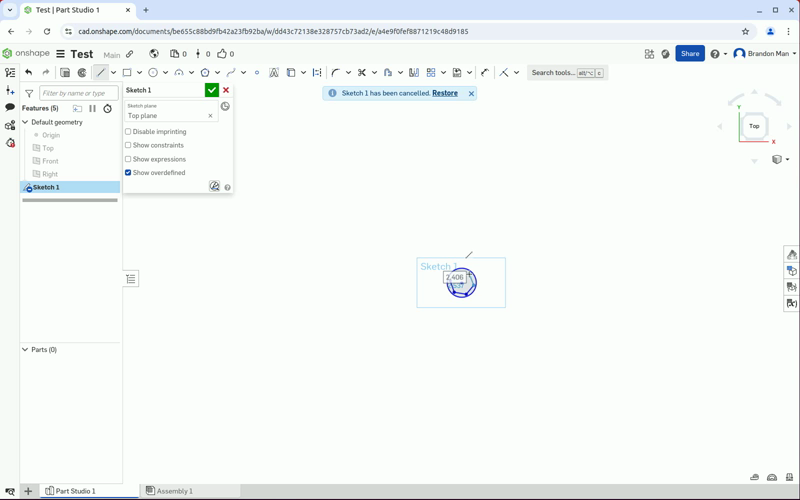
key_down(shift)
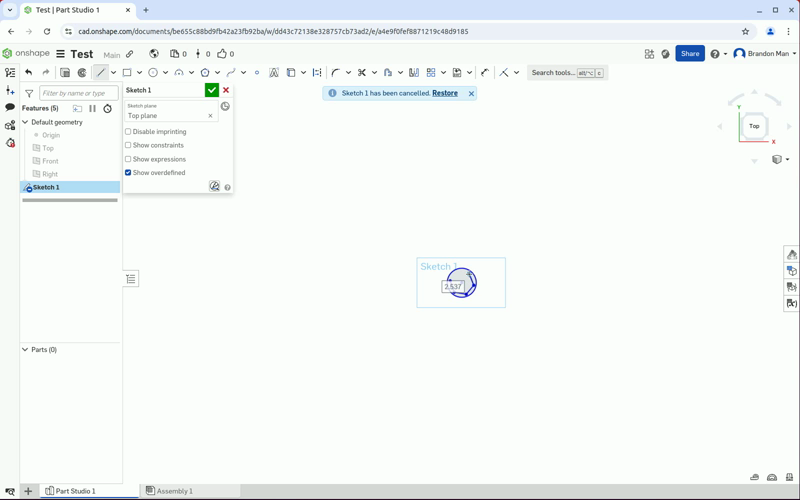
mouse_move(499, 273)
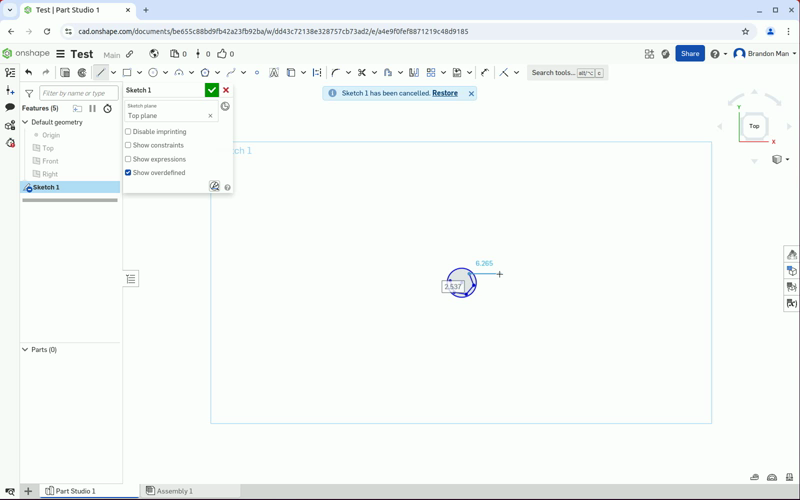
mouse_move(457, 271)
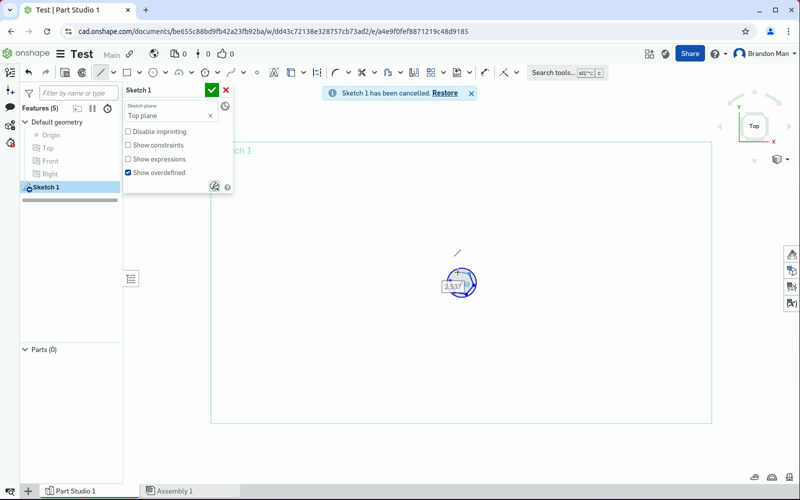
click(457, 271)
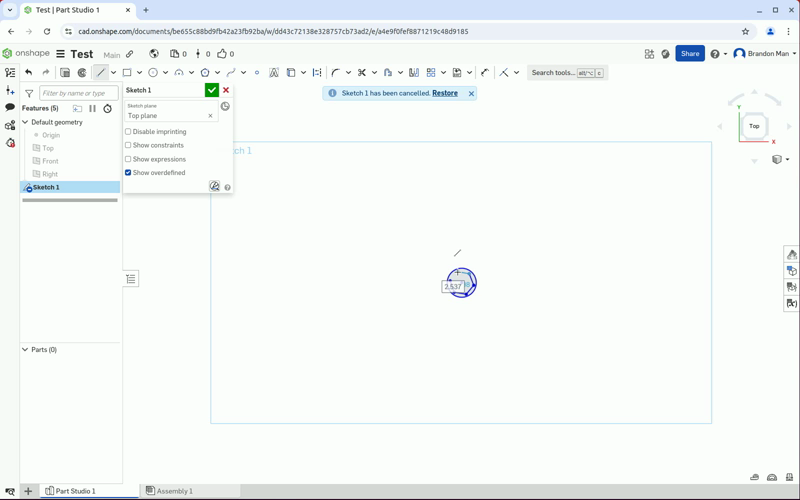
key_up(shift)
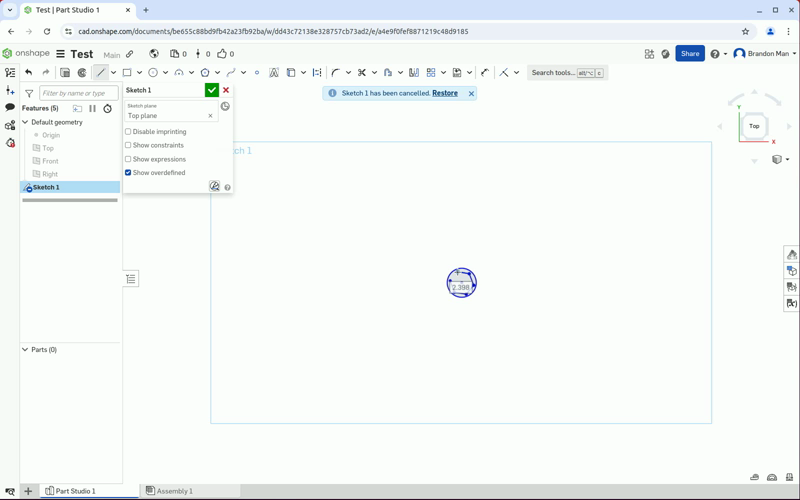
mouse_move(487, 271)
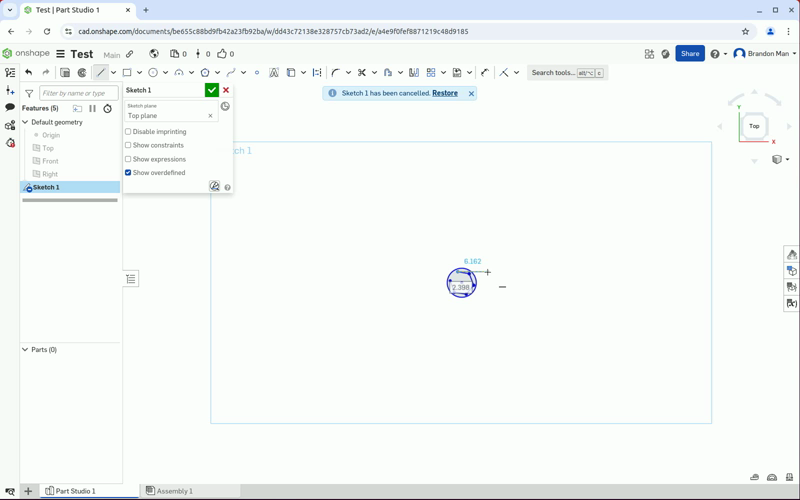
key_down(shift)
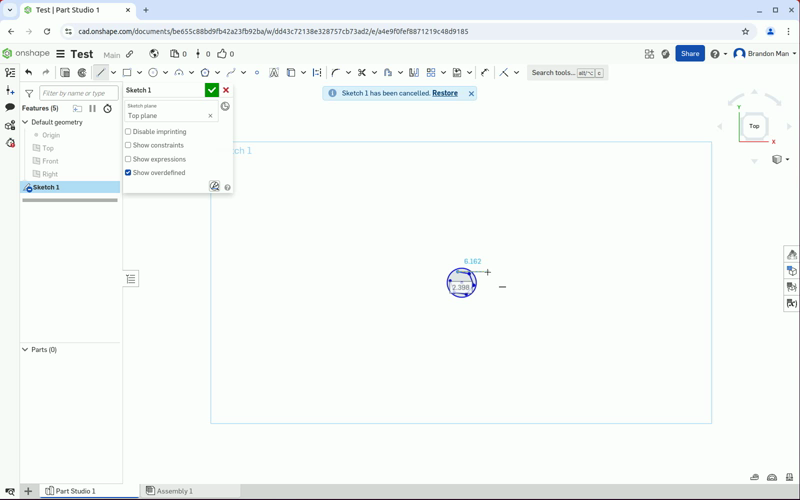
mouse_move(450, 280)
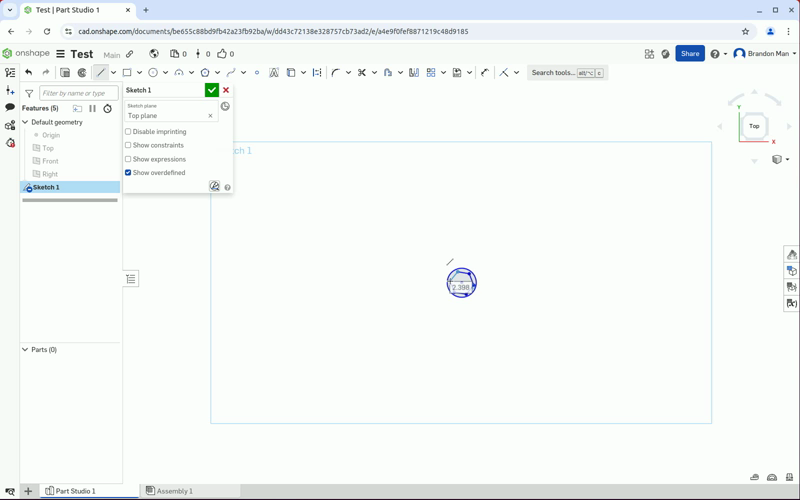
key_up(shift)
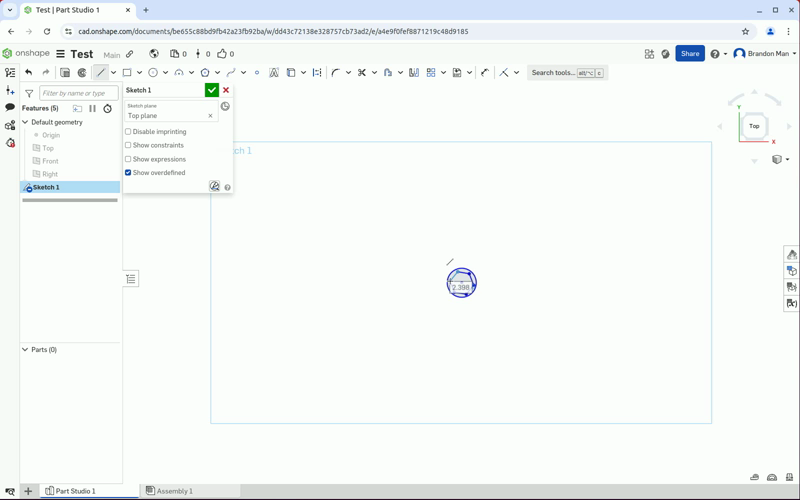
click(450, 280)
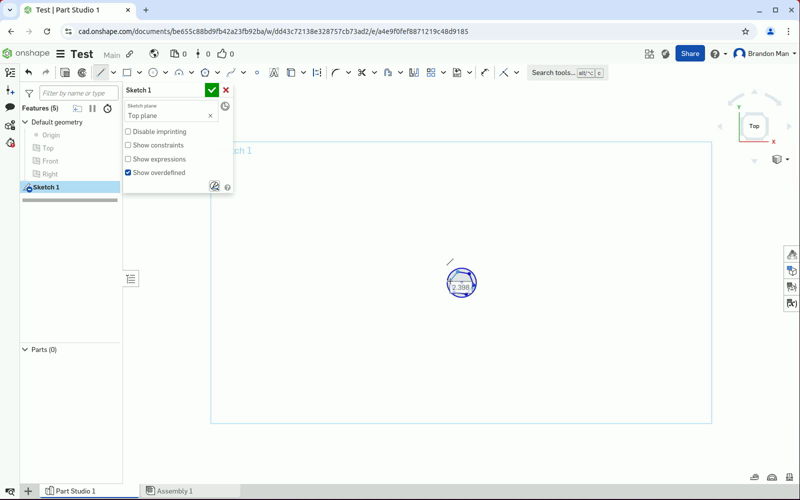
key(esc)
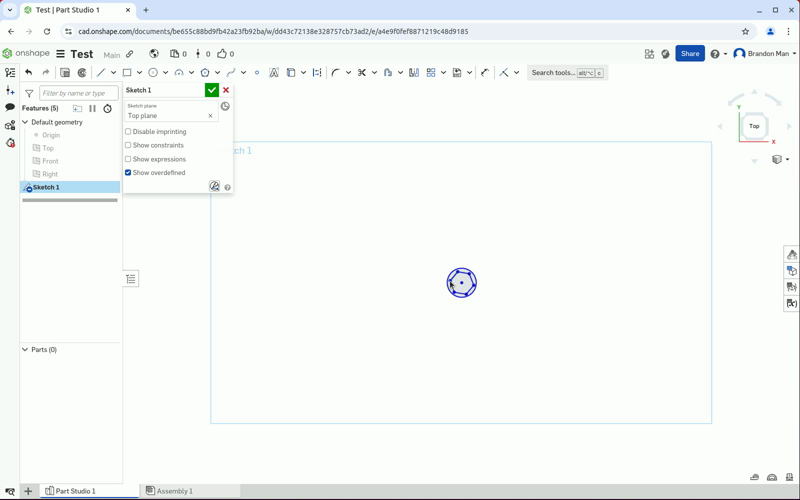
mouse_move(474, 286)
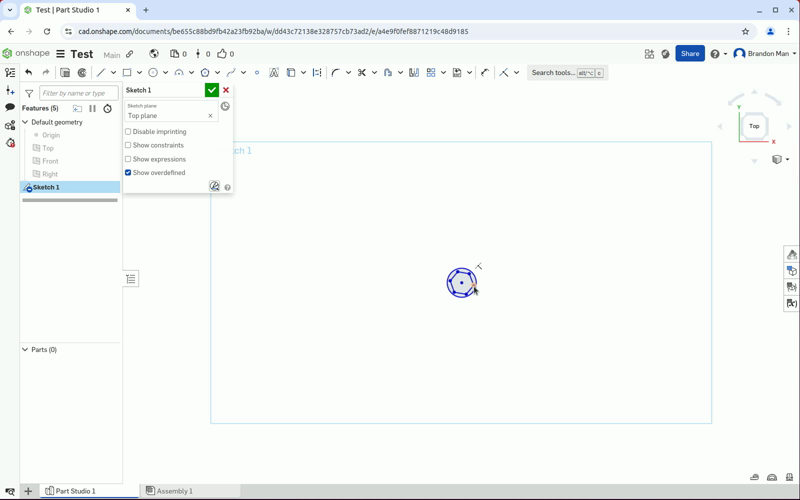
scroll(6)
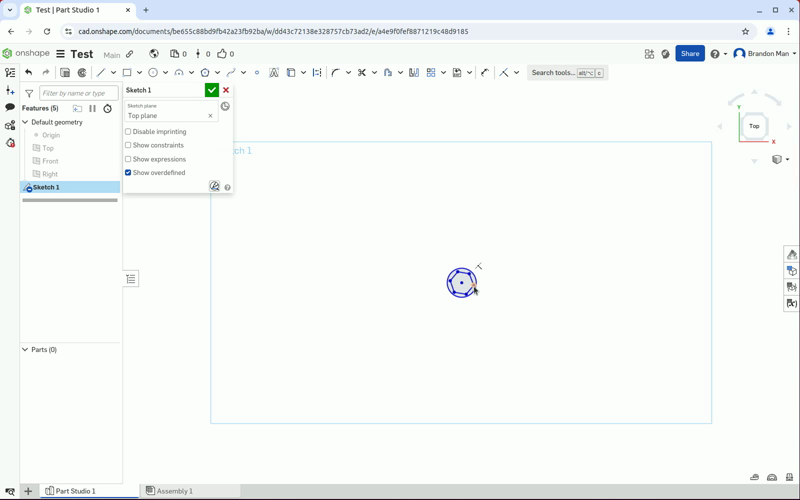
scroll(6)
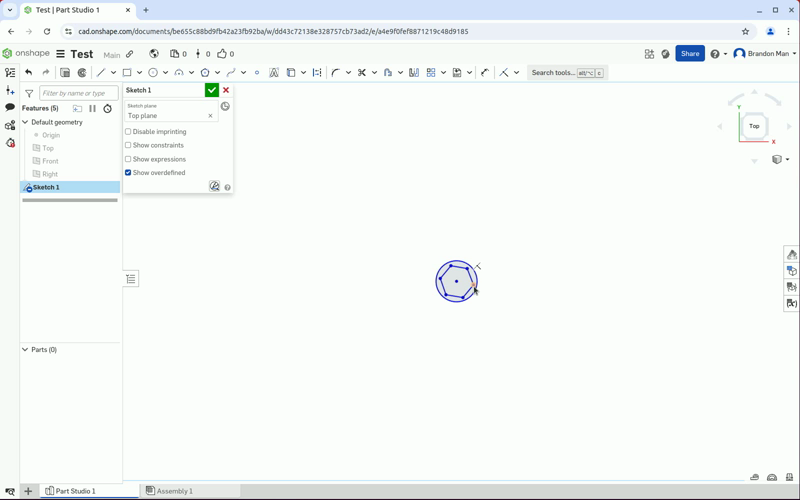
scroll(6)
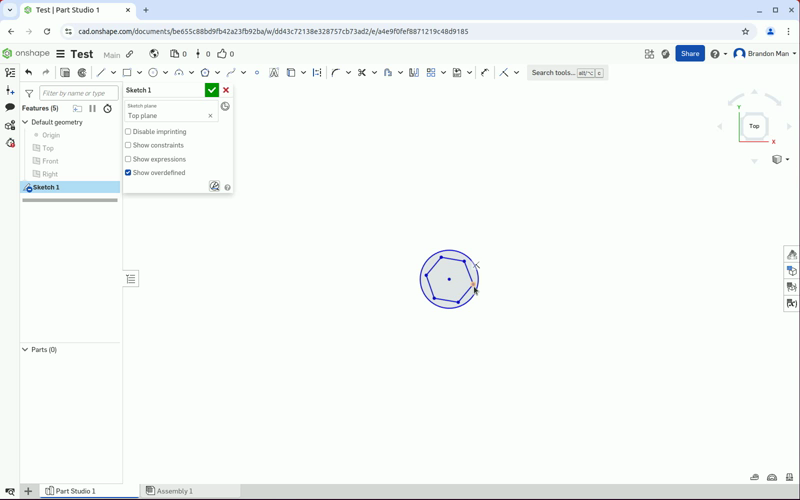
scroll(6)
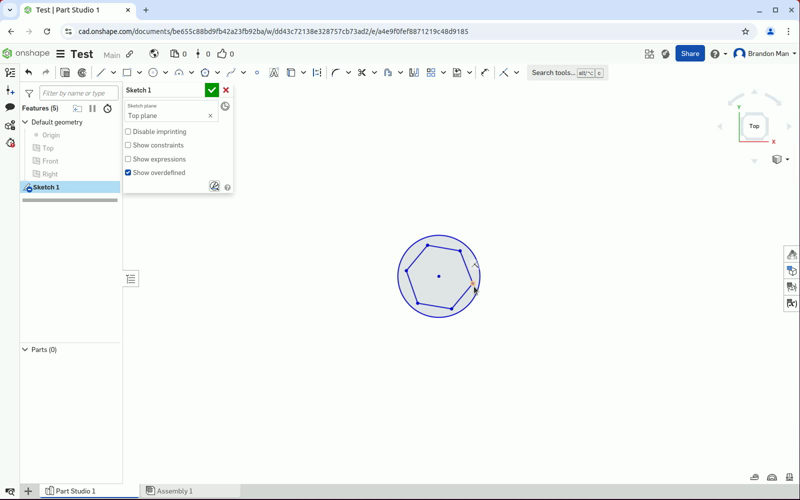
scroll(6)
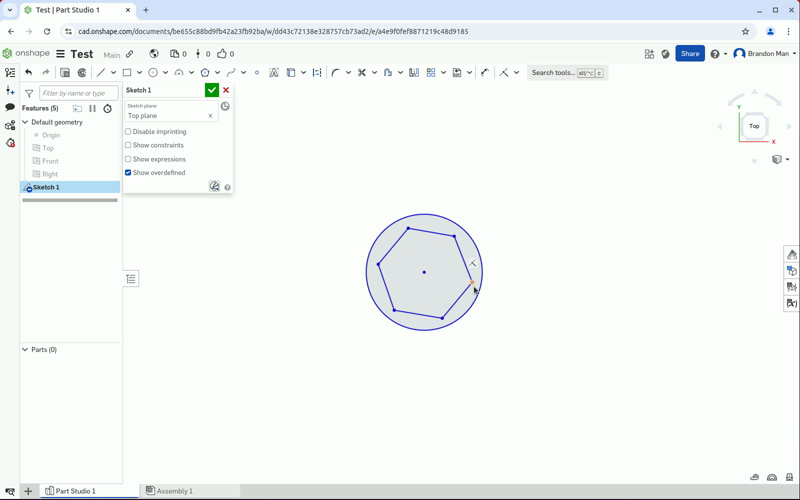
scroll(6)
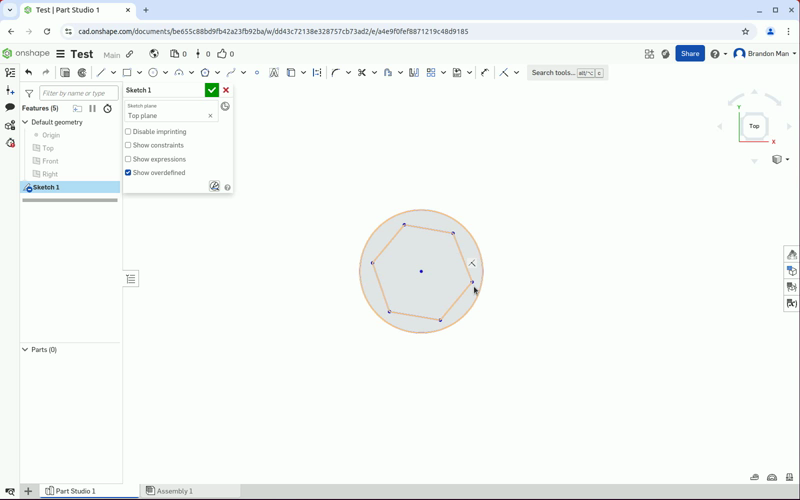
scroll(6)
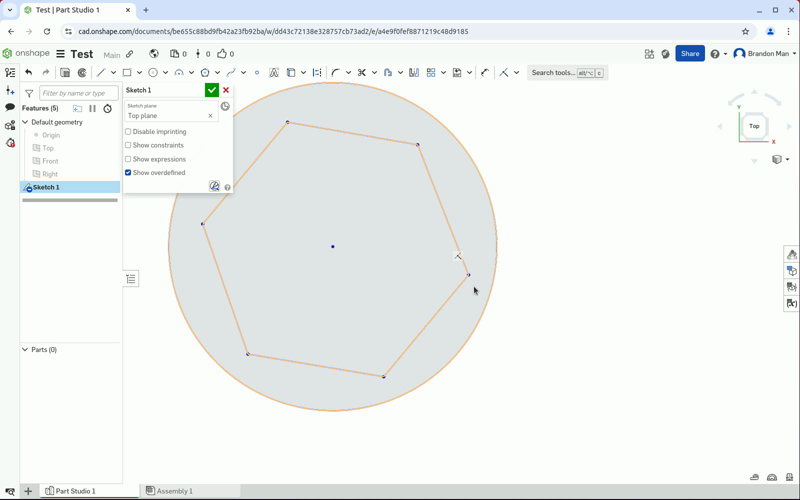
click(474, 286)
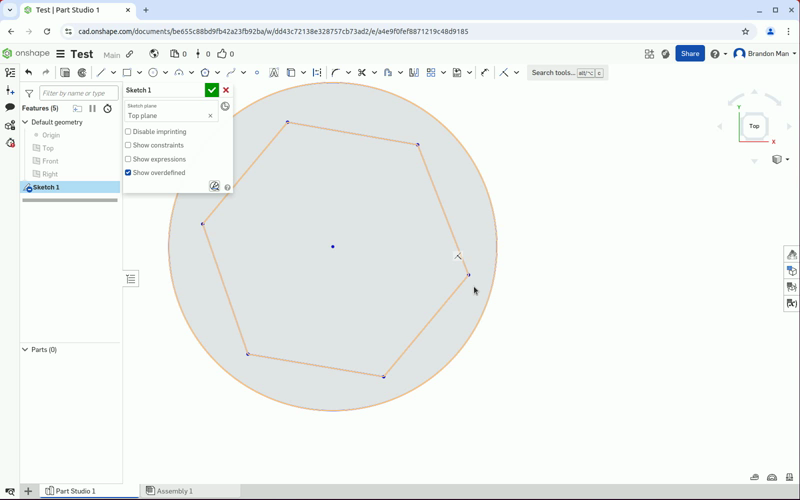
scroll(-6)
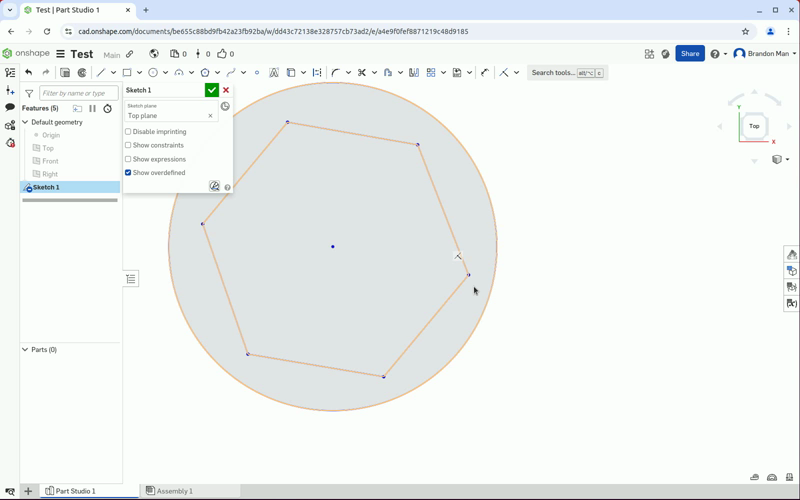
scroll(-6)
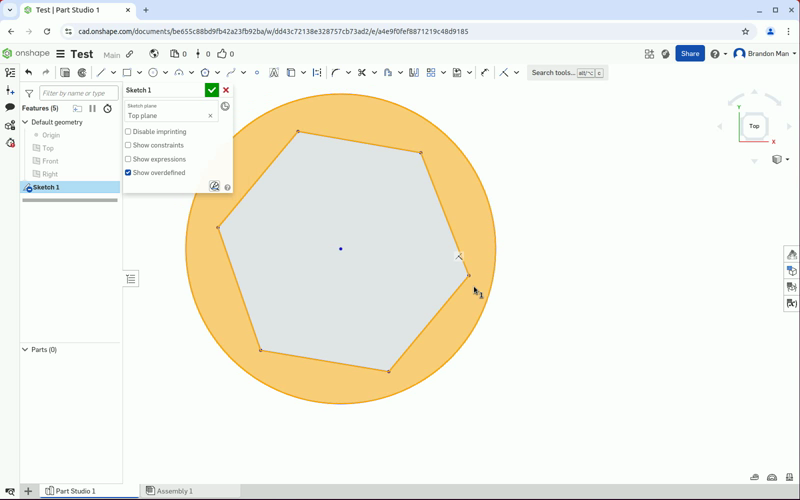
scroll(-6)
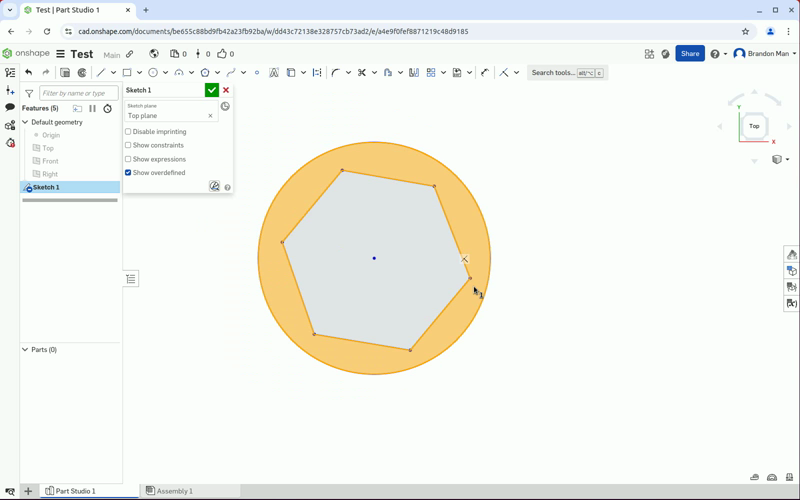
scroll(-6)
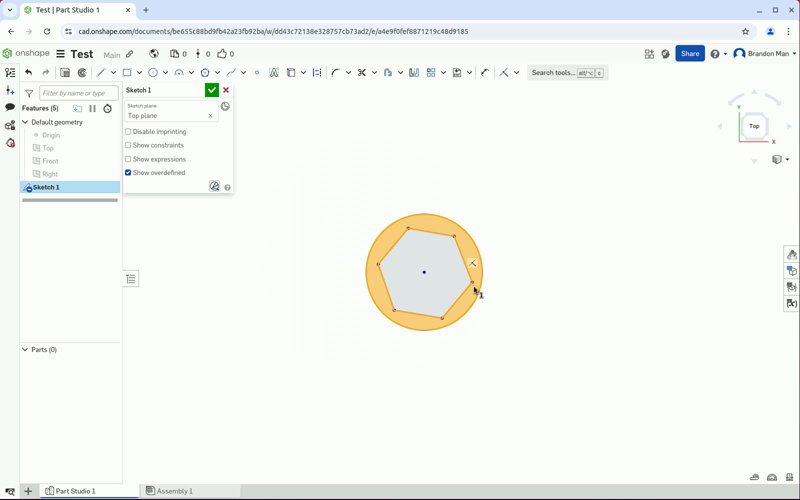
scroll(-6)
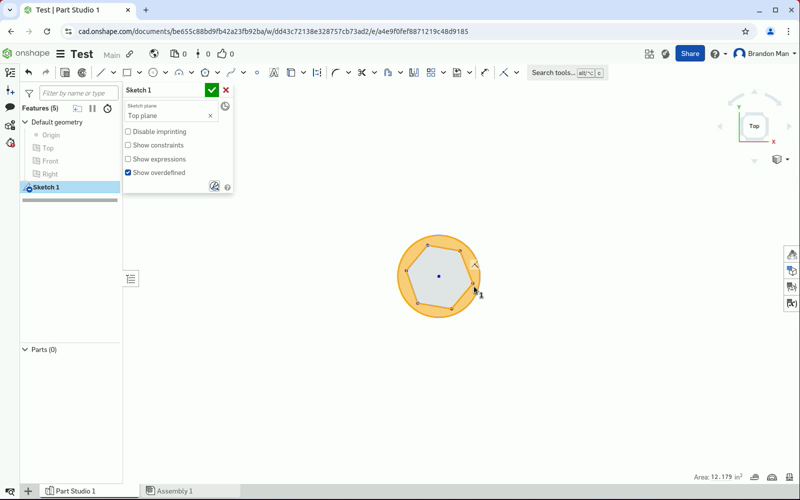
scroll(-6)
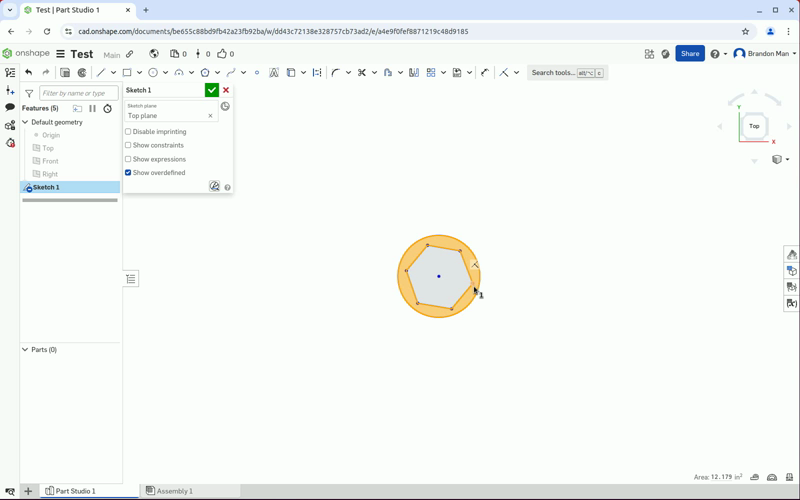
scroll(-6)
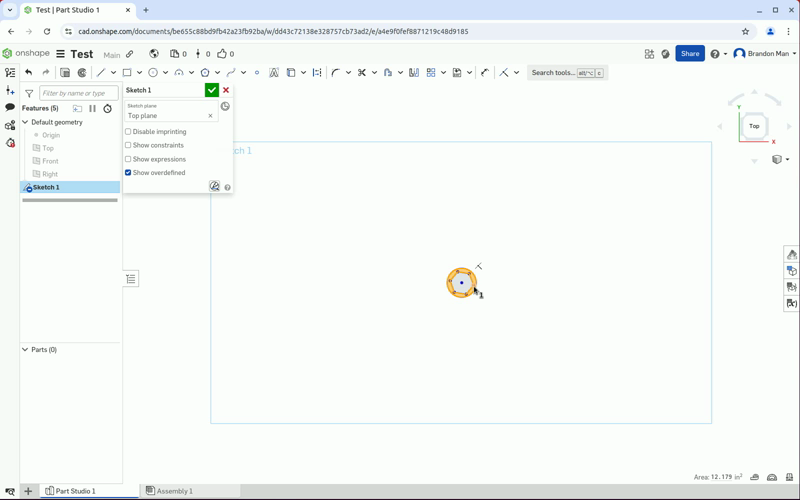
mouse_move(73, 352)
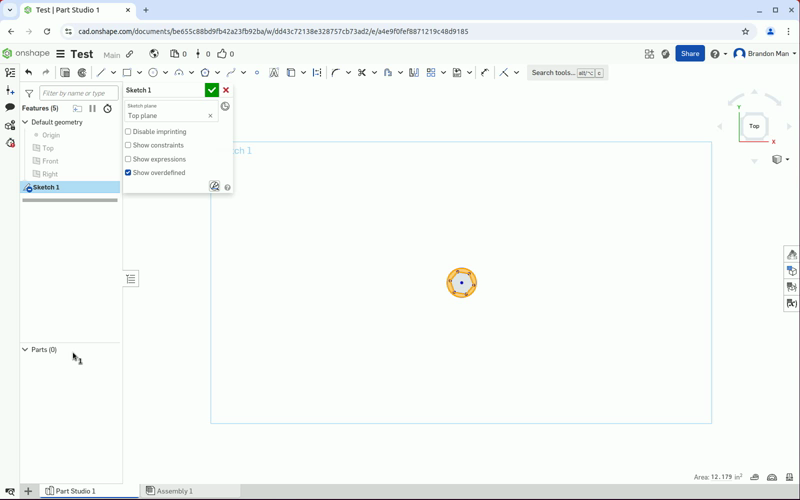
key(shift+y)
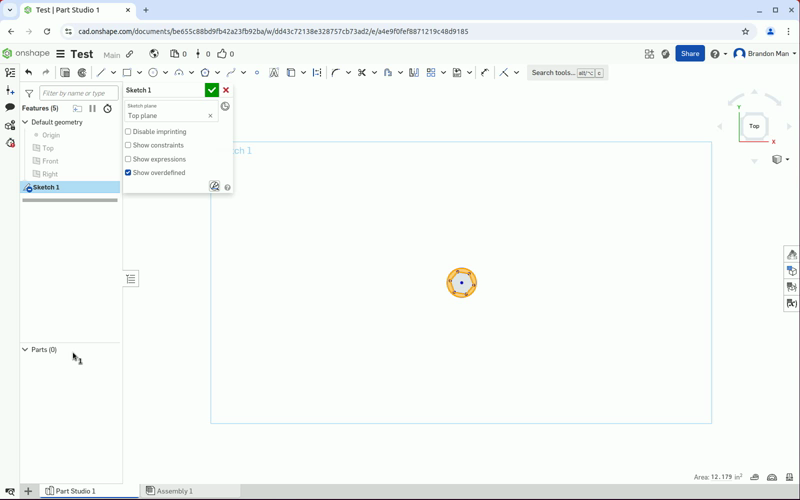
key(shift+e)
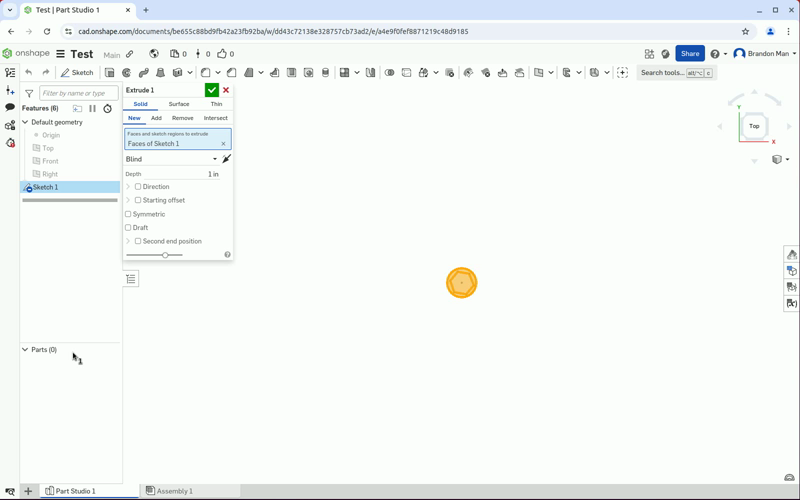
mouse_move(143, 106)
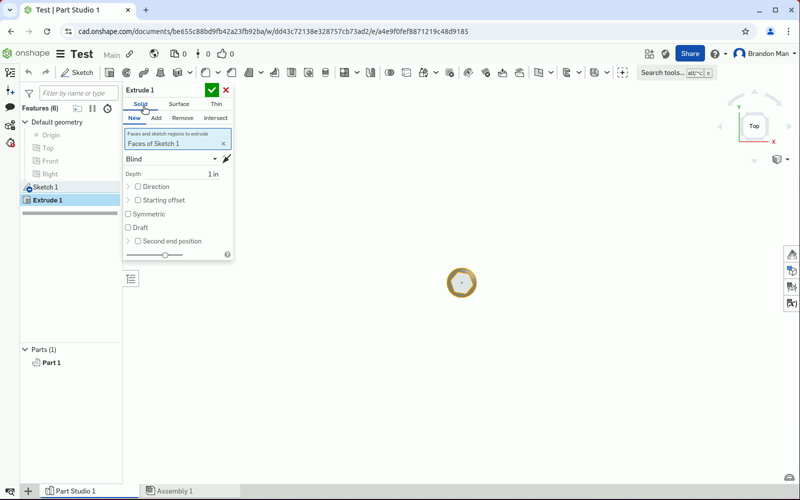
click(143, 106)
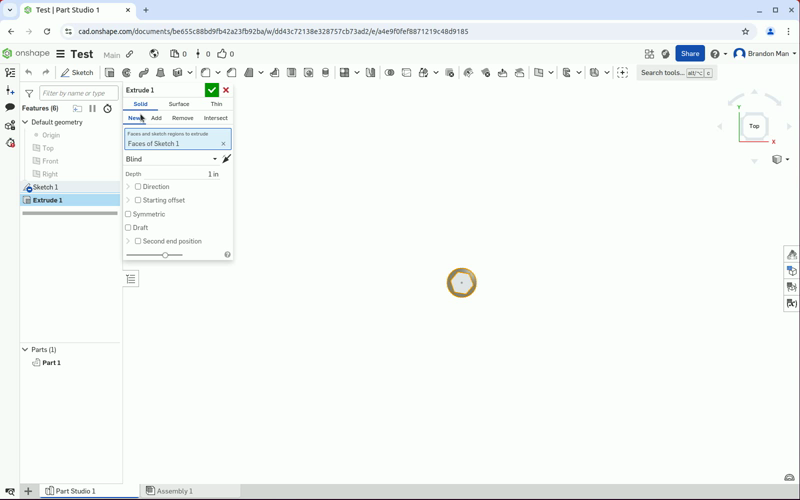
mouse_move(137, 120)
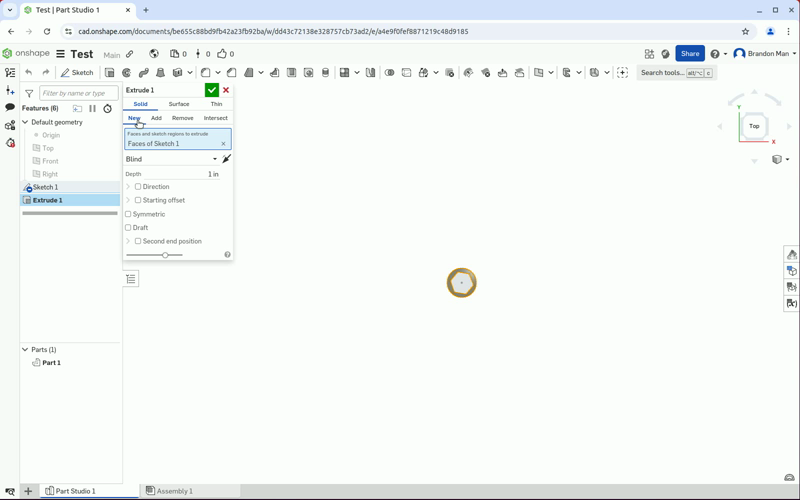
click(137, 120)
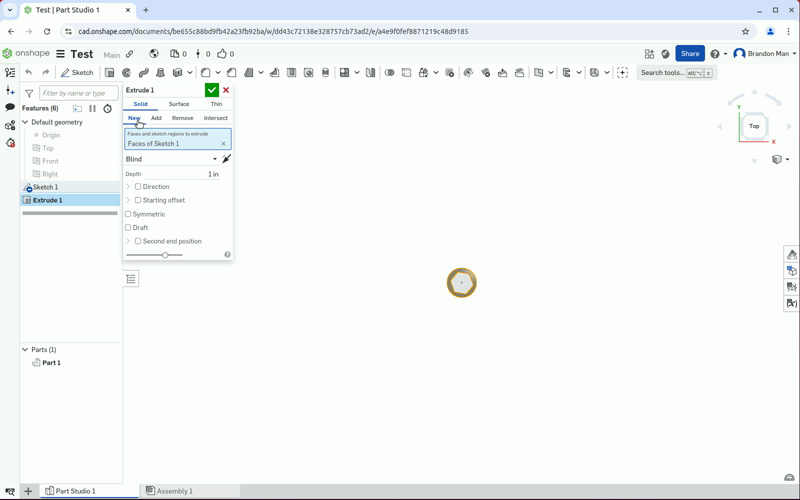
key(tab, 4)
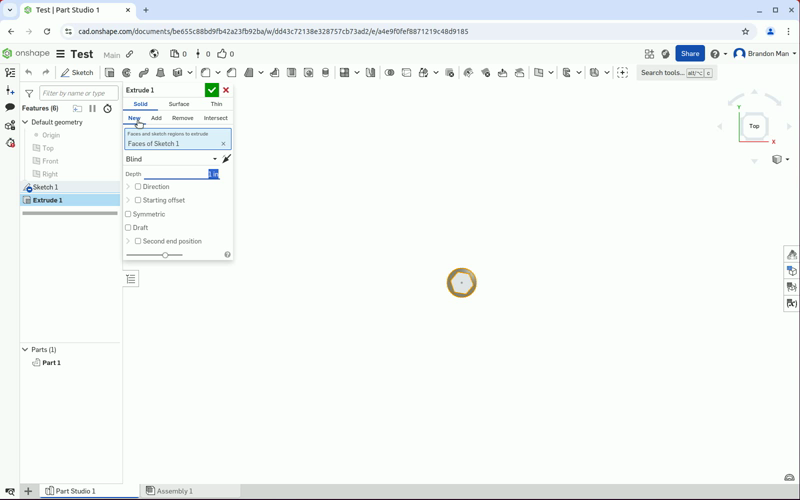
text(23.108)
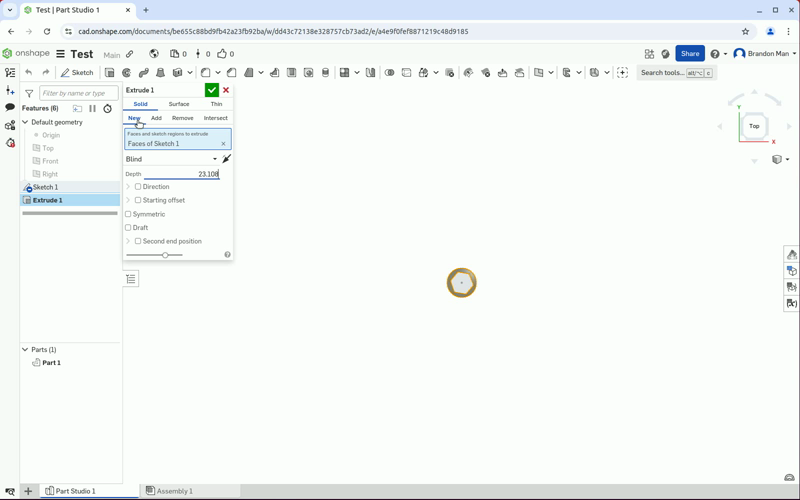
key(enter)
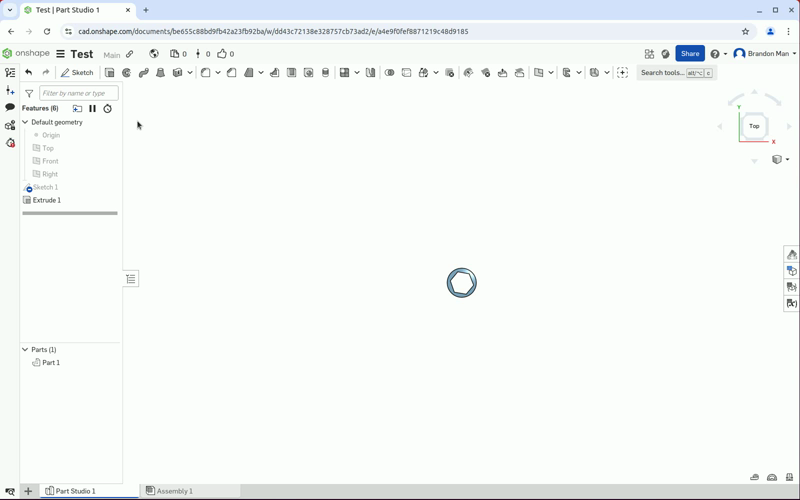
key(shift+h)
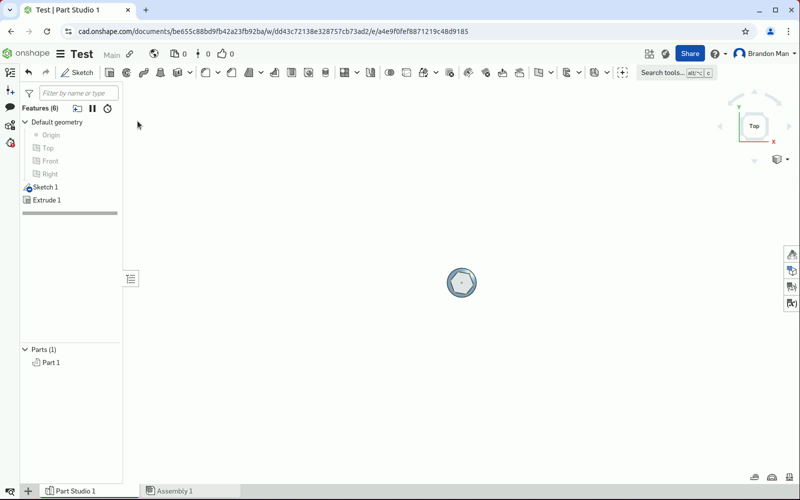
key(shift+h)
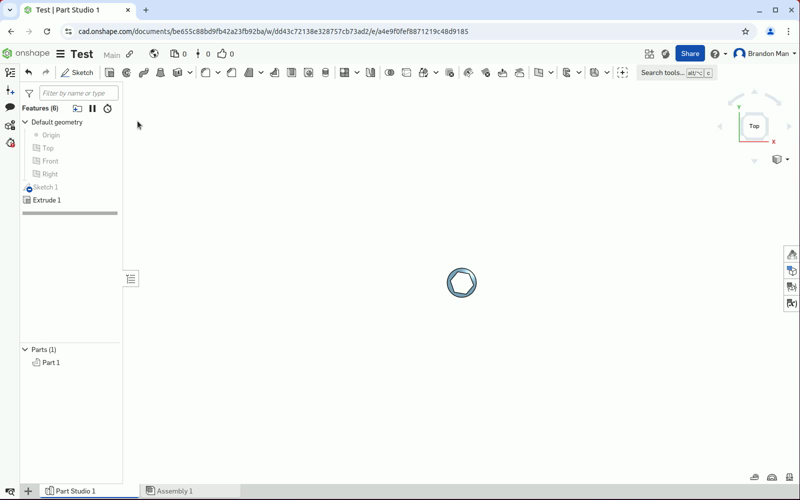
mouse_move(73, 189)
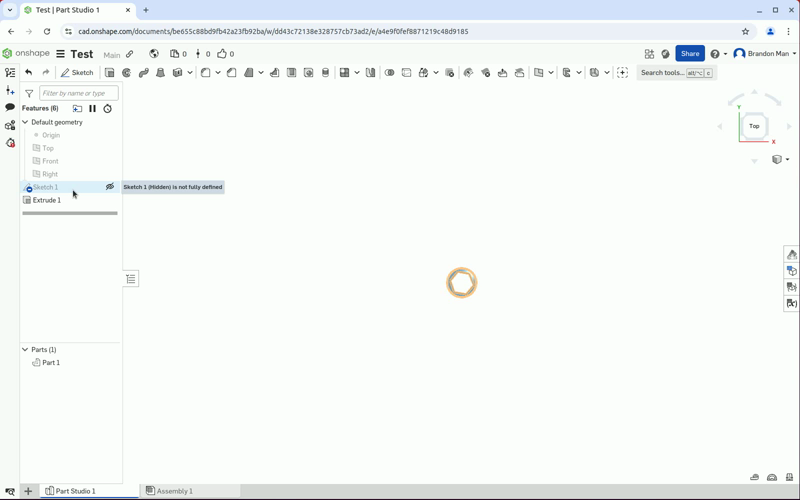
click(73, 189)
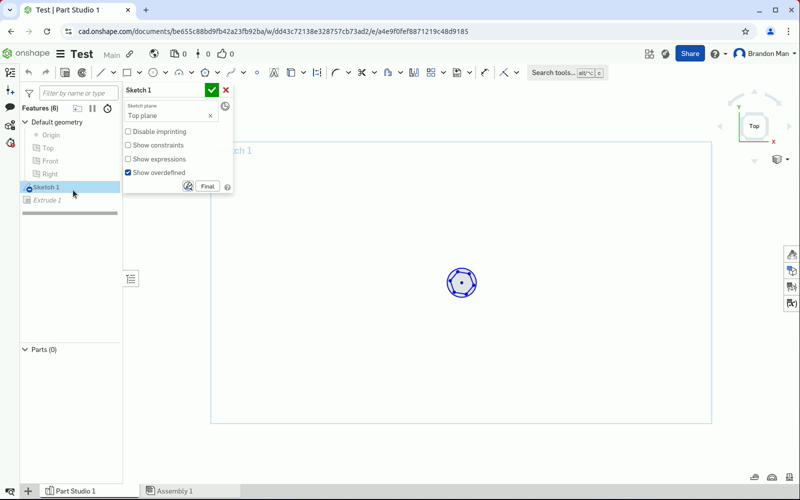
mouse_move(229, 92)
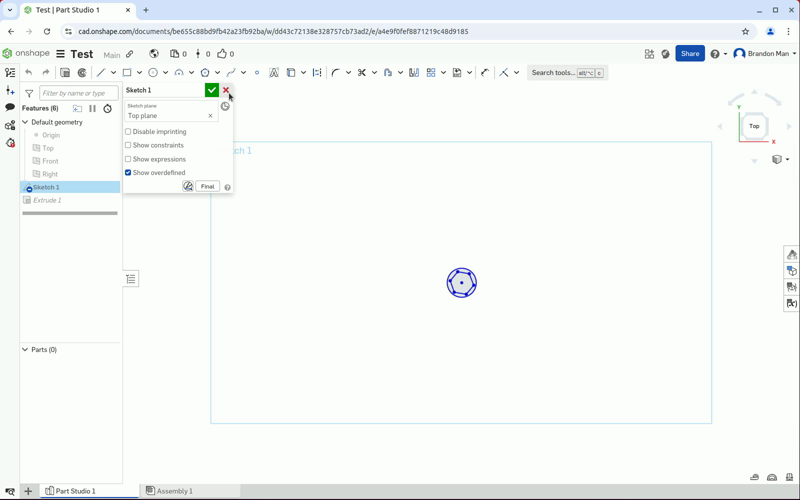
click(229, 92)
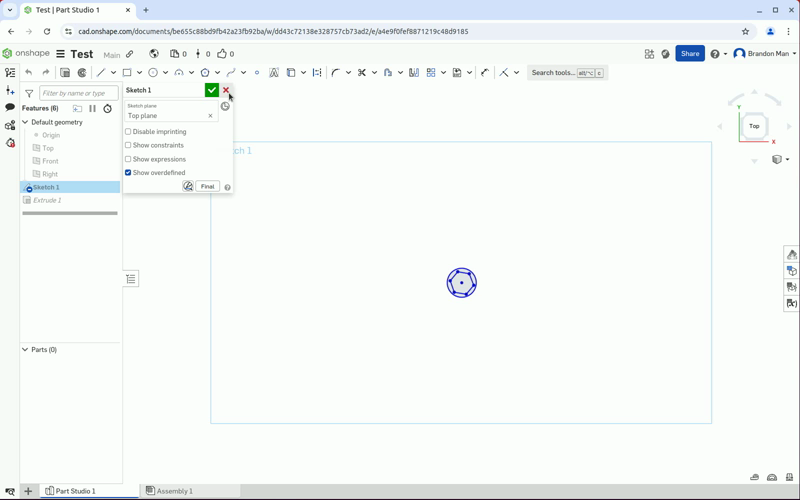
key(shift+s)
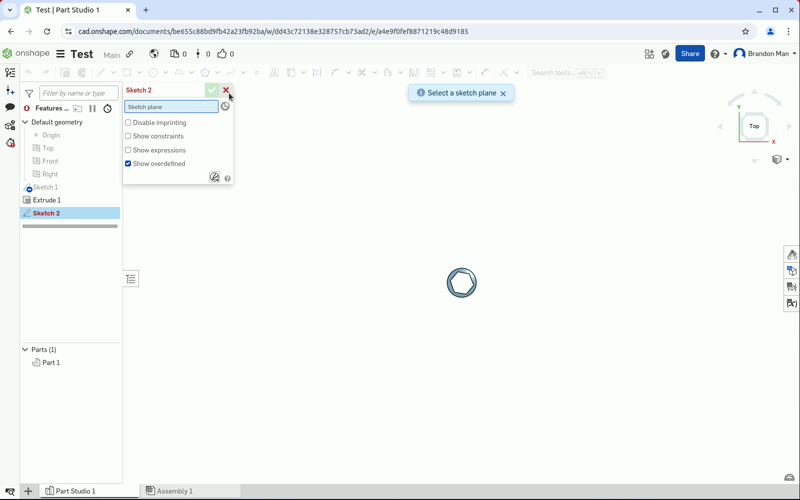
mouse_move(73, 150)
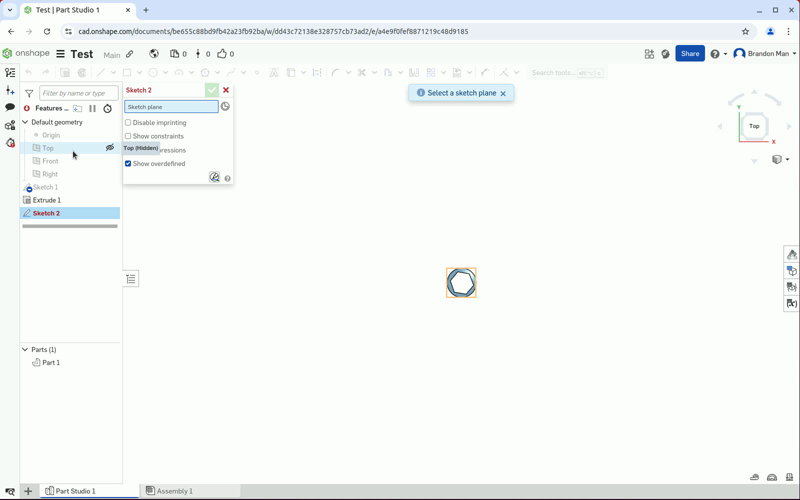
click(73, 150)
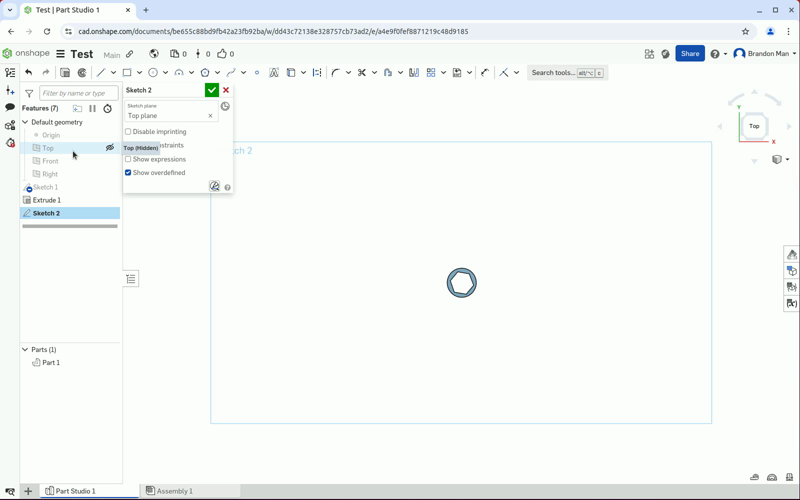
mouse_move(73, 352)
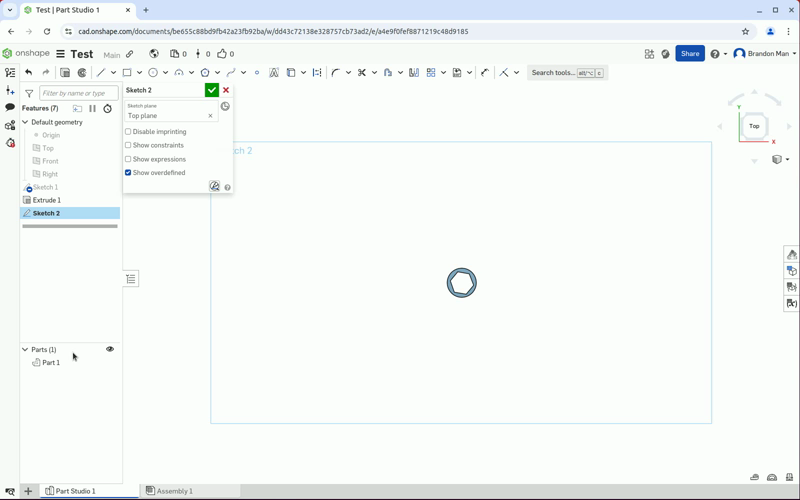
key(y)
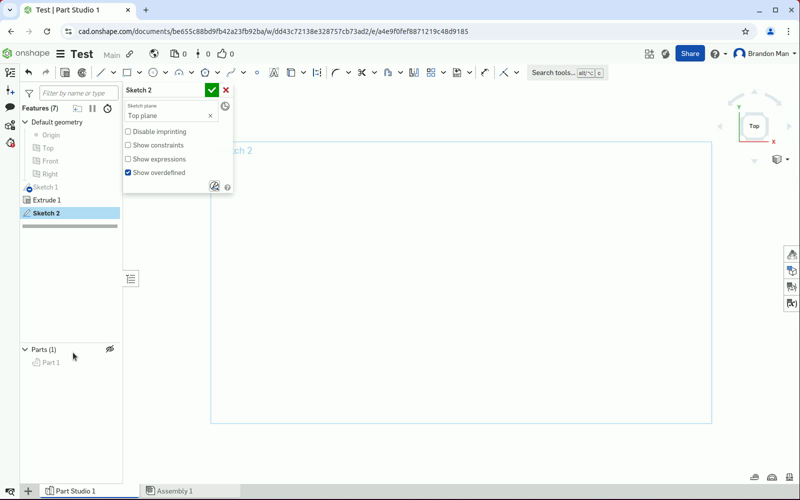
key(l)
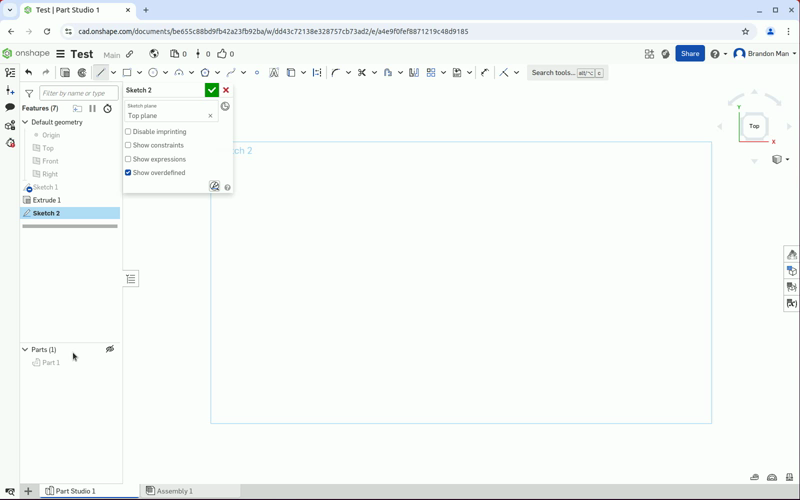
key_down(shift)
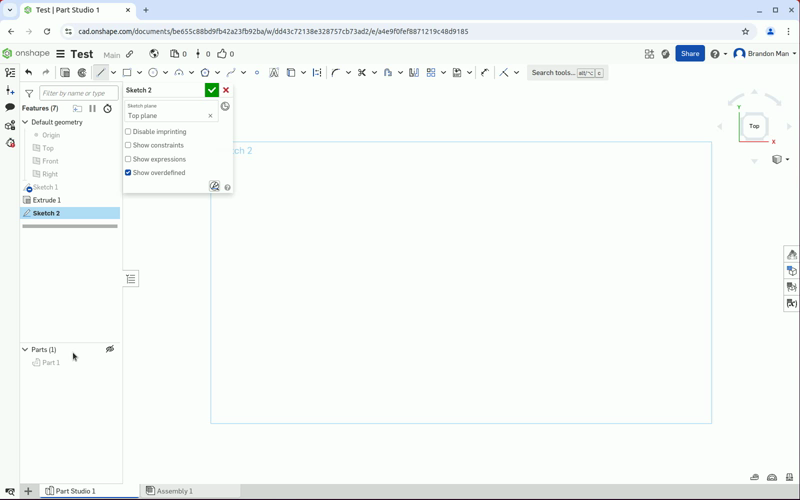
mouse_move(449, 280)
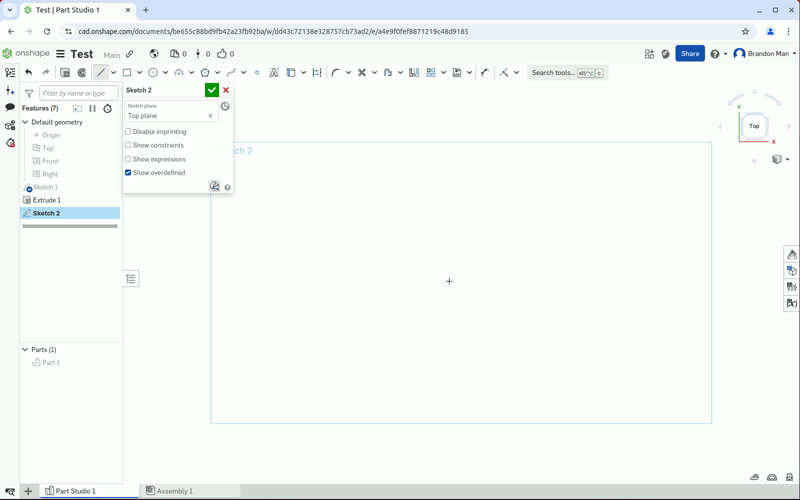
click(449, 280)
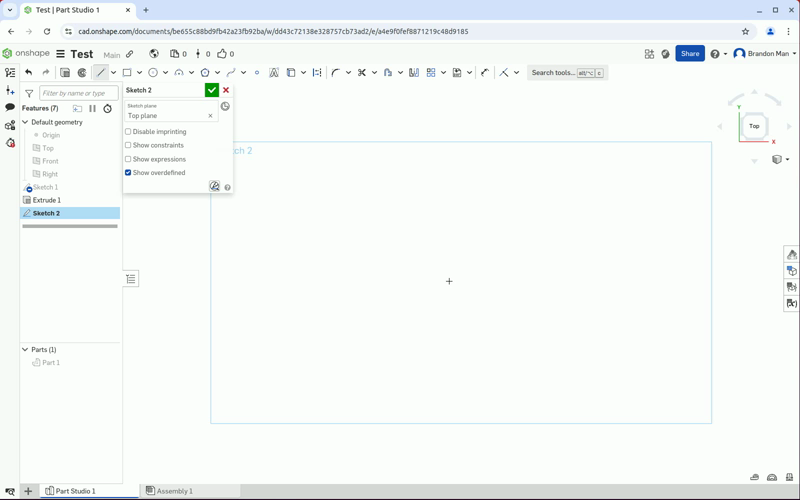
key_up(shift)
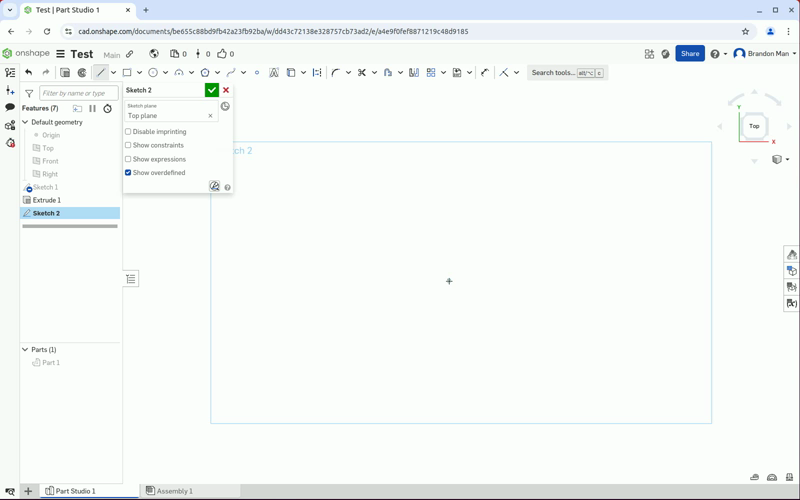
key_down(shift)
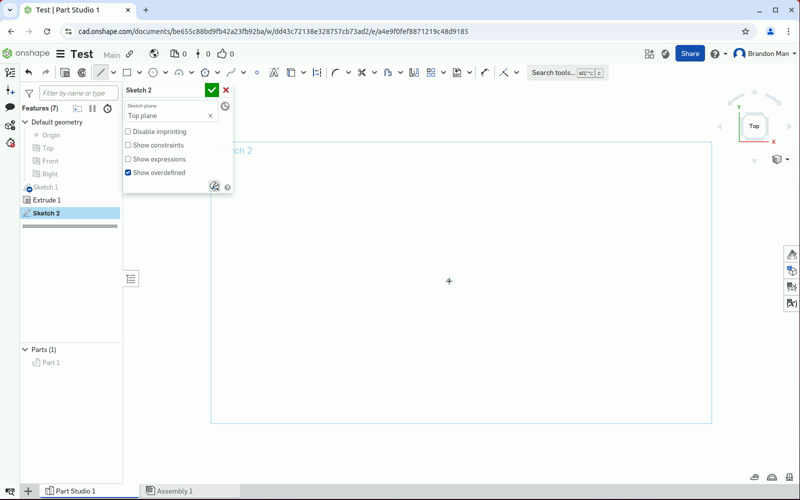
mouse_move(479, 280)
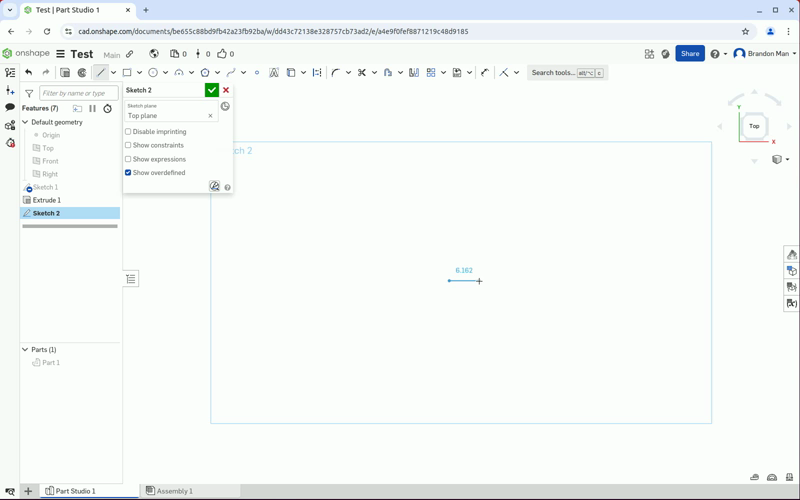
mouse_move(453, 291)
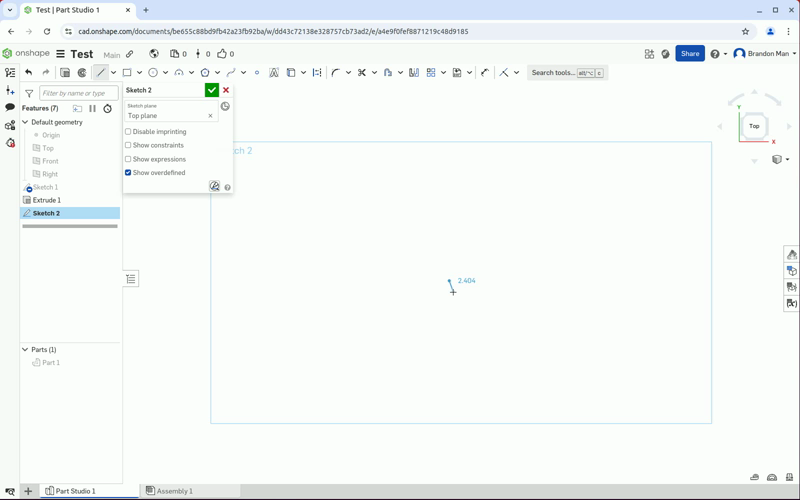
click(453, 291)
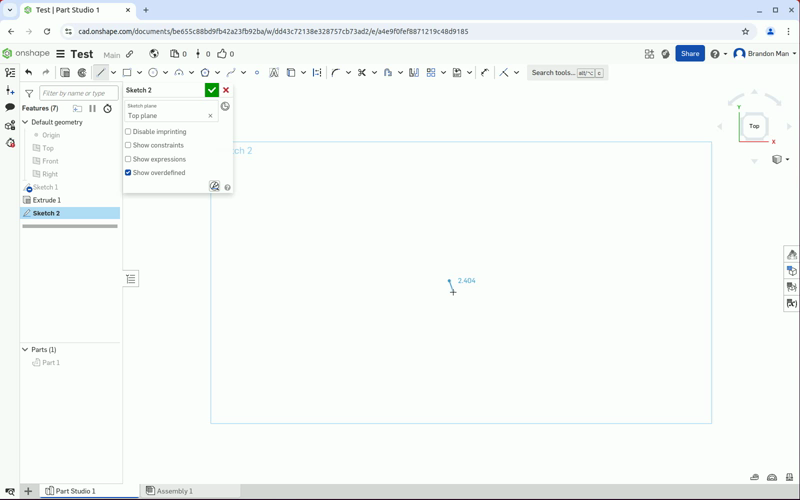
key_up(shift)
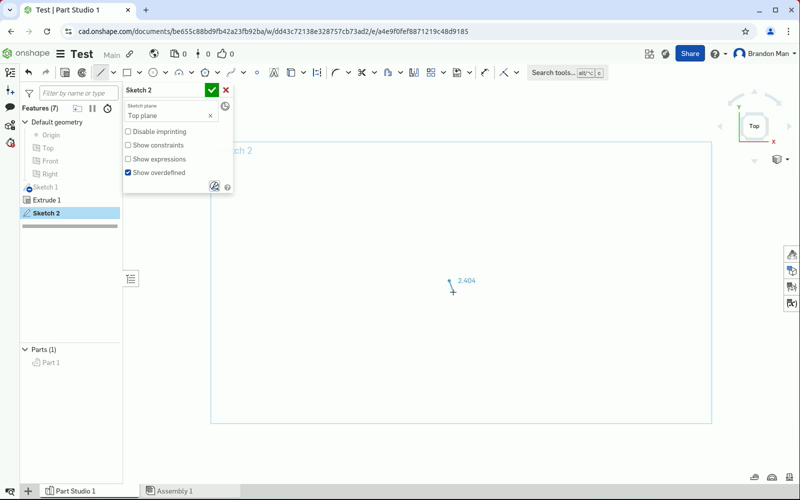
key_down(shift)
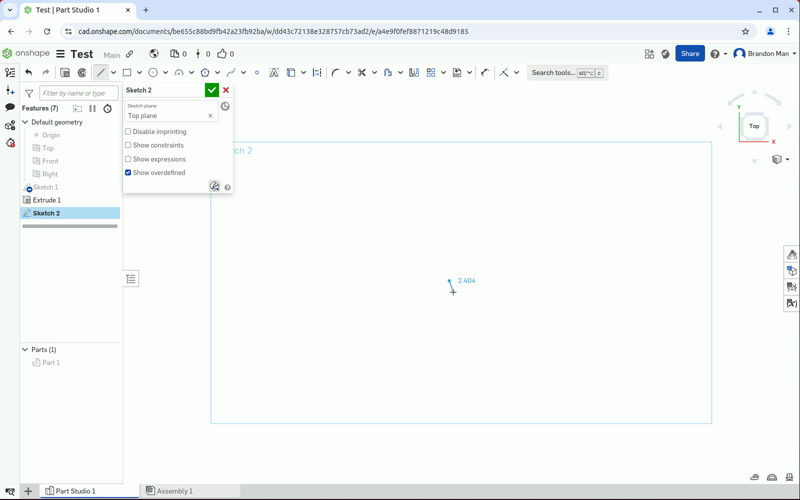
mouse_move(483, 291)
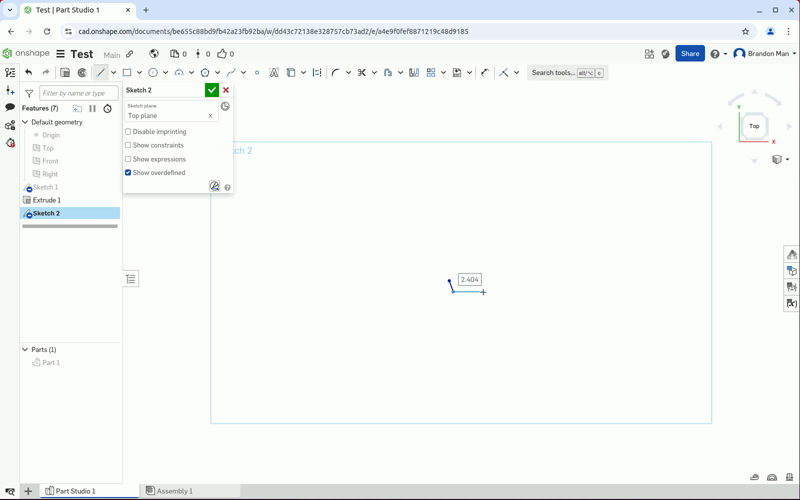
mouse_move(464, 293)
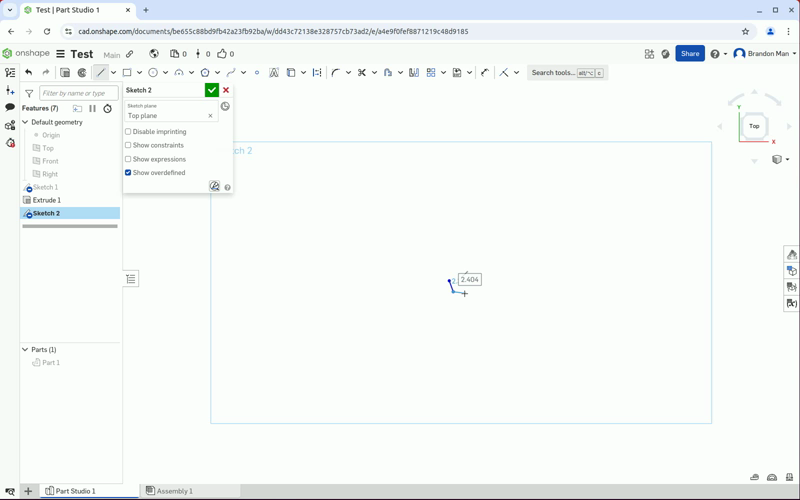
click(464, 293)
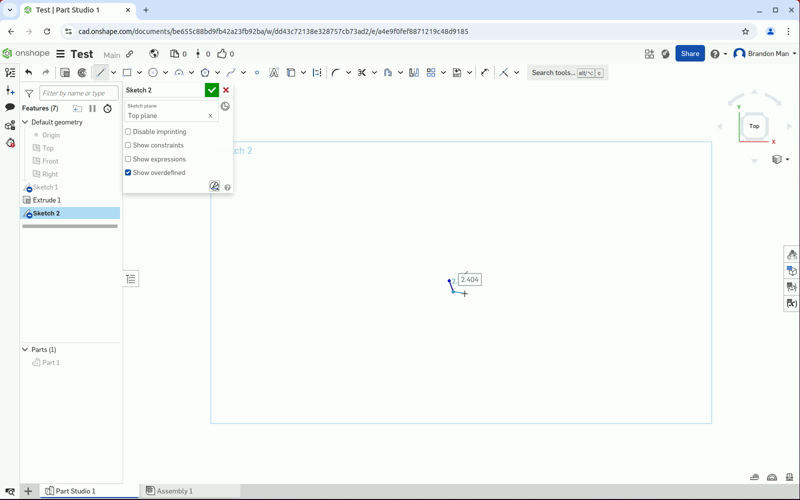
key_up(shift)
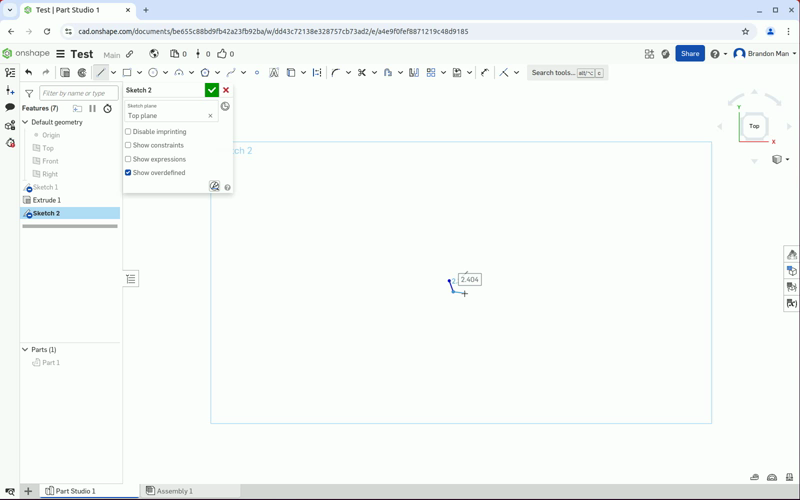
key_down(shift)
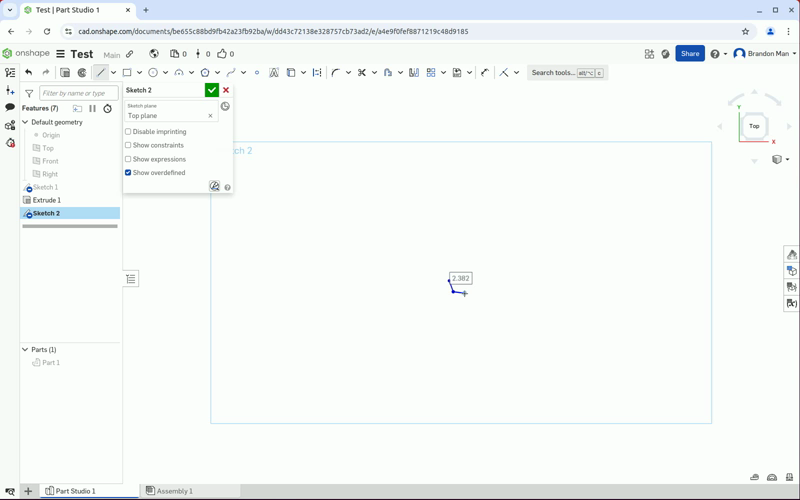
mouse_move(495, 293)
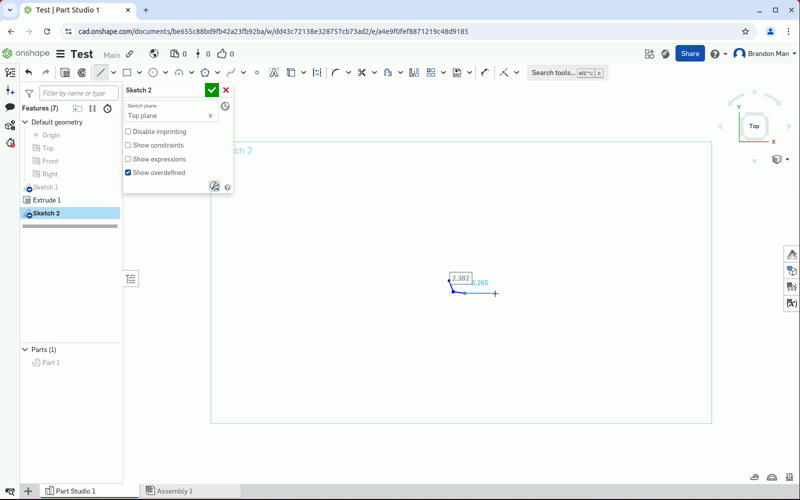
mouse_move(472, 284)
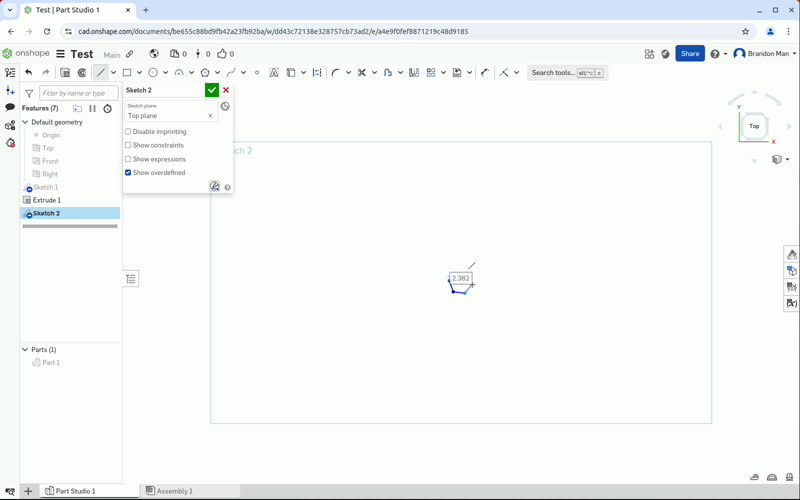
click(472, 284)
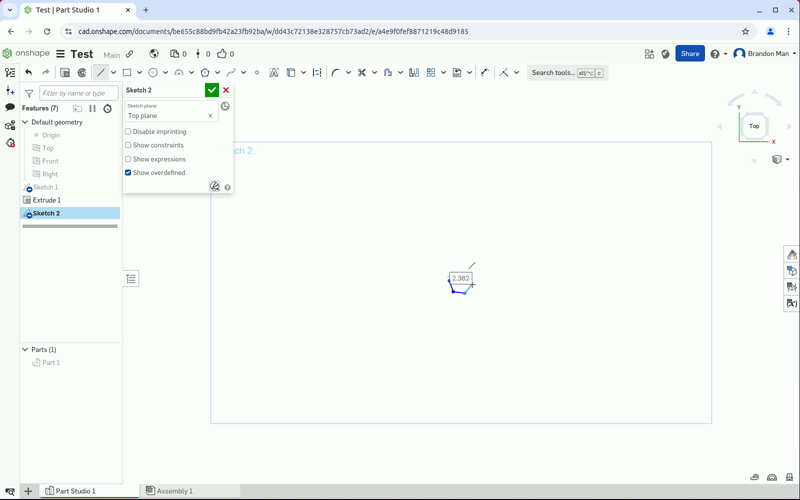
key_up(shift)
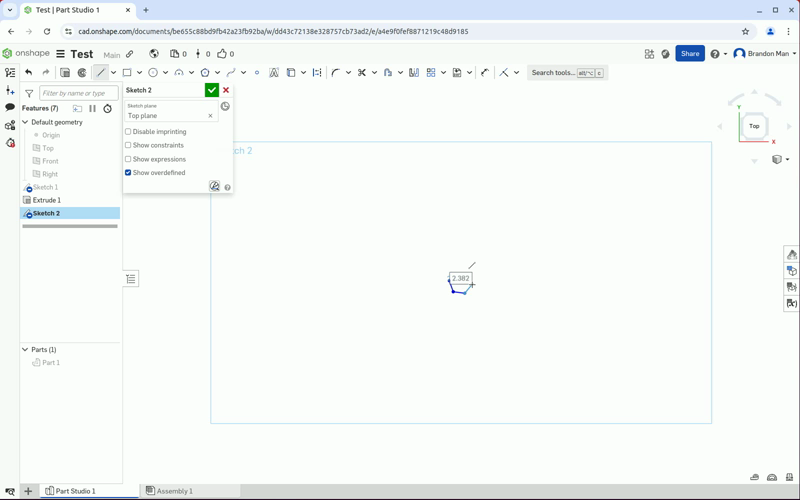
key_down(shift)
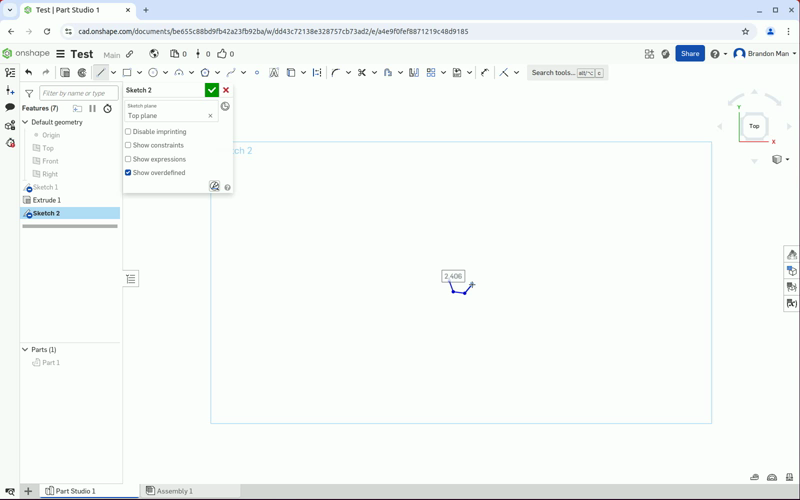
mouse_move(502, 284)
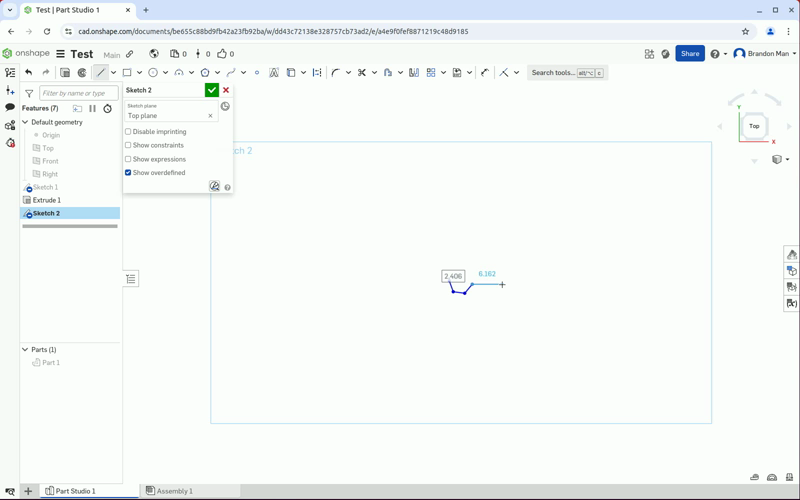
mouse_move(467, 273)
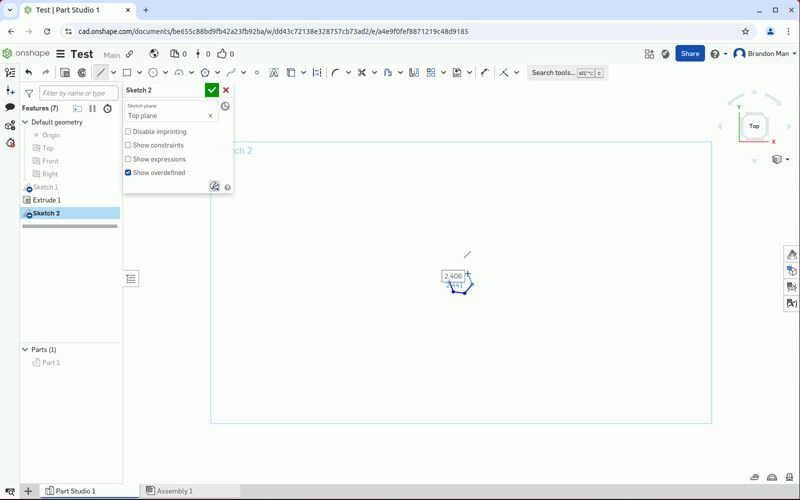
click(467, 273)
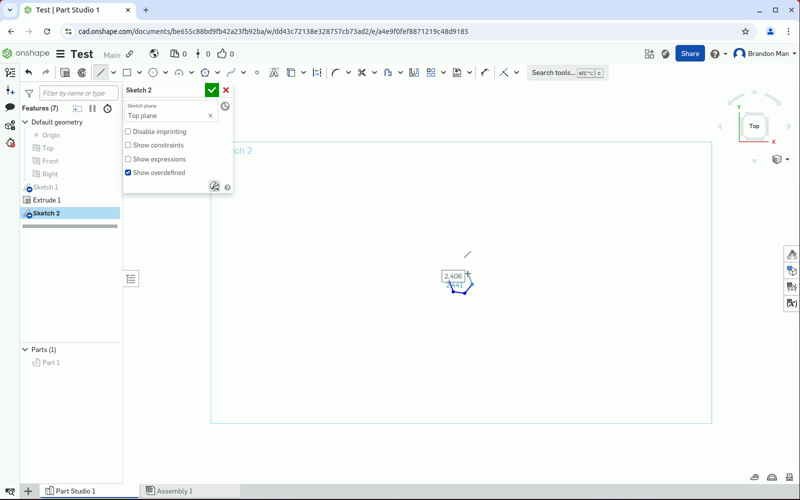
key_up(shift)
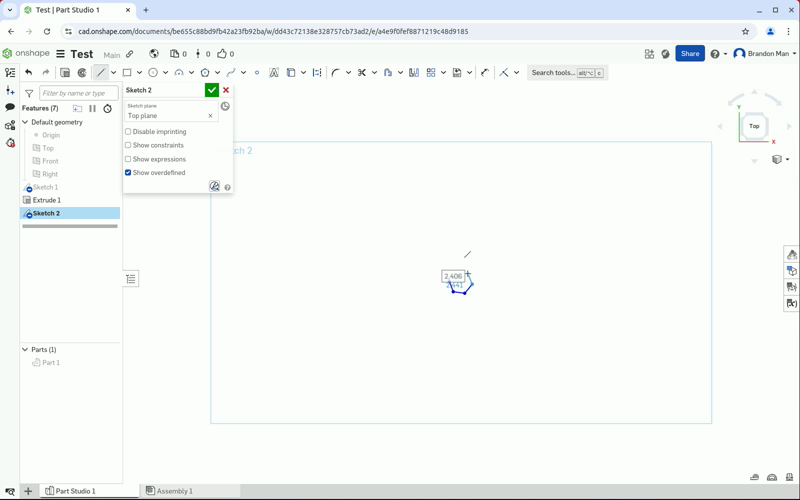
key_down(shift)
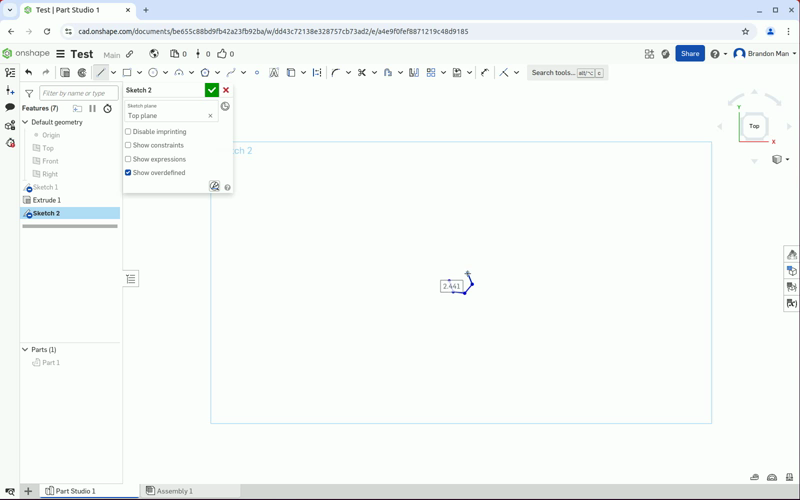
mouse_move(498, 273)
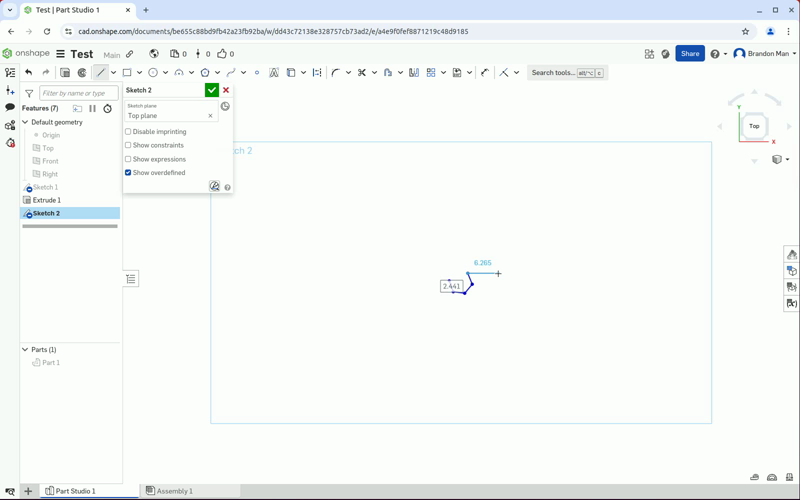
mouse_move(456, 271)
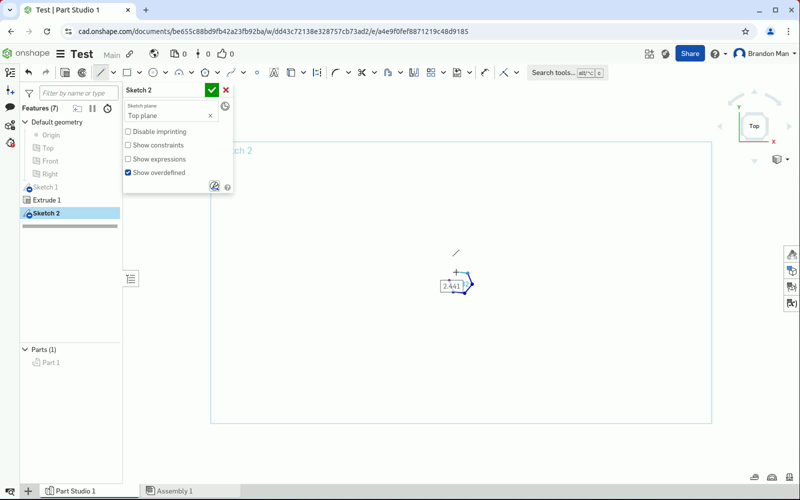
click(456, 271)
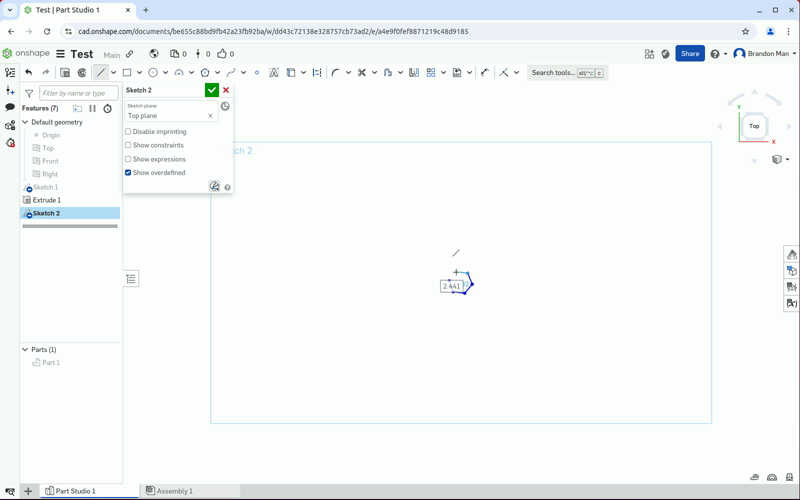
key_up(shift)
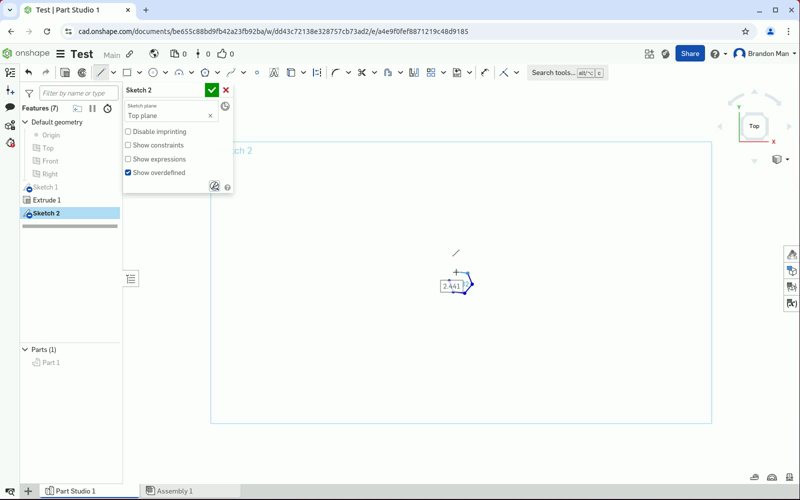
mouse_move(486, 271)
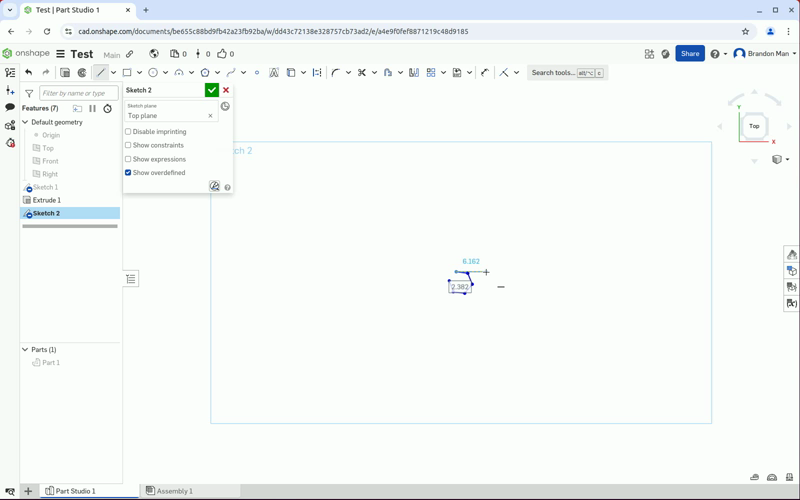
key_down(shift)
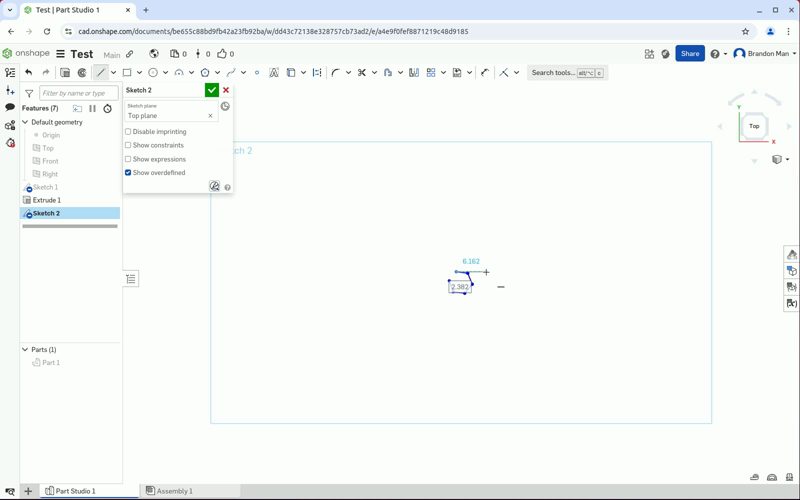
mouse_move(449, 280)
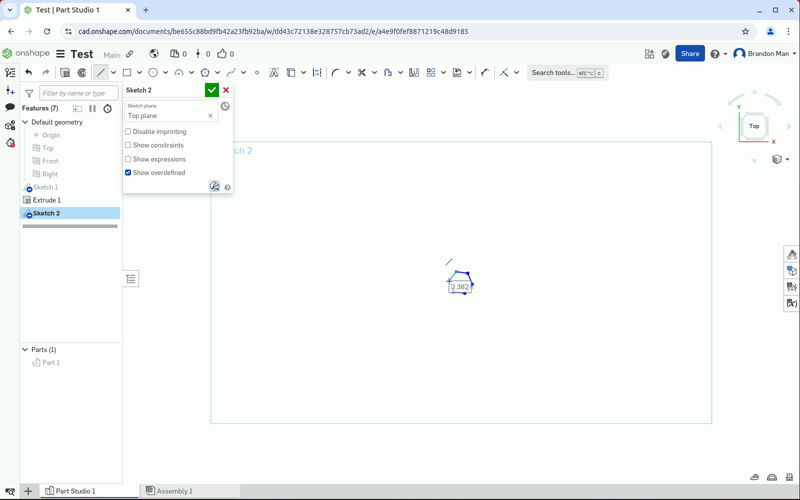
key_up(shift)
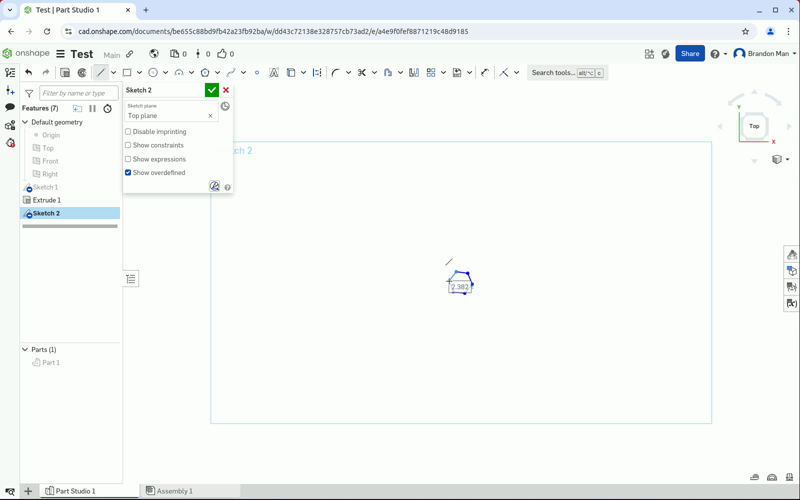
click(449, 280)
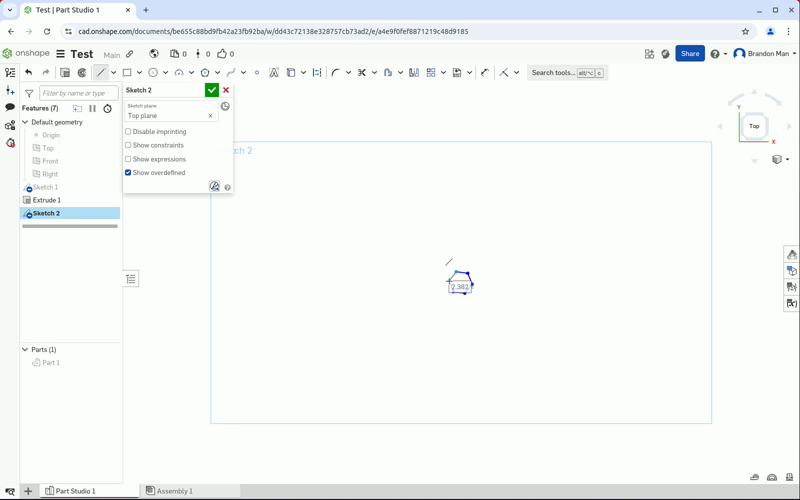
key(esc)
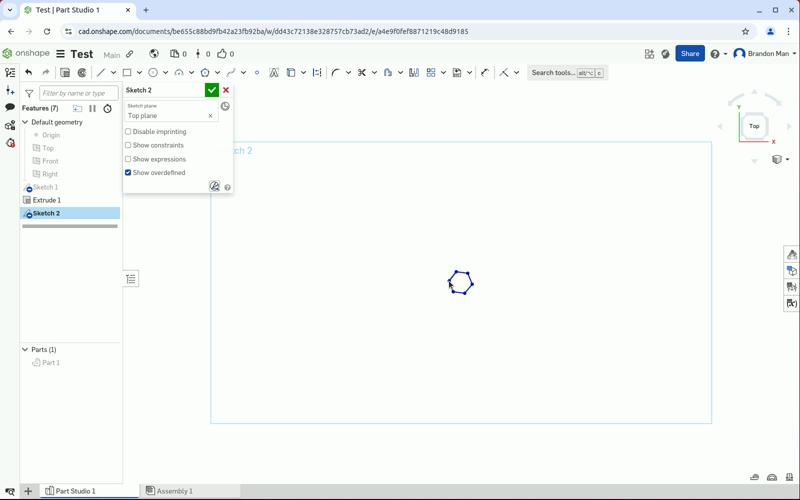
mouse_move(465, 291)
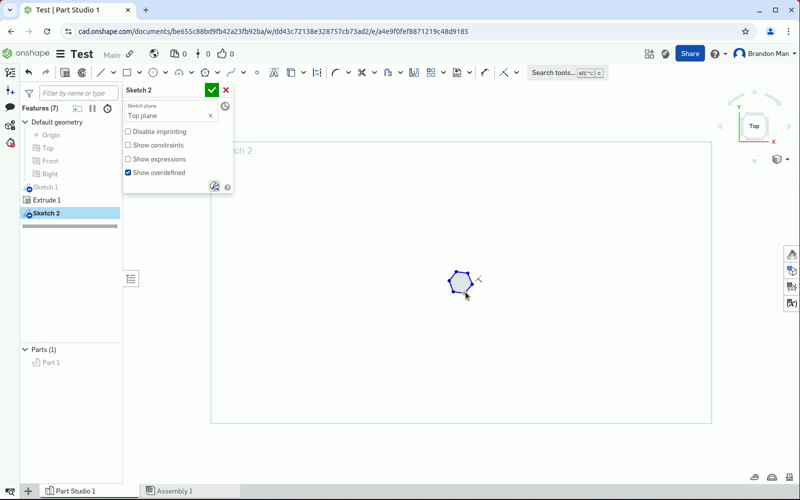
scroll(6)
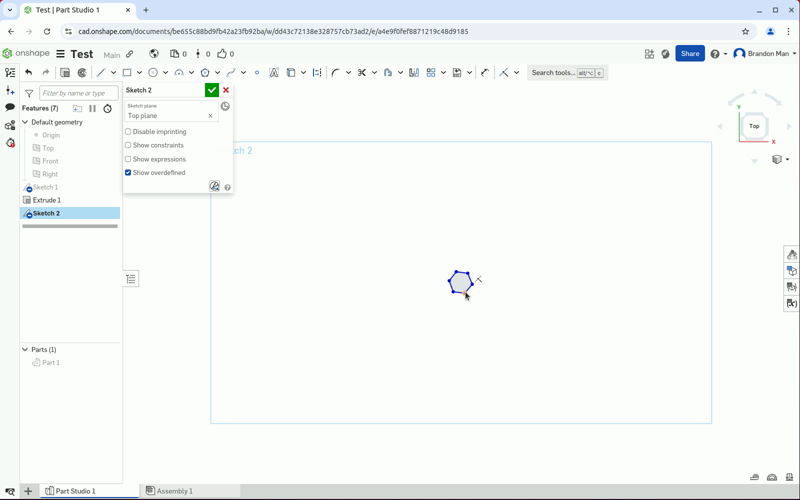
scroll(6)
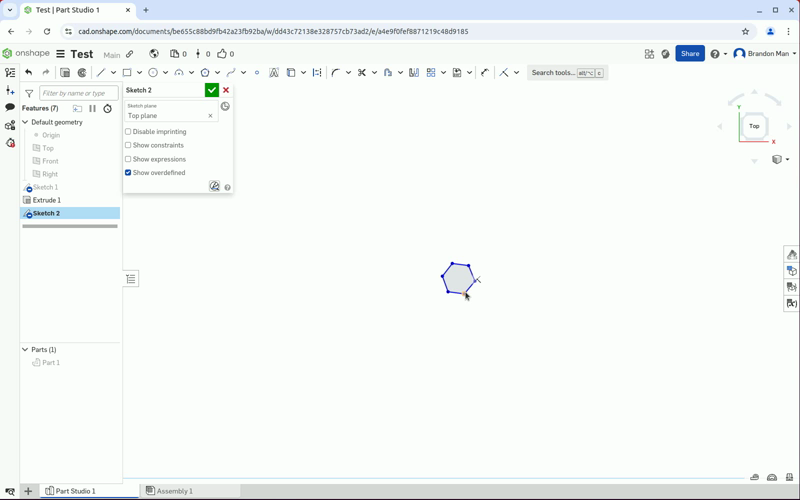
scroll(6)
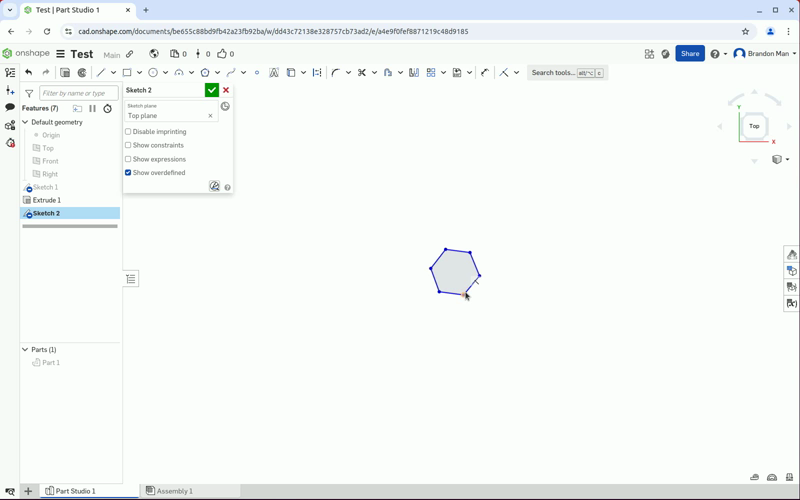
scroll(6)
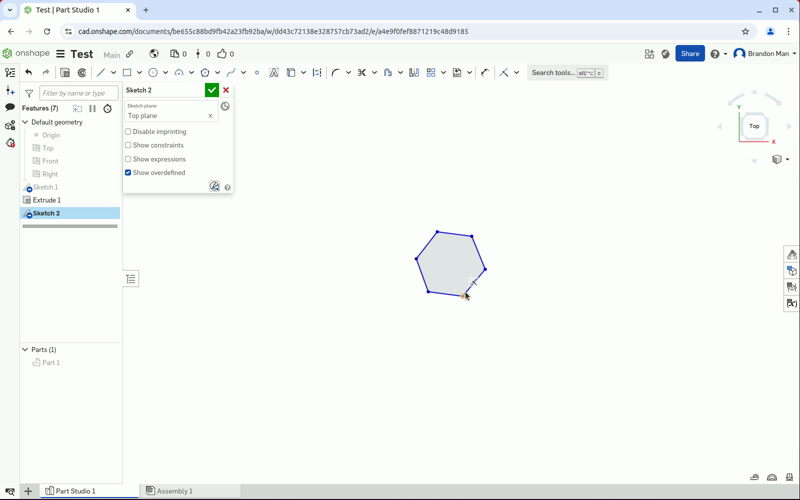
scroll(6)
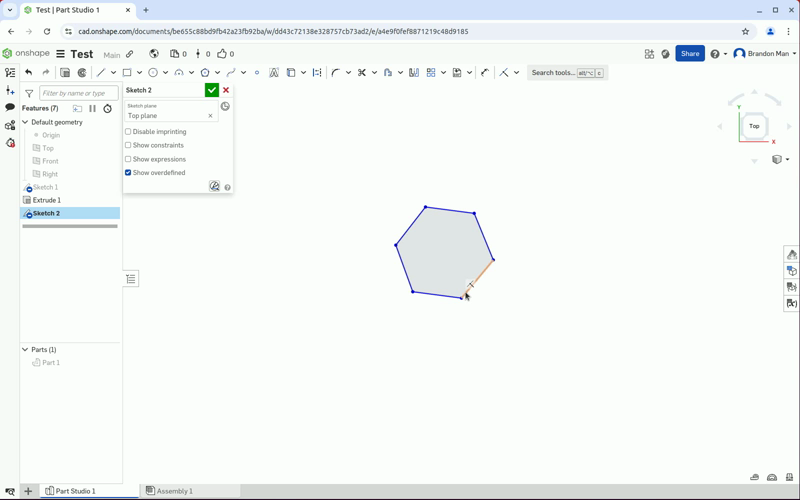
scroll(6)
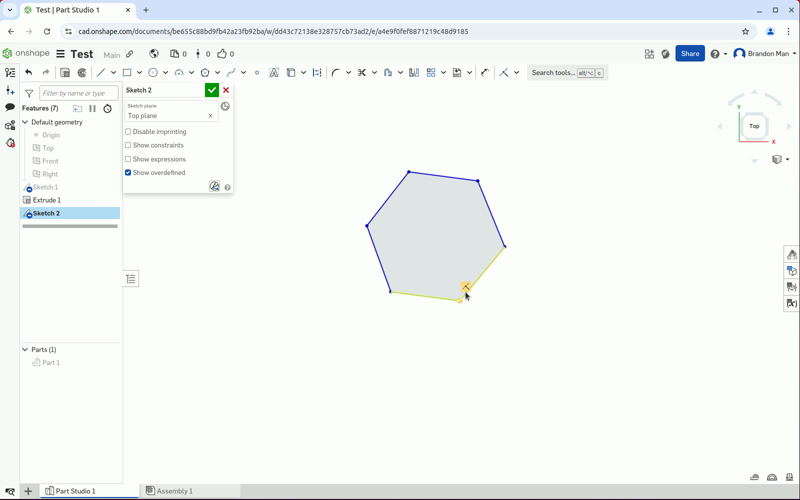
scroll(6)
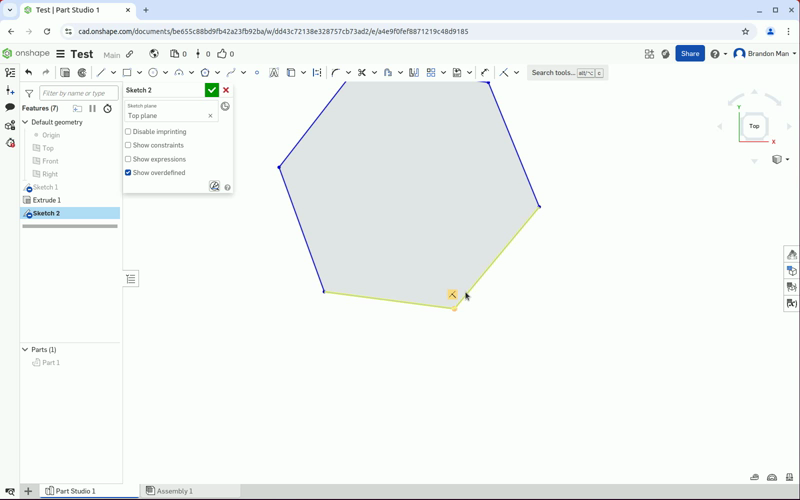
click(465, 291)
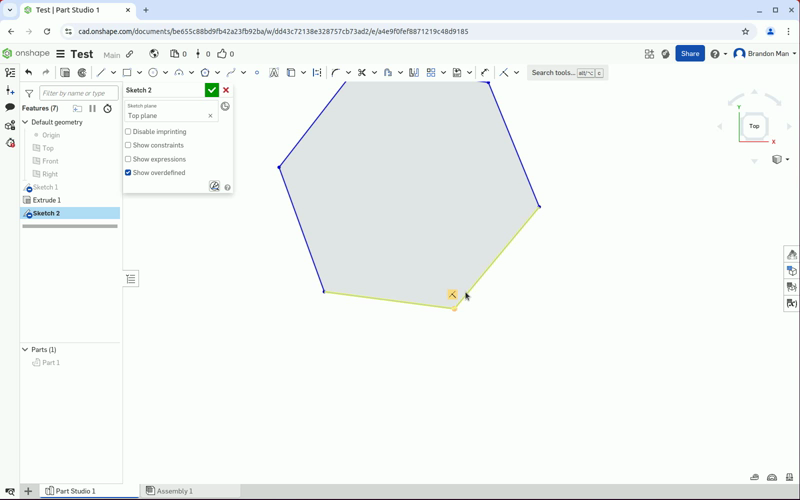
scroll(-6)
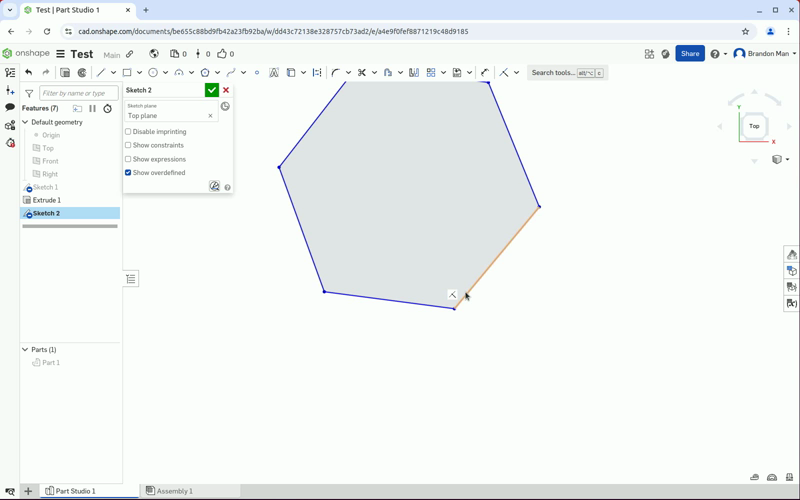
scroll(-6)
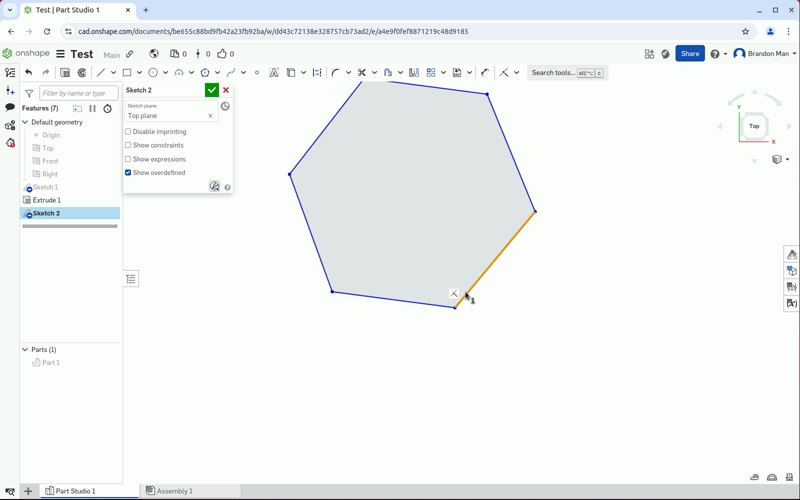
scroll(-6)
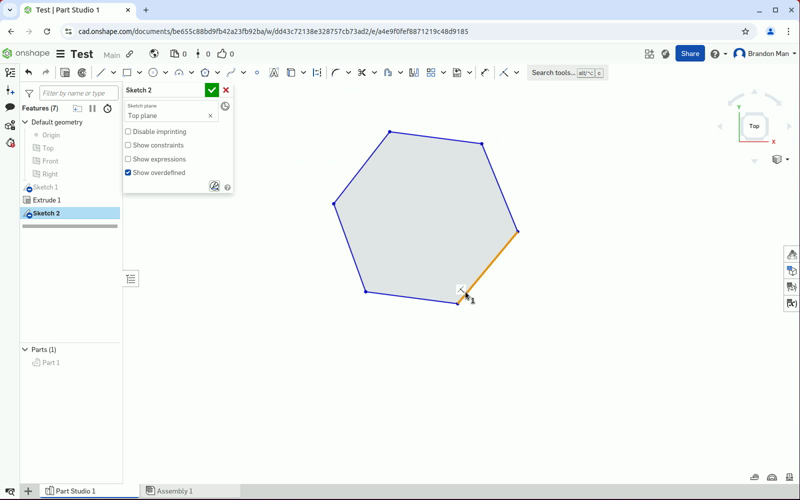
scroll(-6)
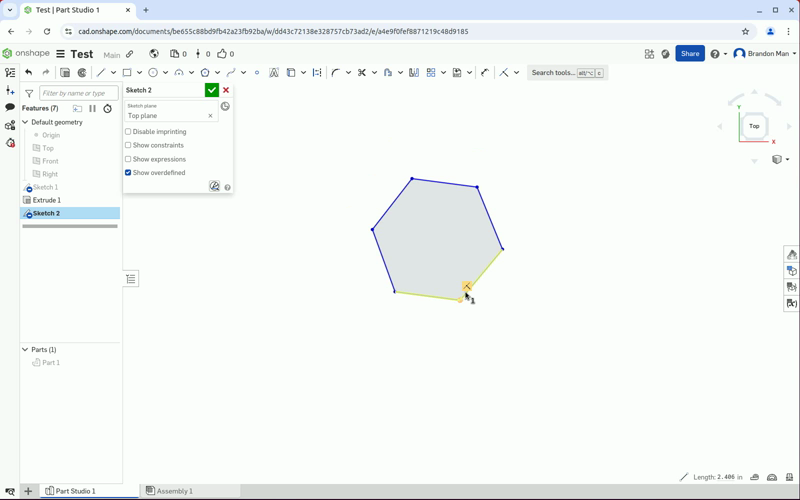
scroll(-6)
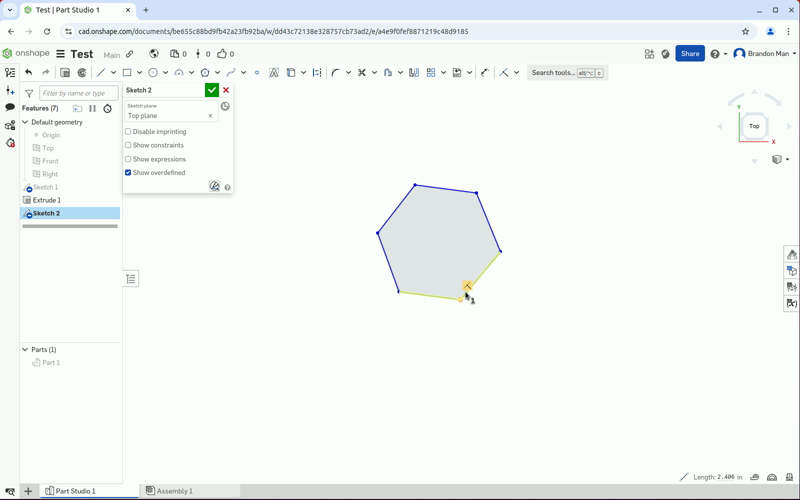
scroll(-6)
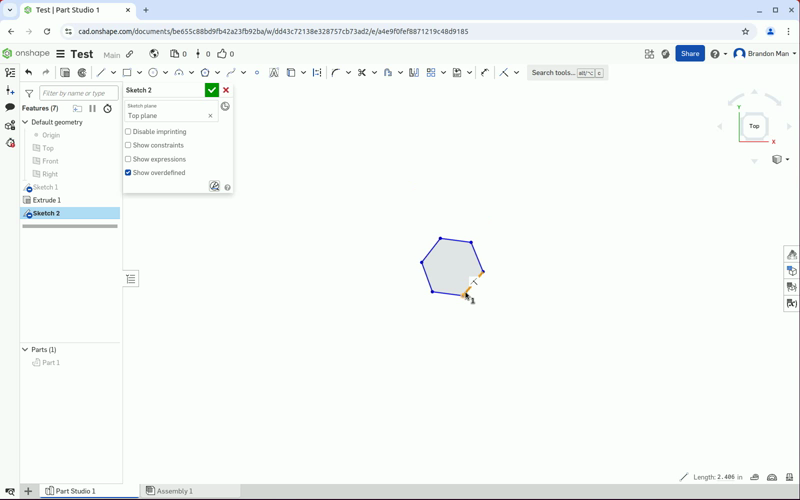
scroll(-6)
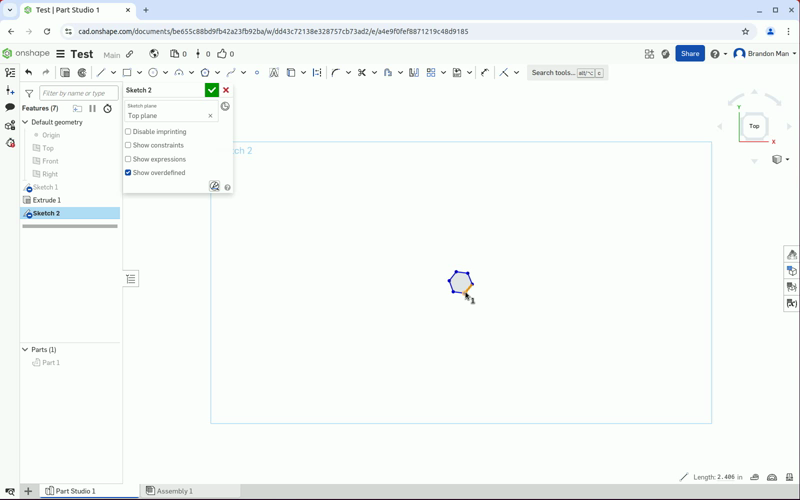
mouse_move(73, 352)
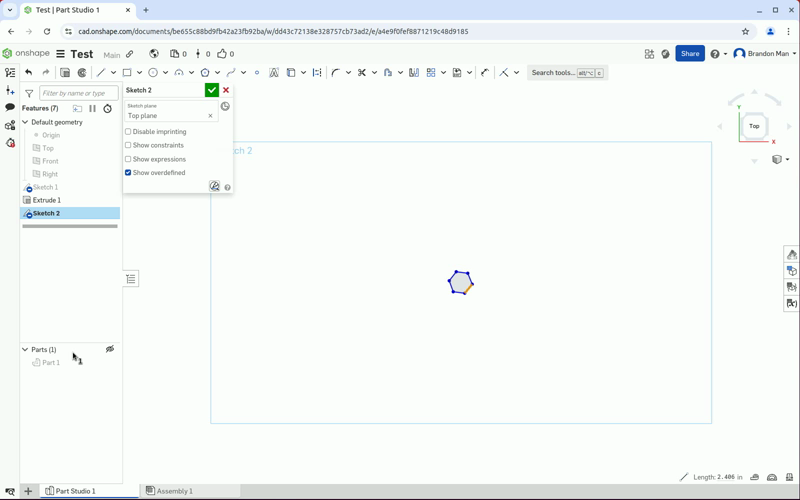
key(shift+y)
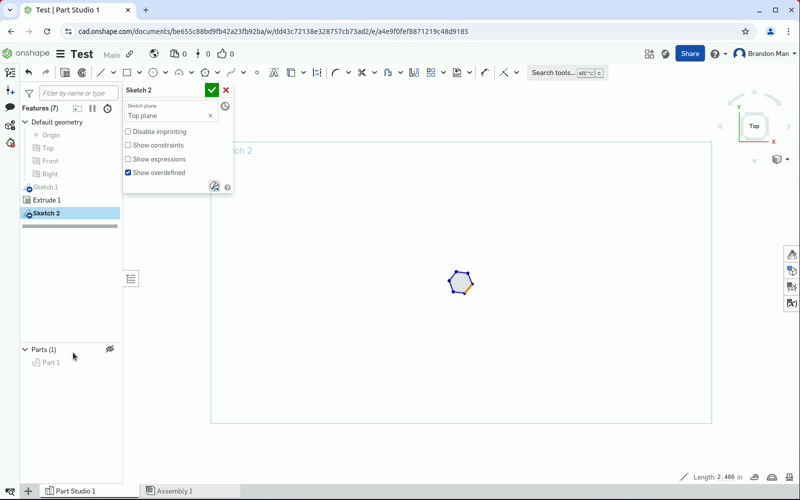
key(shift+e)
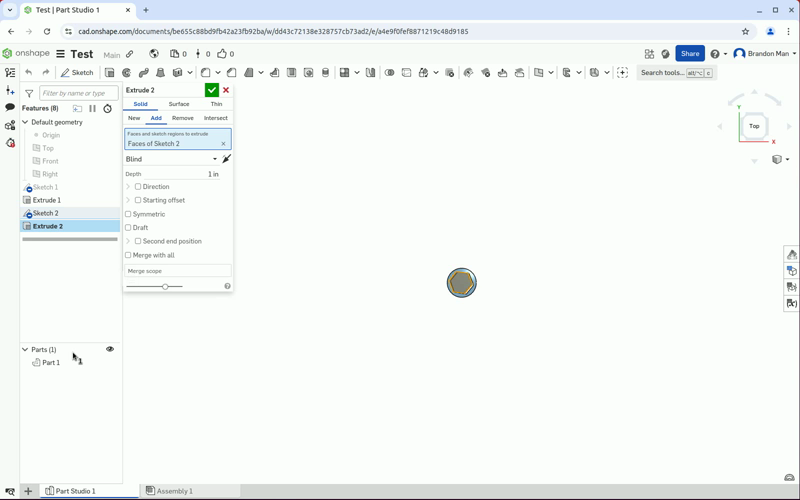
mouse_move(143, 106)
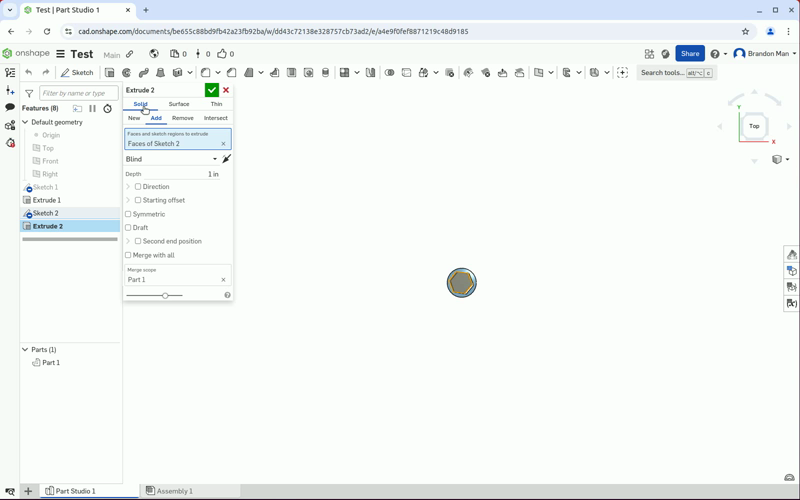
click(143, 106)
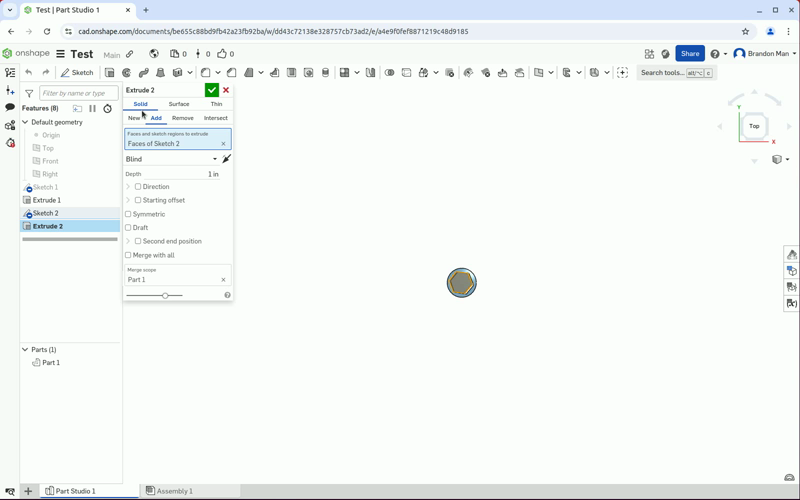
mouse_move(137, 120)
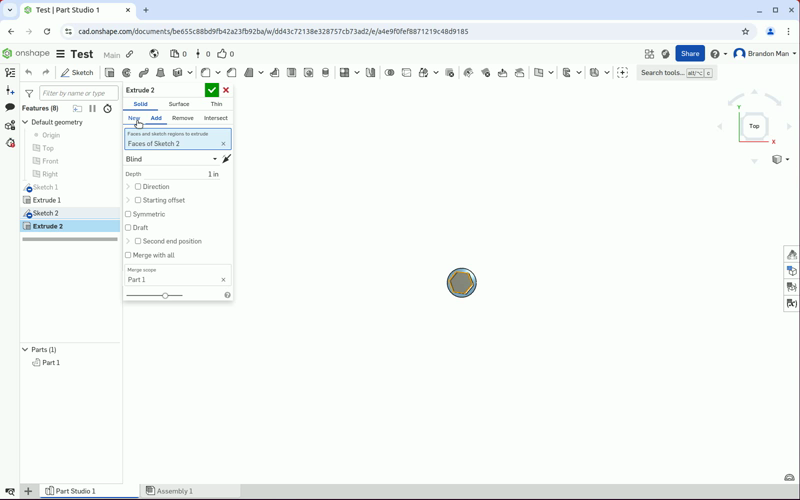
click(137, 120)
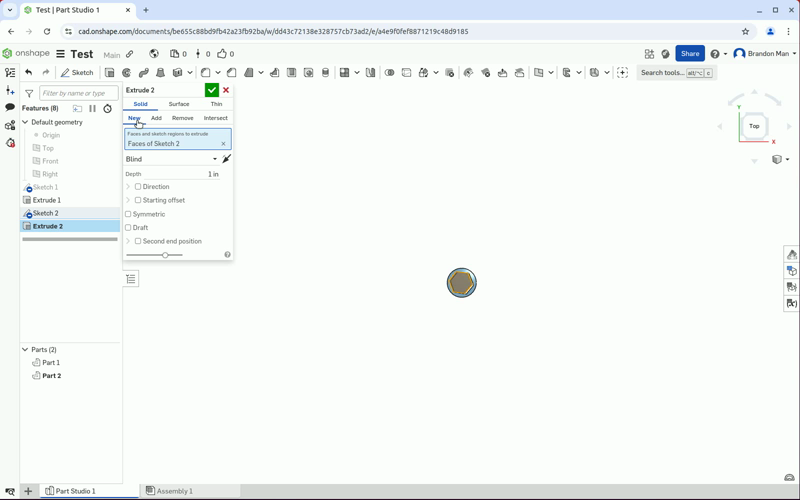
key(tab, 4)
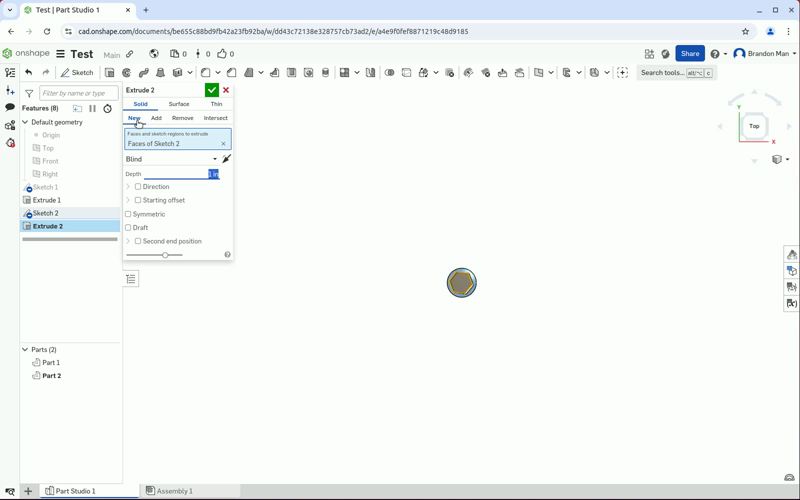
text(23.108)
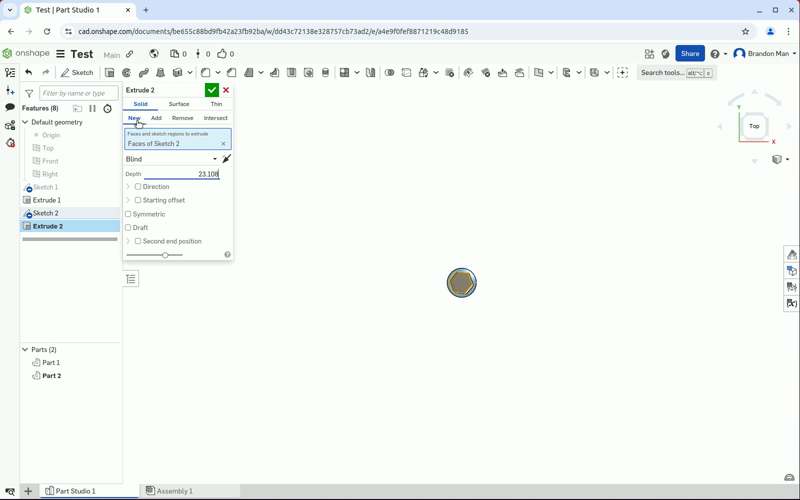
key(enter)
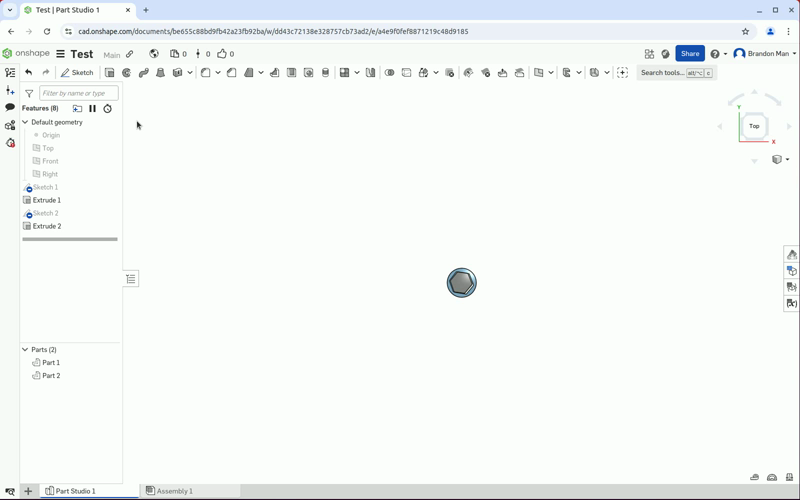
key(shift+h)
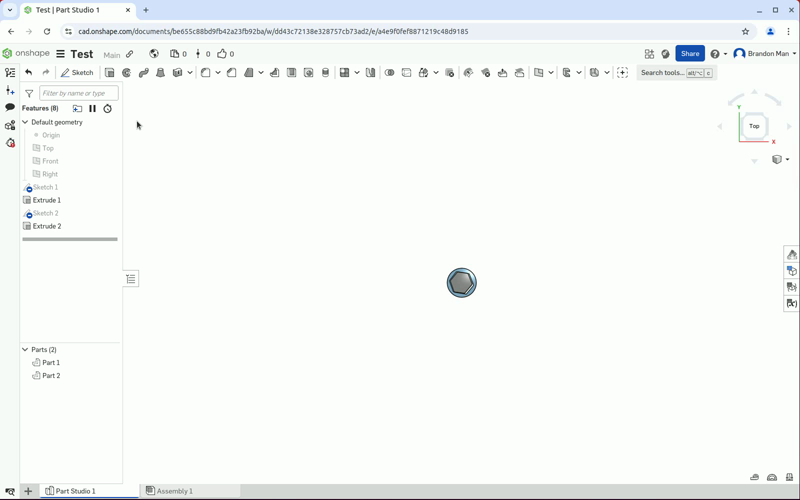
key(shift+h)
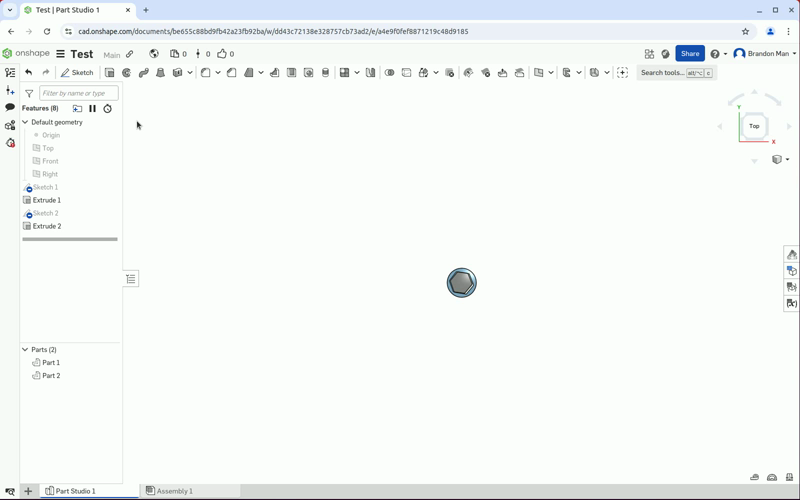
mouse_move(73, 189)
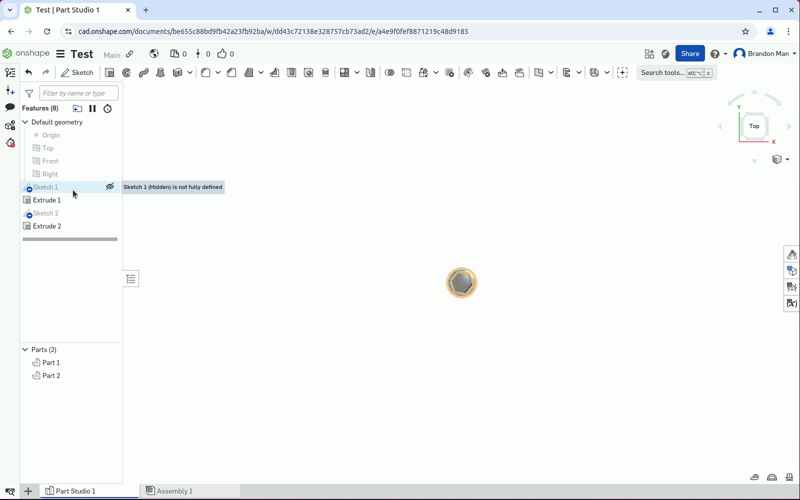
click(73, 189)
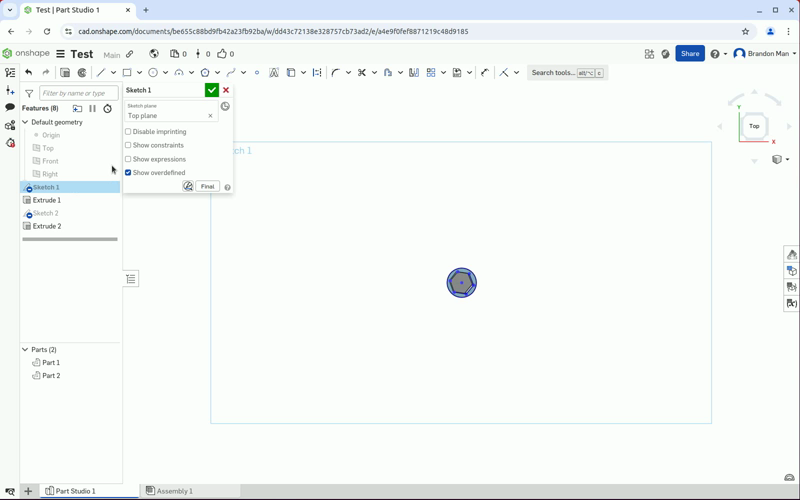
mouse_move(229, 92)
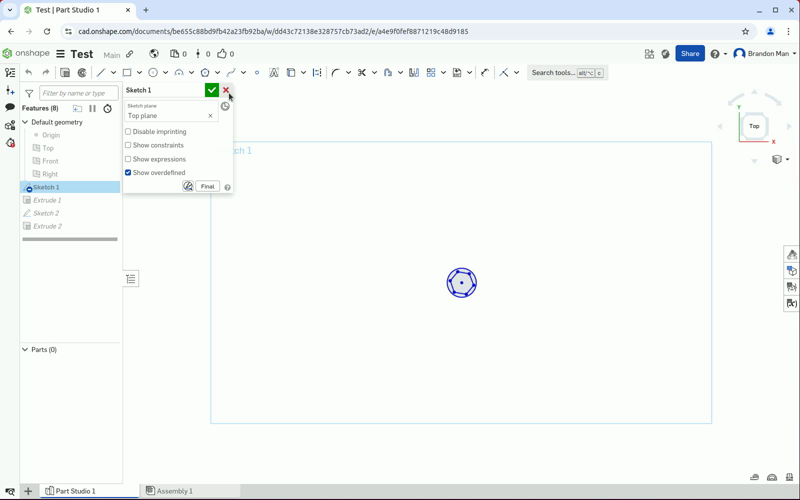
click(229, 92)
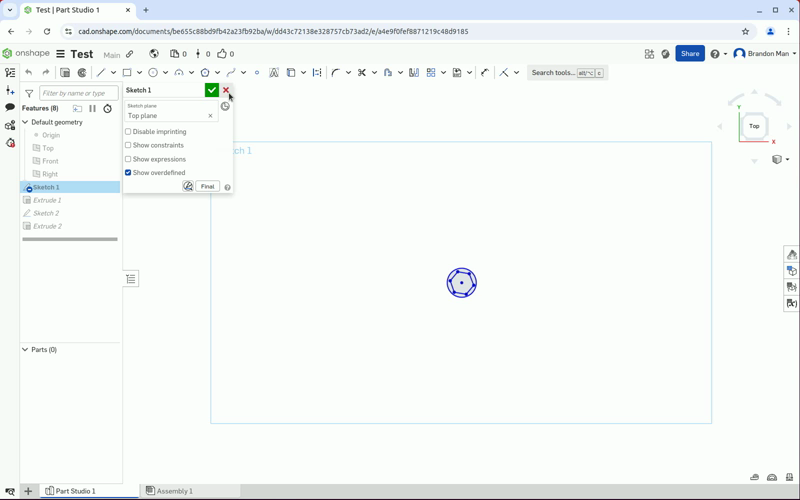
key(shift+s)
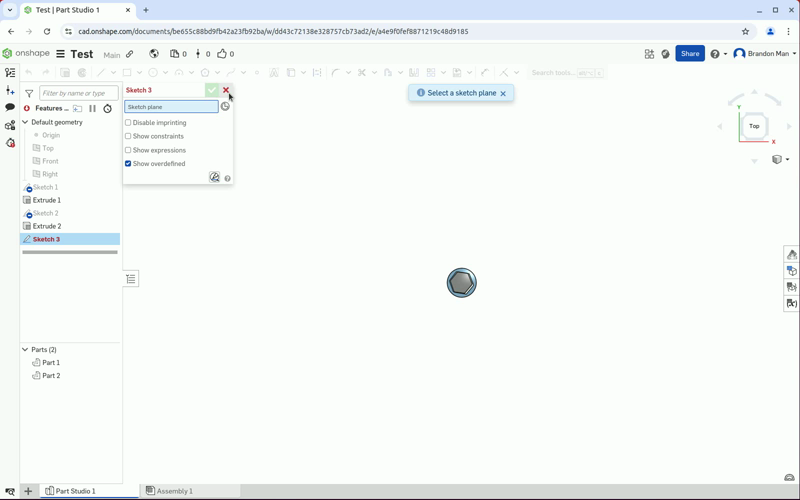
mouse_move(73, 150)
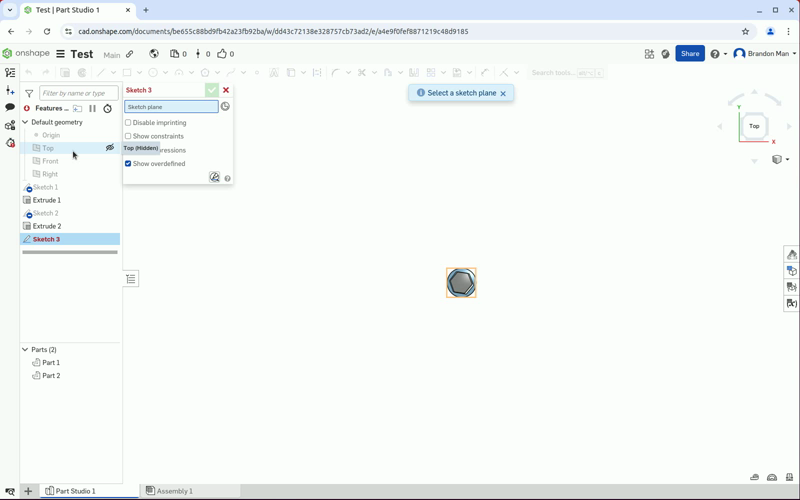
click(73, 150)
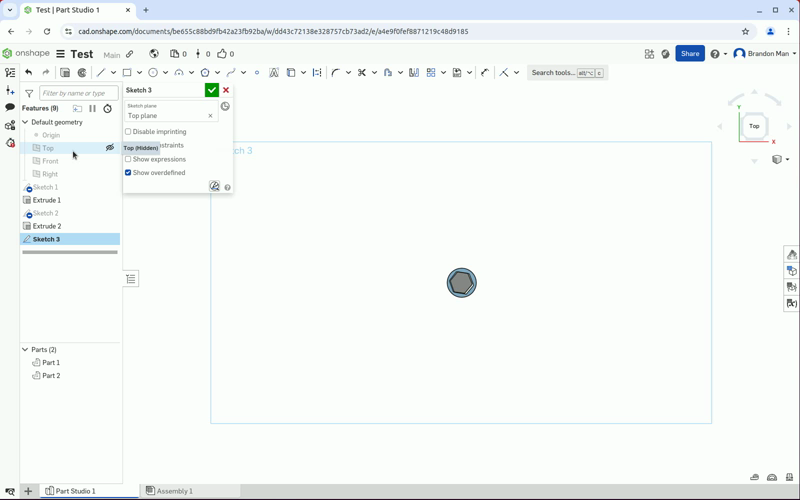
mouse_move(73, 352)
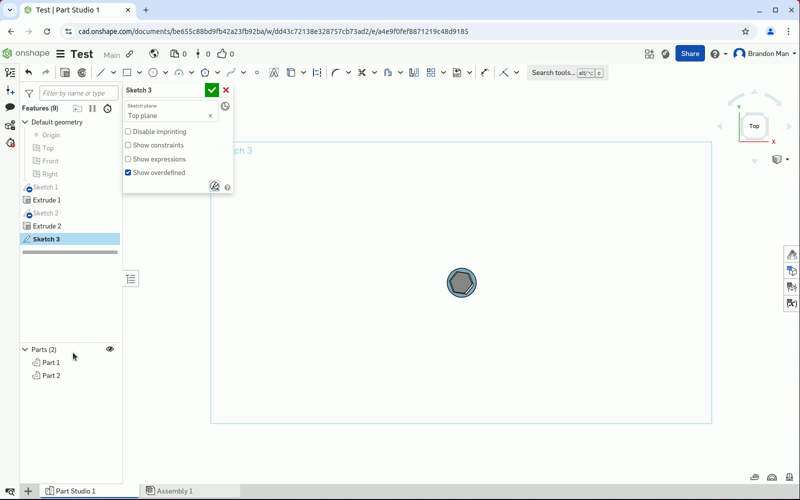
key(y)
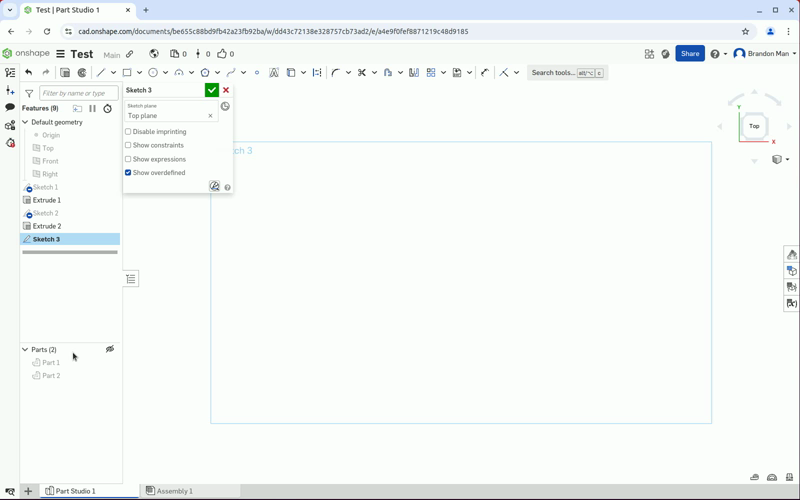
key(c)
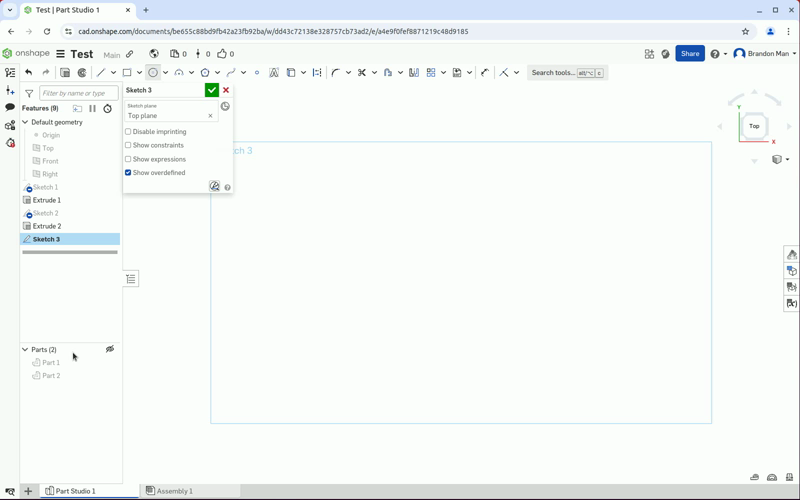
key_down(shift)
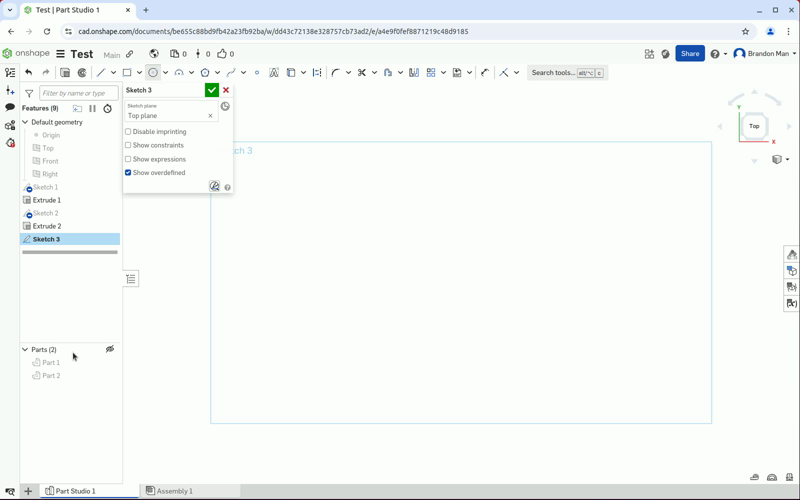
mouse_move(461, 282)
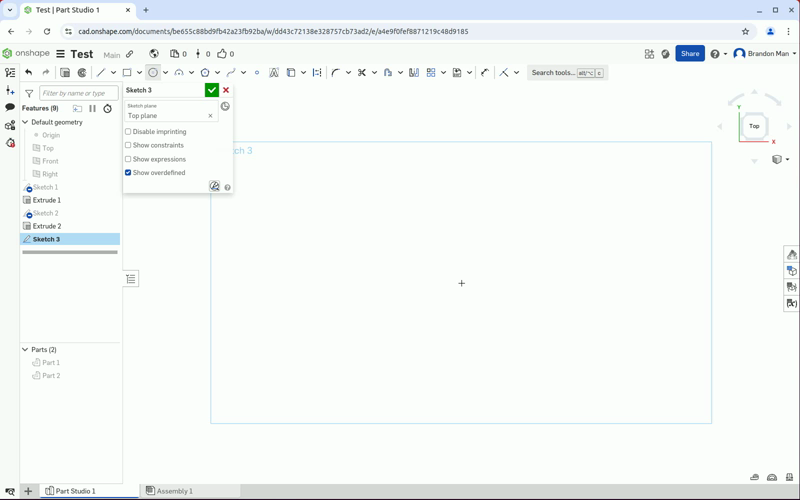
click(461, 282)
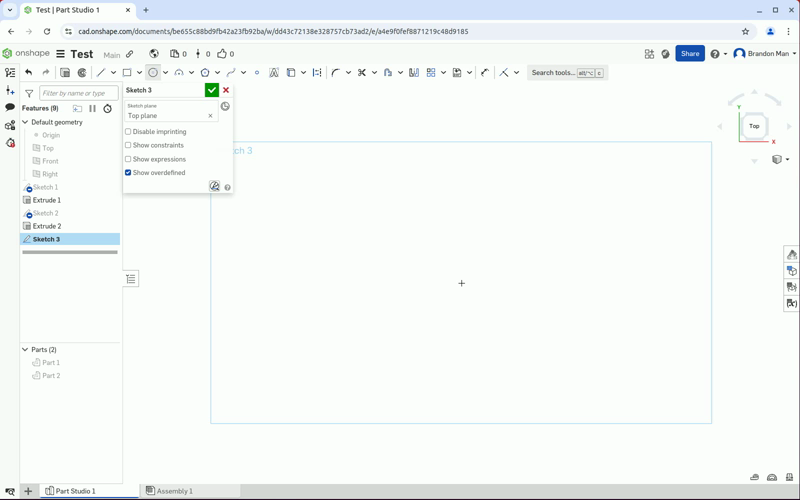
key_up(shift)
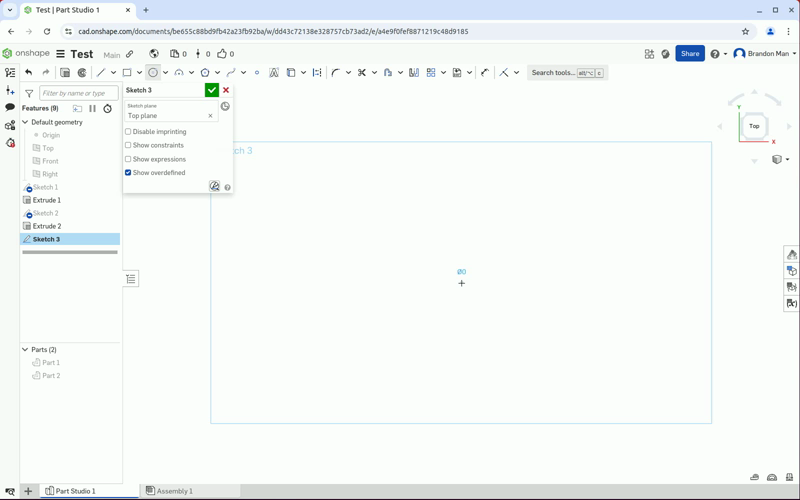
mouse_move(476, 282)
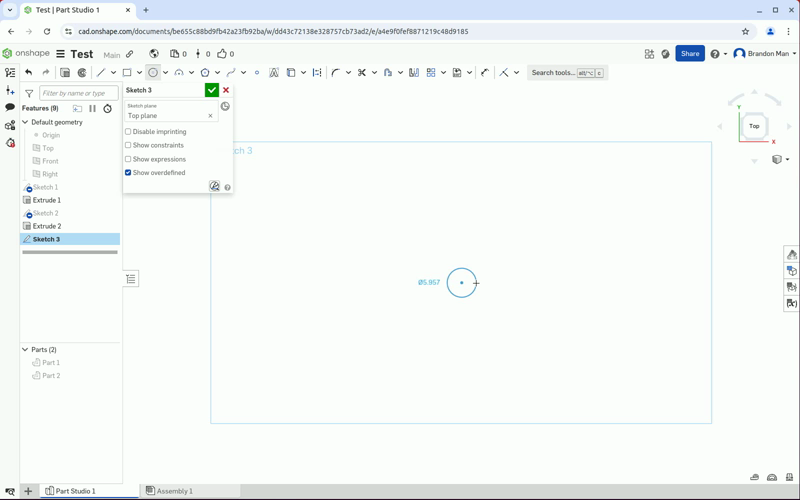
click(476, 282)
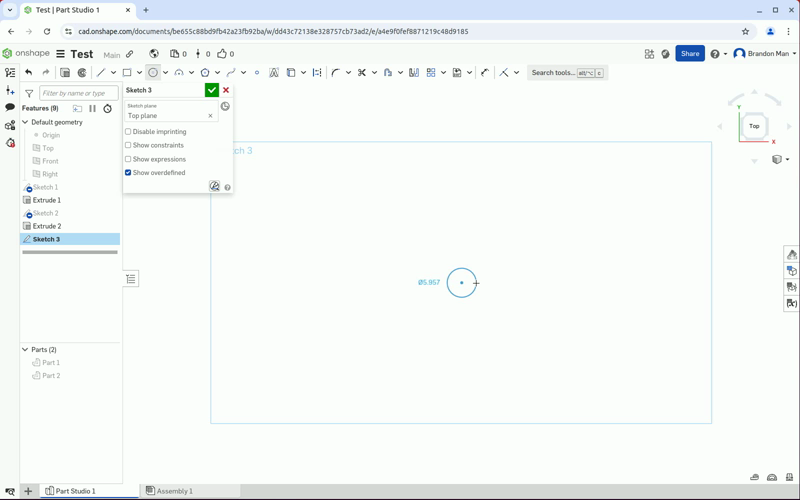
key(esc)
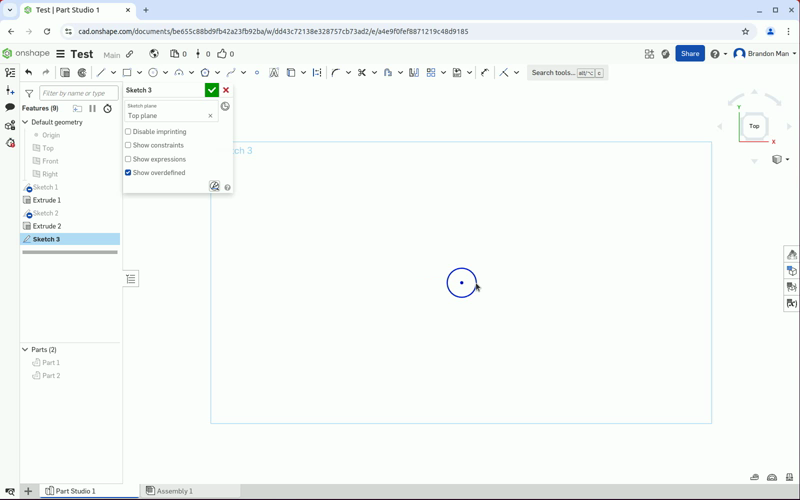
key(l)
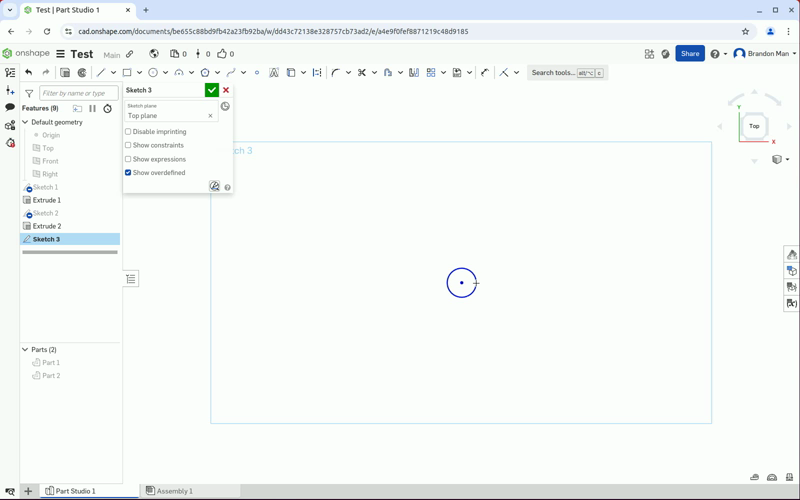
key_down(shift)
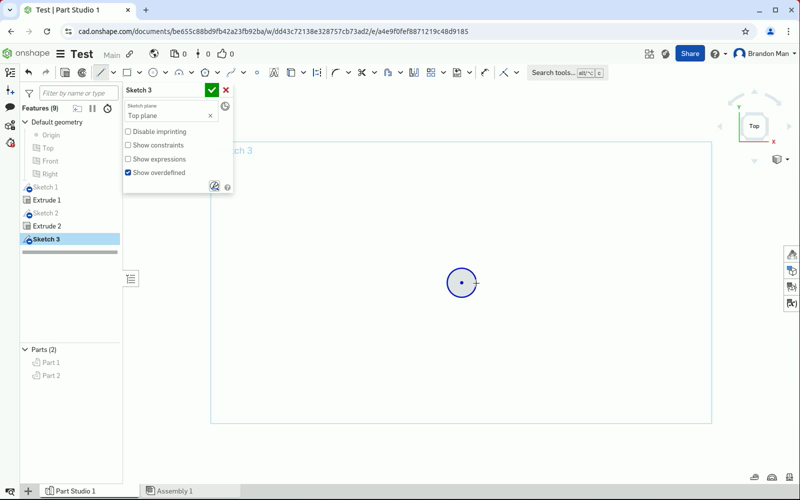
mouse_move(450, 280)
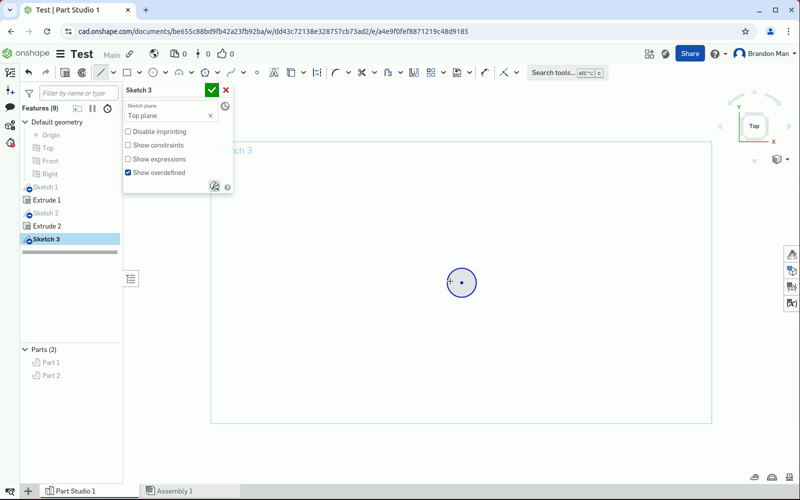
click(450, 280)
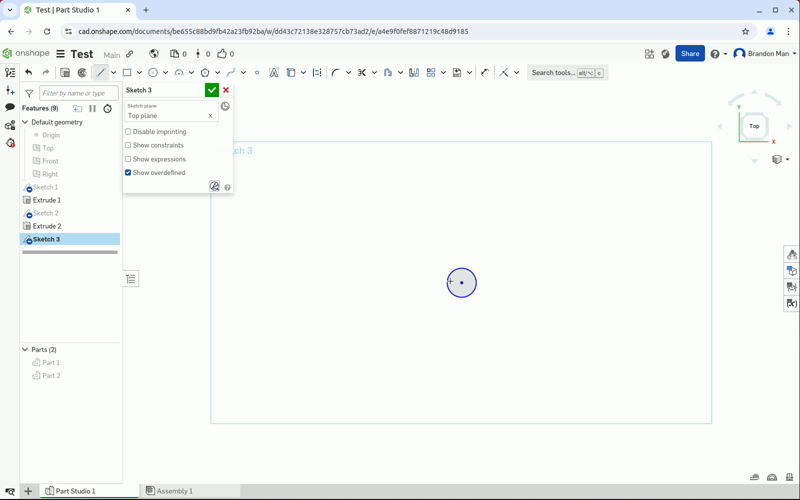
key_up(shift)
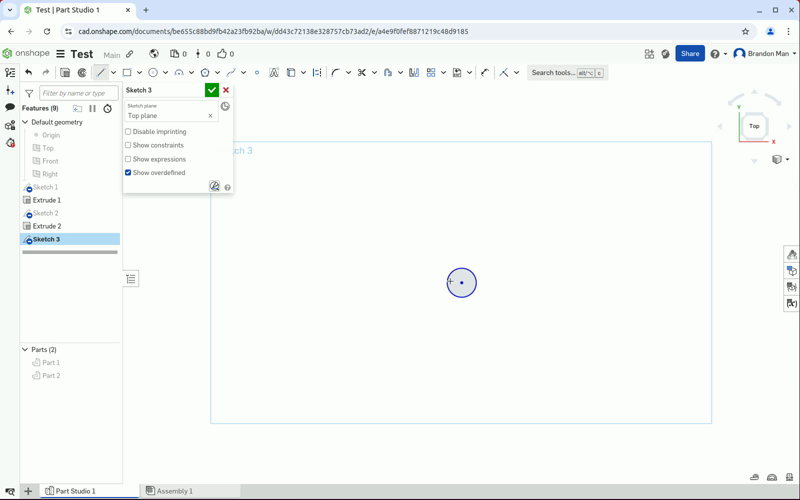
key_down(shift)
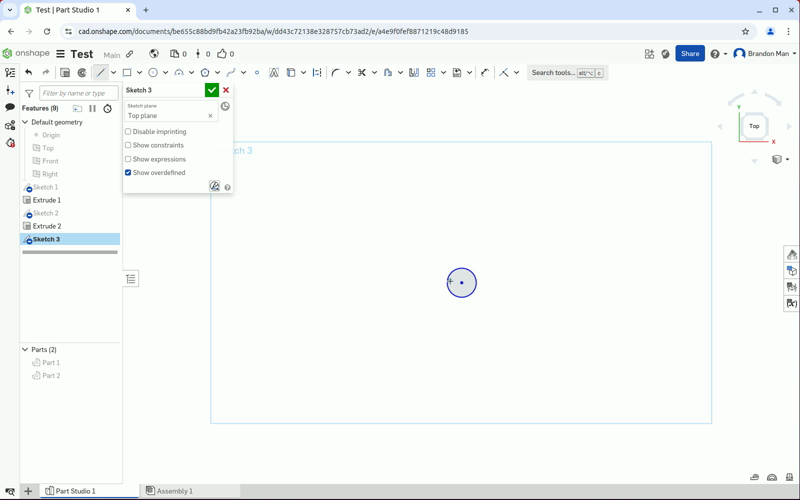
mouse_move(480, 280)
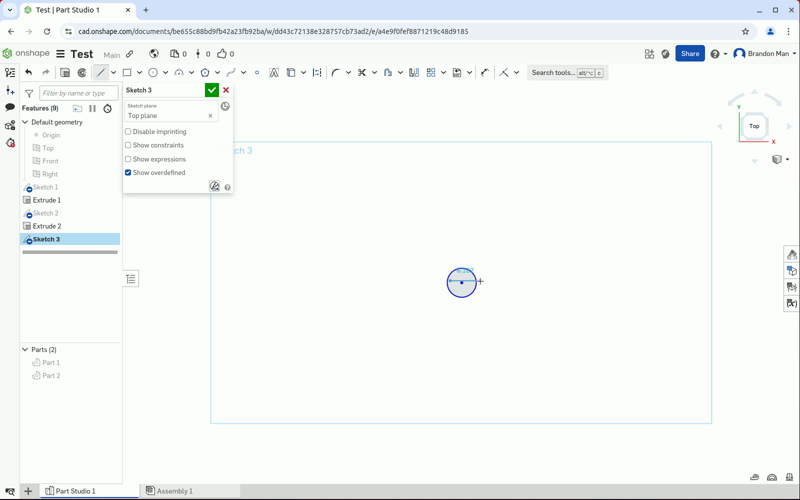
mouse_move(454, 292)
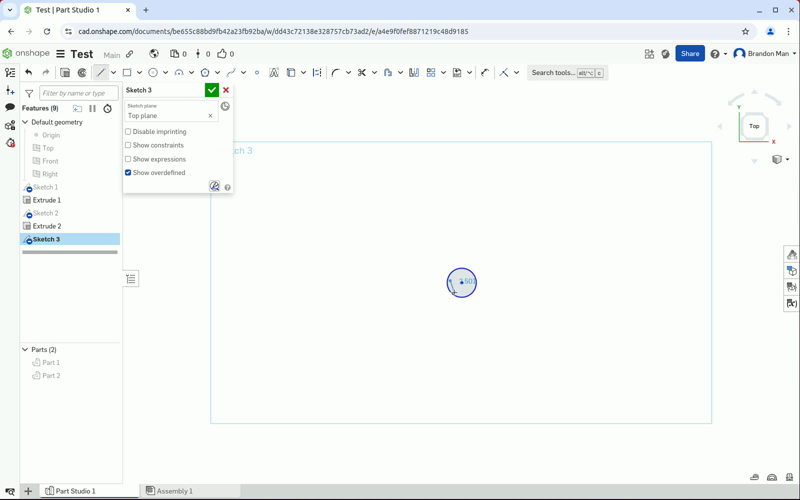
click(454, 292)
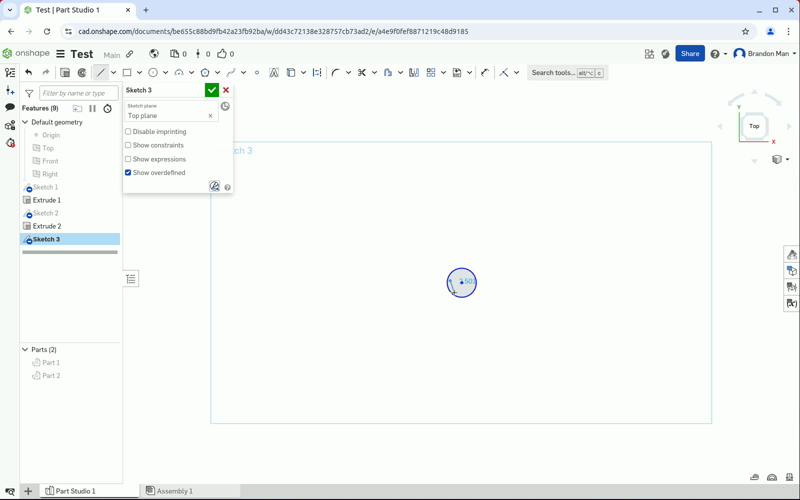
key_up(shift)
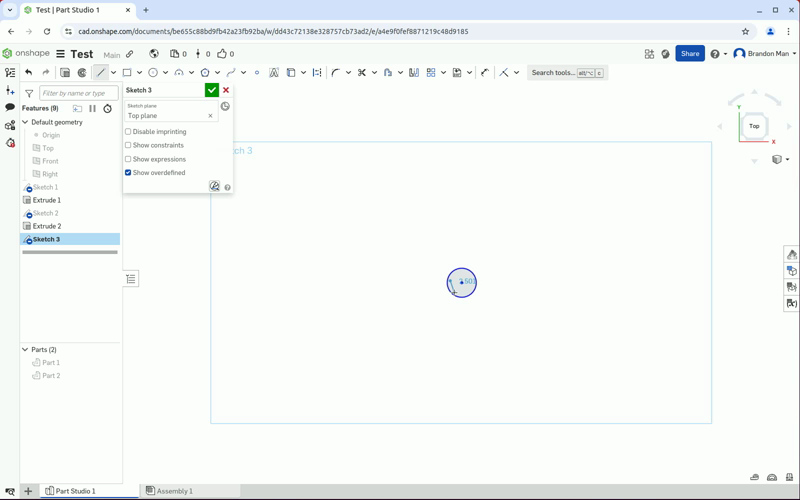
key_down(shift)
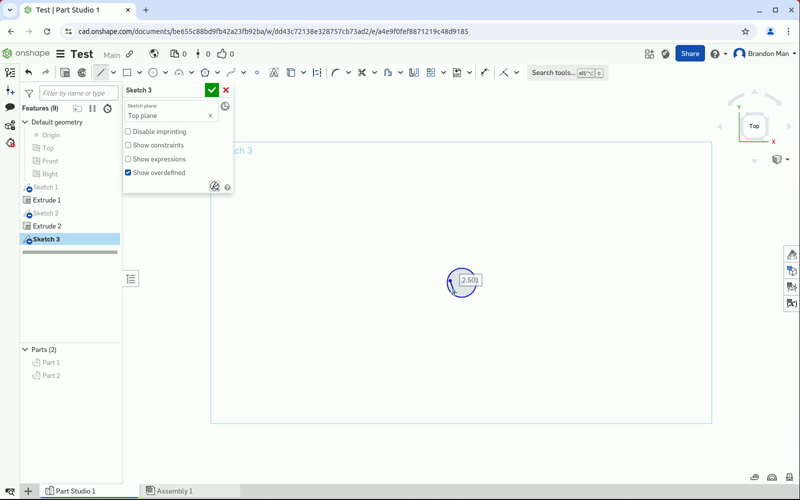
mouse_move(484, 292)
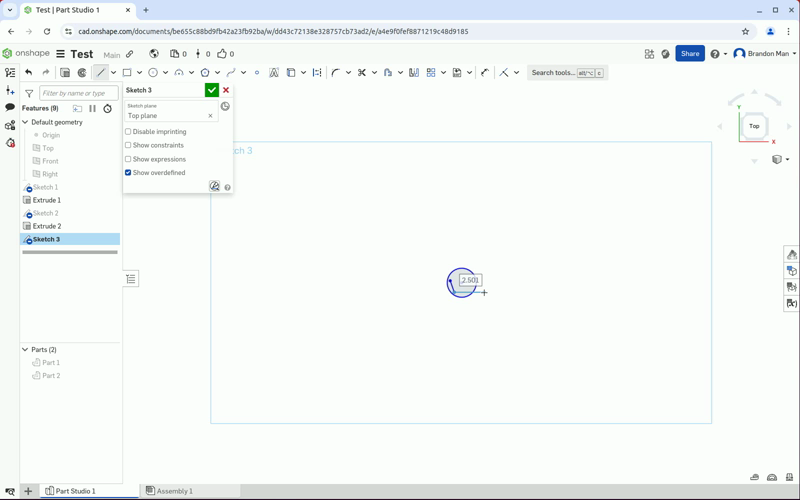
mouse_move(466, 294)
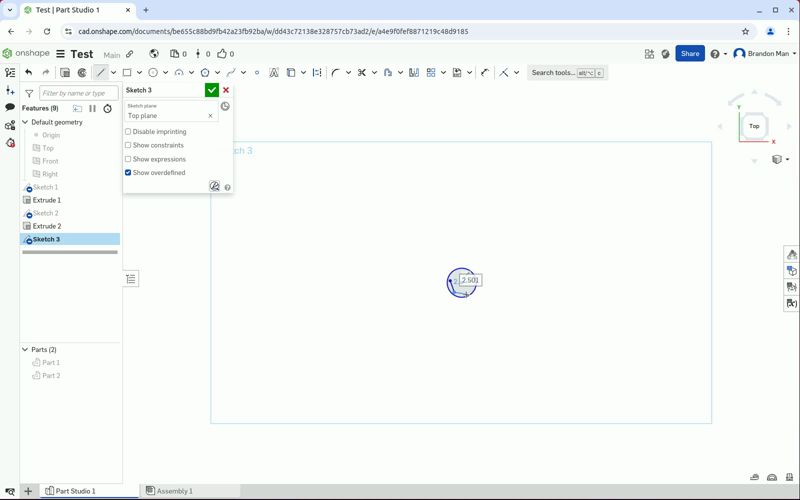
click(466, 294)
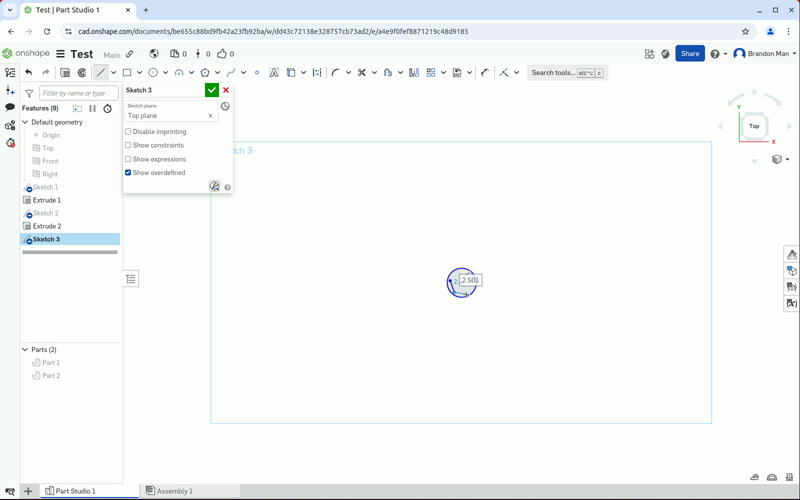
key_up(shift)
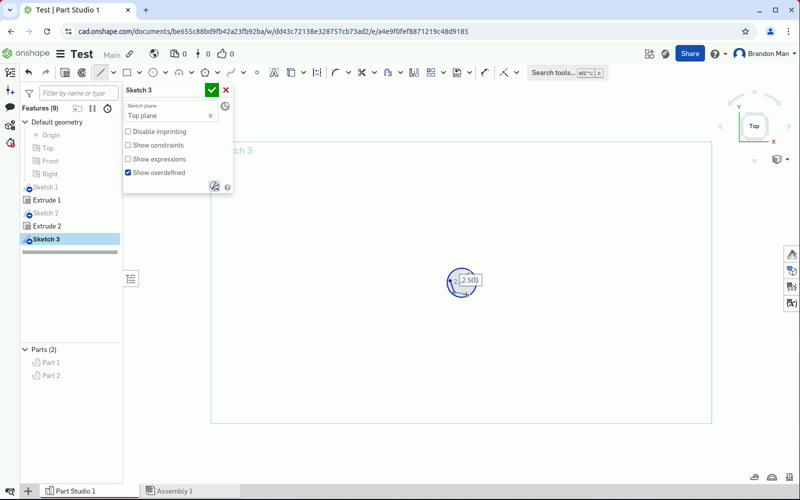
key_down(shift)
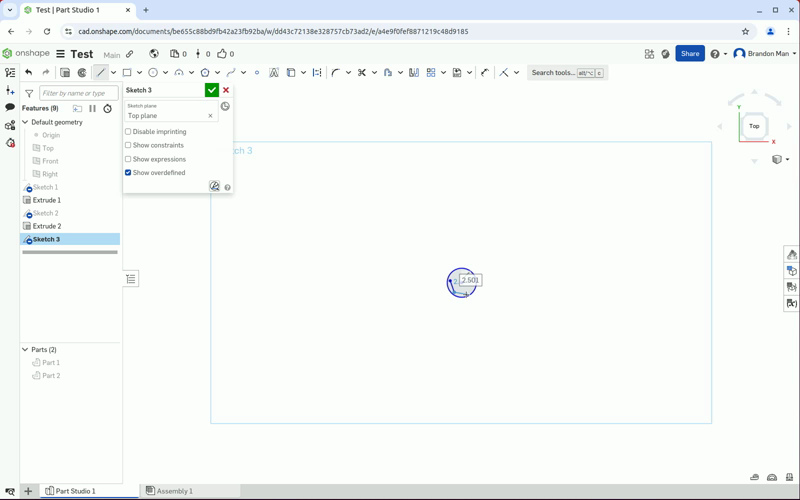
mouse_move(496, 294)
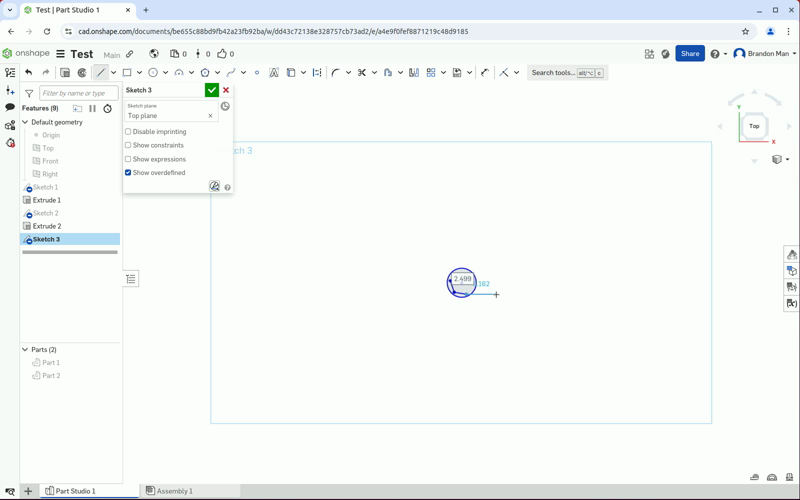
mouse_move(473, 285)
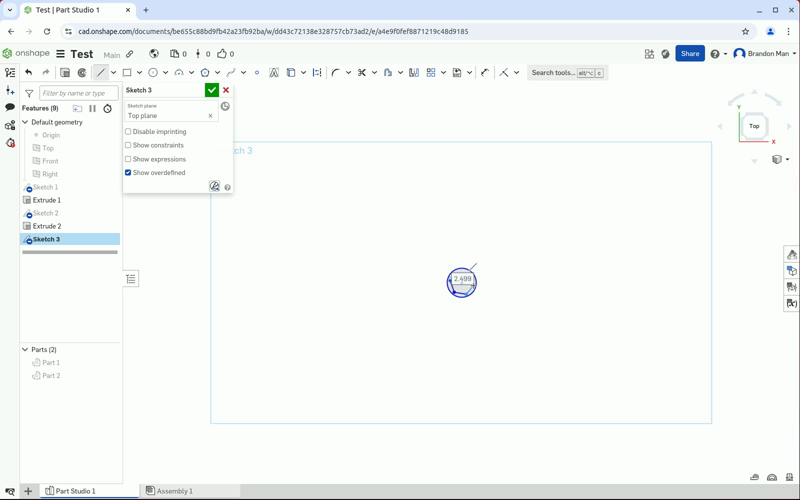
scroll(6)
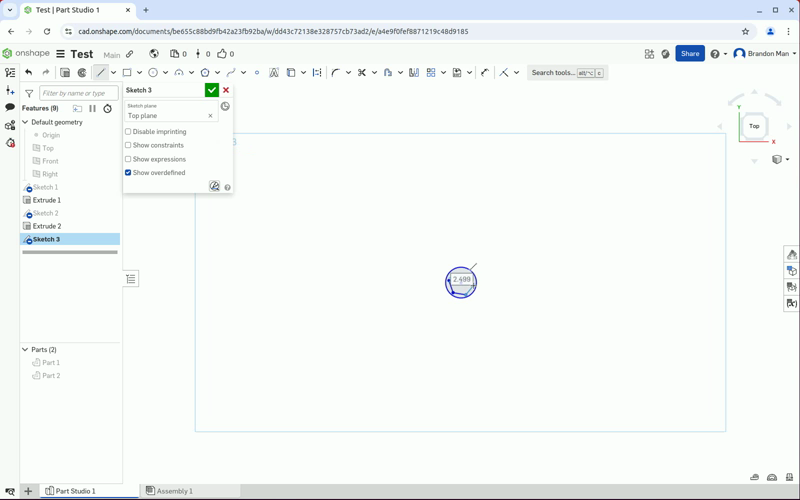
scroll(6)
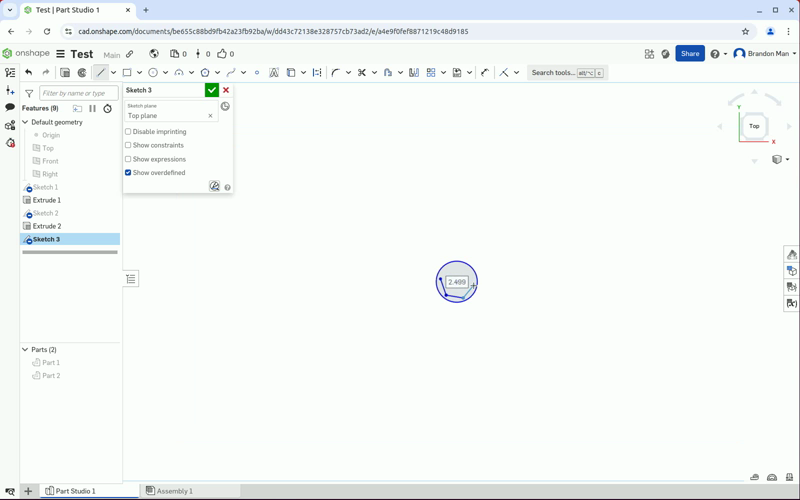
scroll(6)
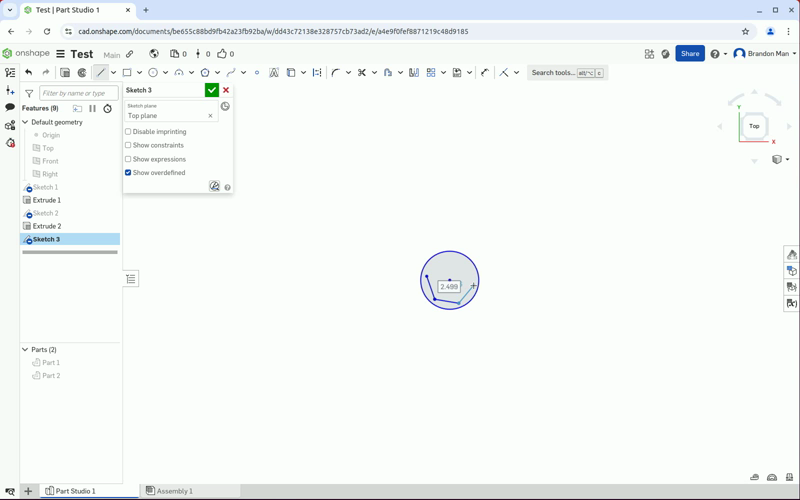
scroll(6)
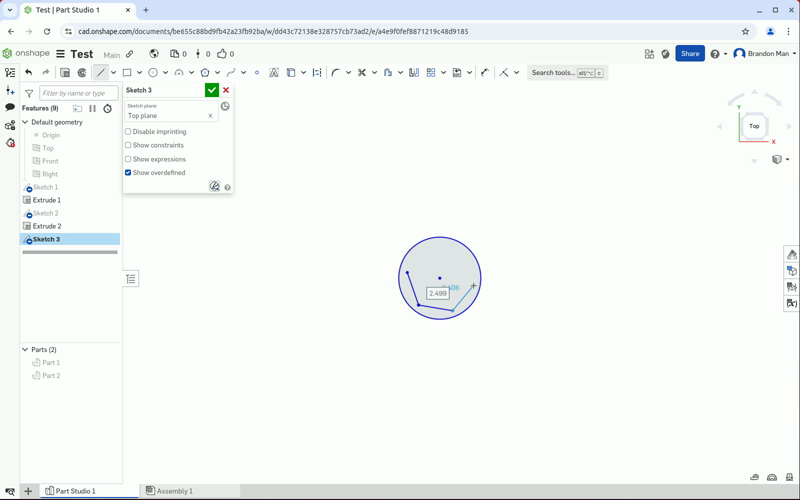
scroll(6)
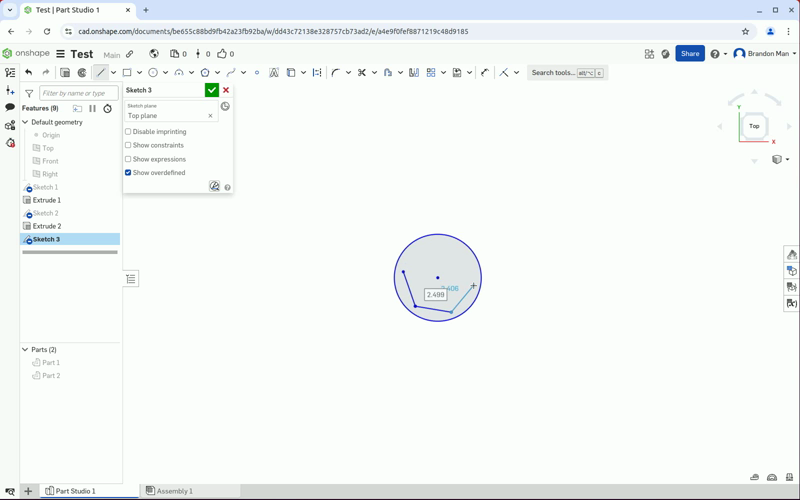
scroll(6)
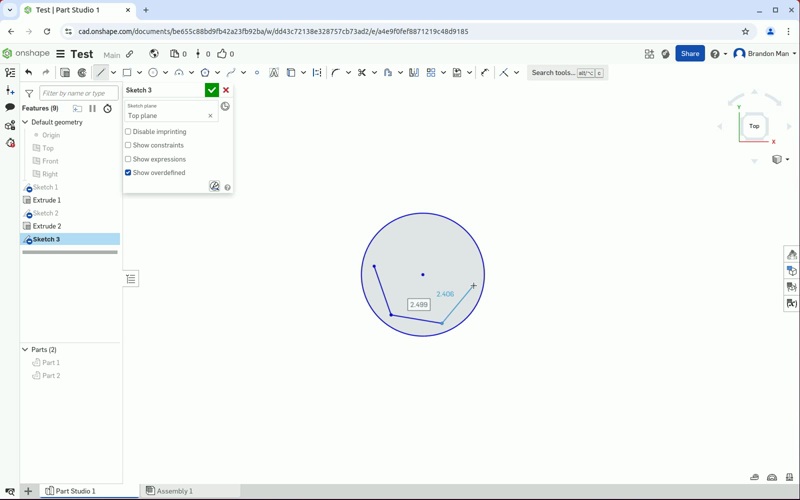
scroll(6)
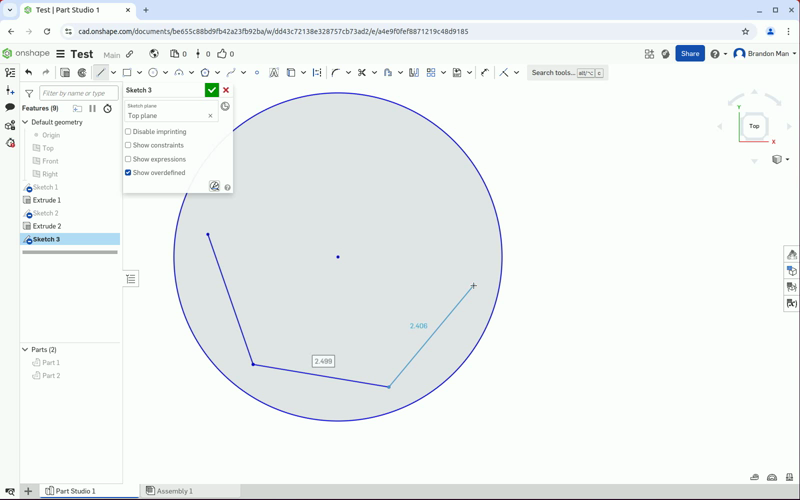
click(473, 285)
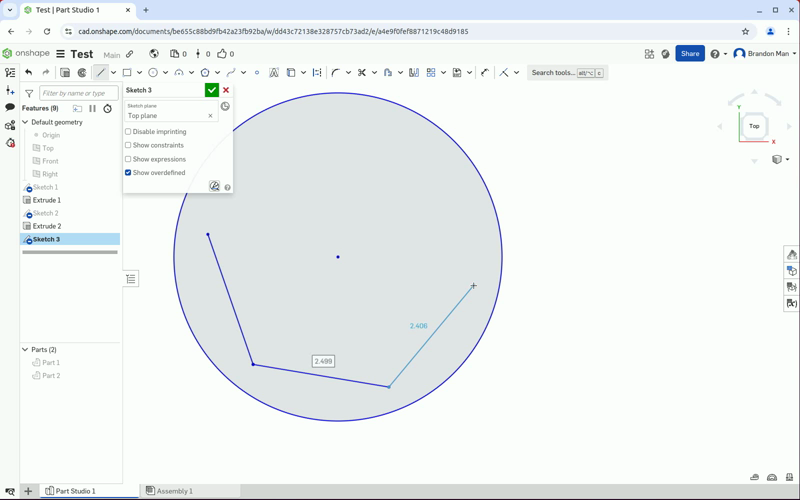
scroll(-6)
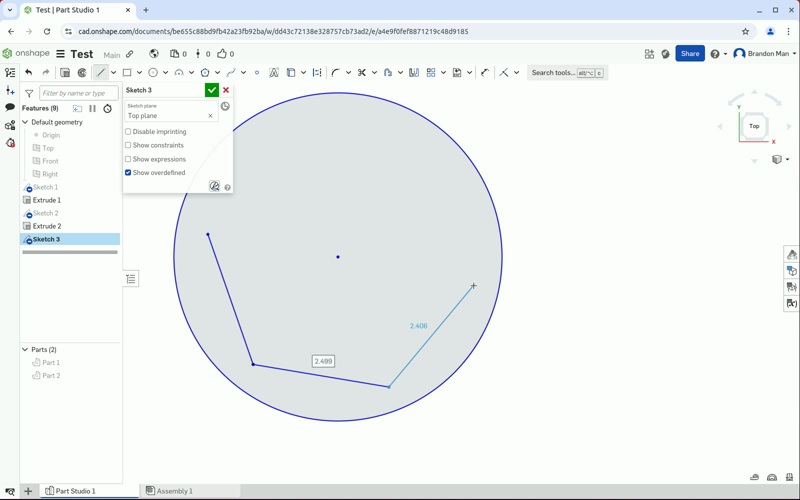
scroll(-6)
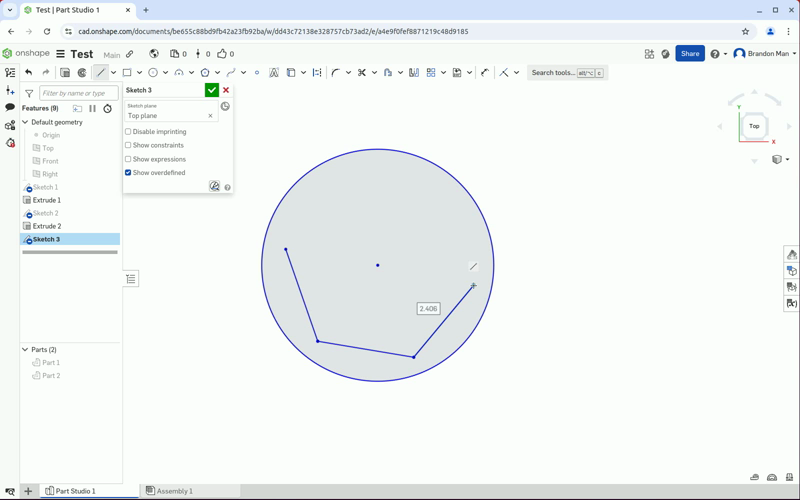
scroll(-6)
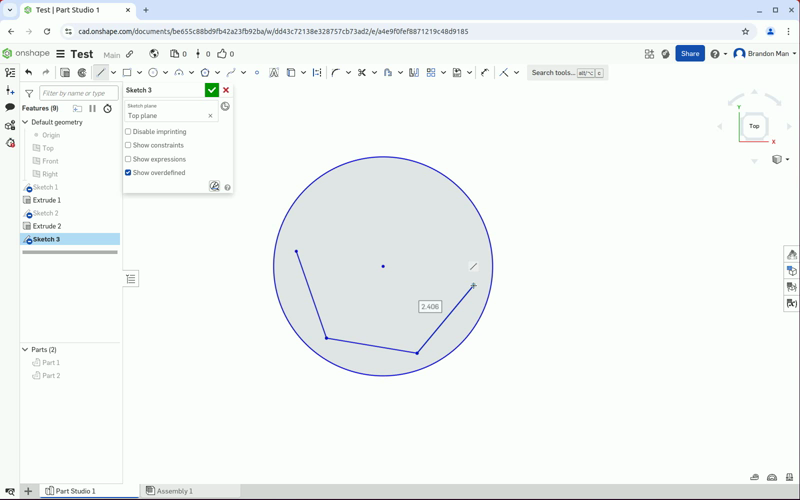
scroll(-6)
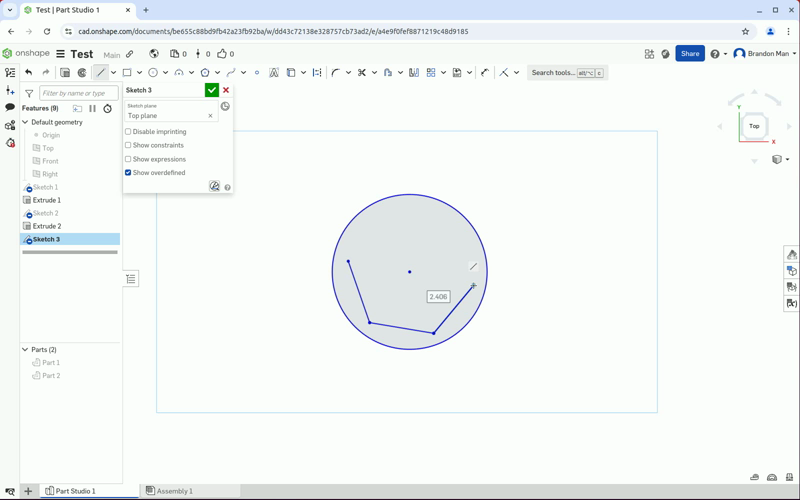
scroll(-6)
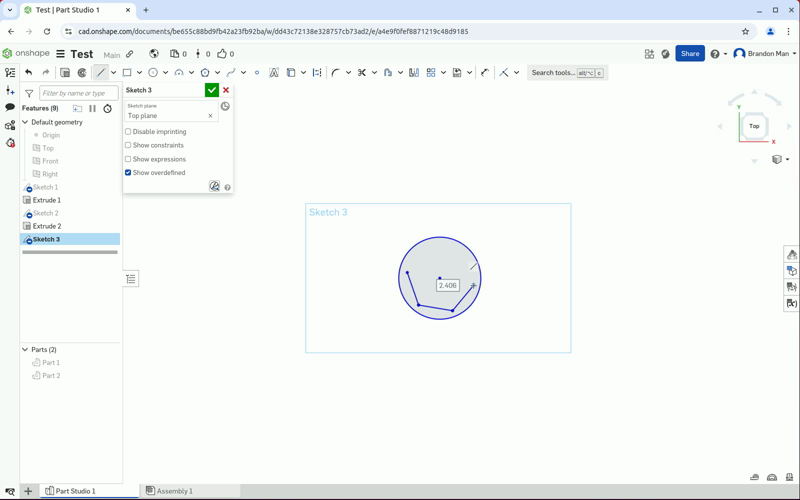
scroll(-6)
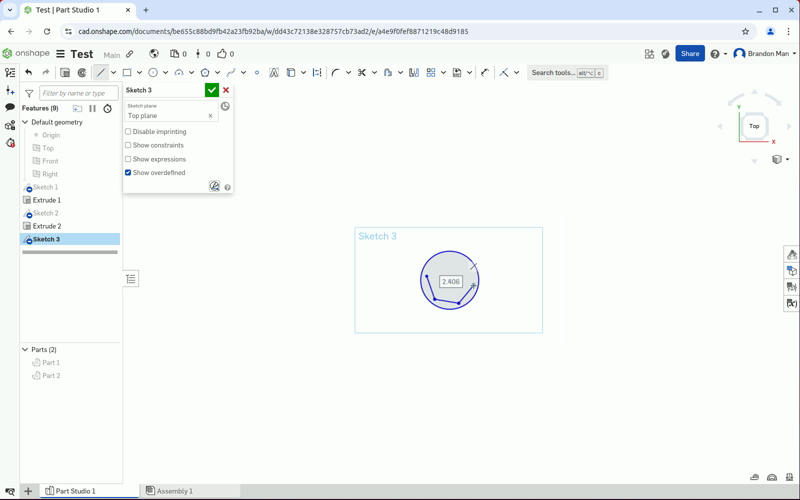
scroll(-6)
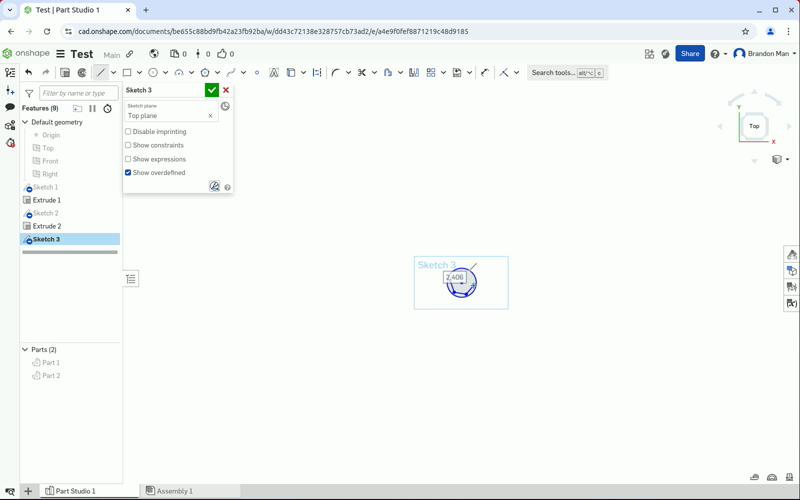
key_up(shift)
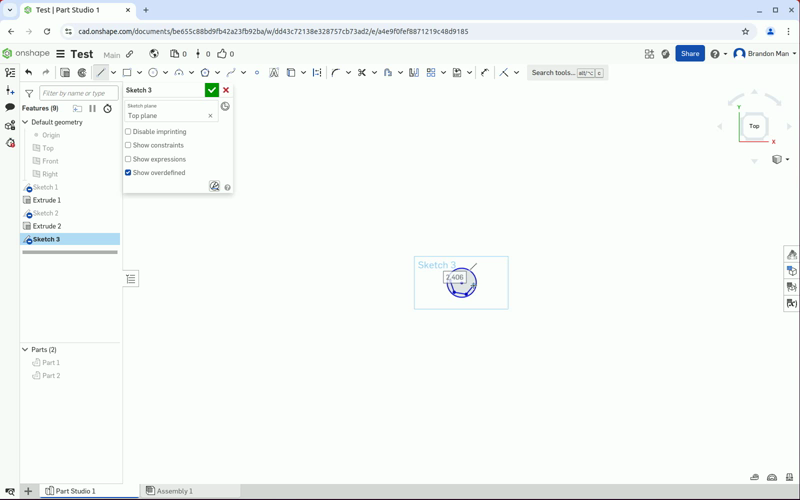
key_down(shift)
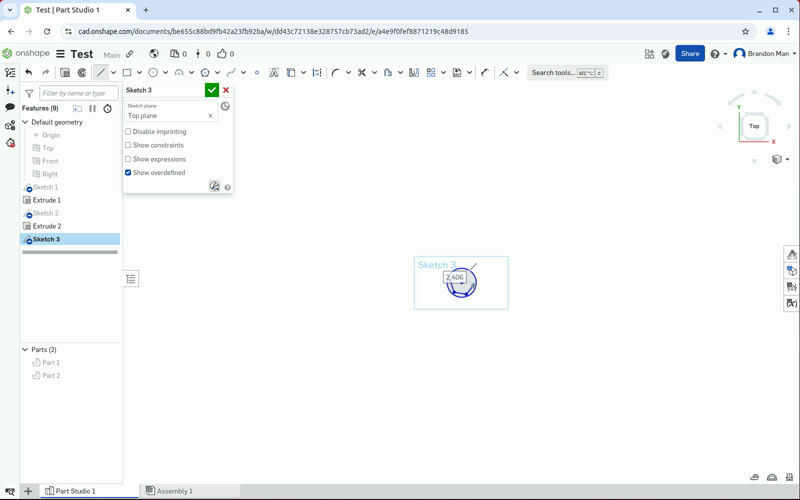
mouse_move(503, 285)
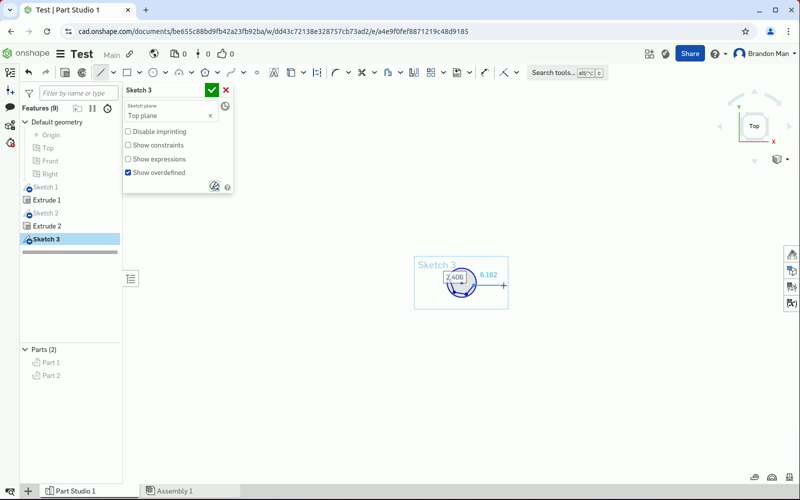
mouse_move(469, 273)
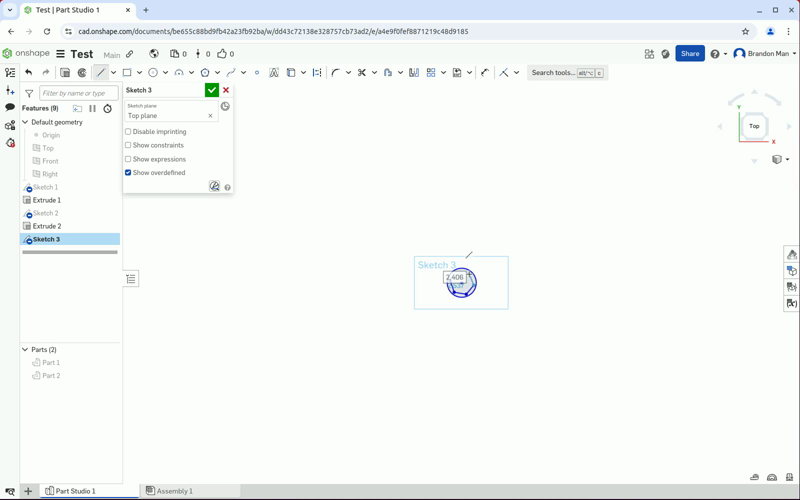
click(469, 273)
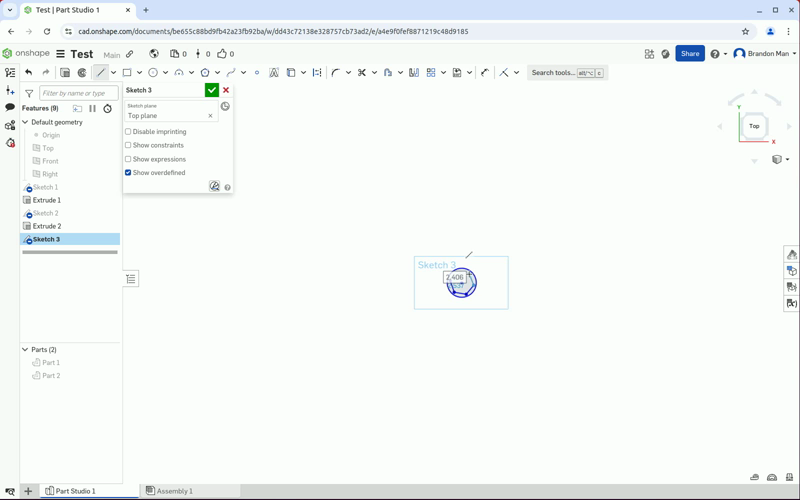
key_up(shift)
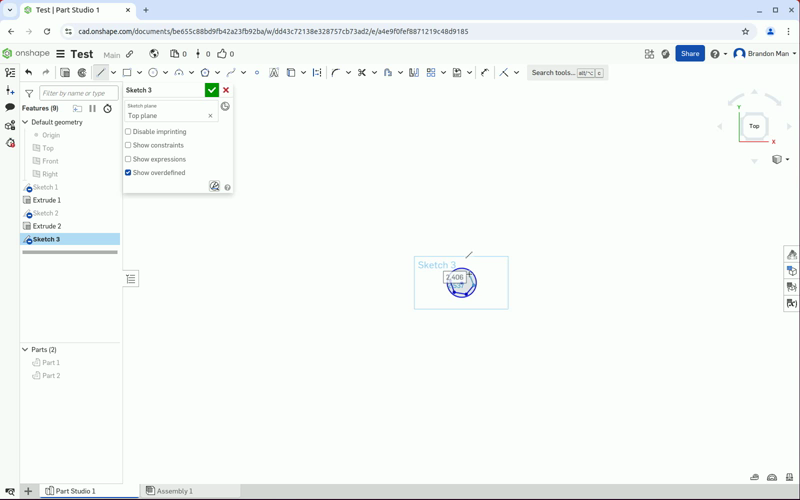
key_down(shift)
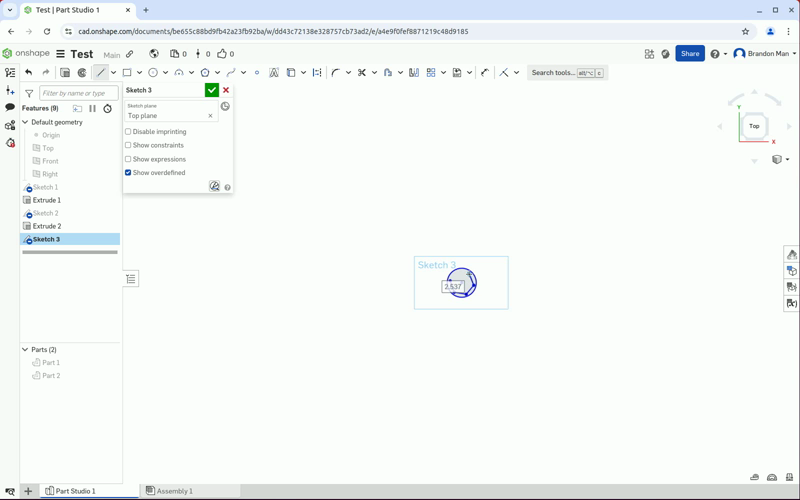
mouse_move(499, 273)
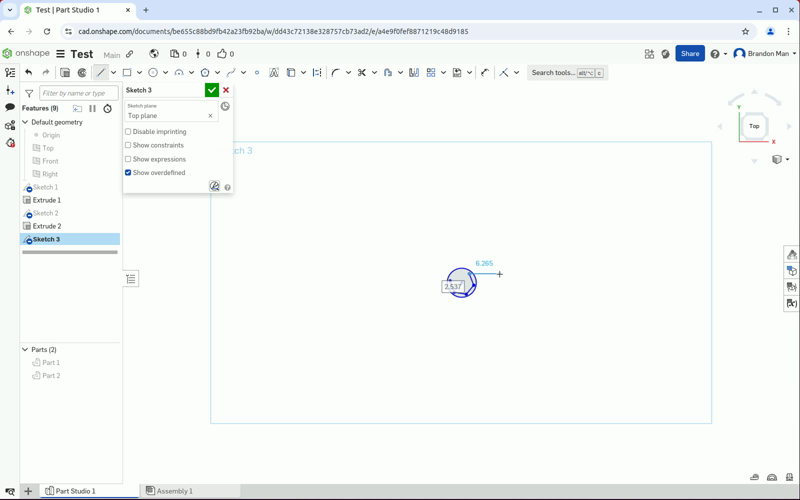
mouse_move(457, 271)
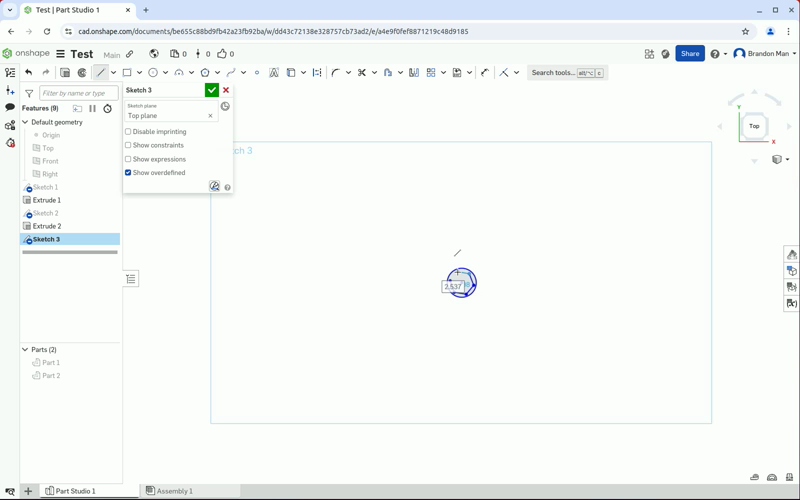
click(457, 271)
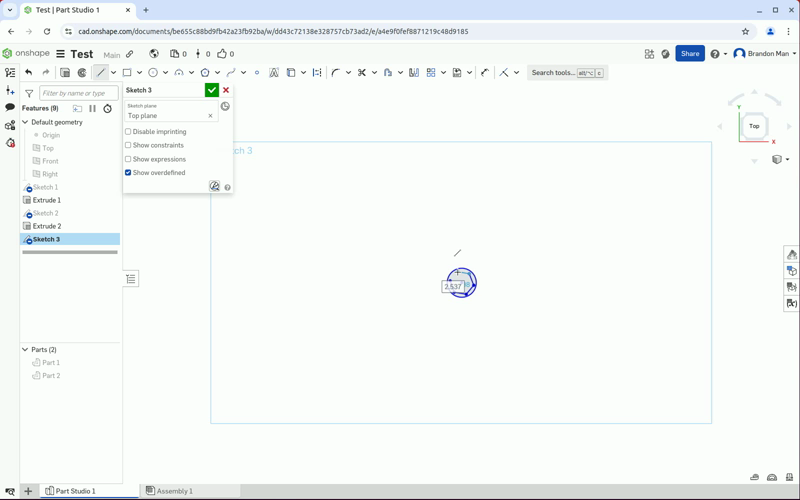
key_up(shift)
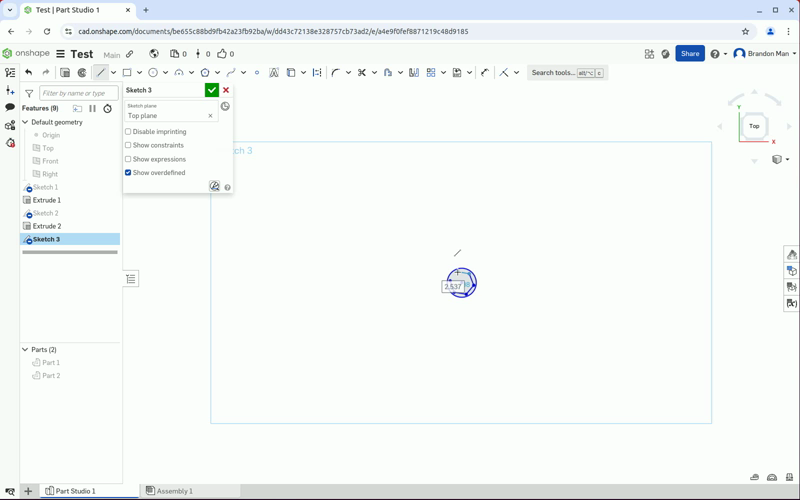
mouse_move(487, 271)
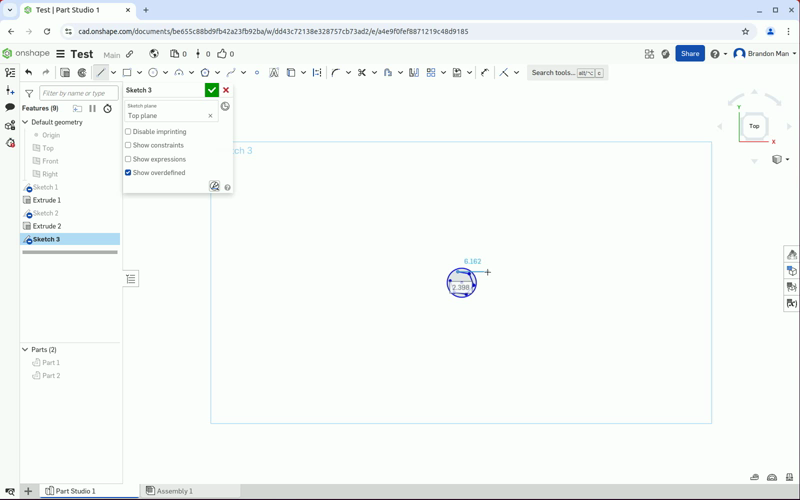
key_down(shift)
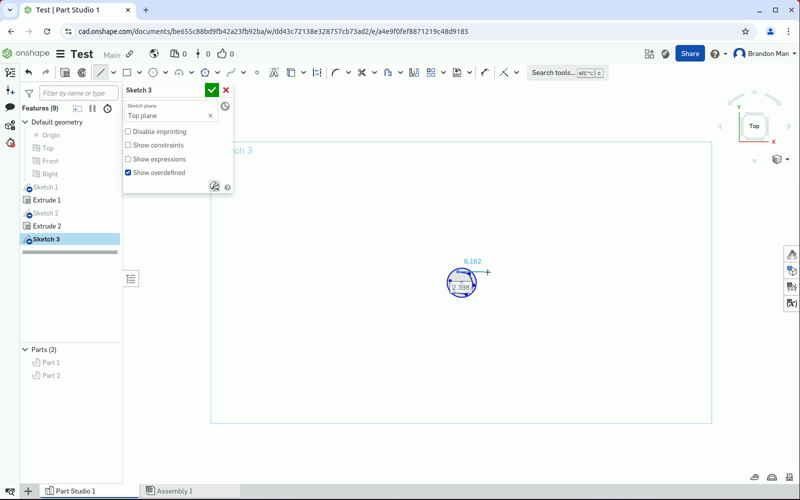
mouse_move(450, 280)
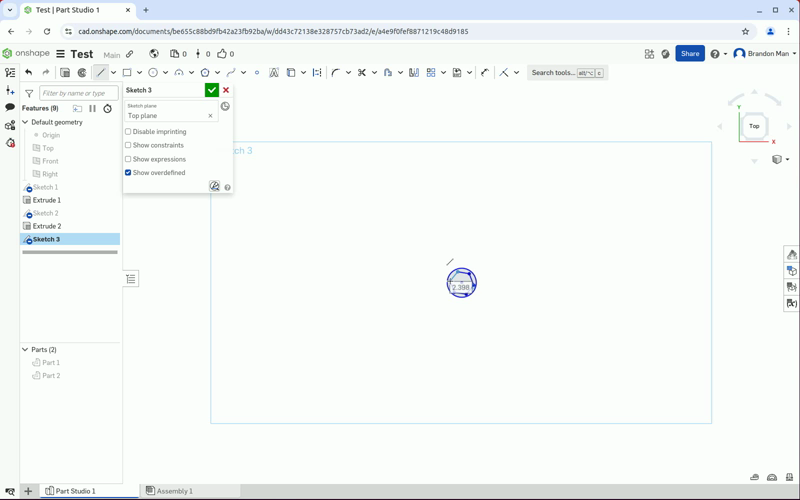
key_up(shift)
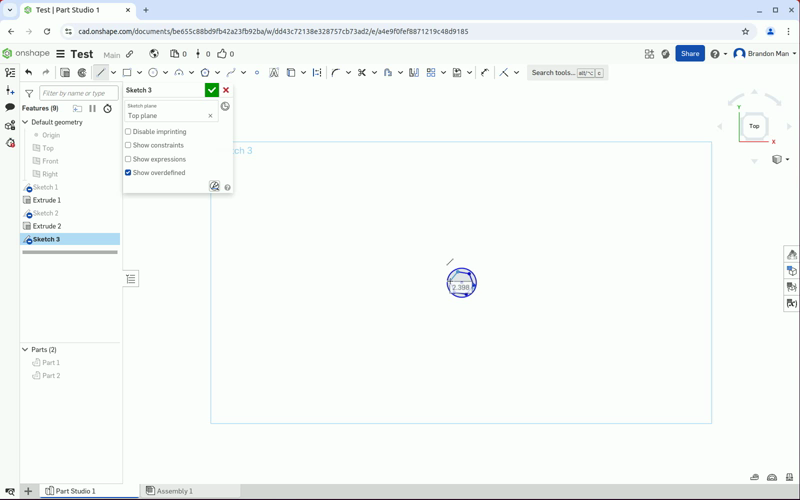
click(450, 280)
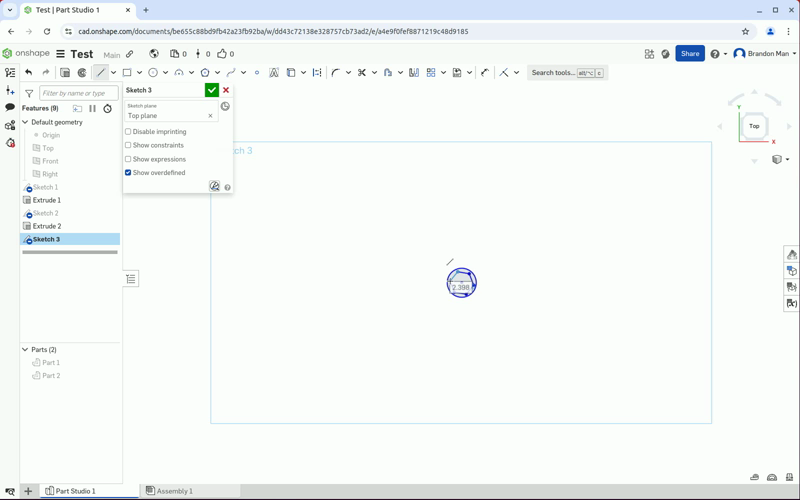
key(esc)
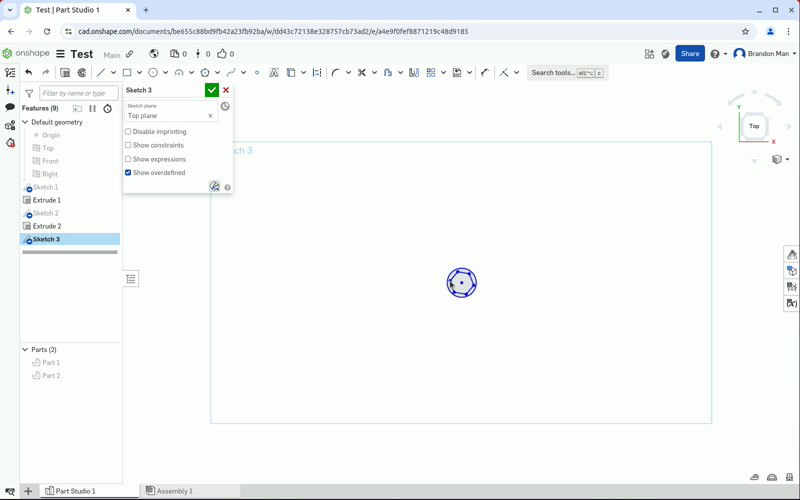
mouse_move(474, 285)
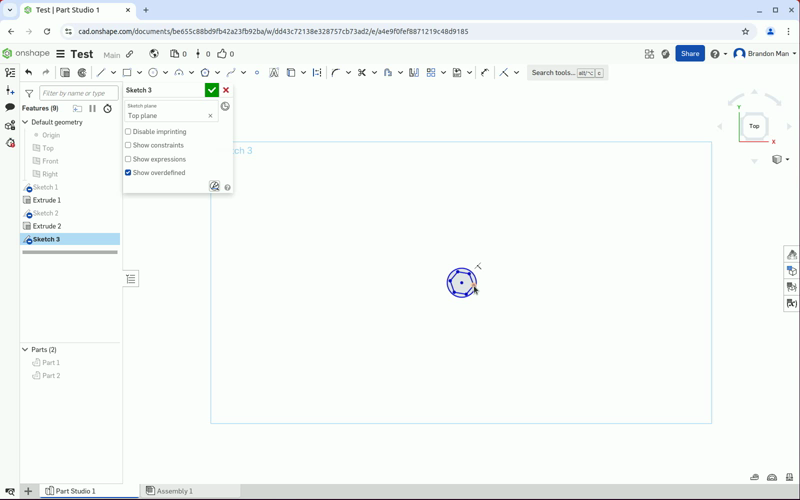
scroll(6)
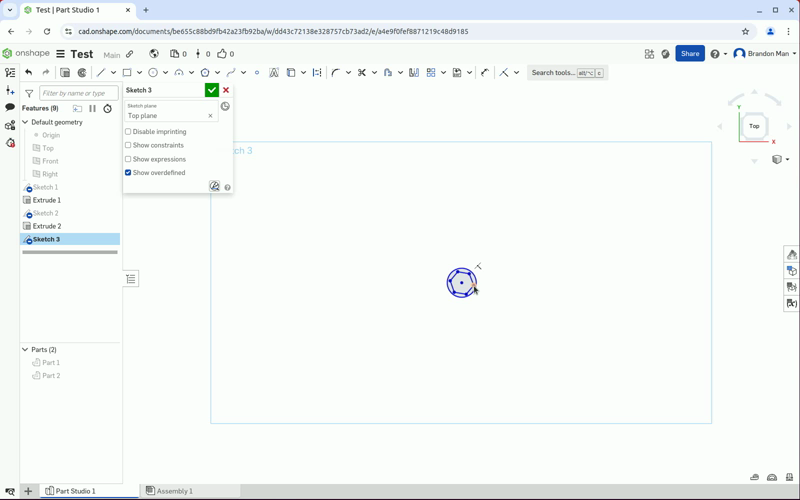
scroll(6)
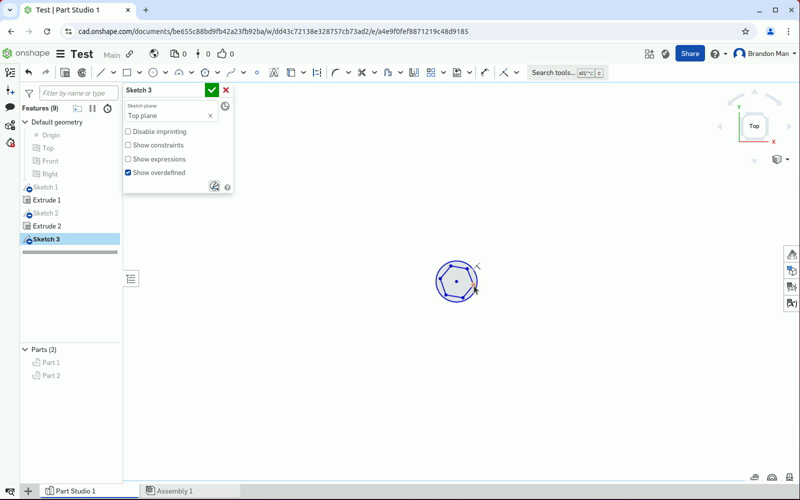
scroll(6)
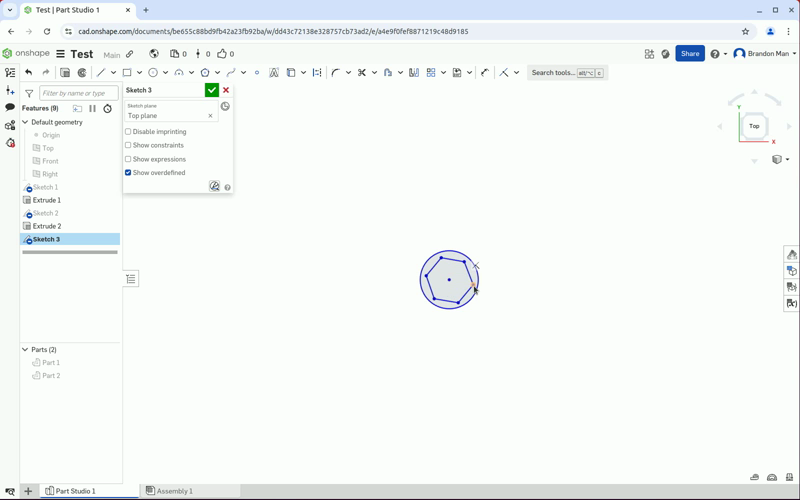
scroll(6)
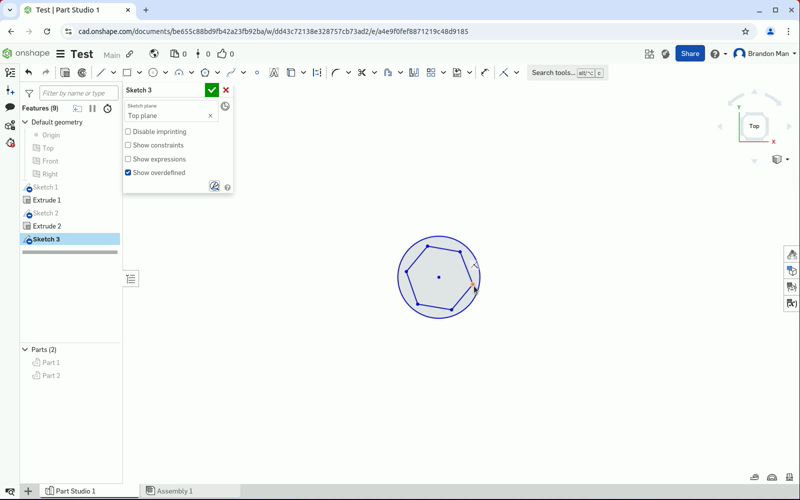
scroll(6)
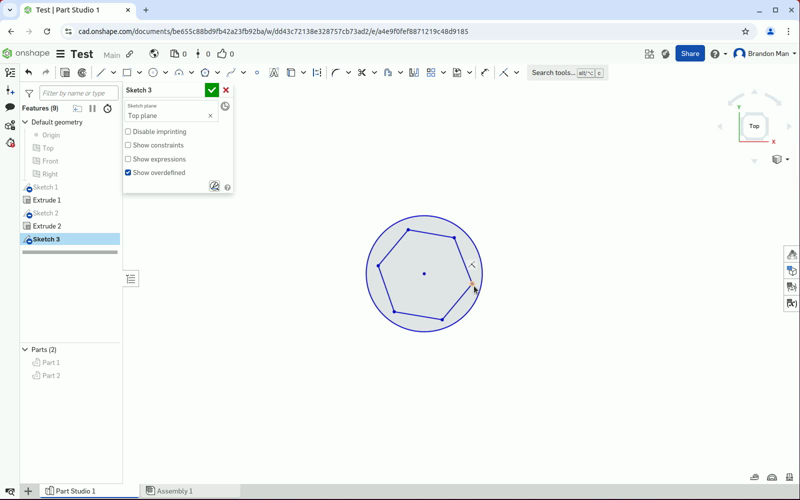
scroll(6)
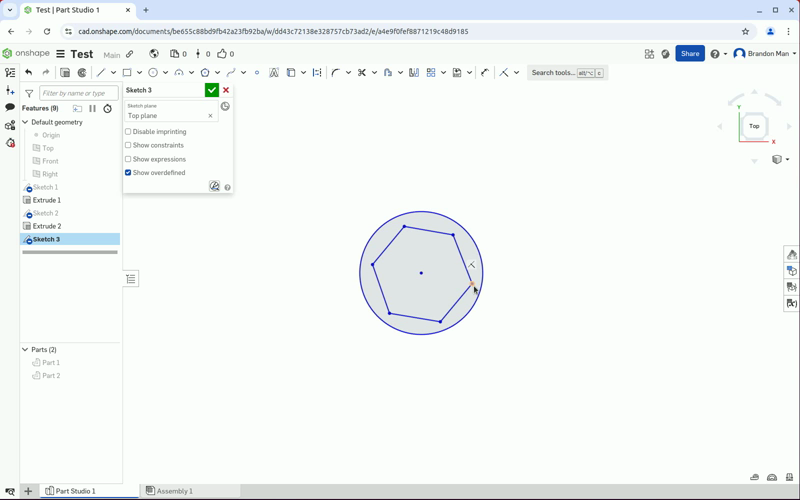
scroll(6)
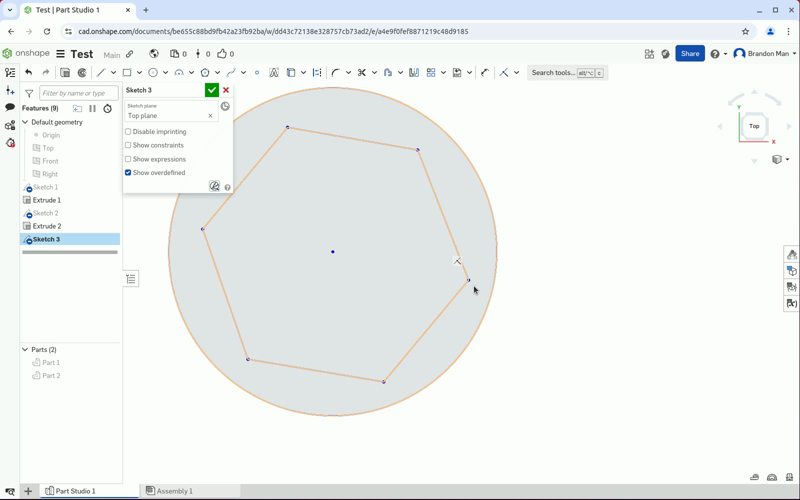
click(474, 285)
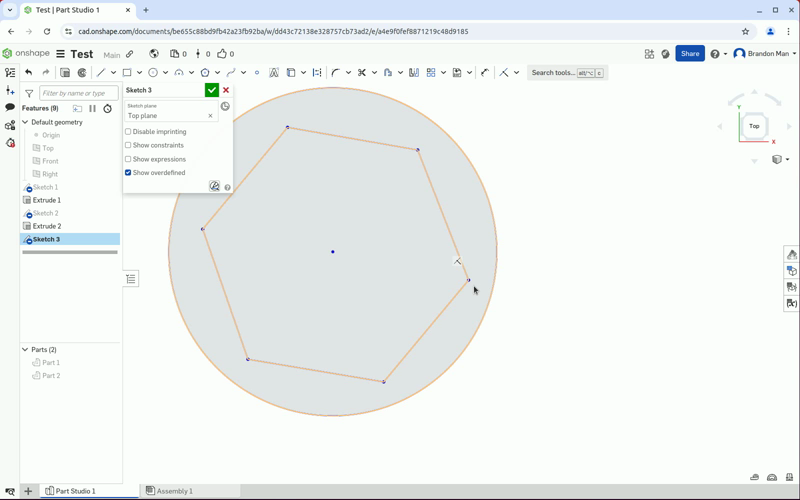
scroll(-6)
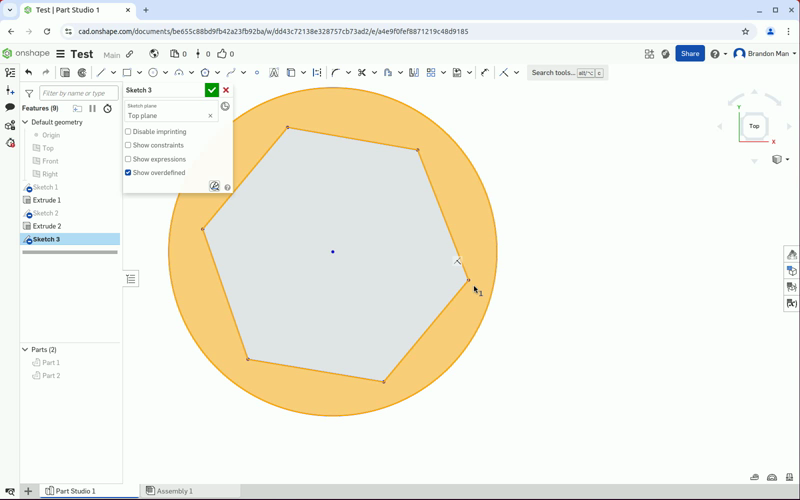
scroll(-6)
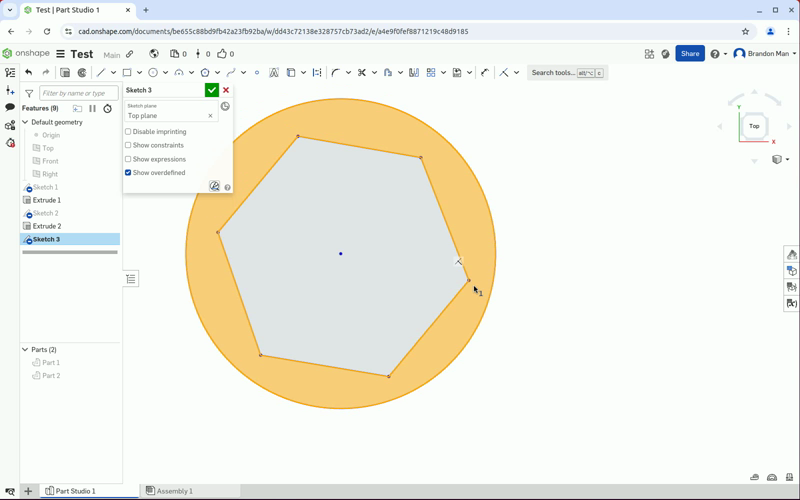
scroll(-6)
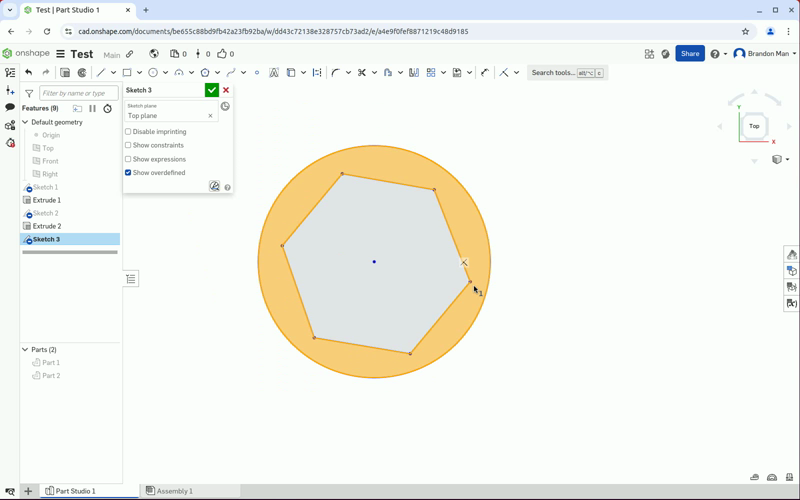
scroll(-6)
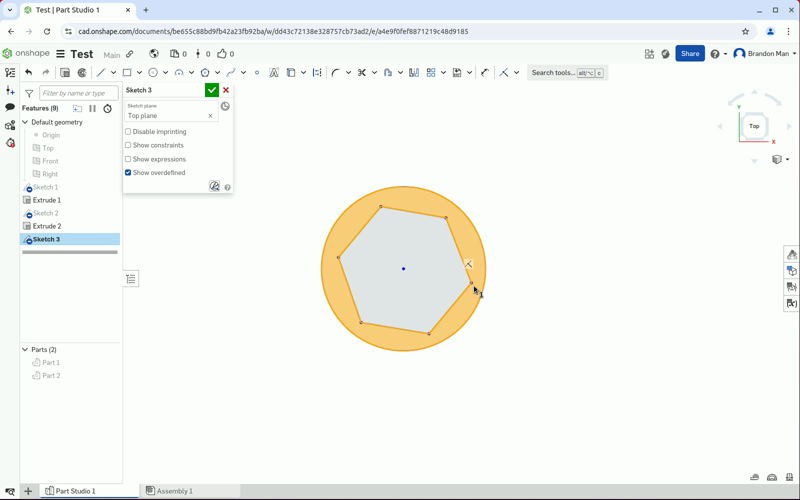
scroll(-6)
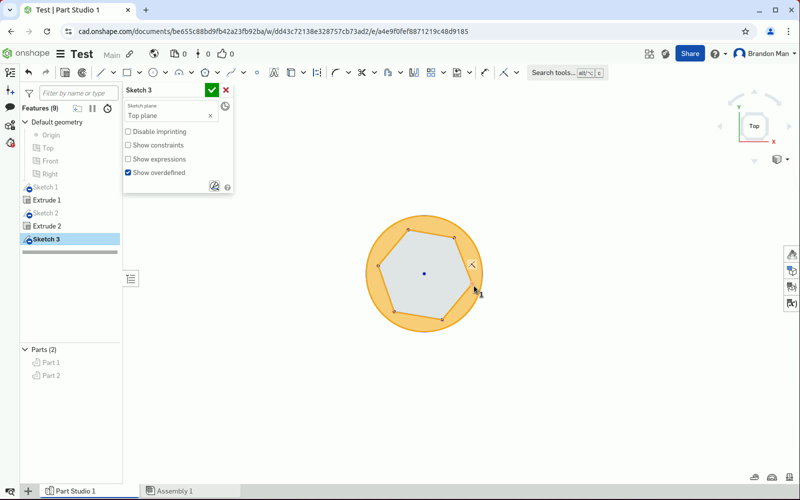
scroll(-6)
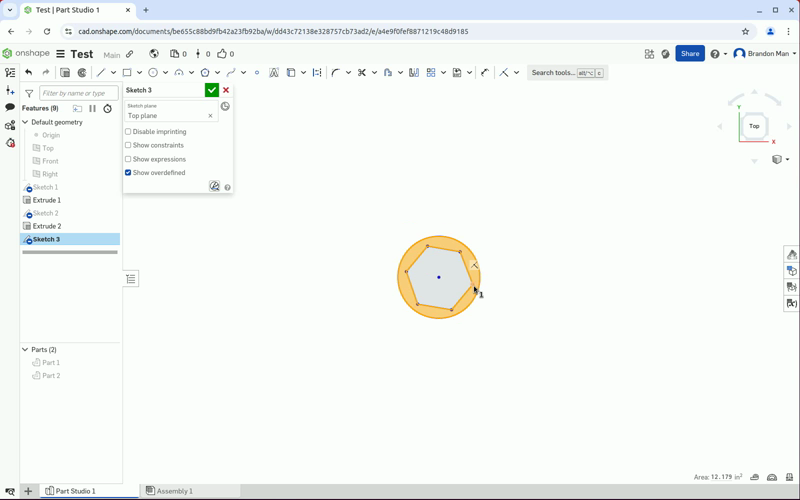
scroll(-6)
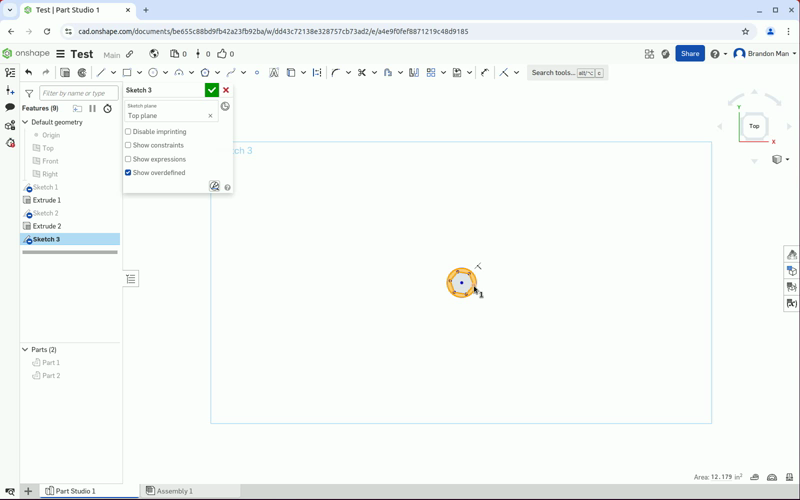
mouse_move(73, 352)
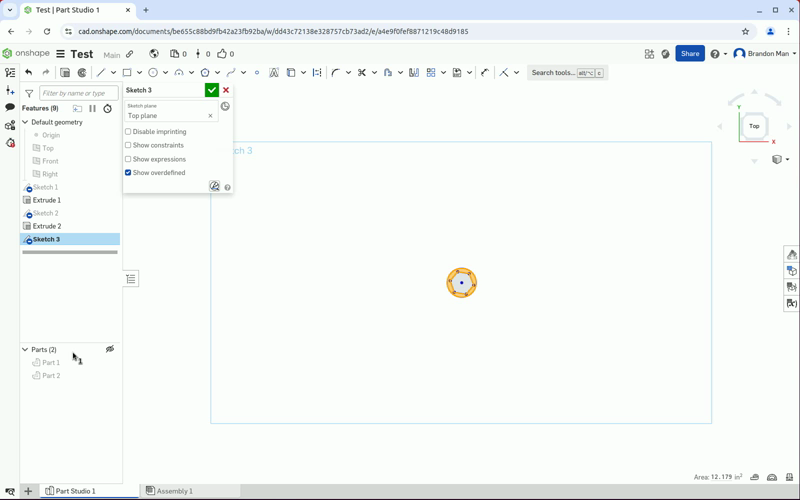
key(shift+y)
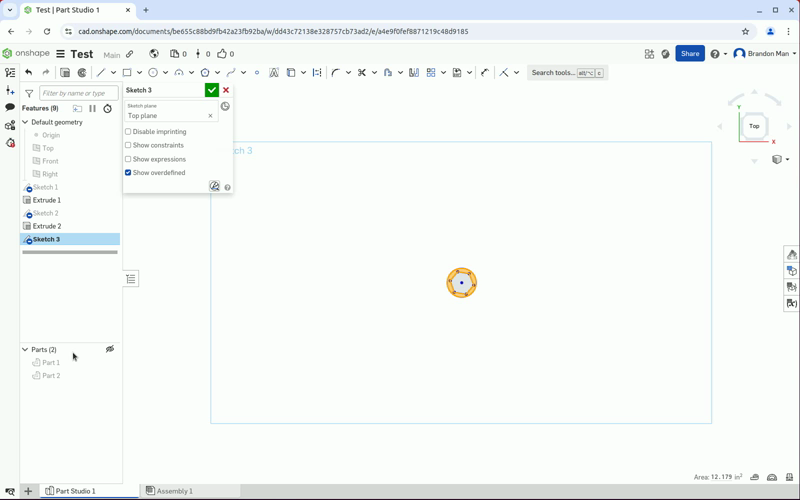
key(shift+e)
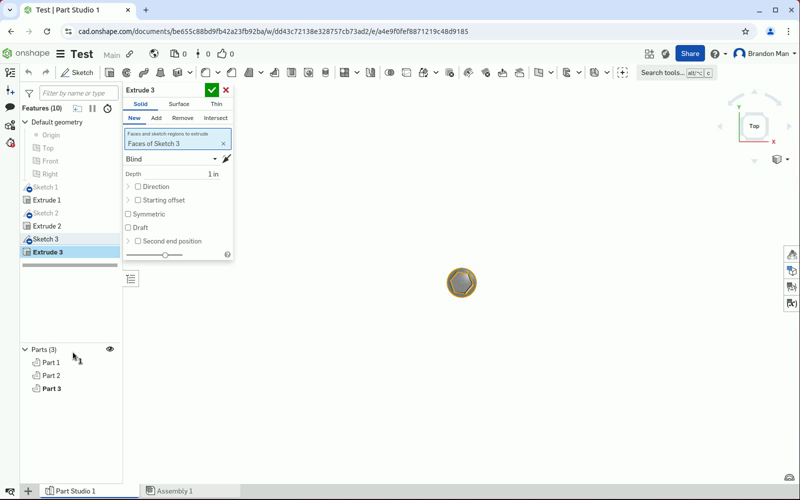
mouse_move(143, 106)
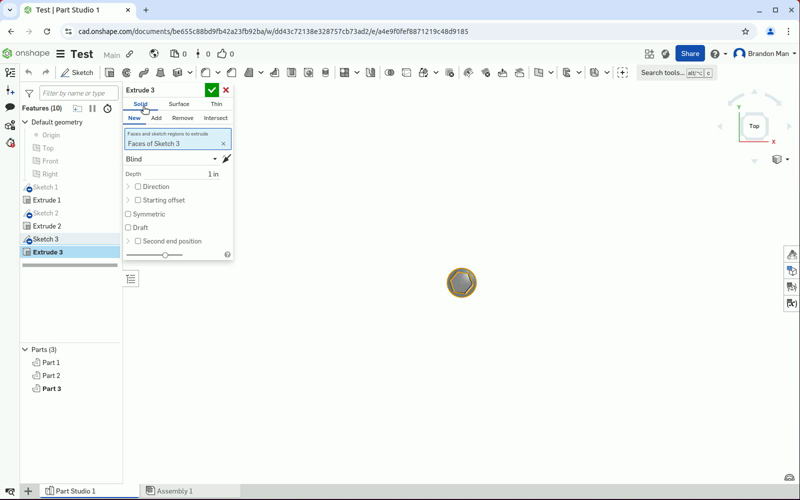
click(143, 106)
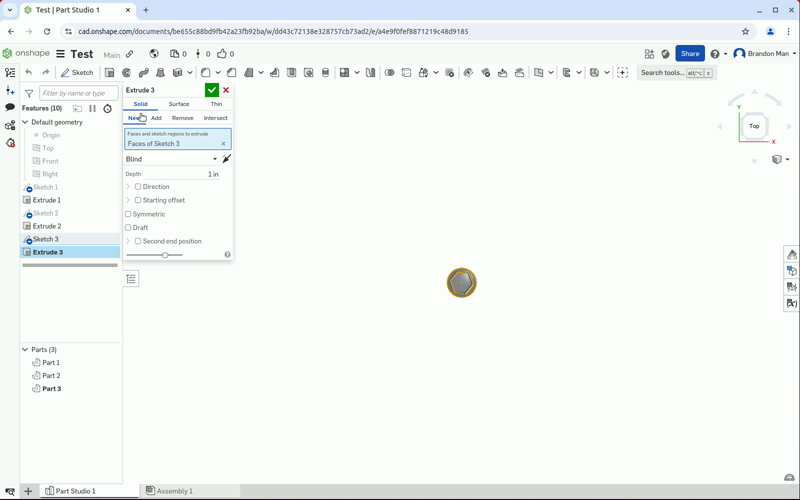
mouse_move(137, 120)
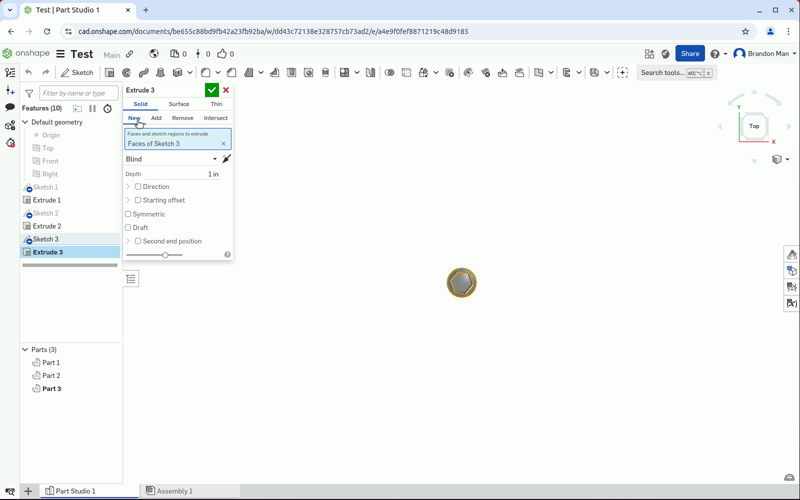
click(137, 120)
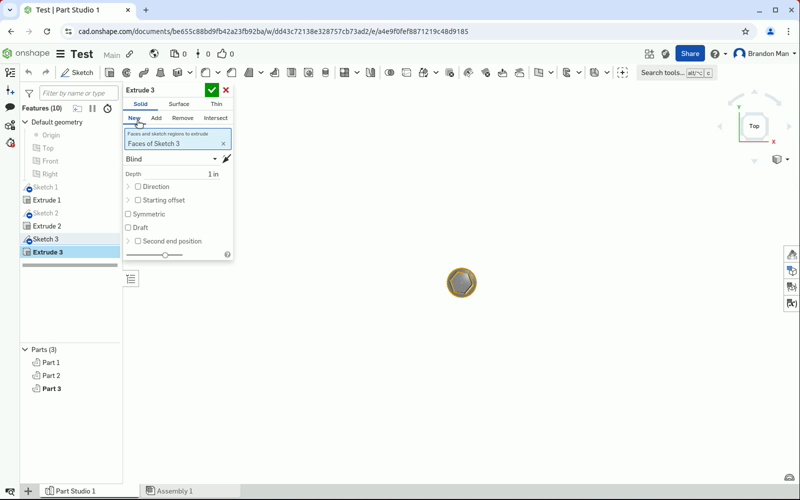
key(tab, 4)
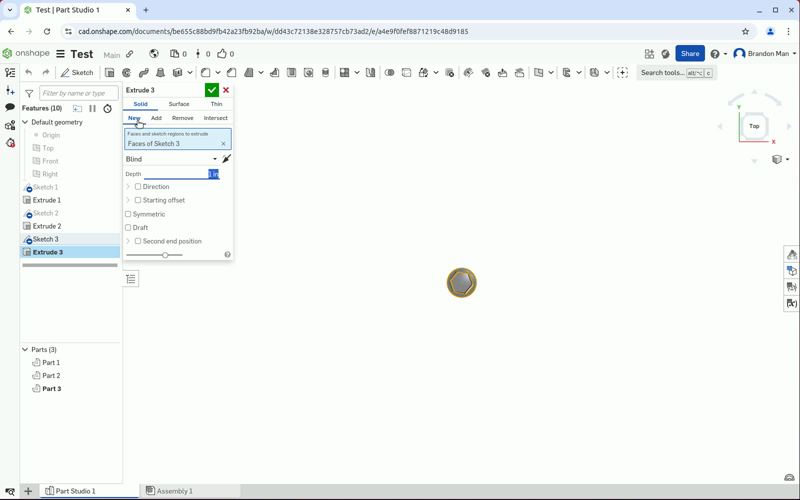
text(5.296)
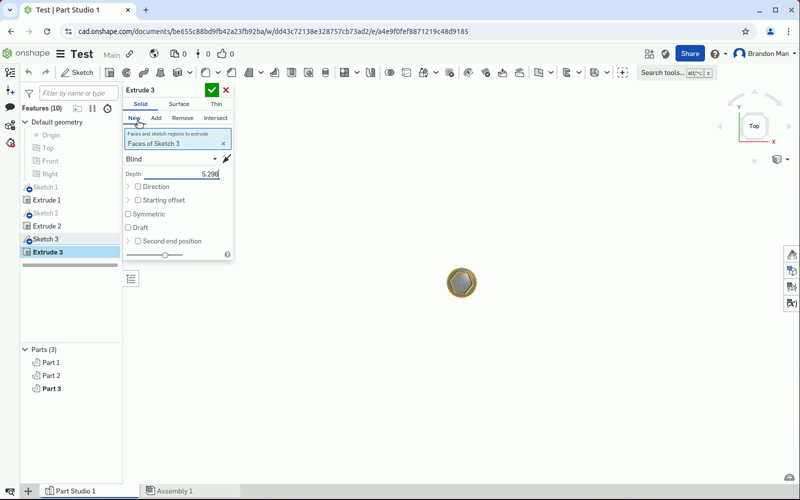
key(tab, 3)
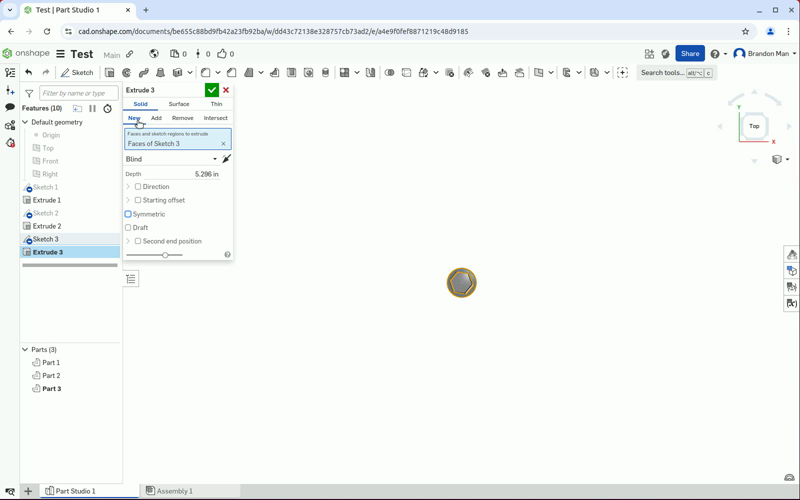
key(space)
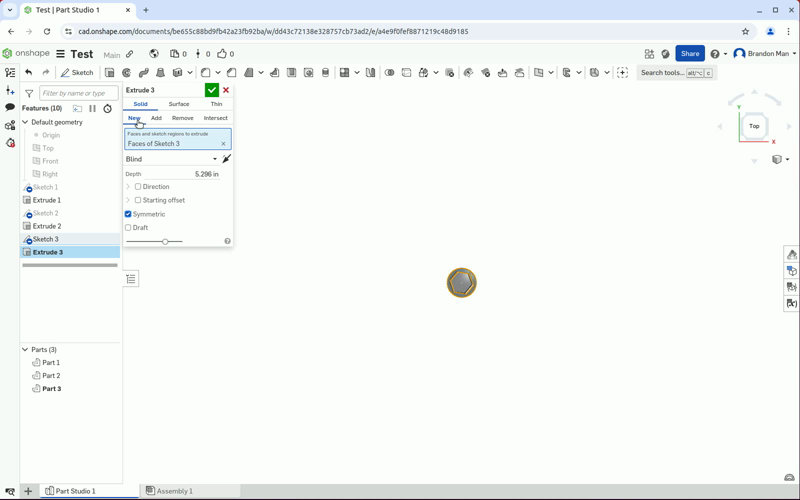
key(enter)
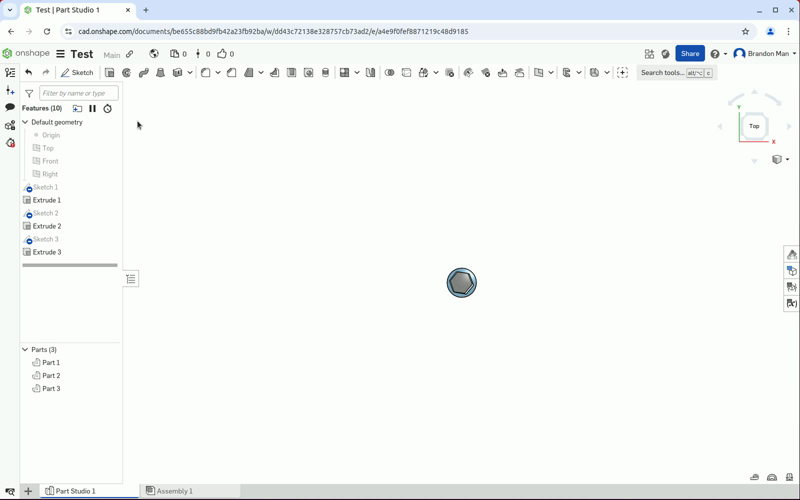
key(shift+h)
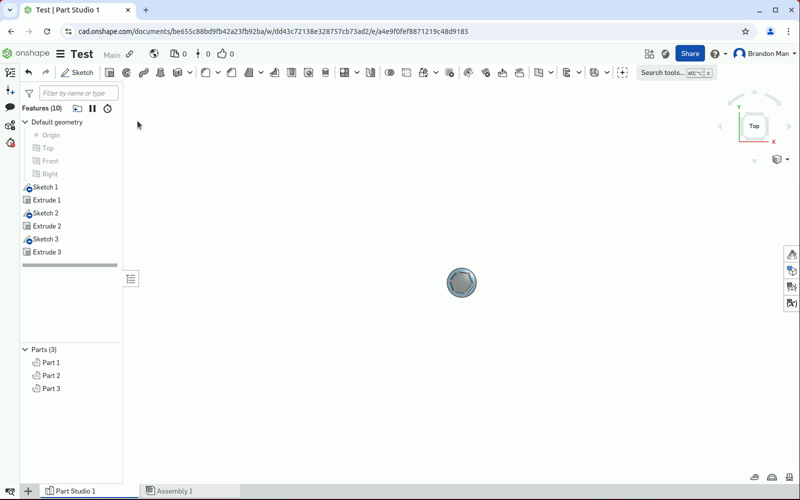
key(shift+h)
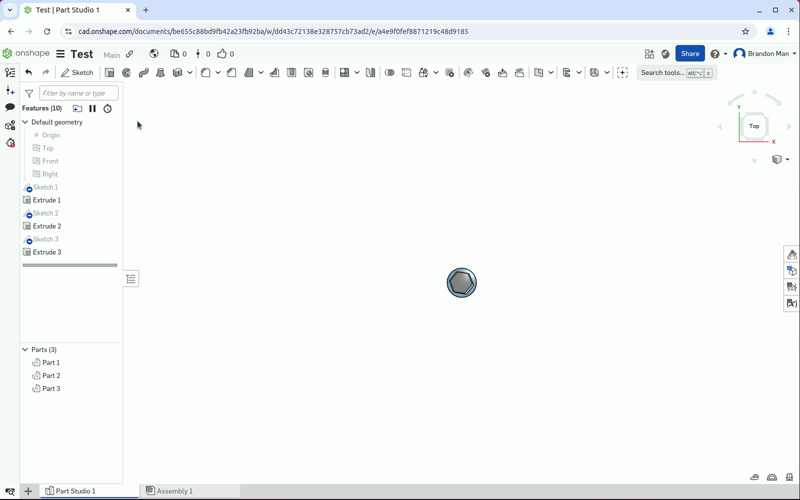
mouse_move(73, 189)
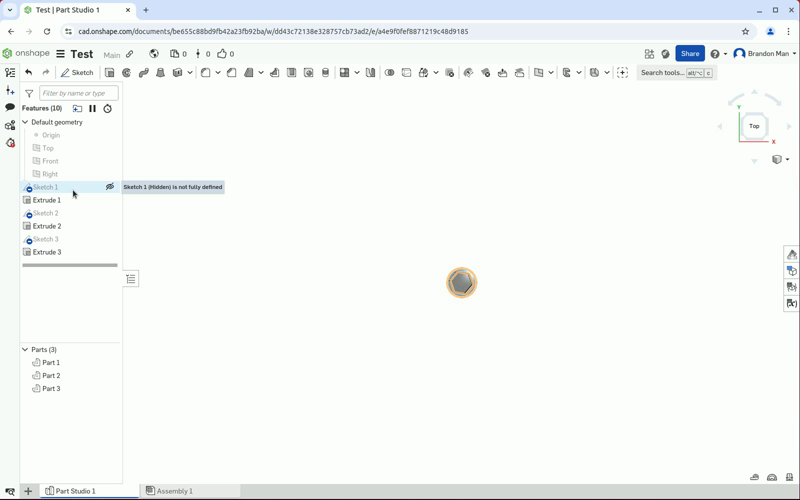
click(73, 189)
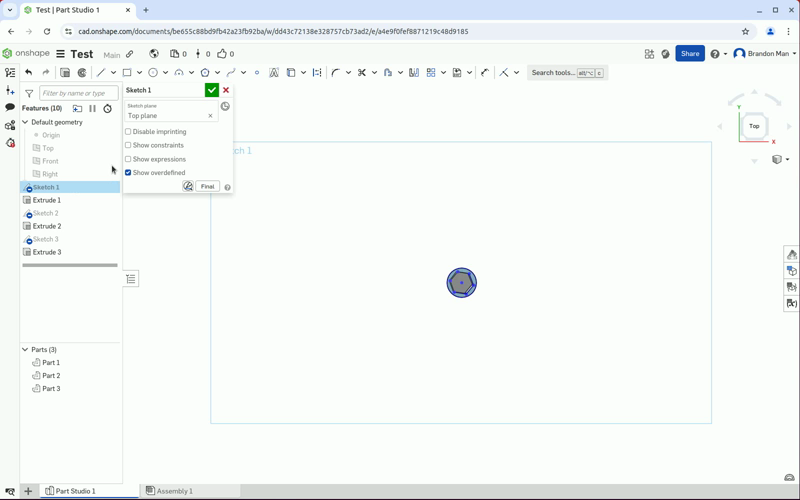
mouse_move(229, 92)
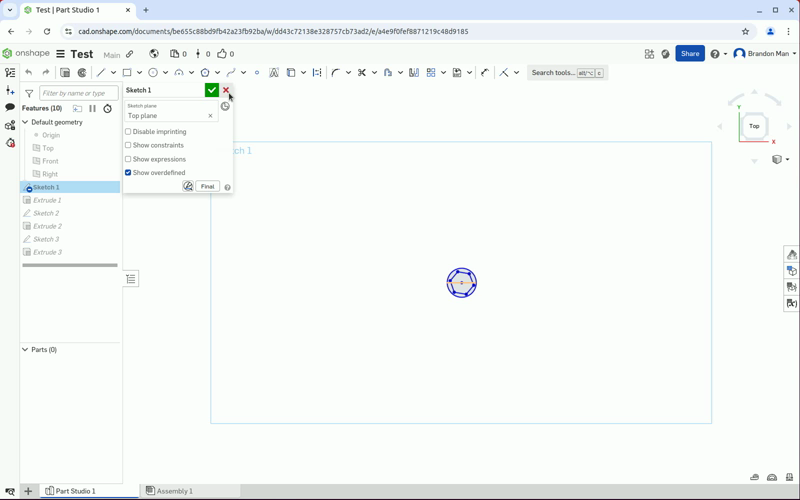
click(229, 92)
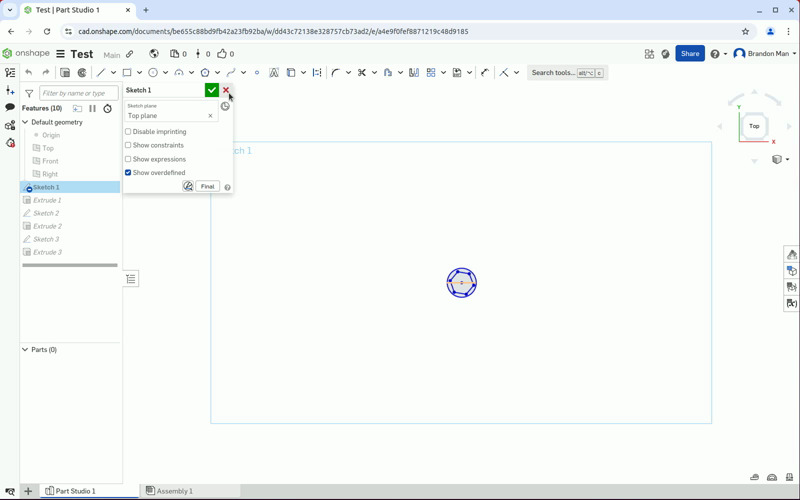
key(shift+s)
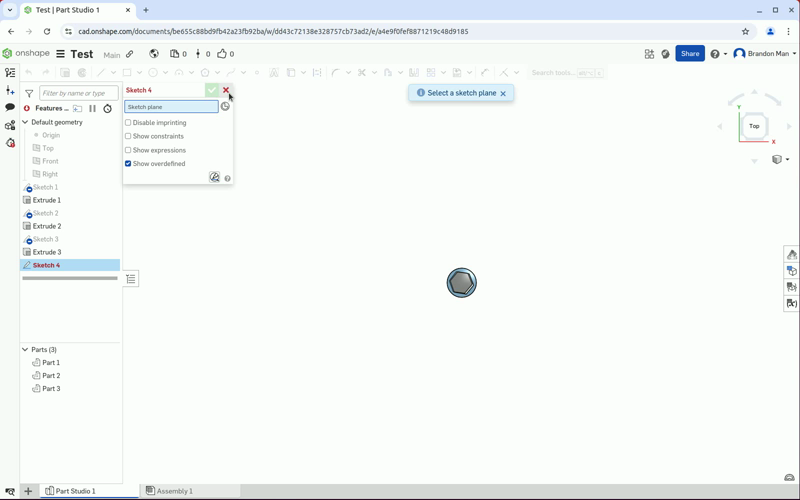
mouse_move(73, 150)
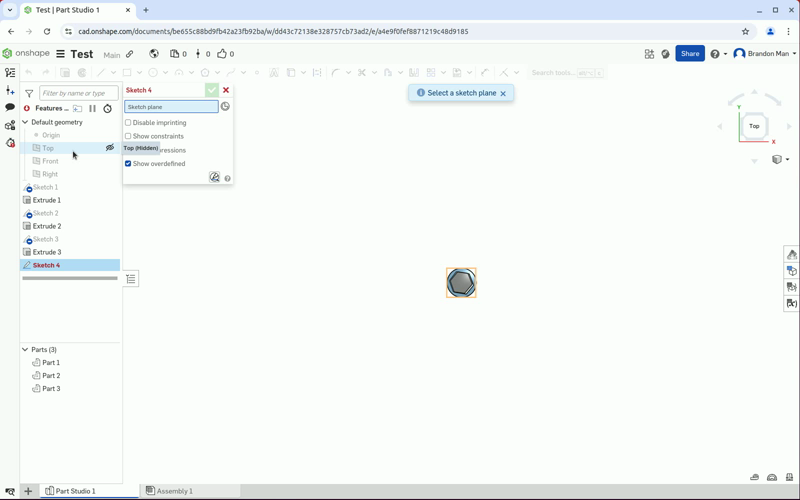
click(73, 150)
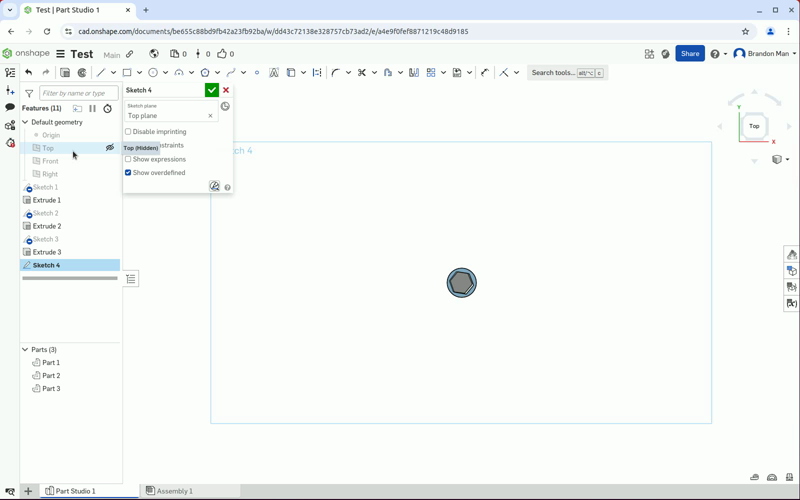
mouse_move(73, 352)
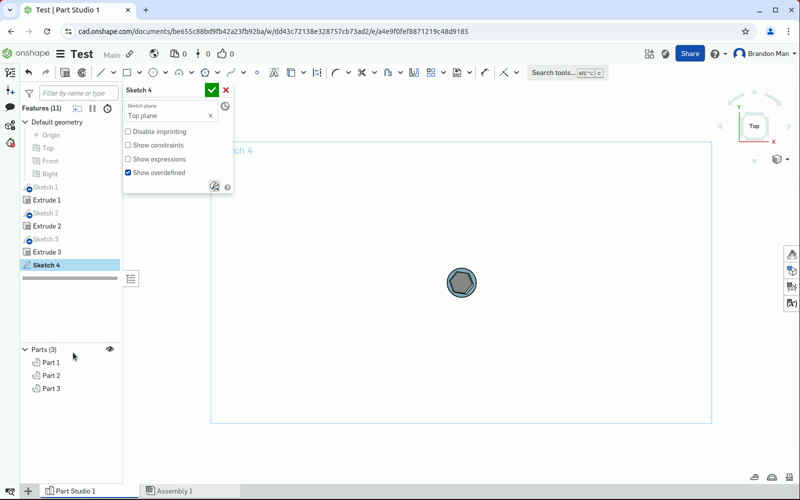
key(y)
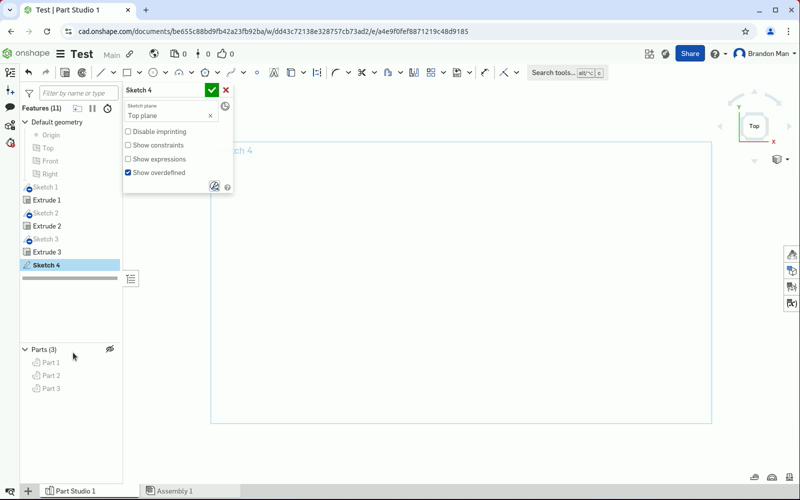
key(c)
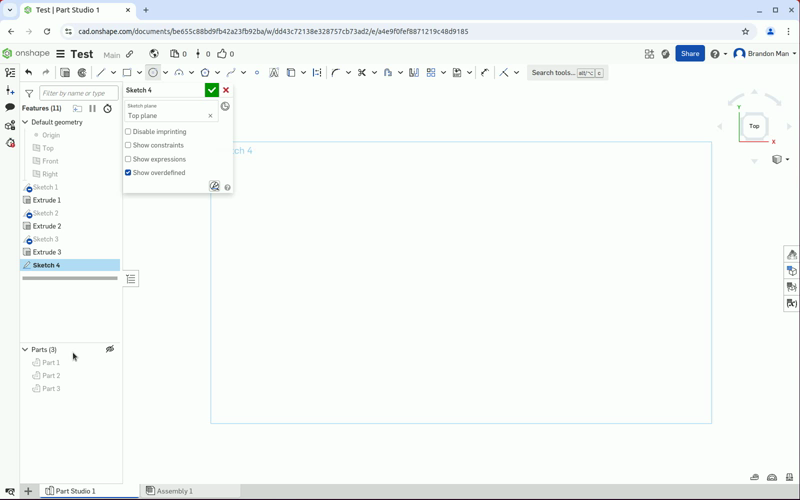
key_down(shift)
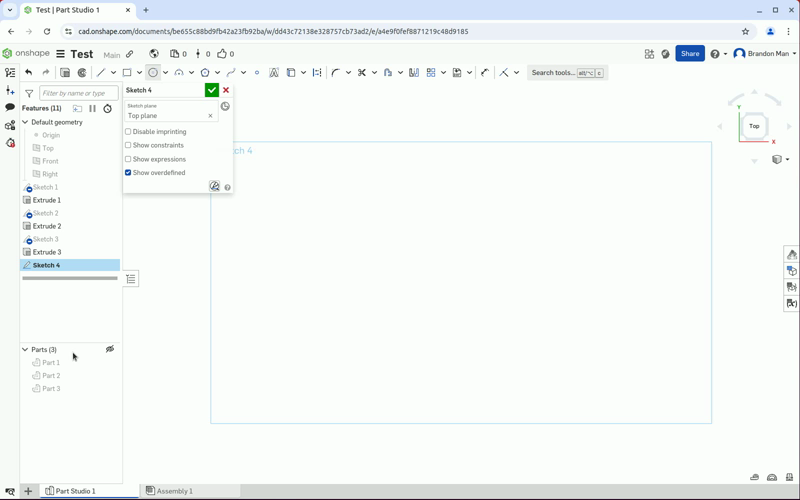
mouse_move(461, 282)
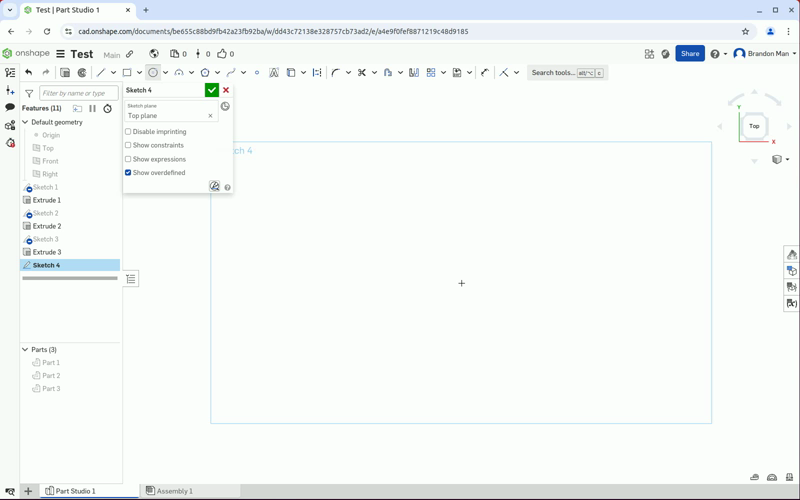
click(461, 282)
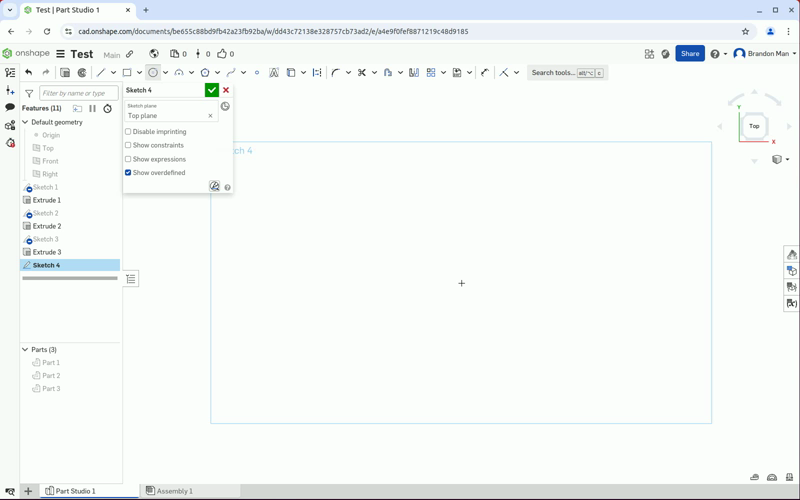
key_up(shift)
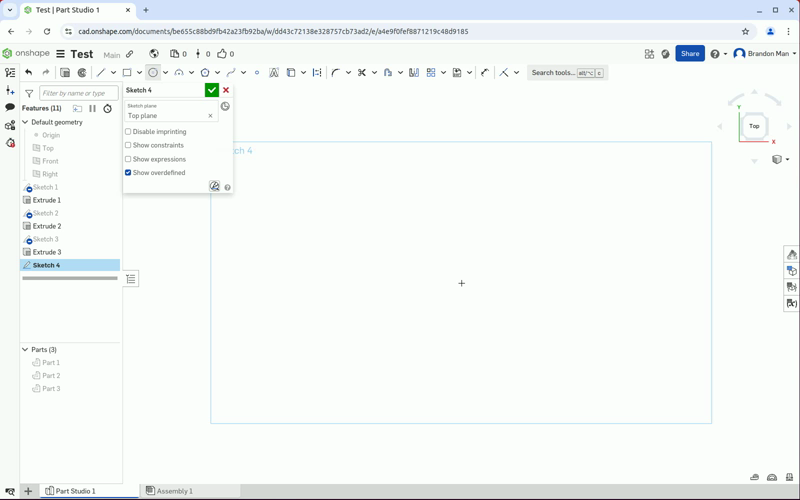
mouse_move(484, 282)
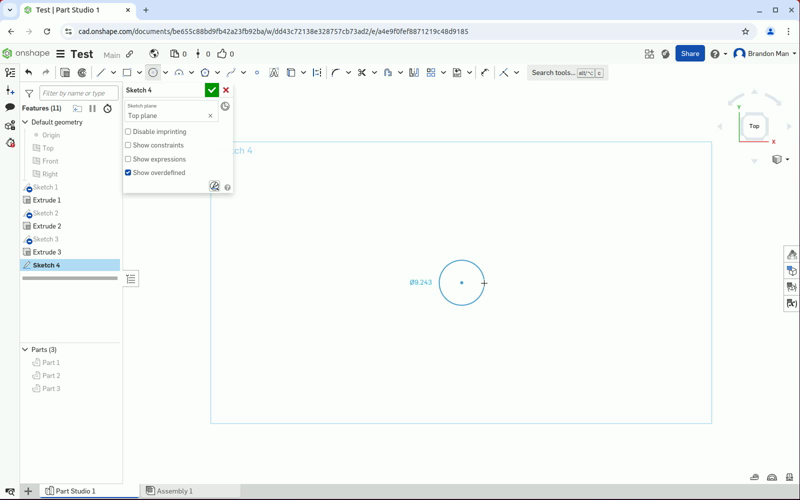
click(484, 282)
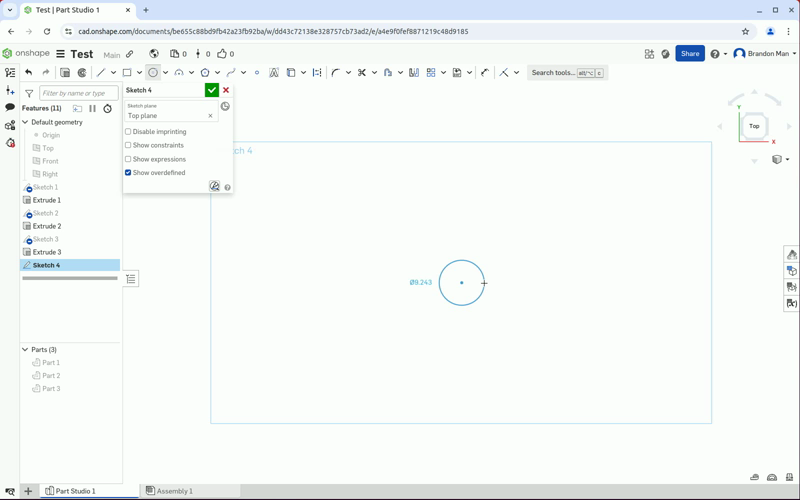
key(esc)
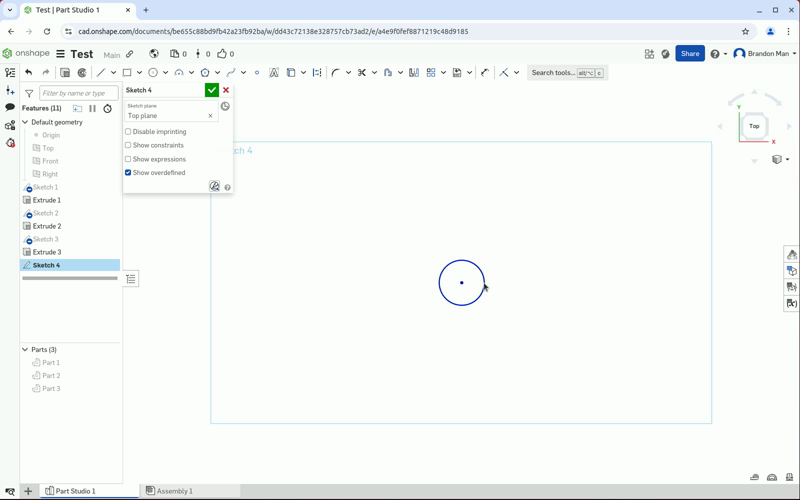
key(c)
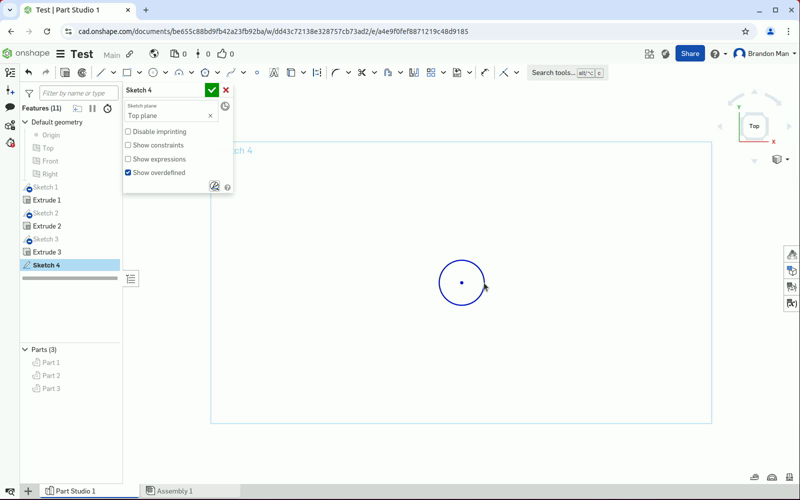
key_down(shift)
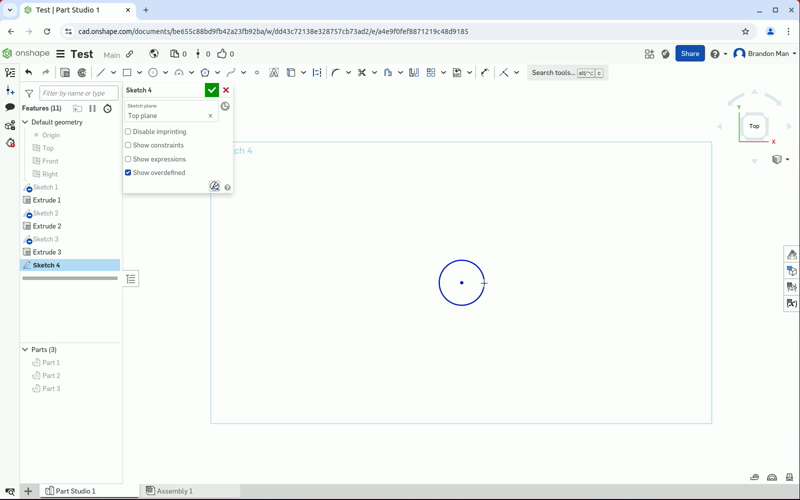
mouse_move(461, 282)
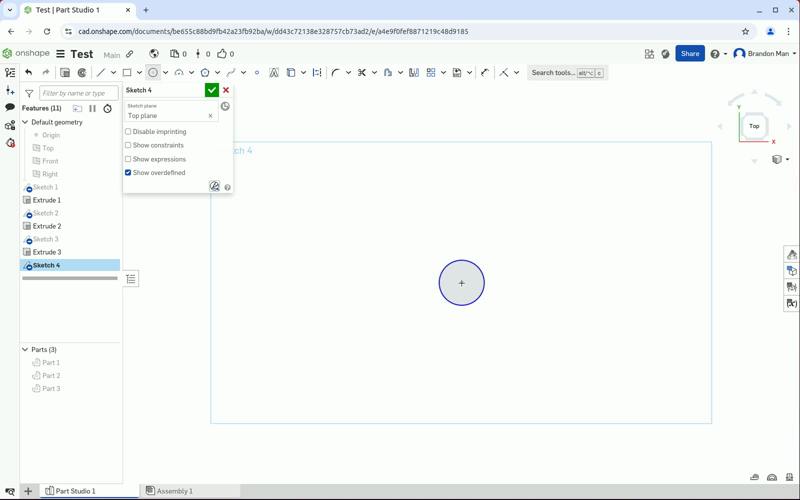
click(461, 282)
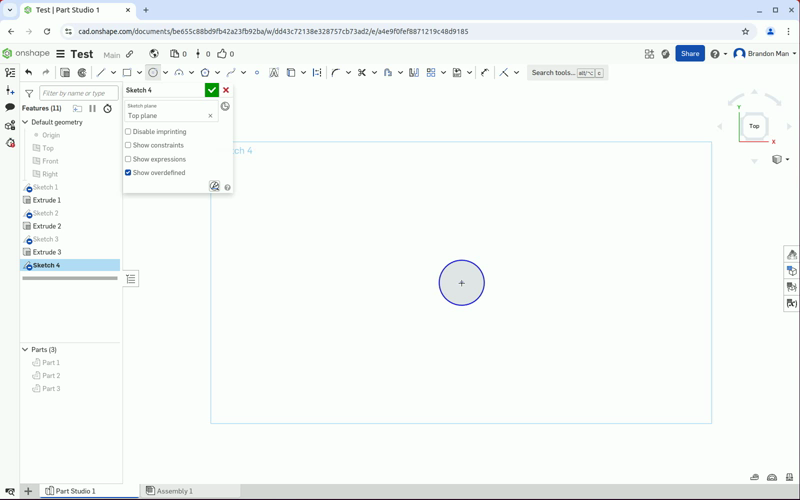
key_up(shift)
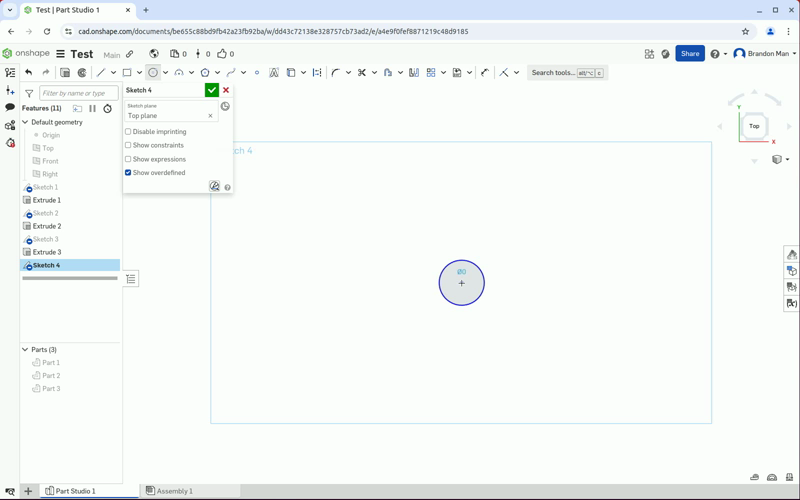
mouse_move(475, 282)
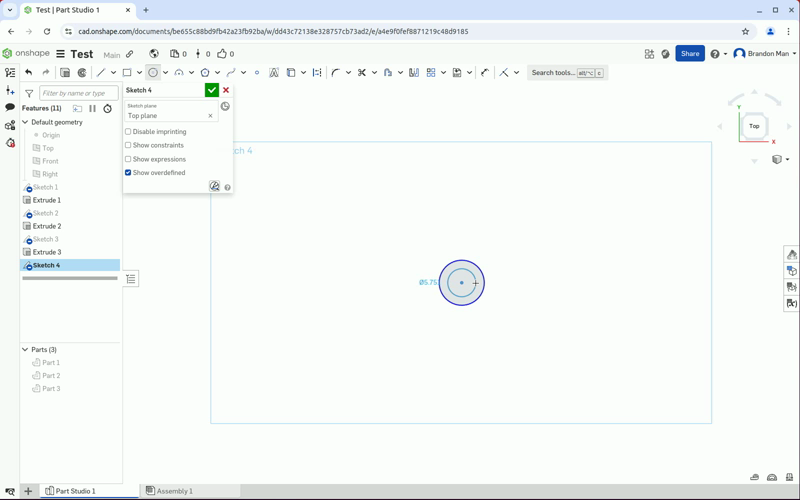
click(475, 282)
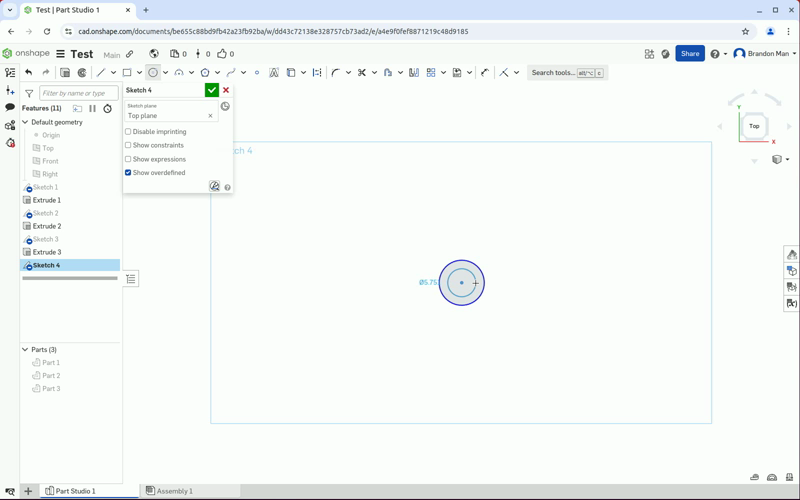
key(esc)
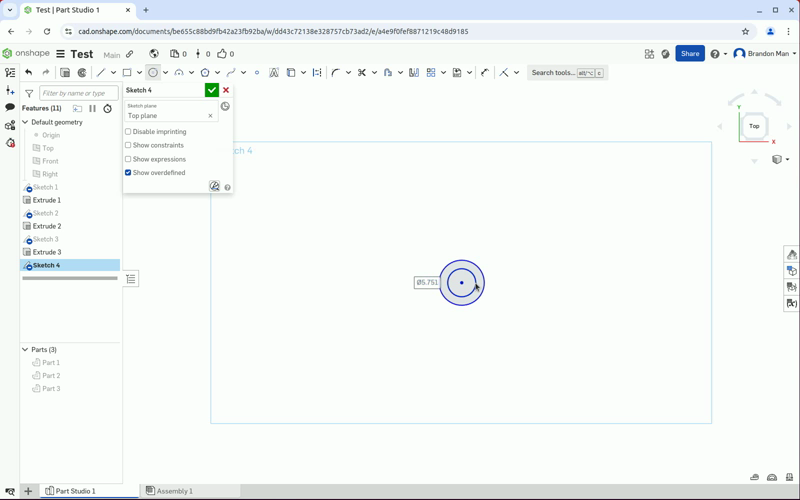
mouse_move(482, 283)
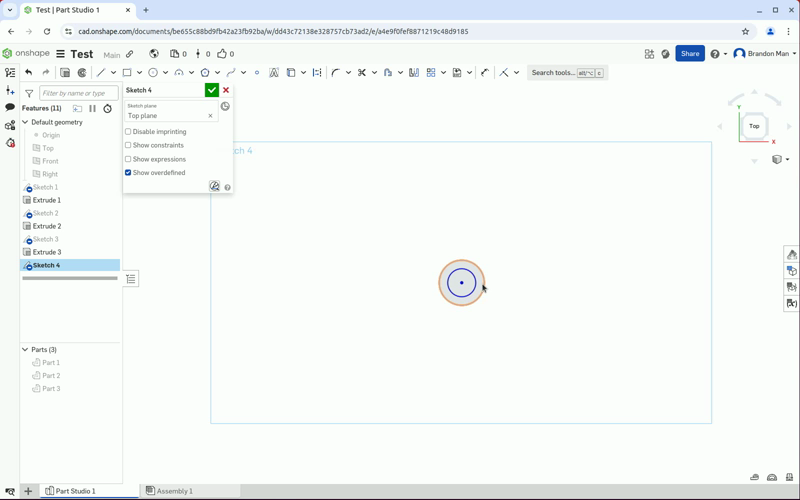
scroll(6)
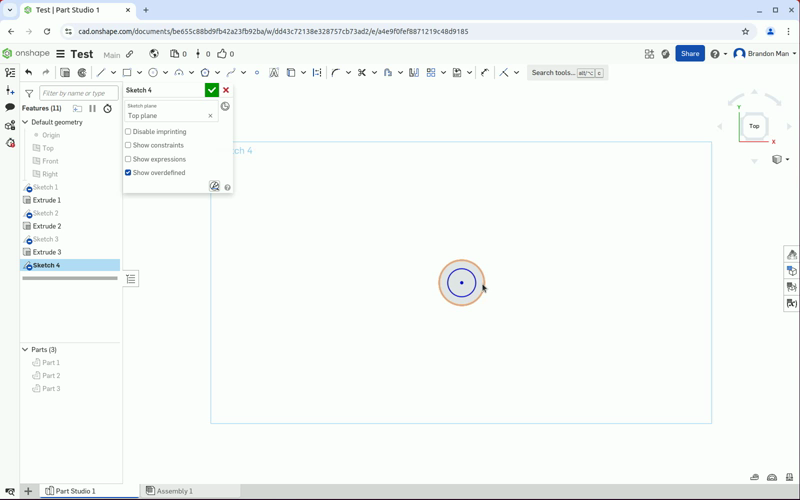
scroll(6)
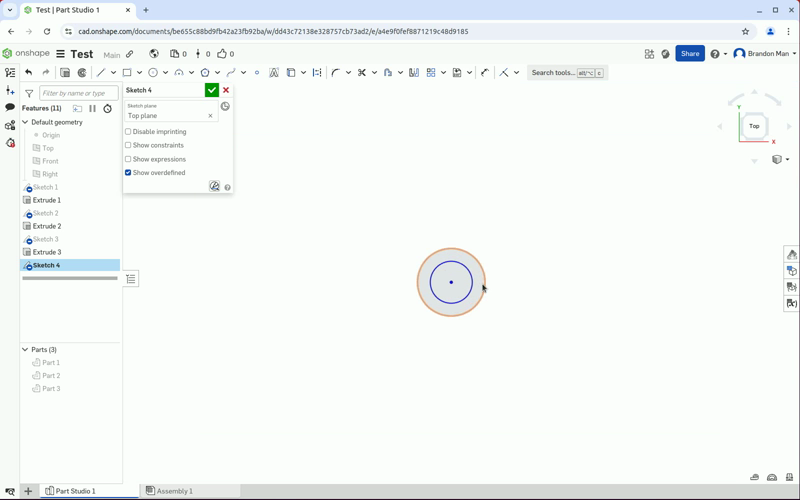
scroll(6)
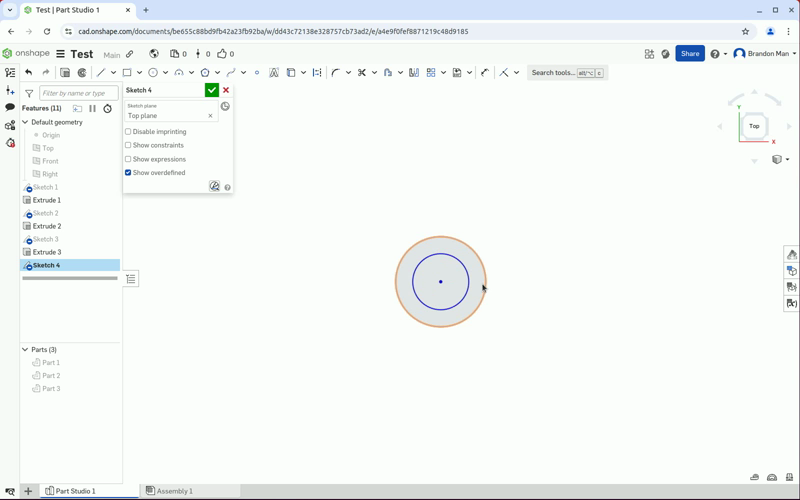
scroll(6)
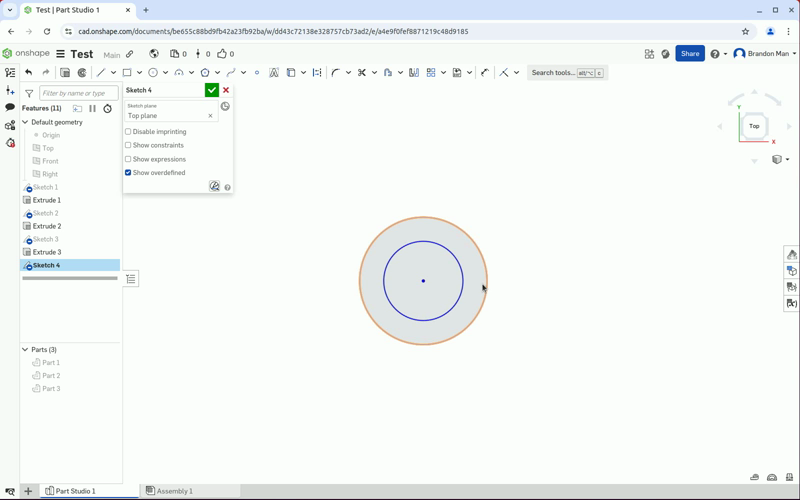
scroll(6)
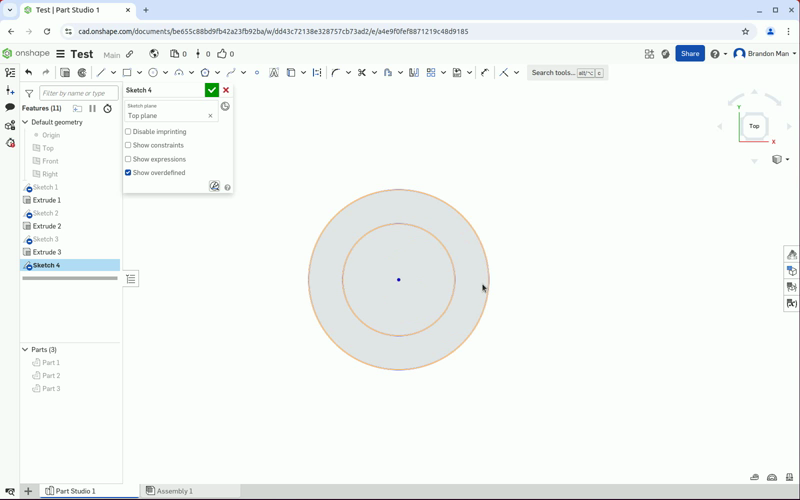
scroll(6)
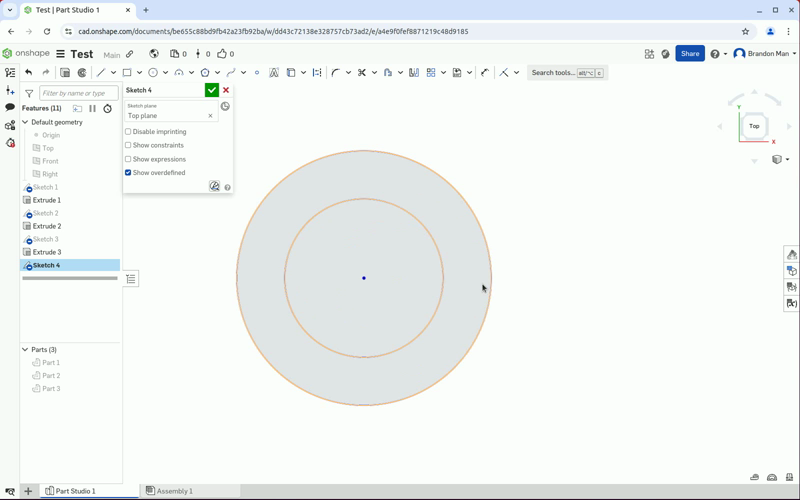
scroll(6)
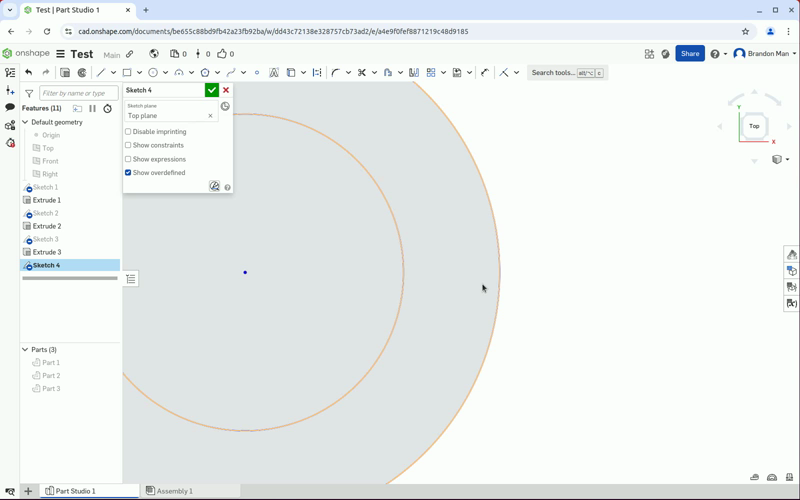
click(482, 283)
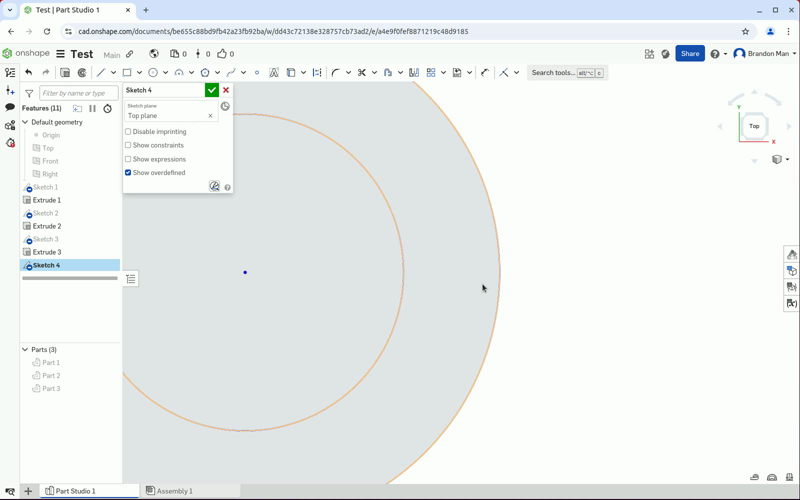
scroll(-6)
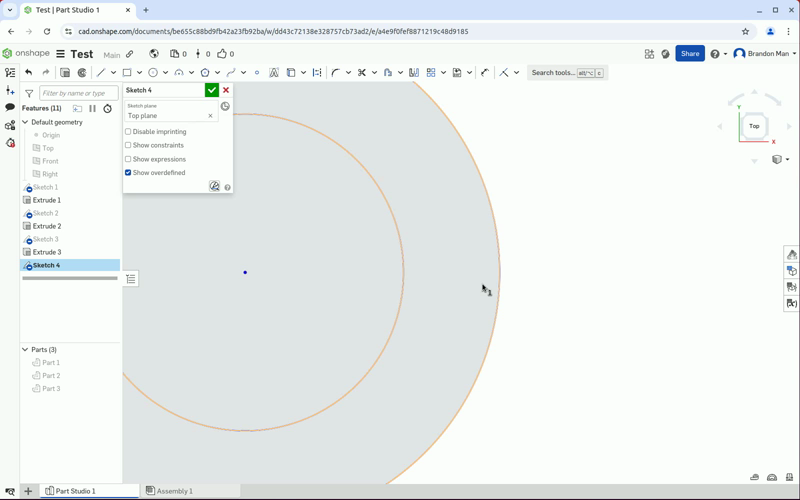
scroll(-6)
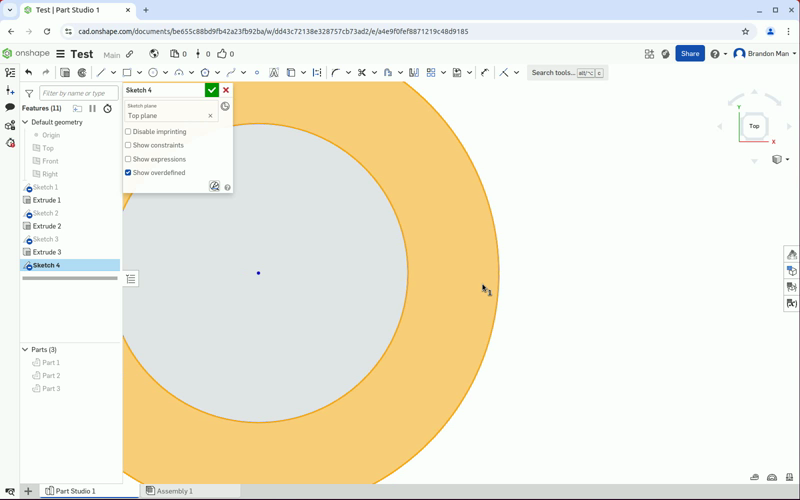
scroll(-6)
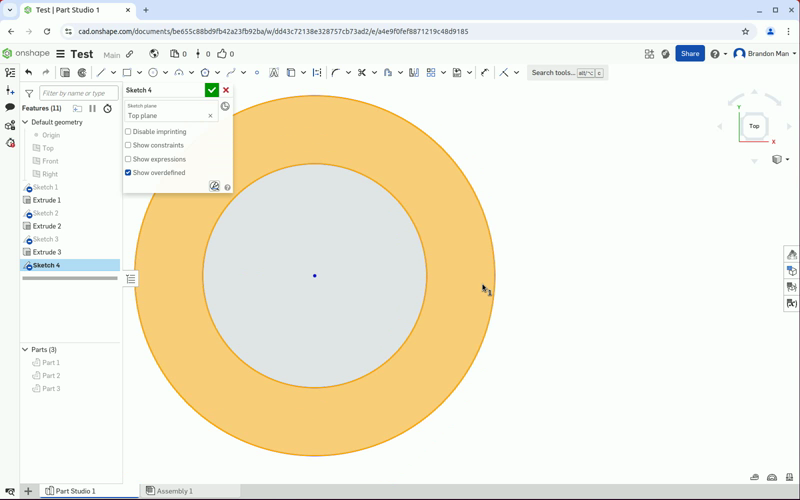
scroll(-6)
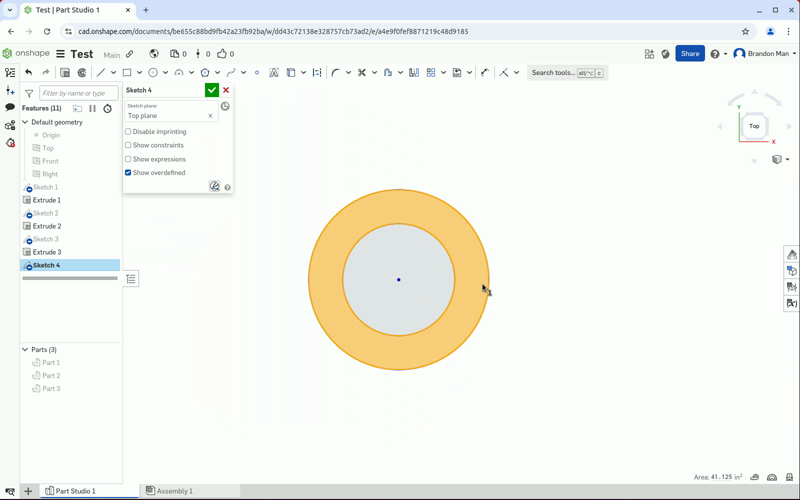
scroll(-6)
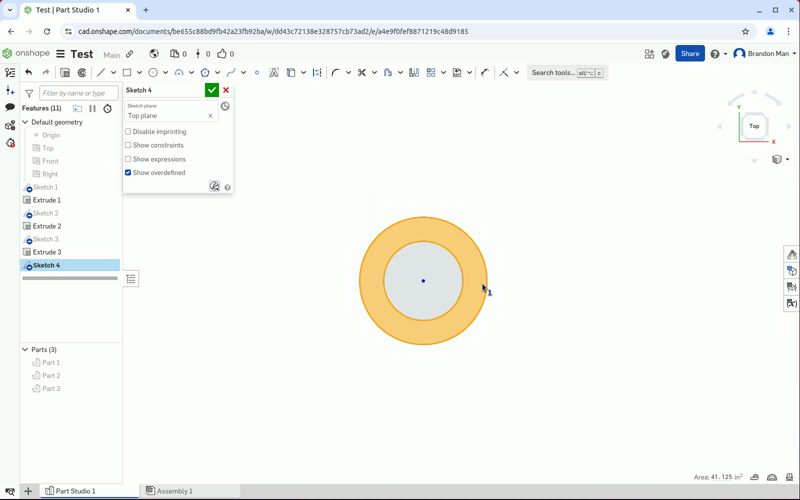
scroll(-6)
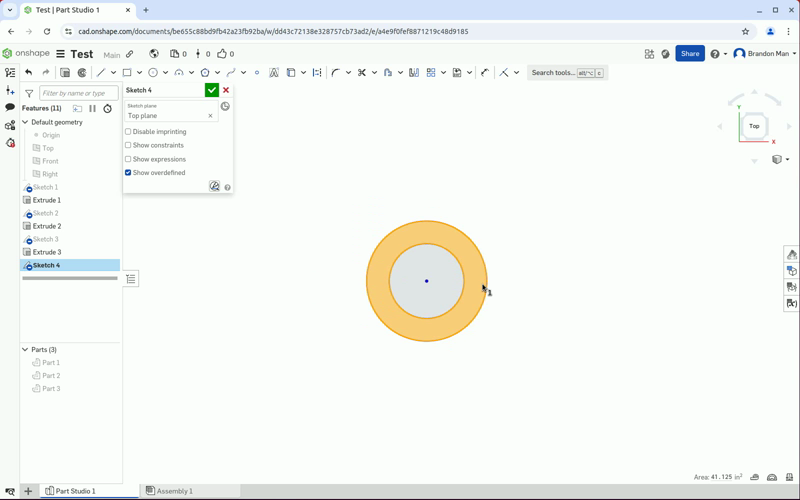
scroll(-6)
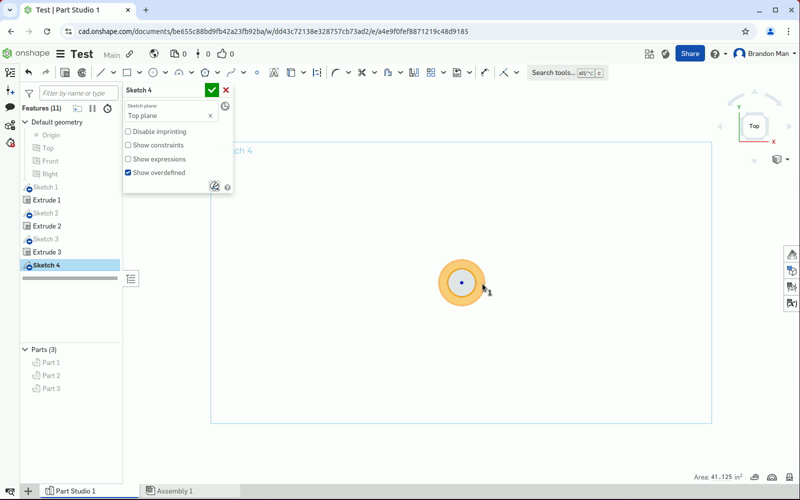
mouse_move(73, 352)
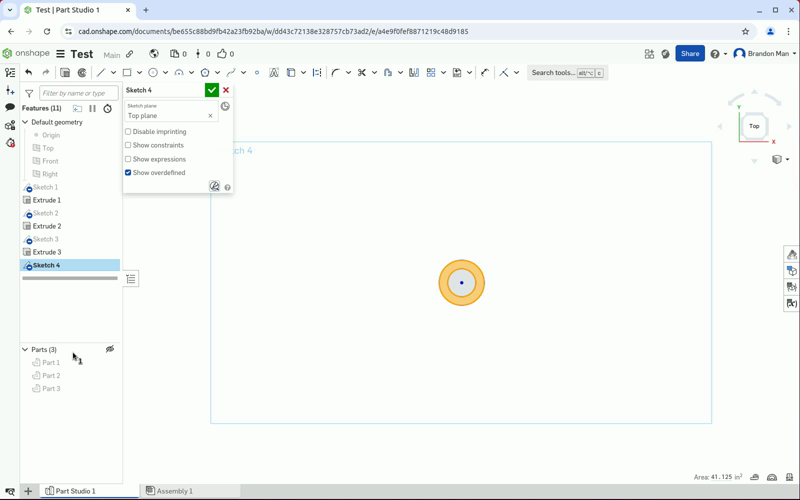
key(shift+y)
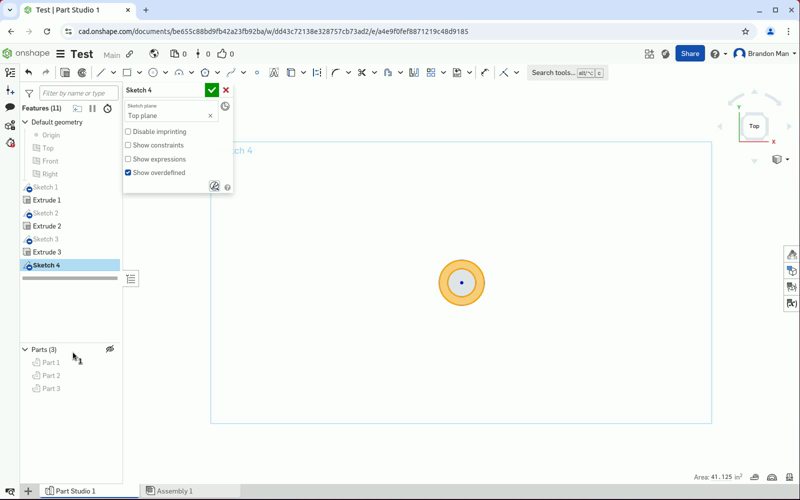
key(shift+e)
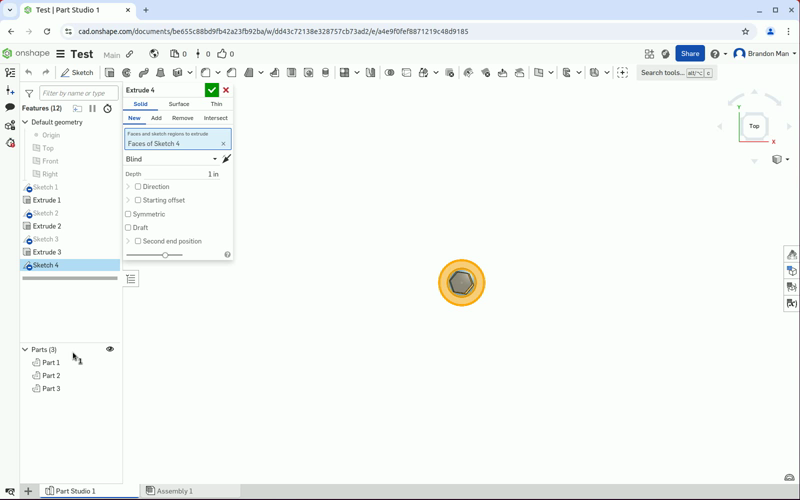
mouse_move(143, 106)
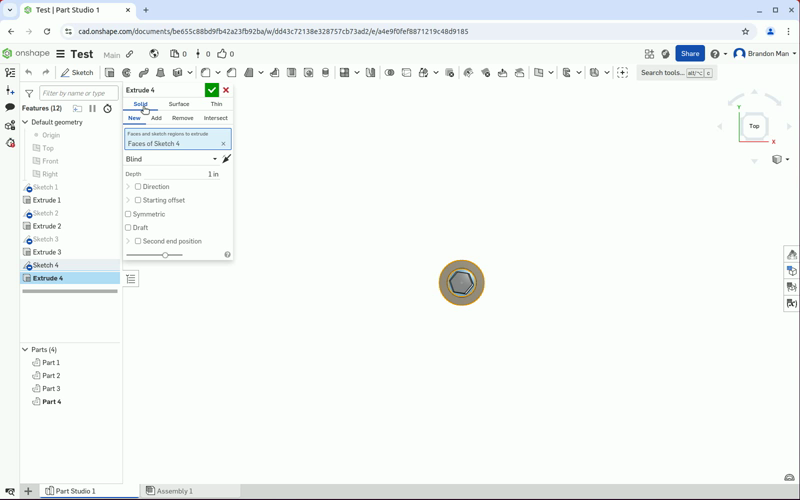
click(143, 106)
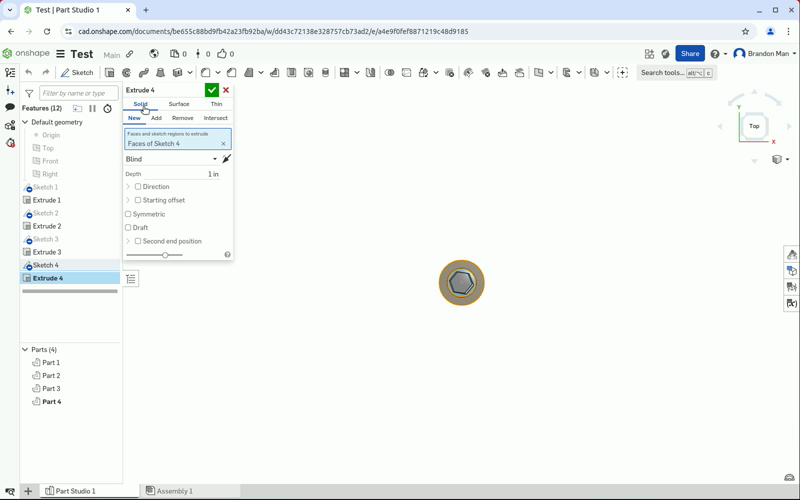
mouse_move(137, 120)
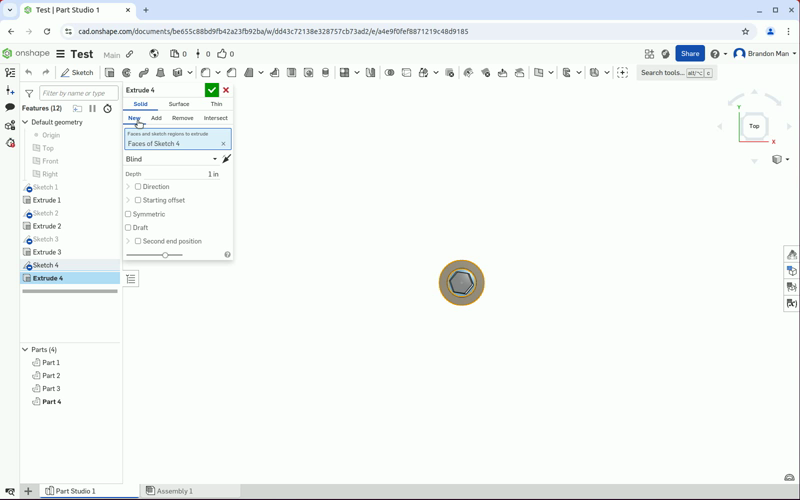
click(137, 120)
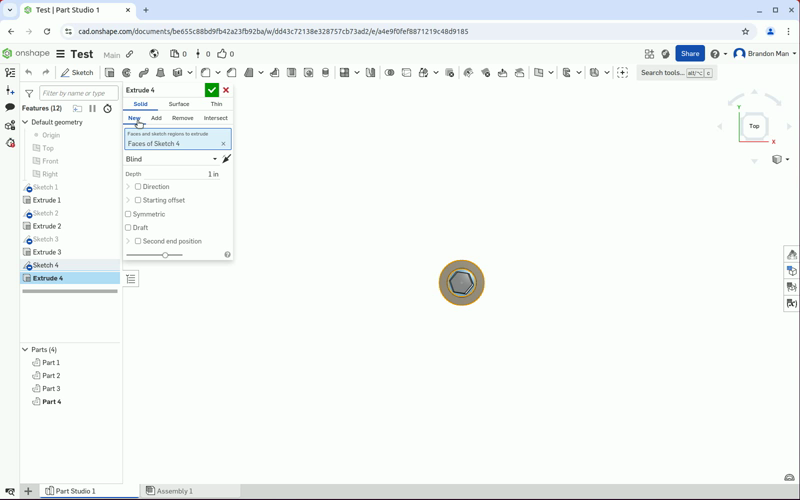
key(tab, 4)
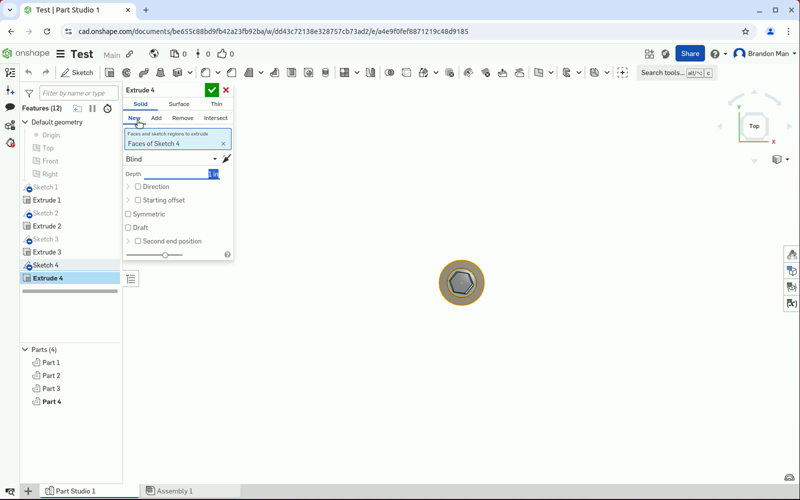
text(5.296)
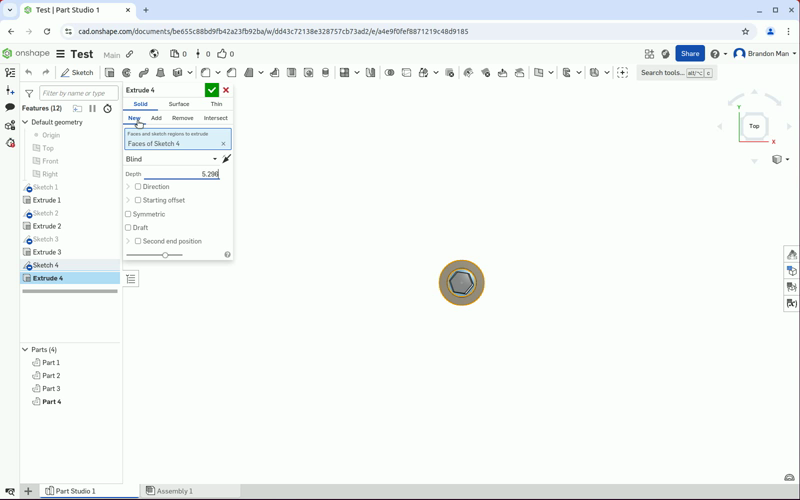
key(tab, 3)
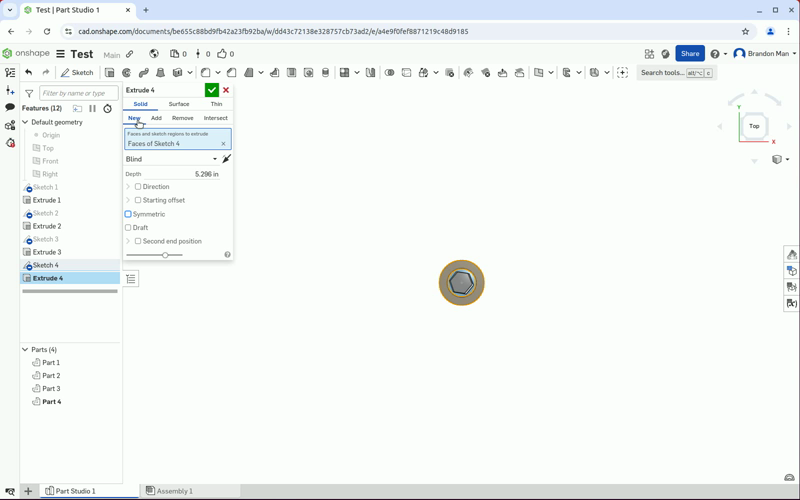
key(space)
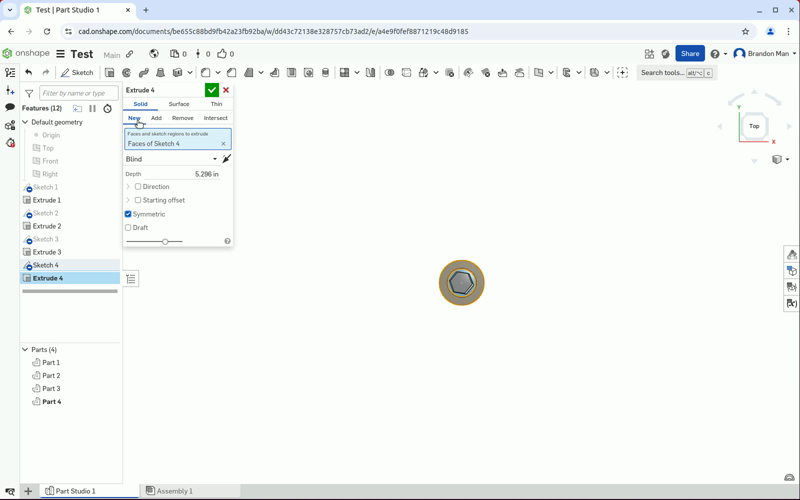
key(enter)
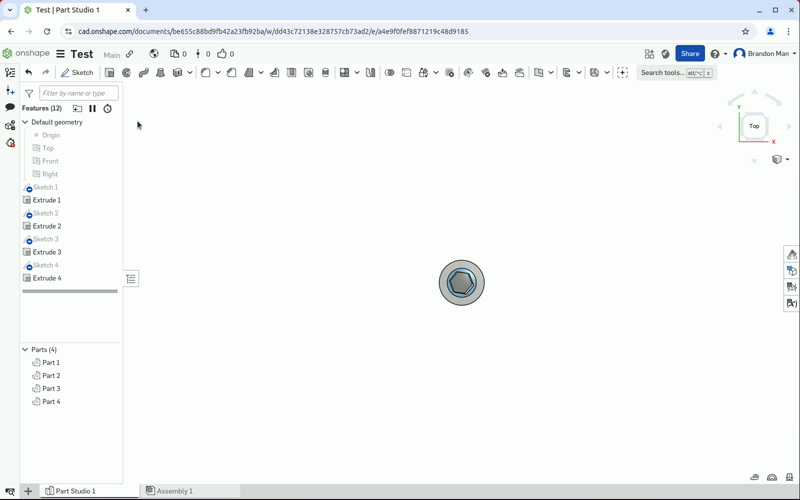
key(shift+h)
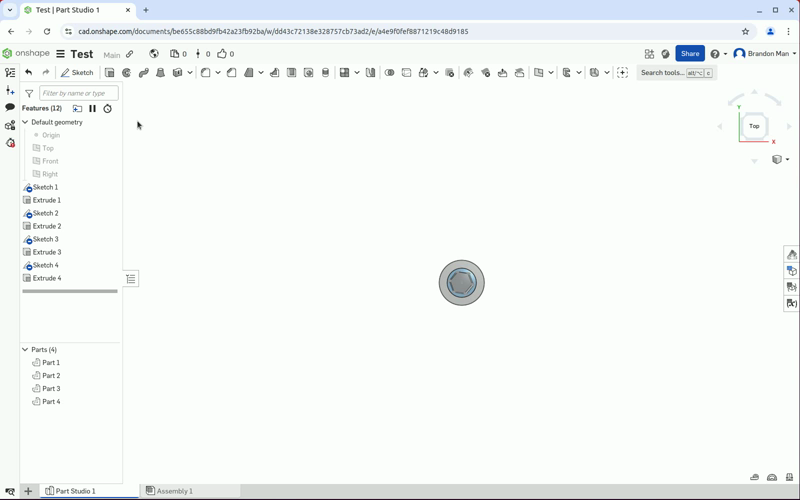
key(shift+h)
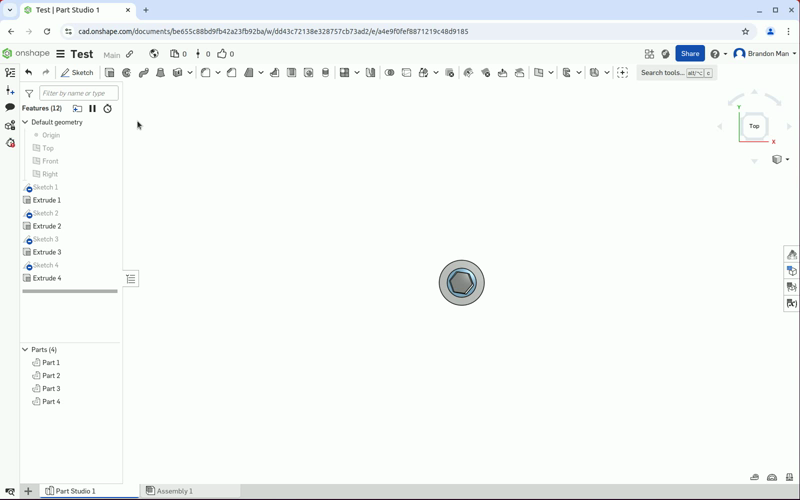
mouse_move(73, 189)
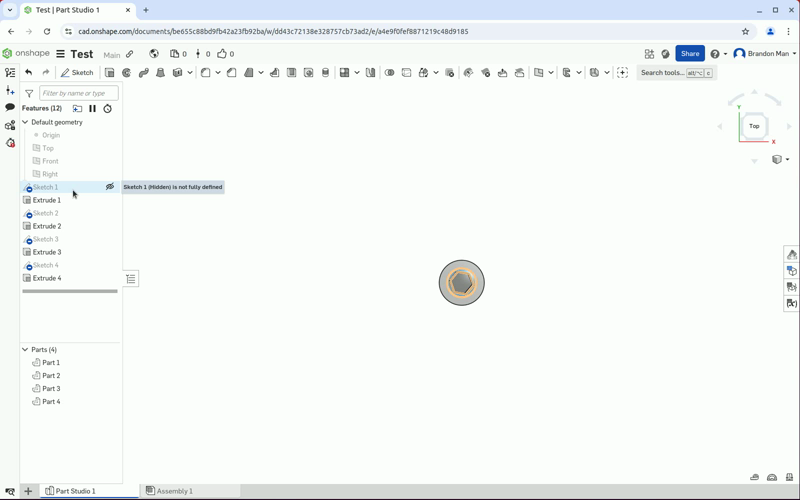
click(73, 189)
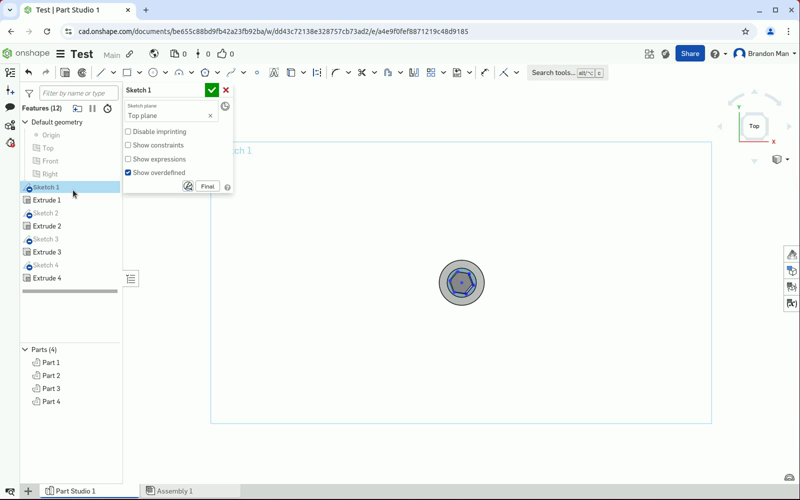
mouse_move(229, 92)
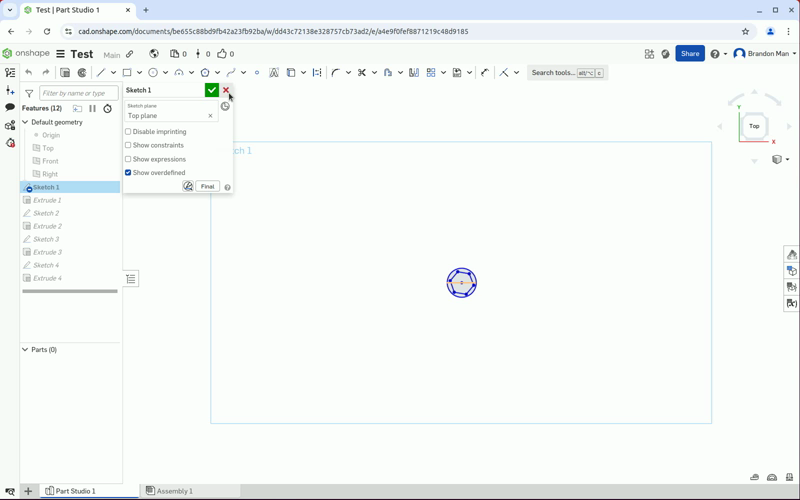
click(229, 92)
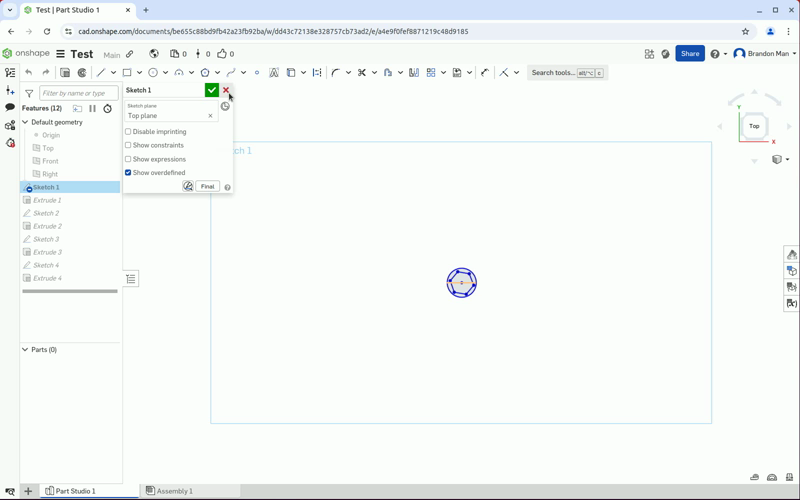
key(shift+s)
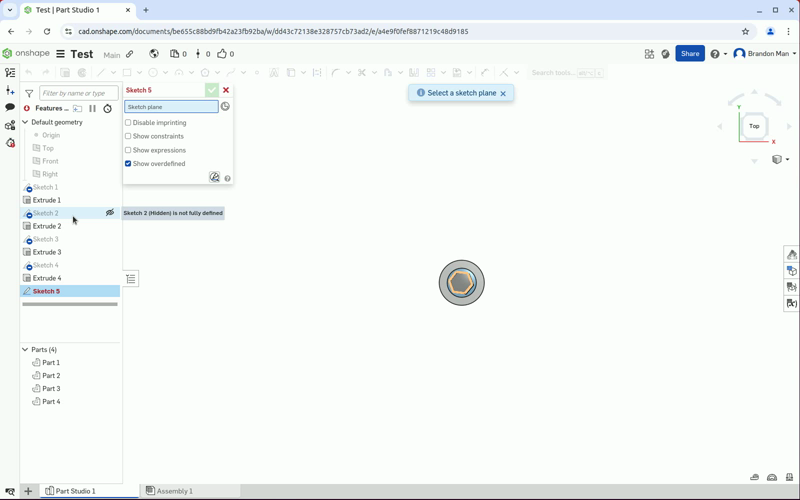
scroll(3)
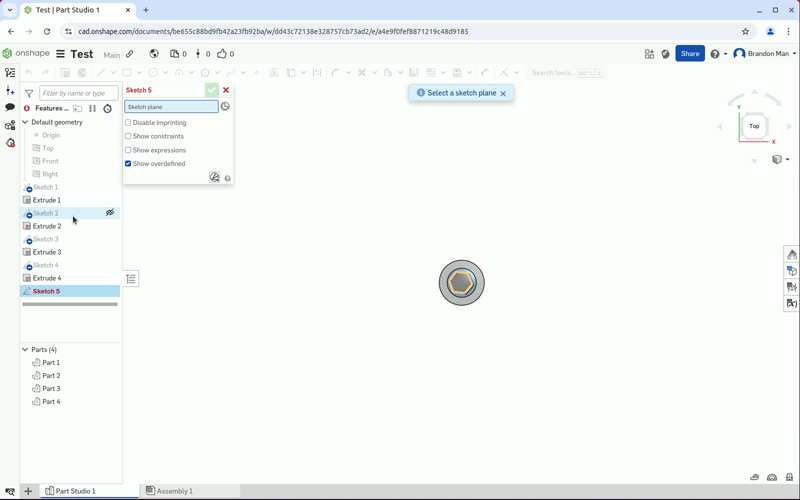
mouse_move(73, 150)
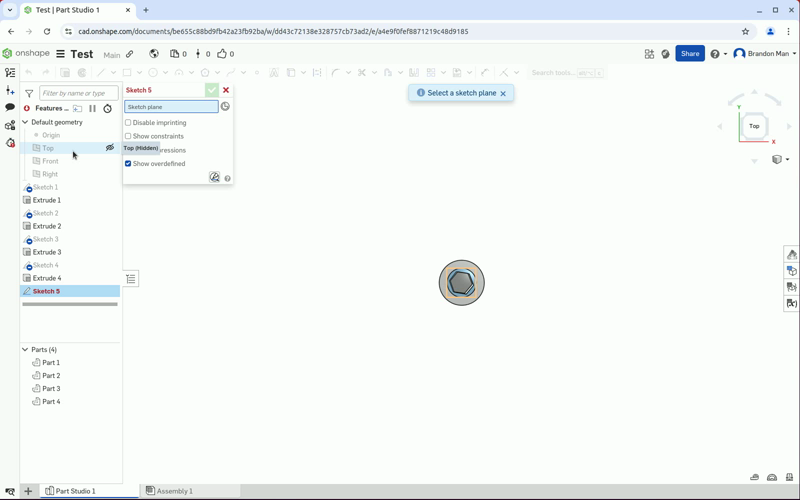
click(73, 150)
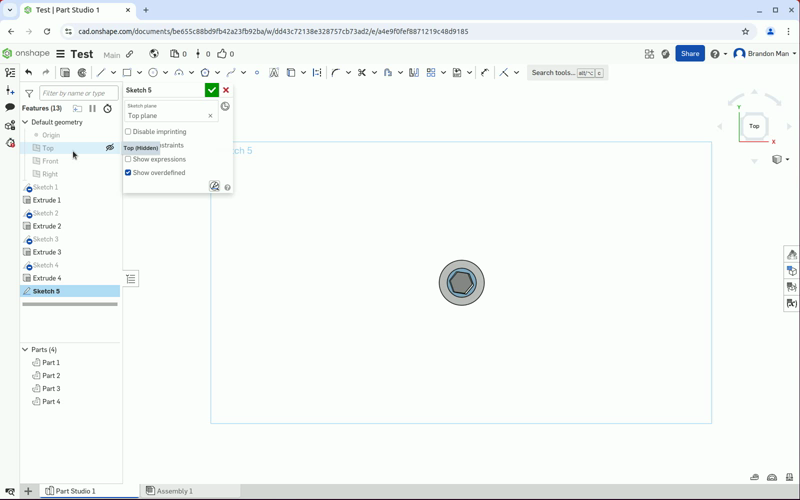
mouse_move(73, 352)
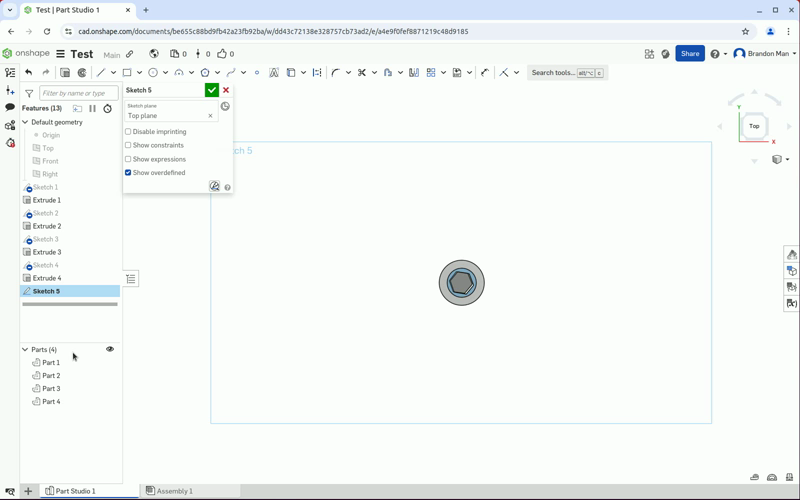
key(y)
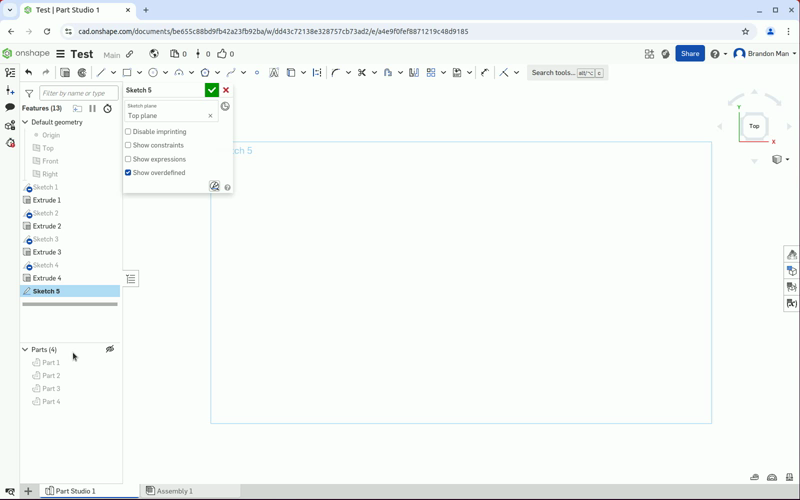
key(c)
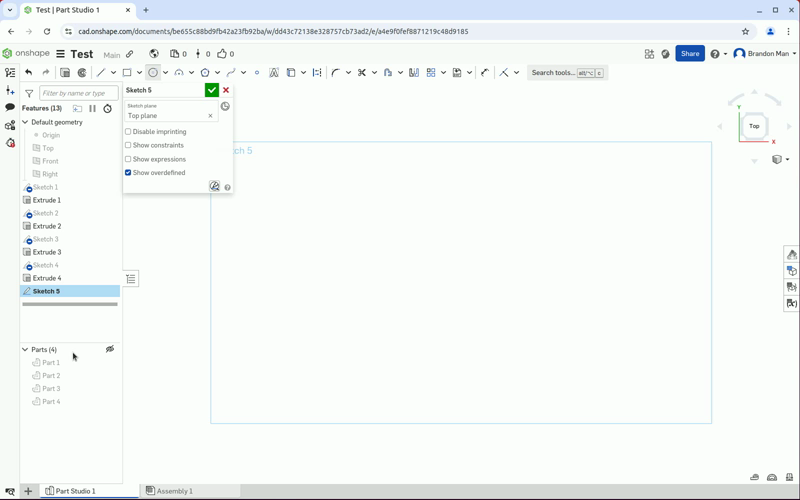
key_down(shift)
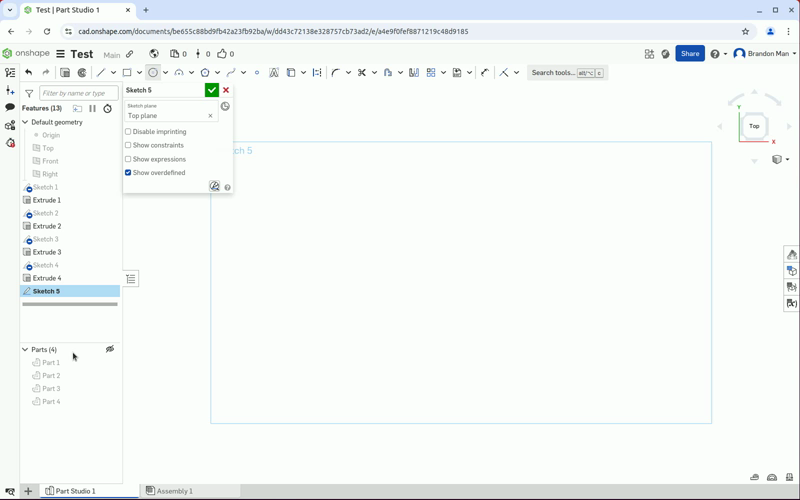
mouse_move(461, 282)
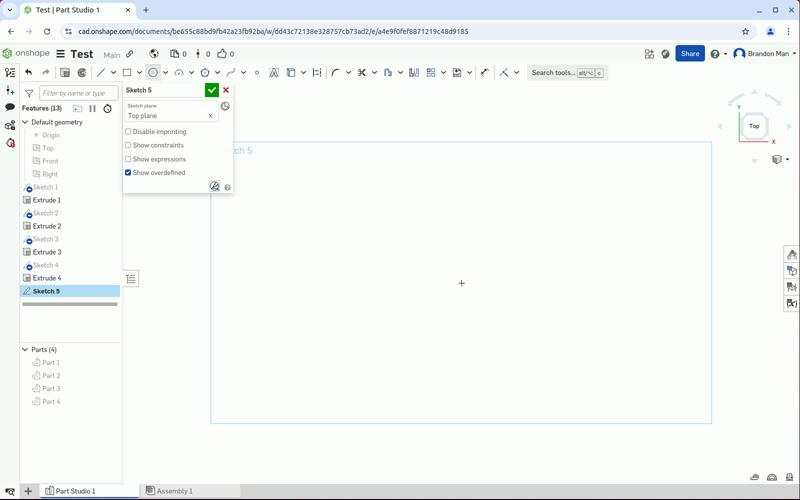
click(461, 282)
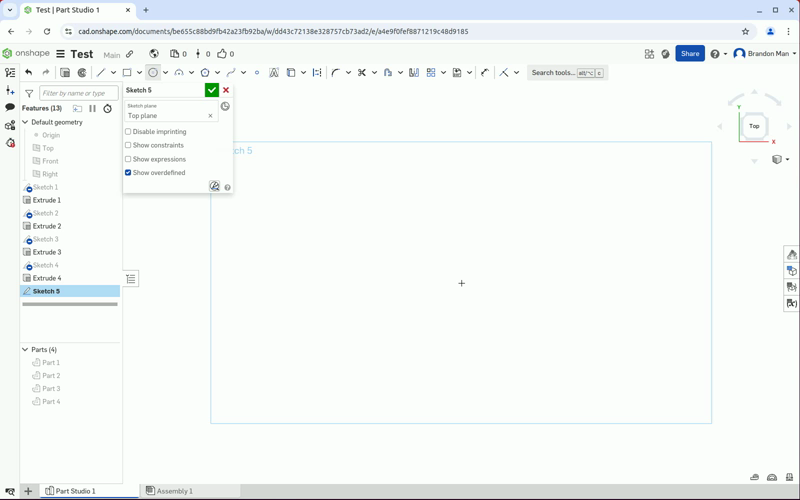
key_up(shift)
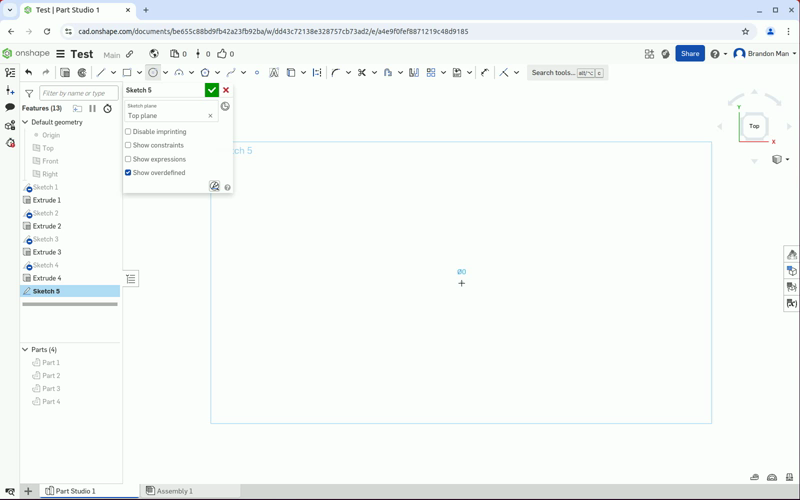
mouse_move(476, 282)
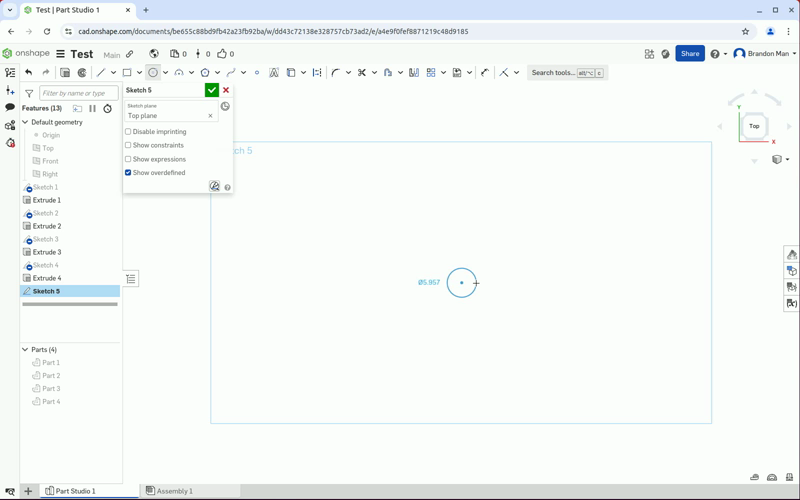
click(476, 282)
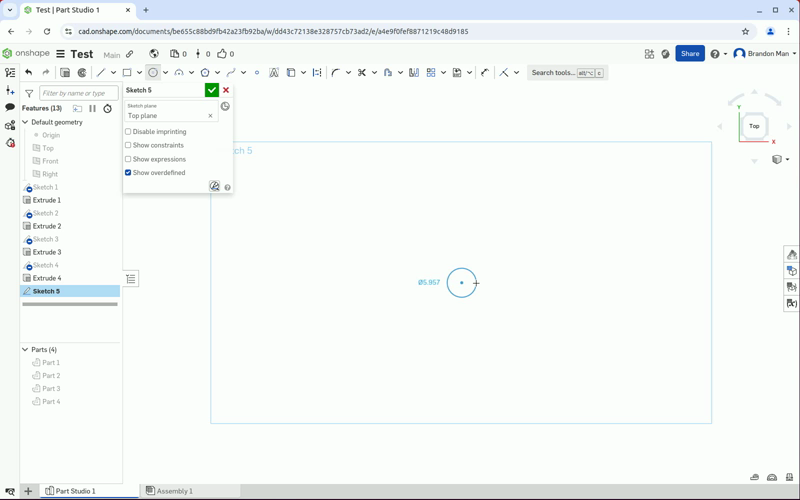
key(esc)
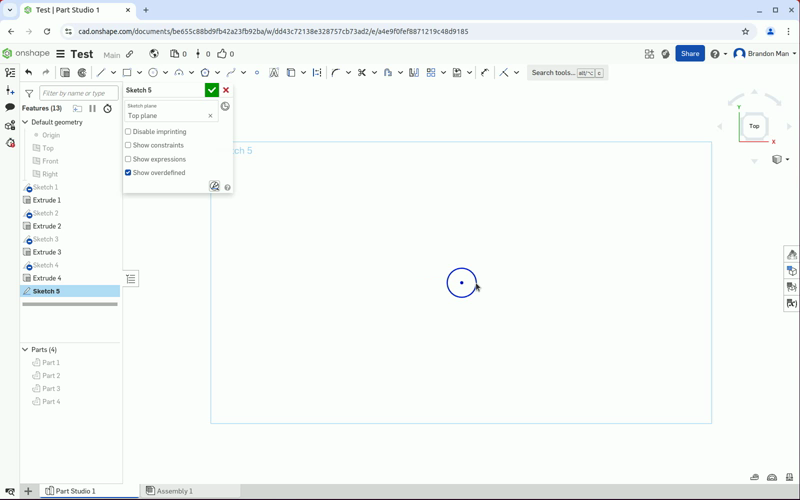
key(l)
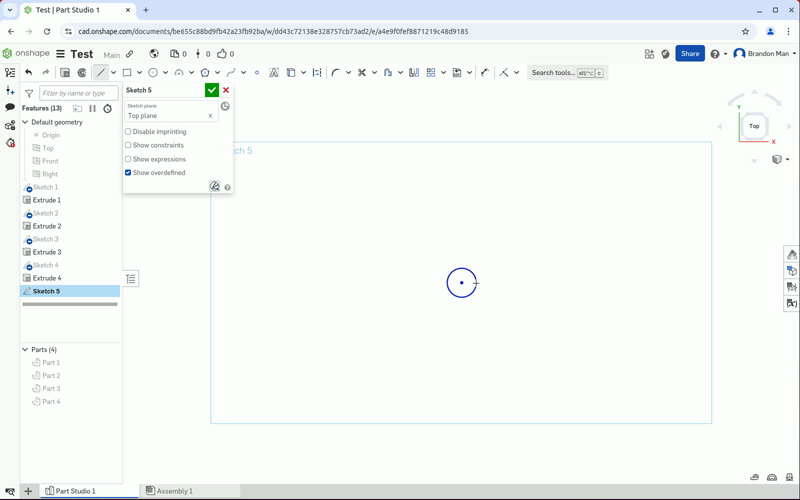
key_down(shift)
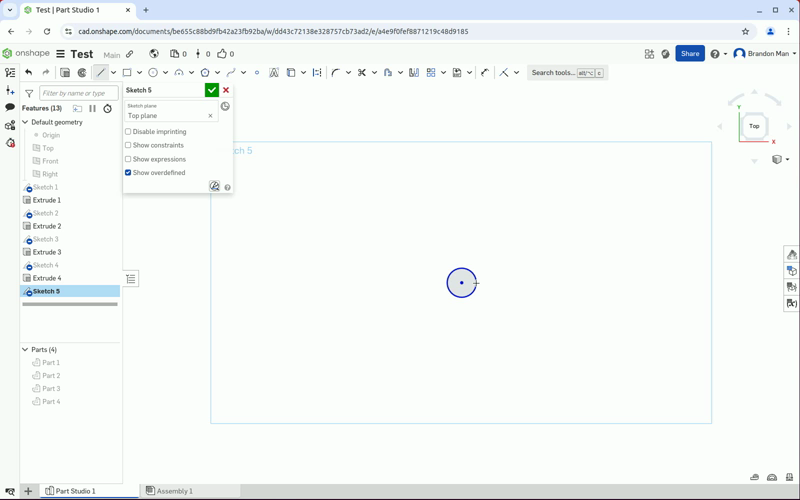
mouse_move(450, 280)
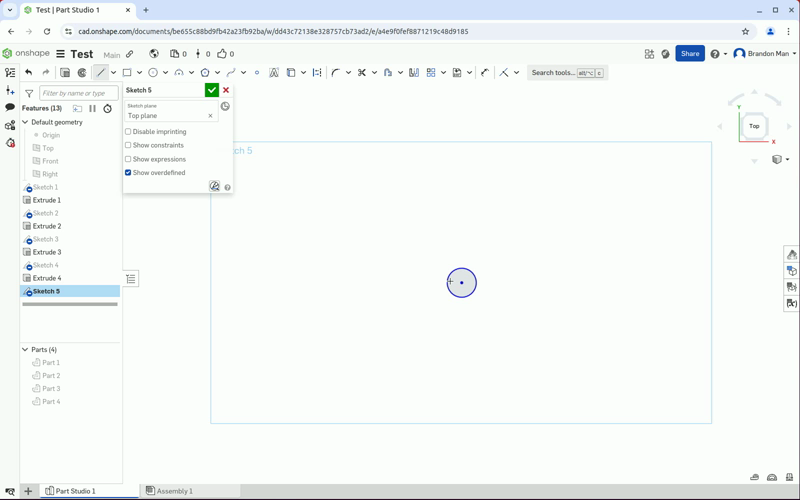
click(450, 280)
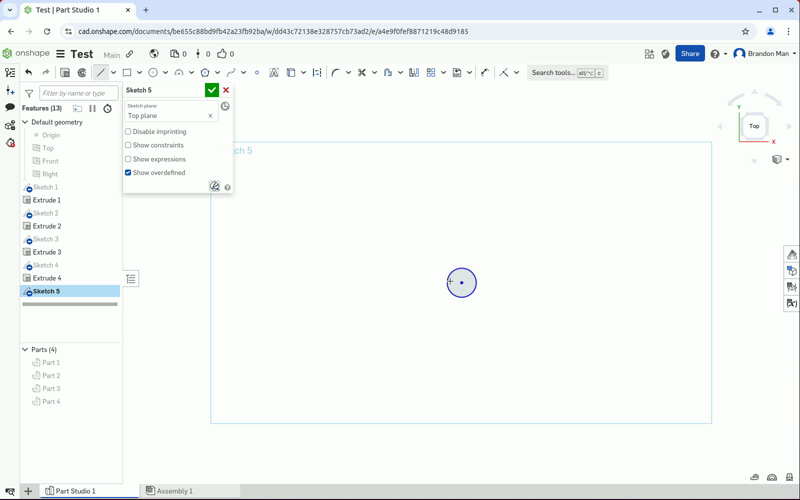
key_up(shift)
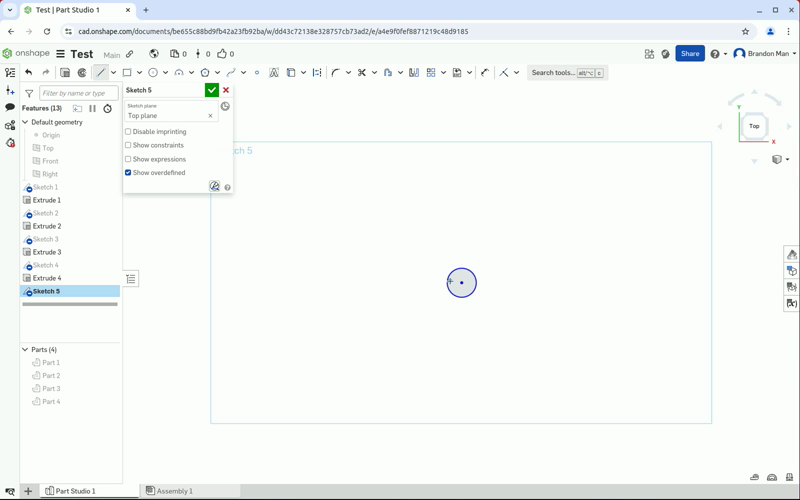
key_down(shift)
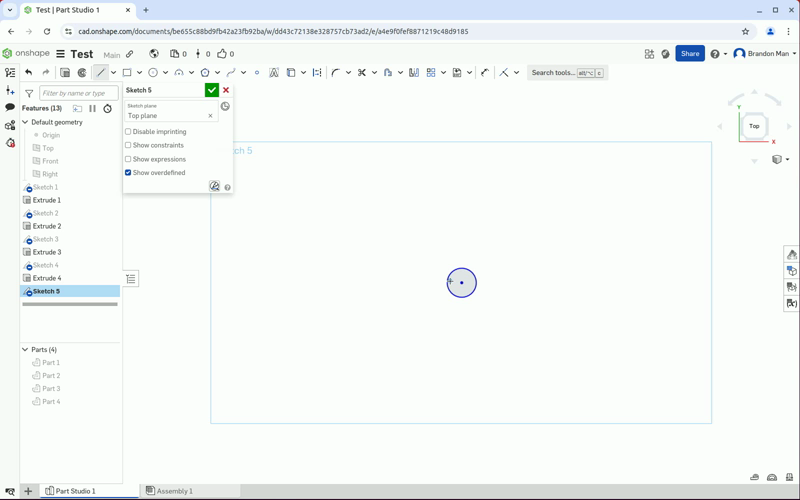
mouse_move(480, 280)
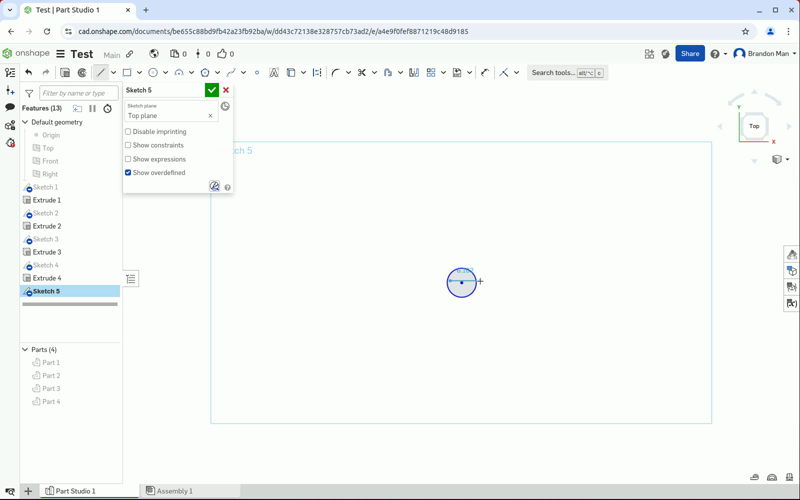
mouse_move(454, 292)
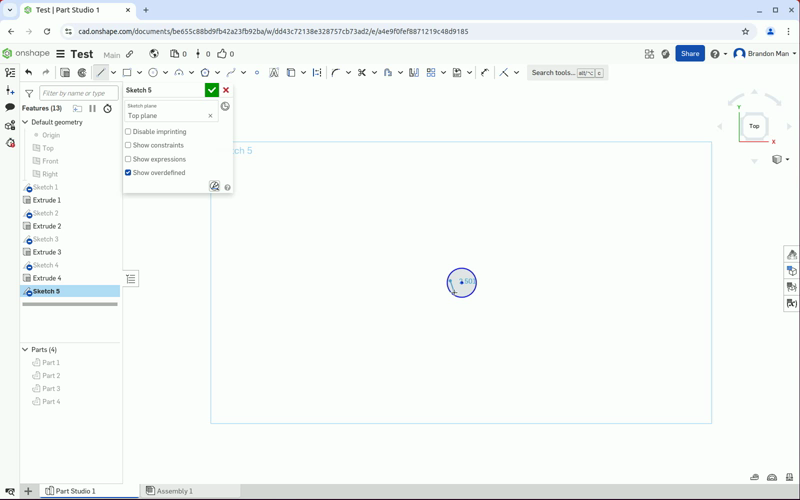
click(454, 292)
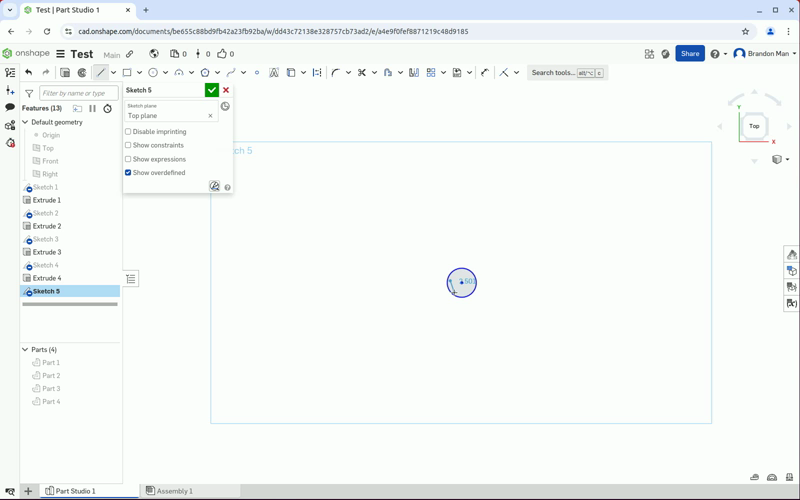
key_up(shift)
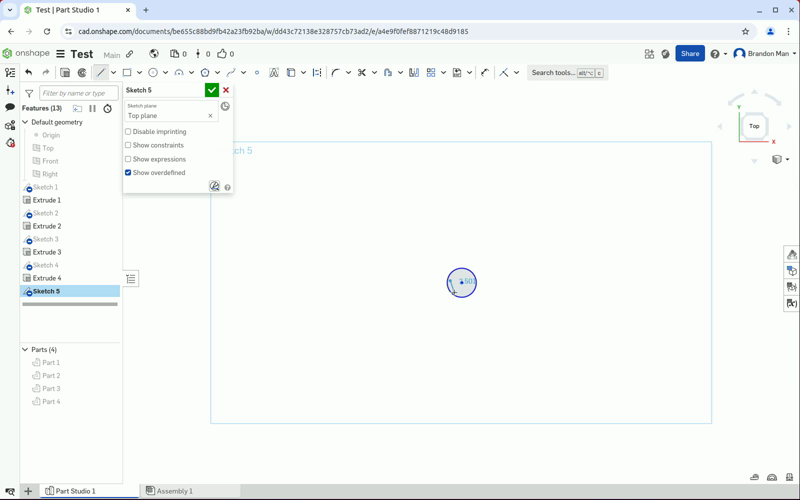
key_down(shift)
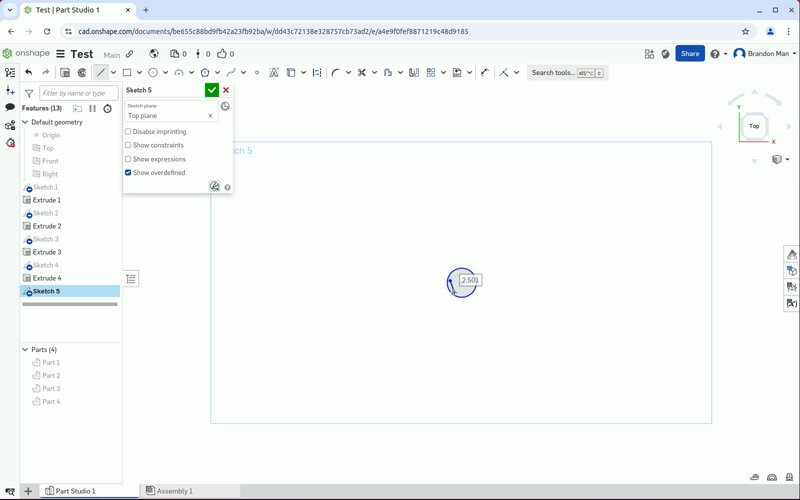
mouse_move(484, 292)
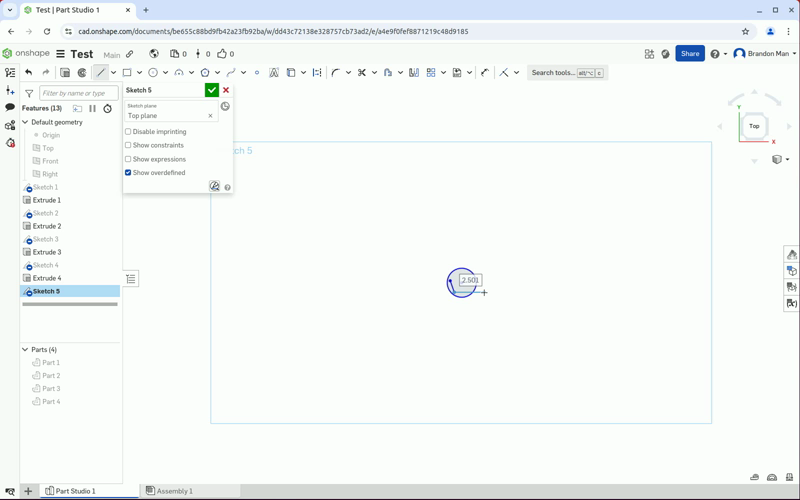
mouse_move(466, 294)
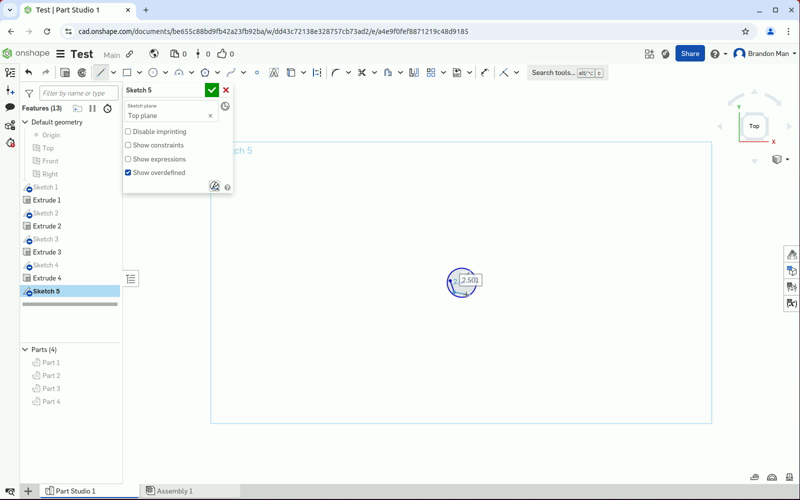
click(466, 294)
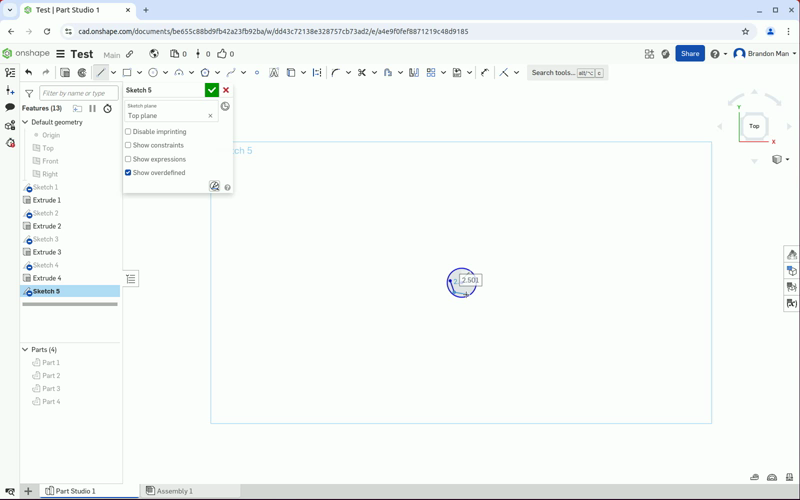
key_up(shift)
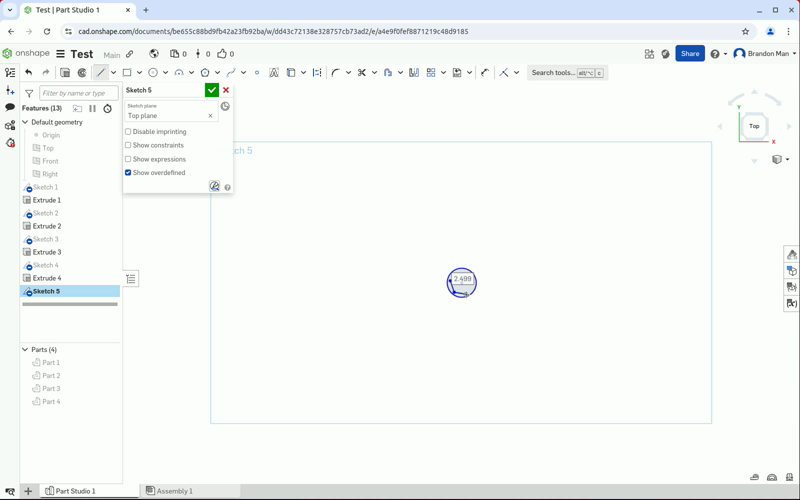
key_down(shift)
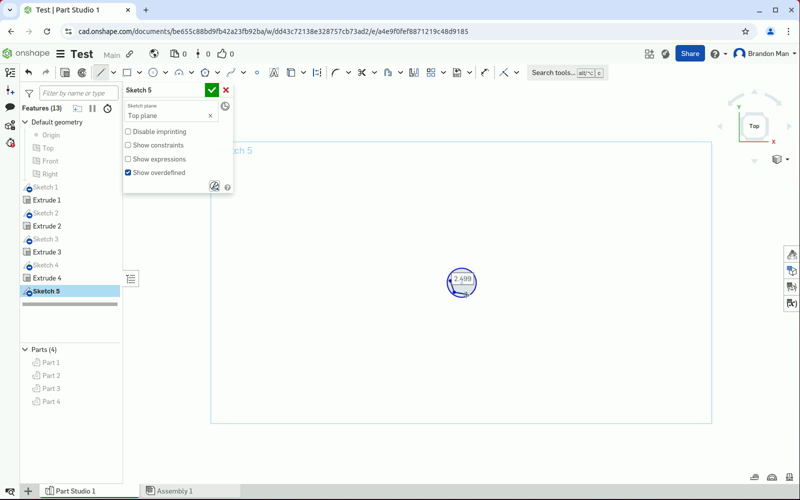
mouse_move(496, 294)
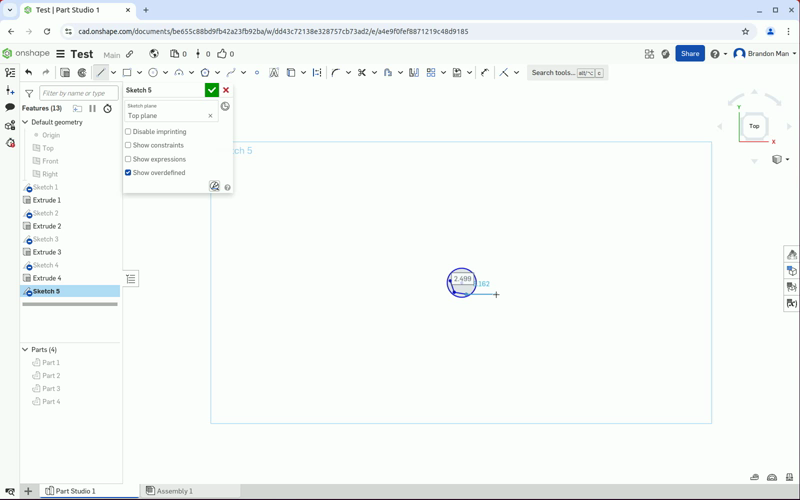
mouse_move(473, 285)
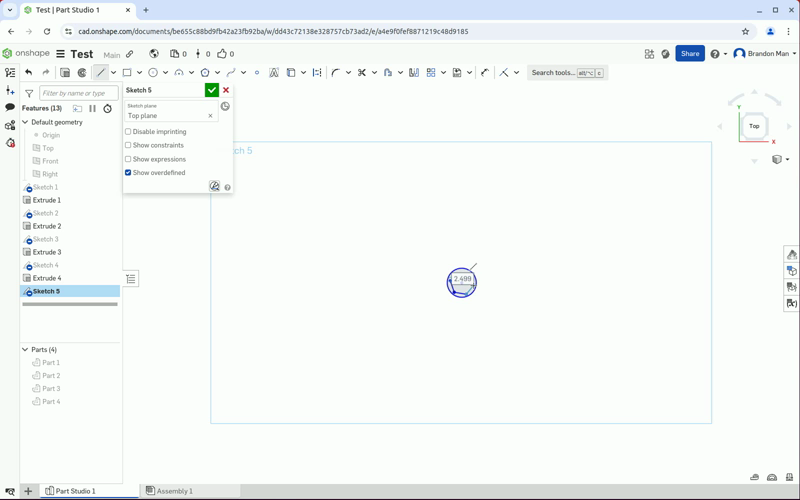
scroll(6)
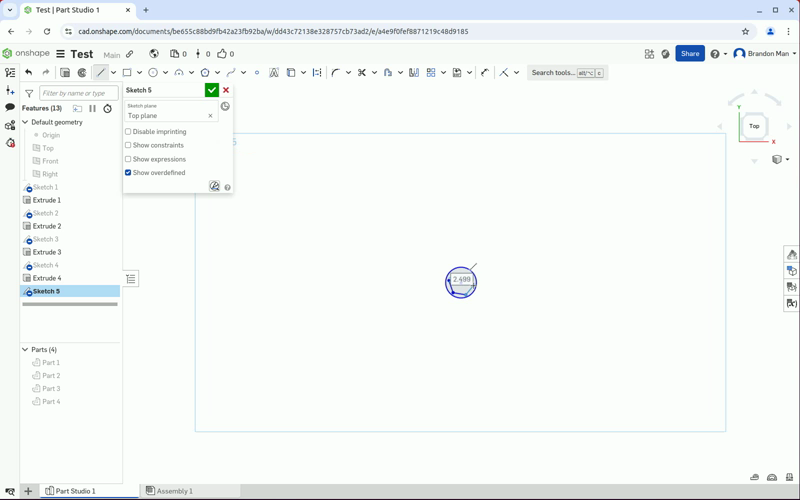
scroll(6)
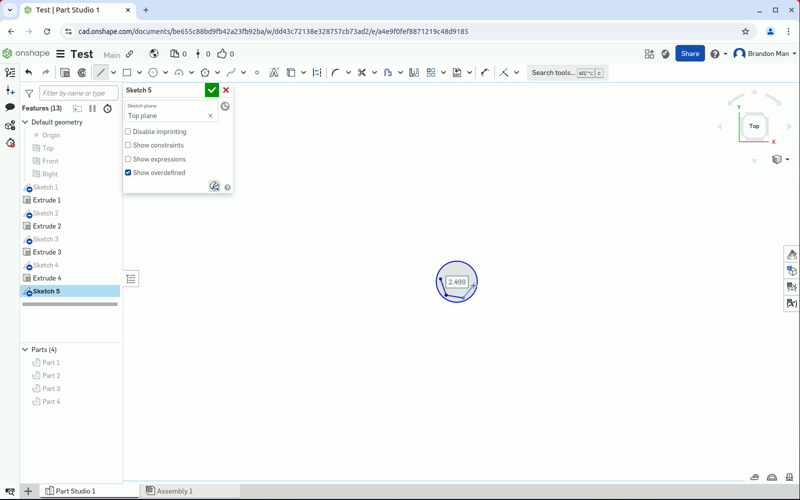
scroll(6)
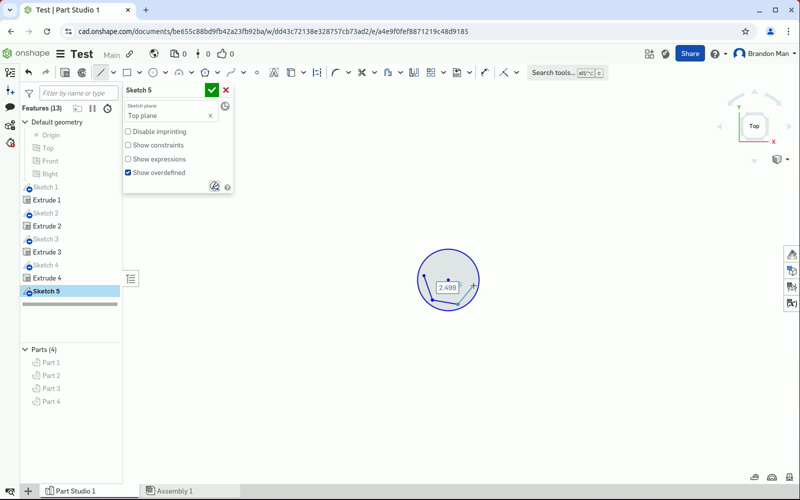
scroll(6)
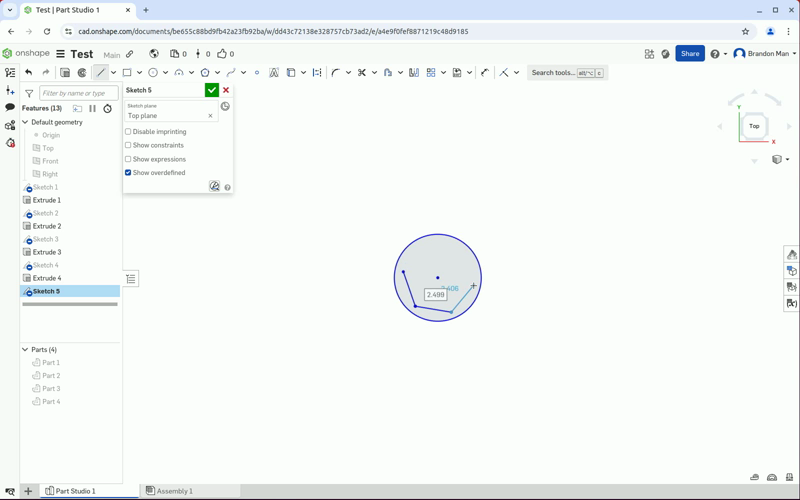
scroll(6)
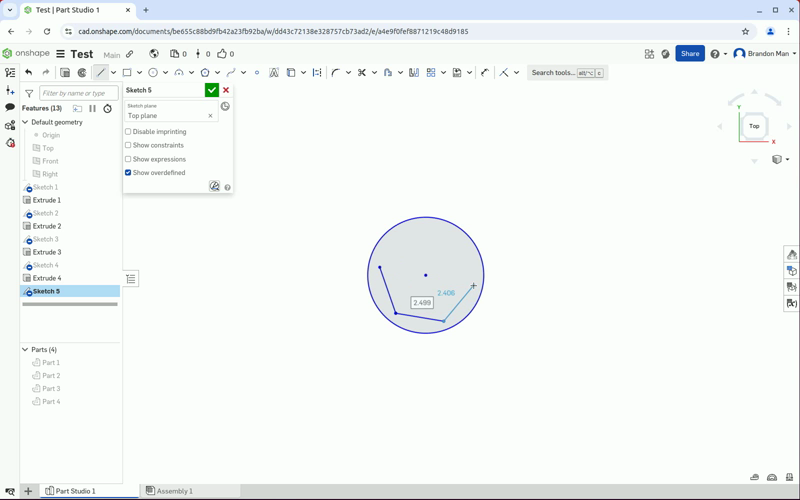
scroll(6)
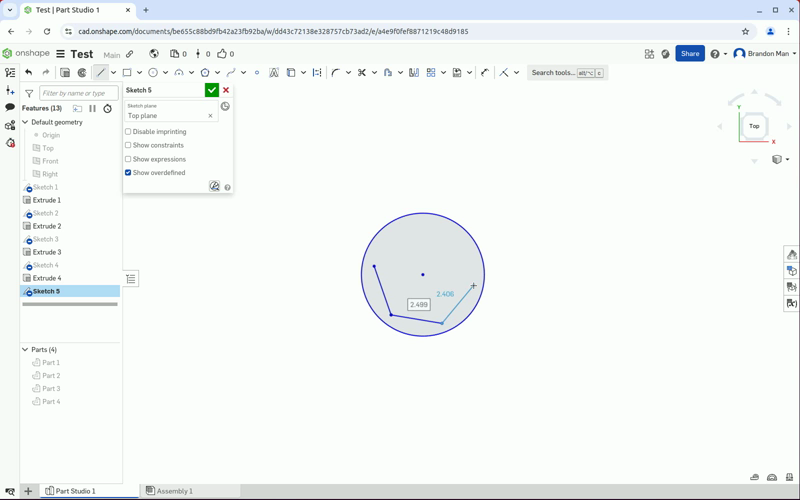
scroll(6)
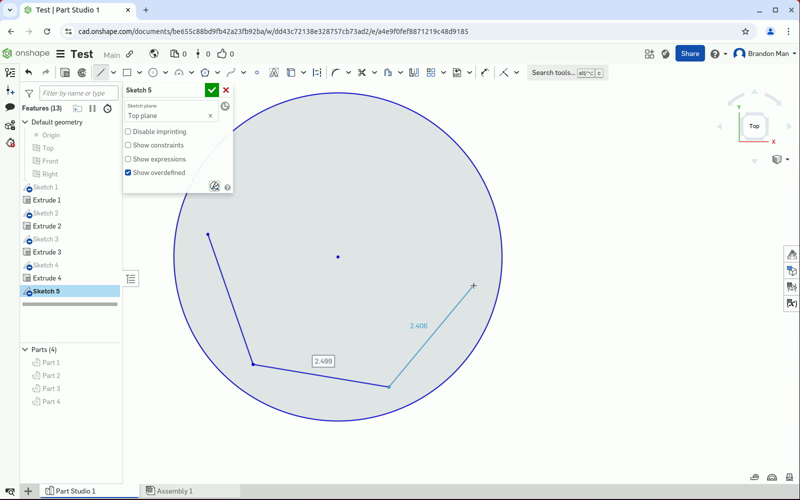
click(473, 285)
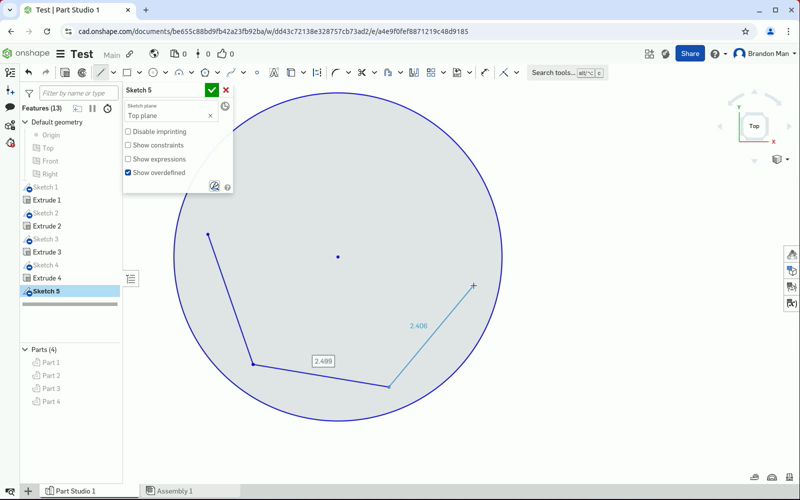
scroll(-6)
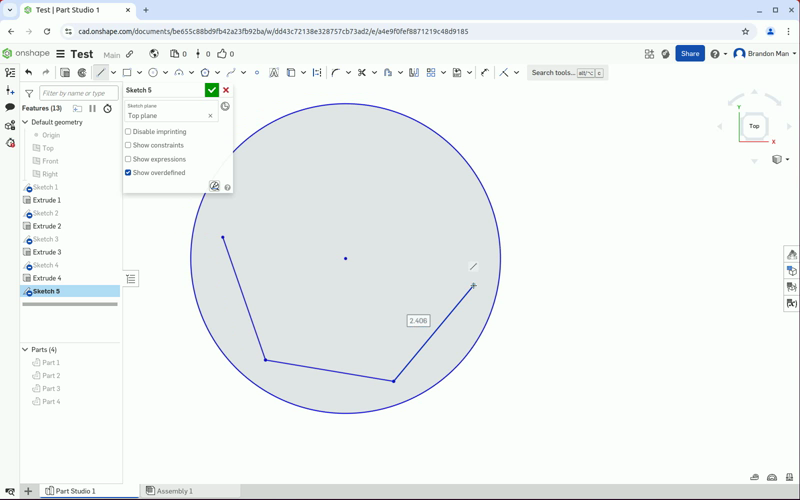
scroll(-6)
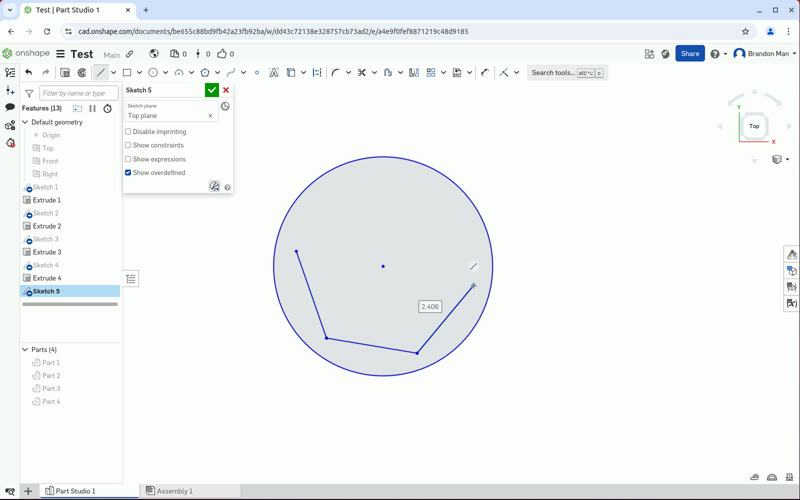
scroll(-6)
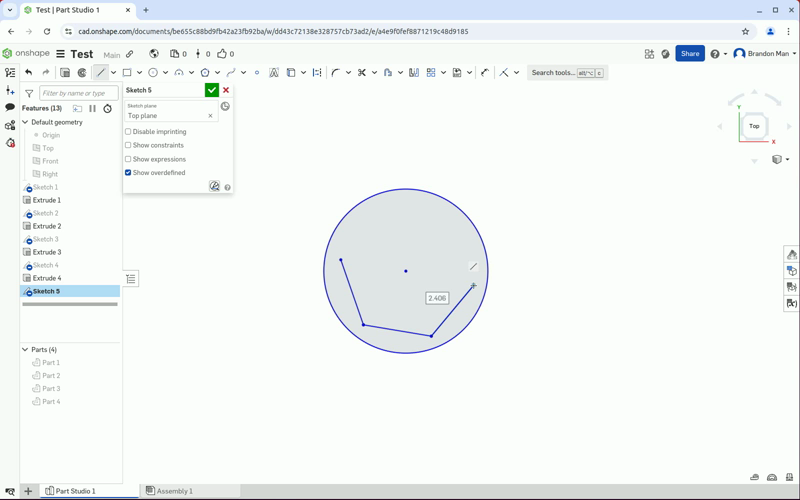
scroll(-6)
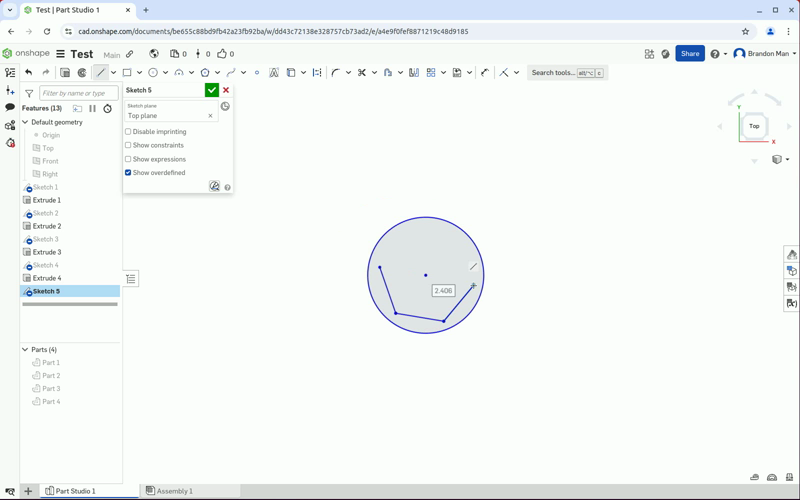
scroll(-6)
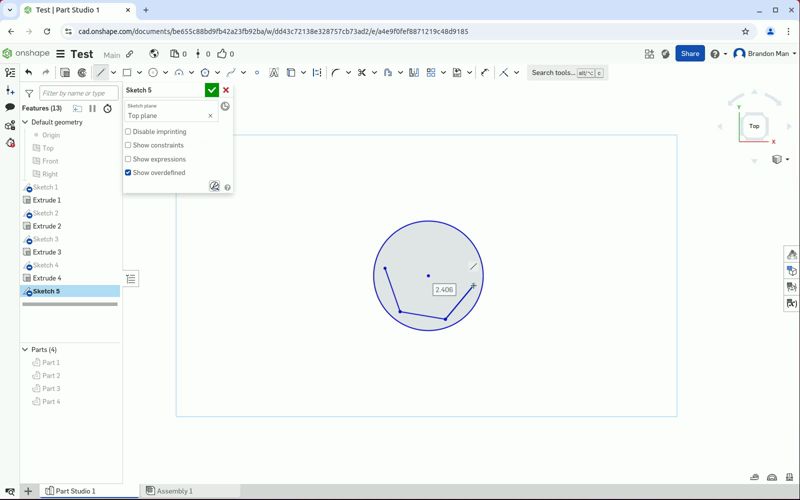
scroll(-6)
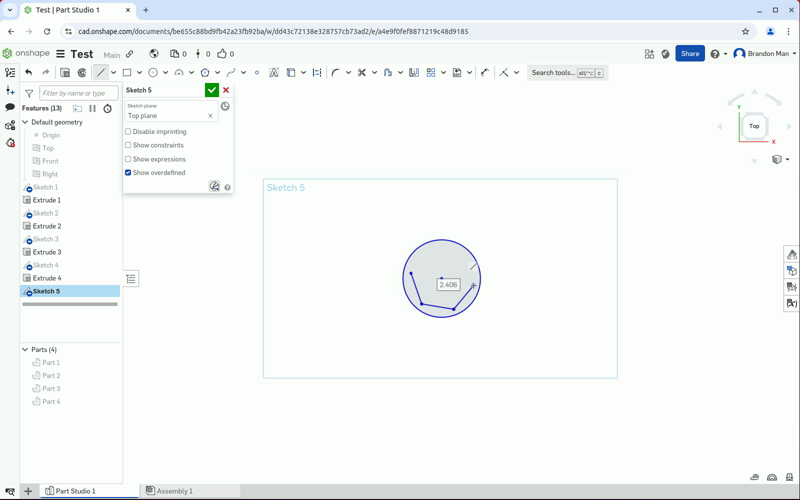
scroll(-6)
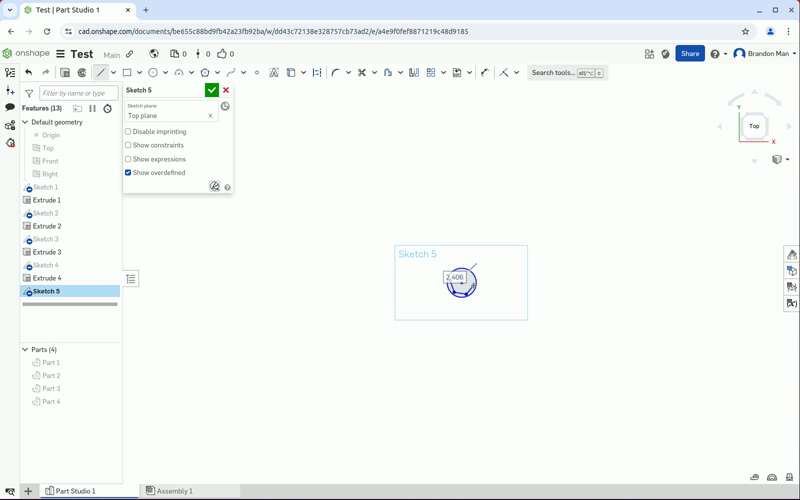
key_up(shift)
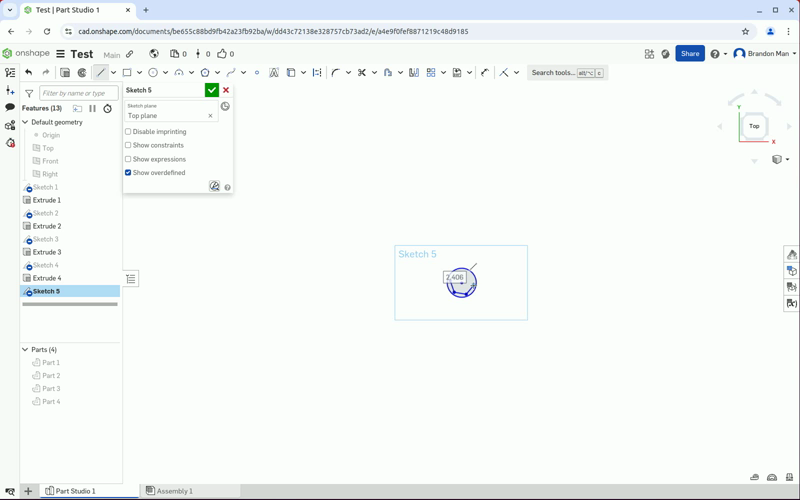
key_down(shift)
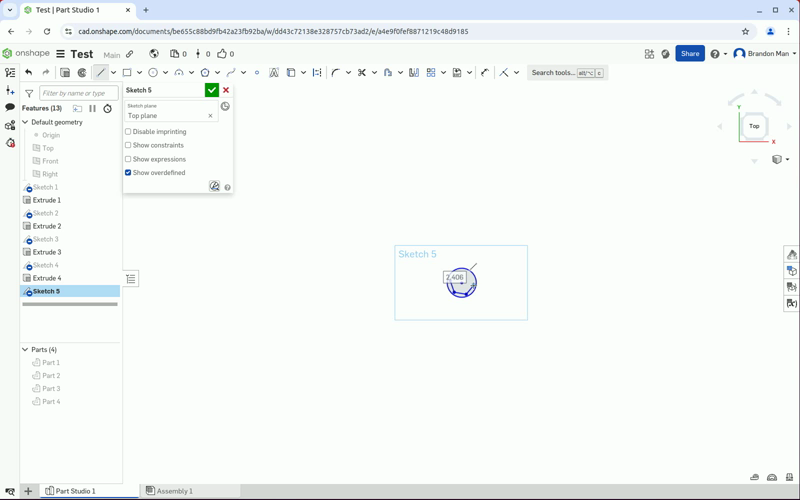
mouse_move(503, 285)
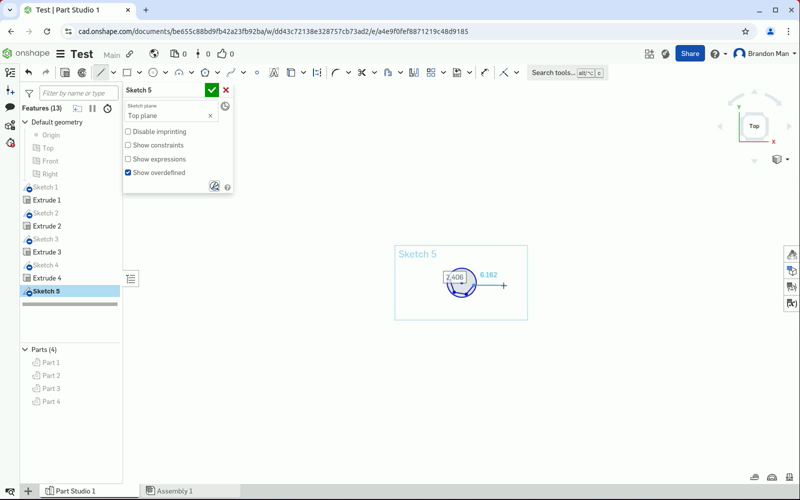
mouse_move(469, 273)
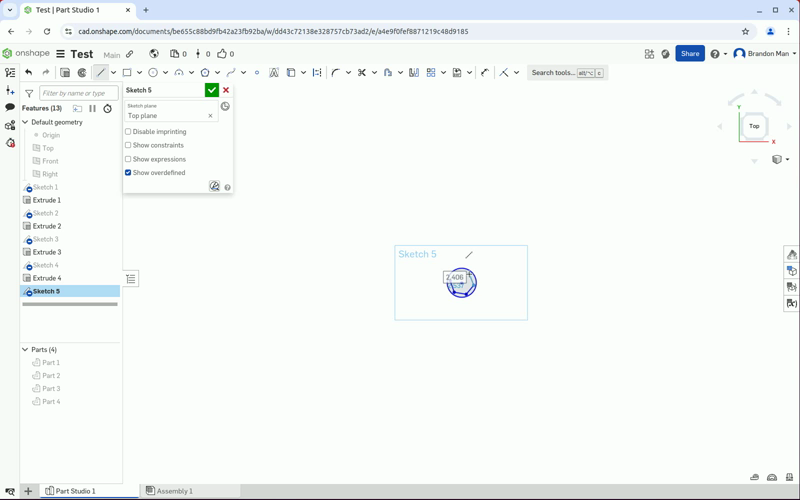
click(469, 273)
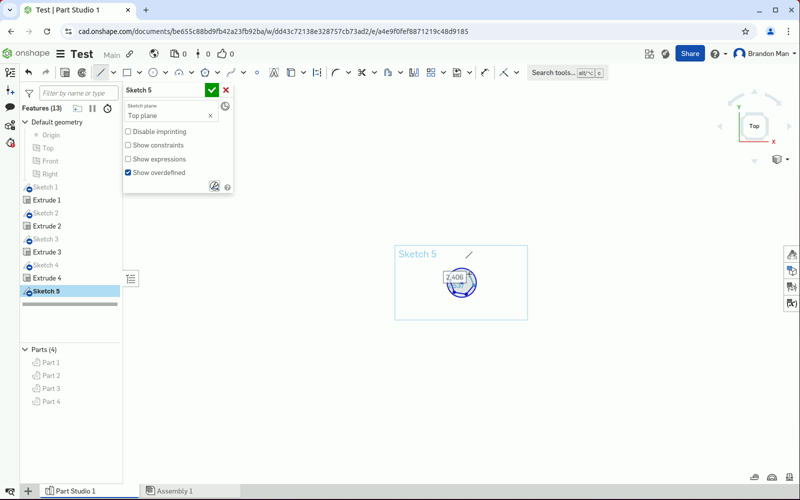
key_up(shift)
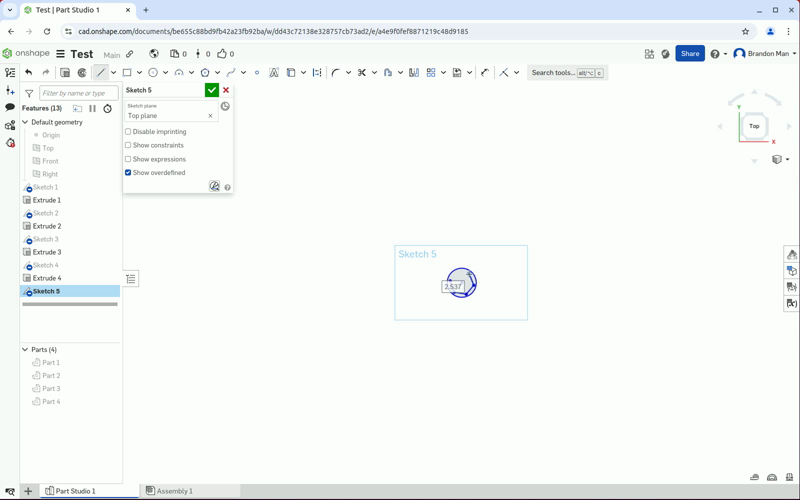
key_down(shift)
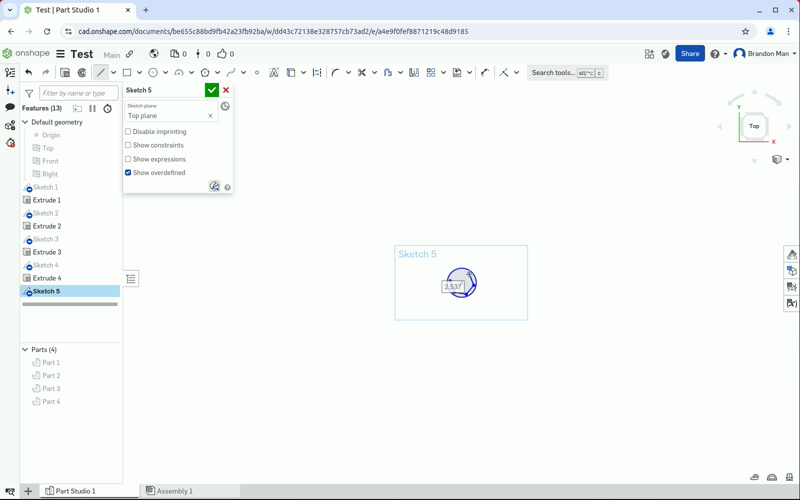
mouse_move(499, 273)
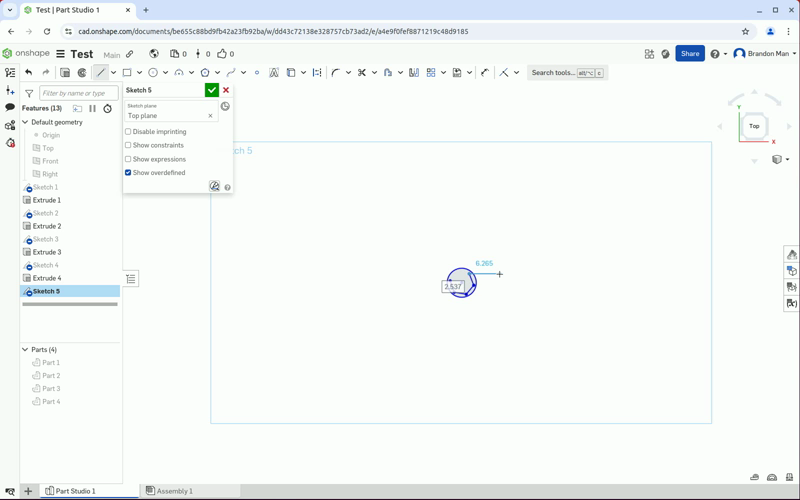
mouse_move(457, 271)
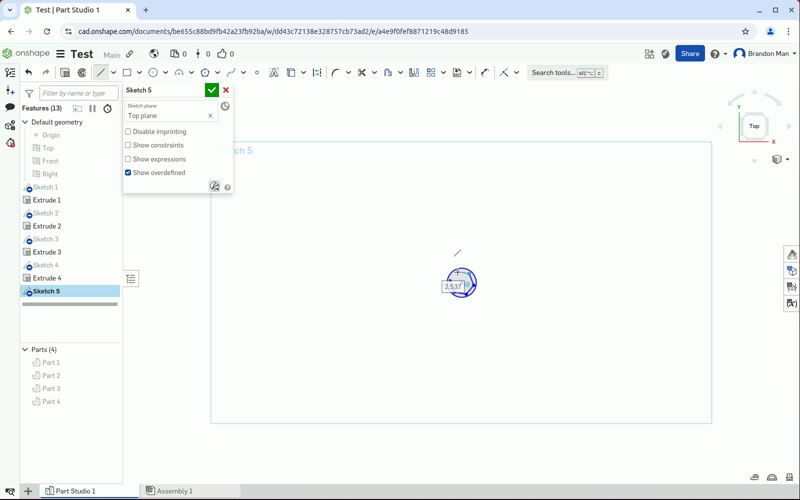
click(457, 271)
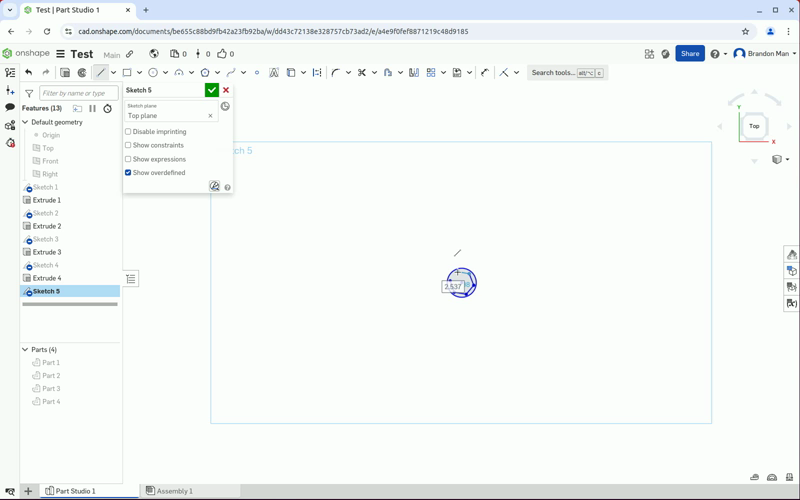
key_up(shift)
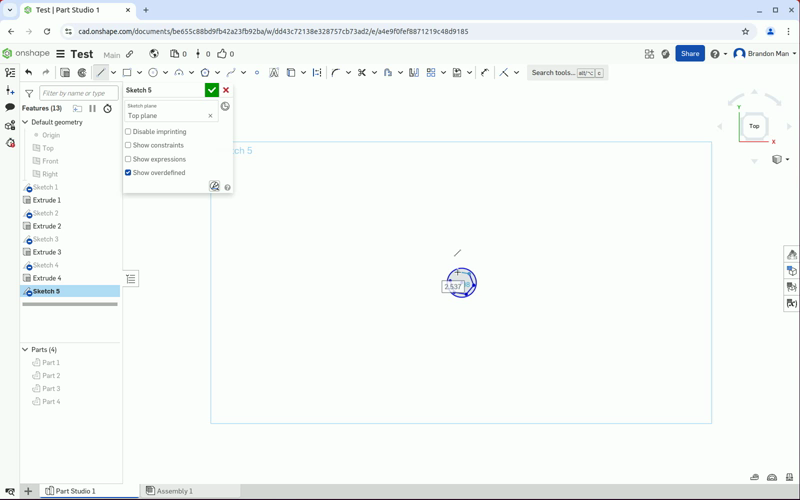
mouse_move(487, 271)
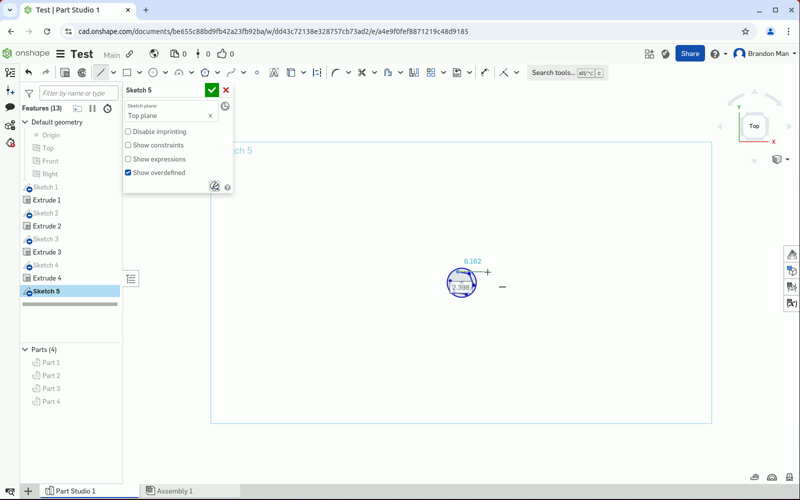
key_down(shift)
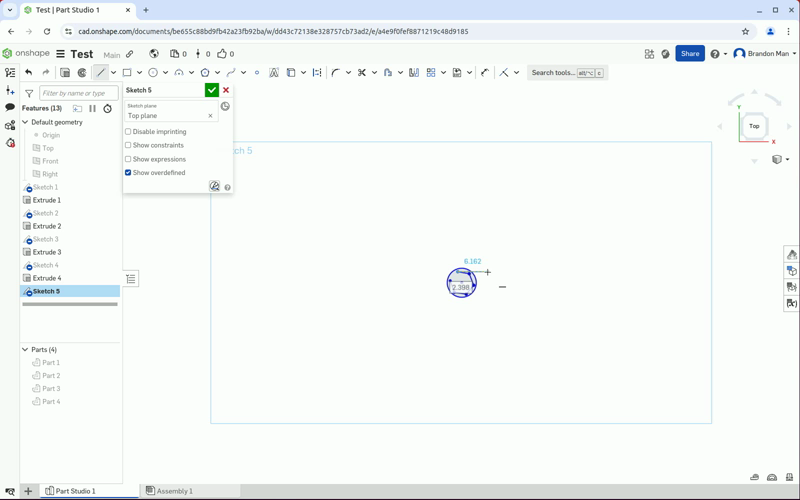
mouse_move(450, 280)
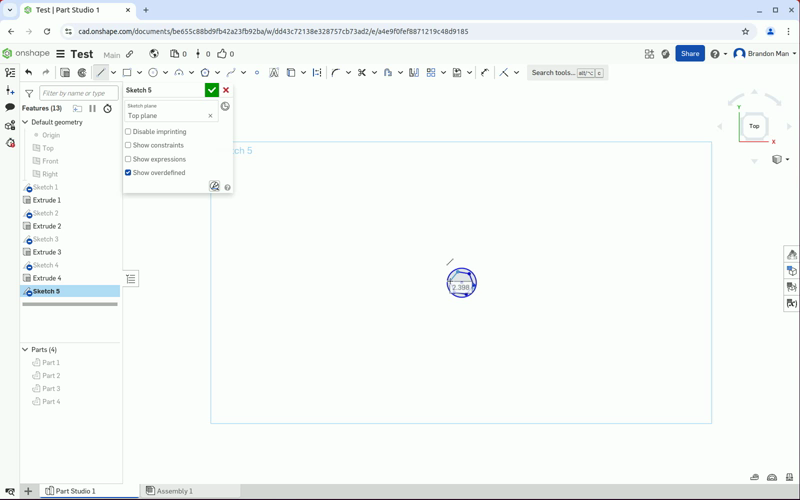
key_up(shift)
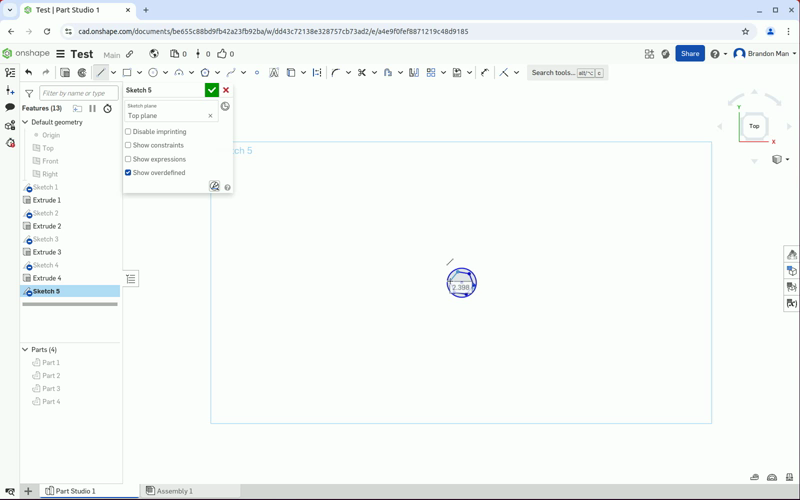
click(450, 280)
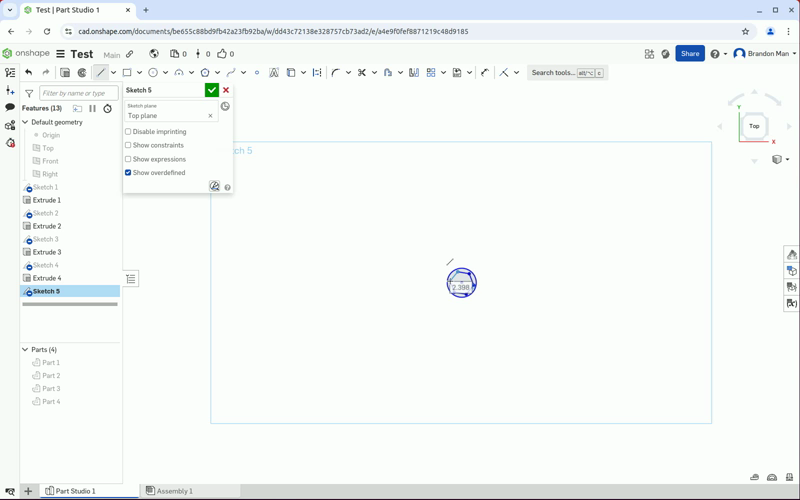
key(esc)
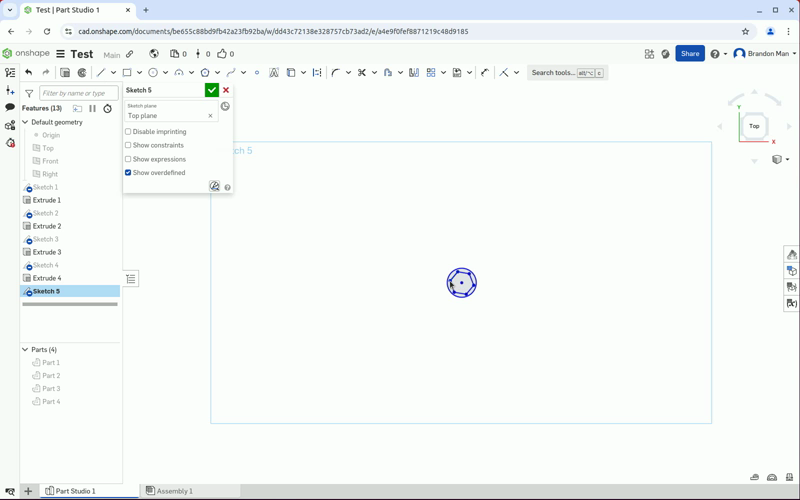
mouse_move(461, 296)
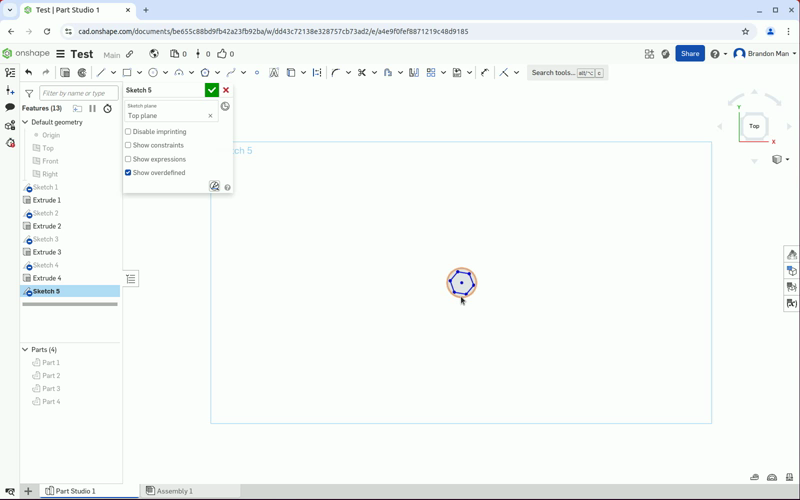
scroll(6)
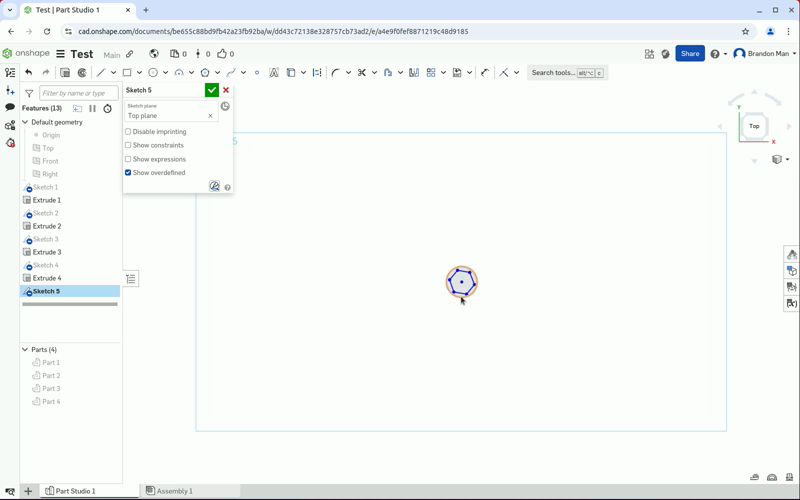
scroll(6)
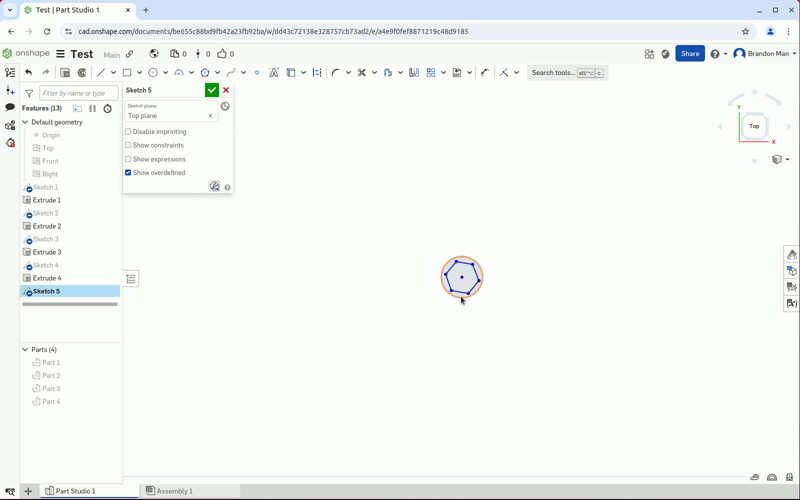
scroll(6)
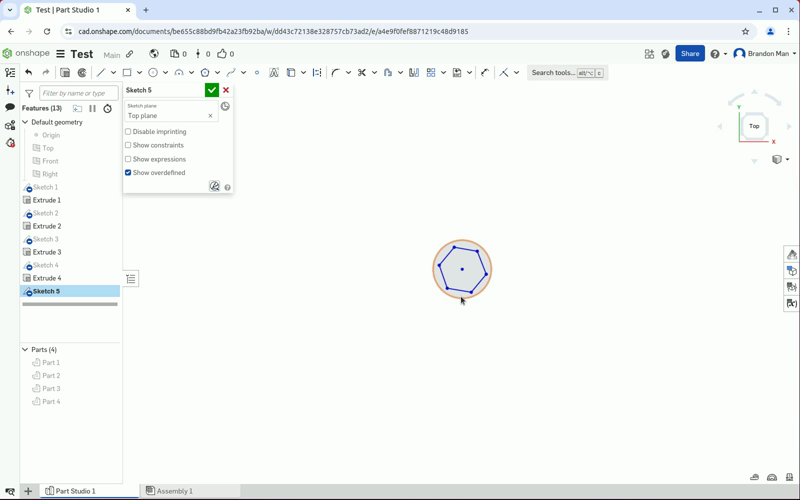
scroll(6)
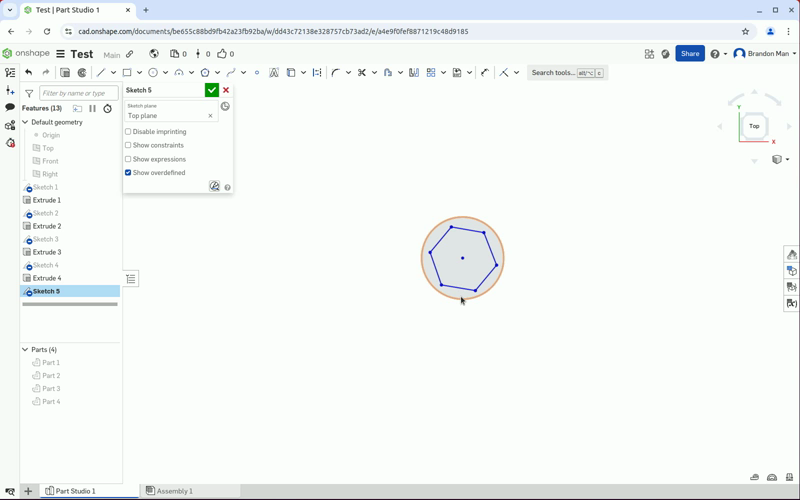
scroll(6)
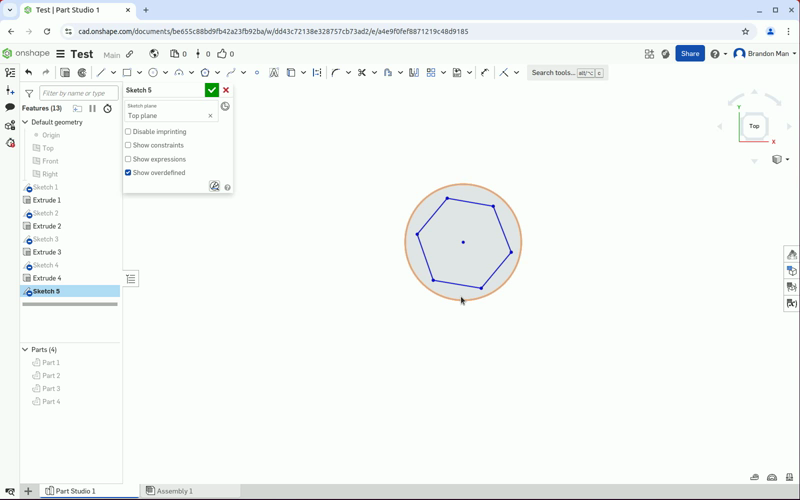
scroll(6)
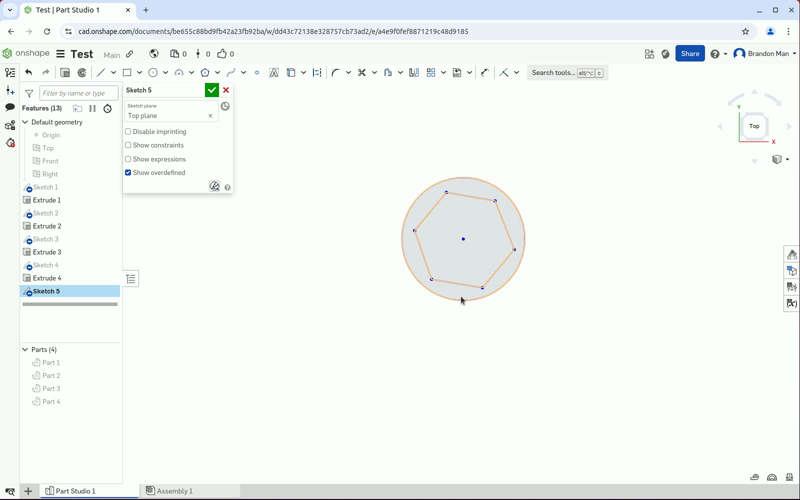
scroll(6)
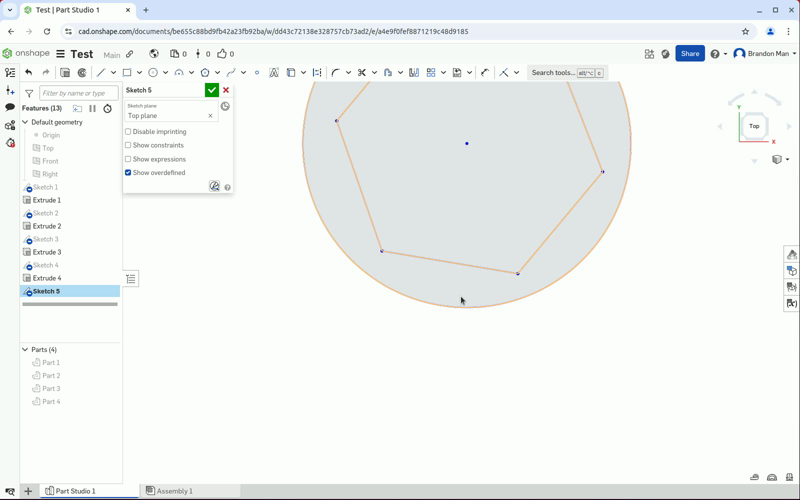
click(461, 296)
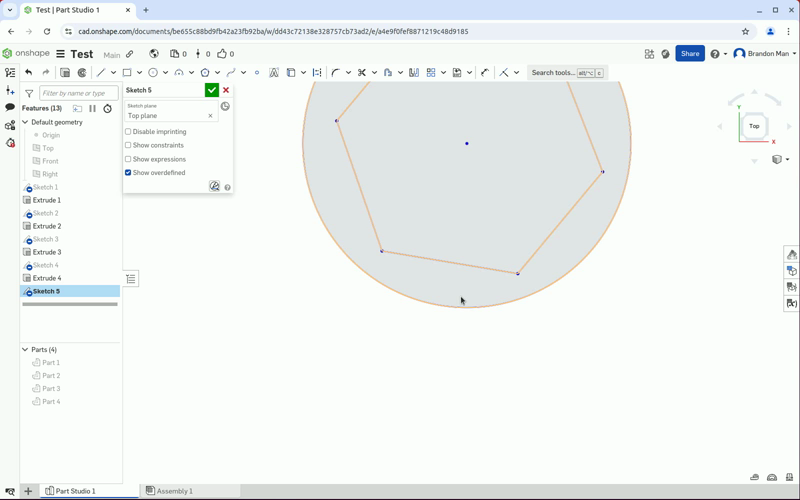
scroll(-6)
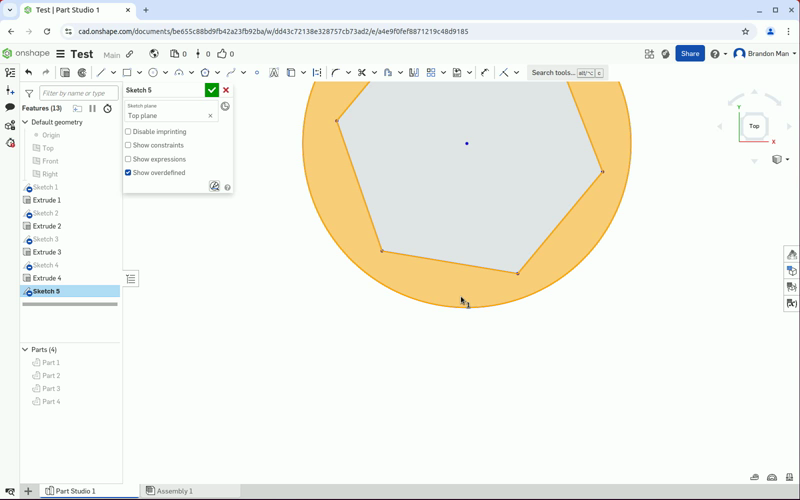
scroll(-6)
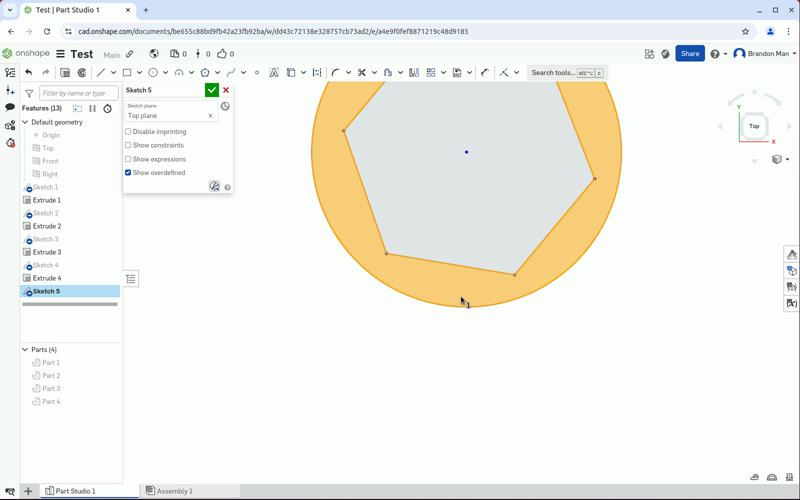
scroll(-6)
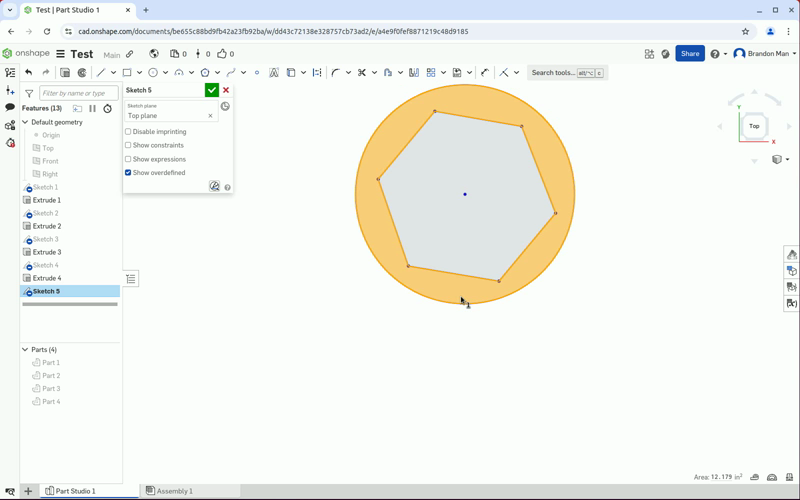
scroll(-6)
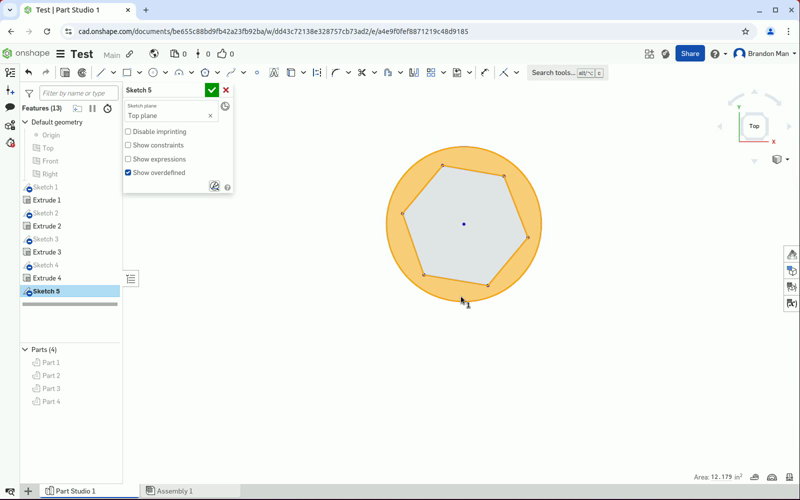
scroll(-6)
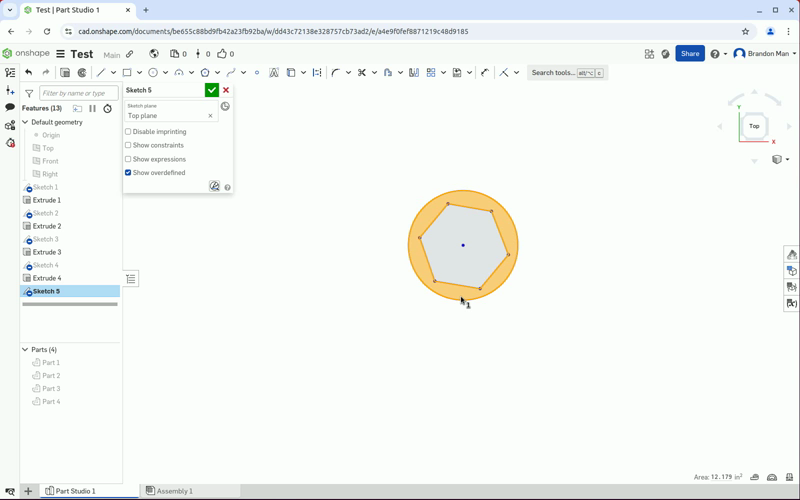
scroll(-6)
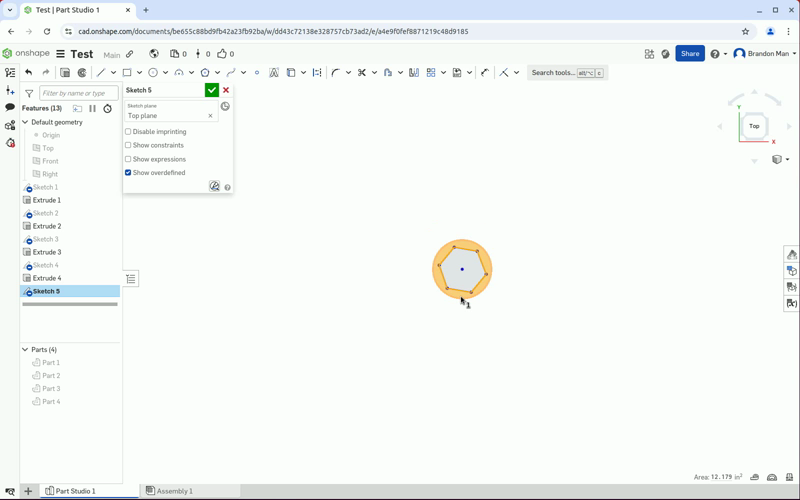
scroll(-6)
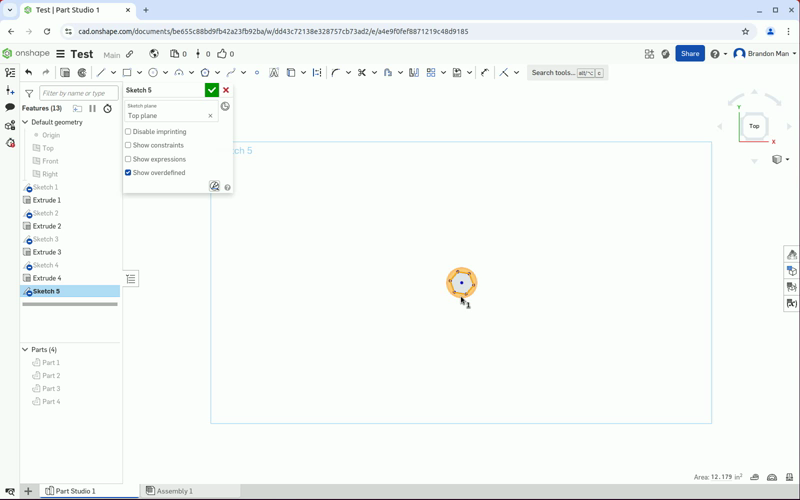
mouse_move(73, 352)
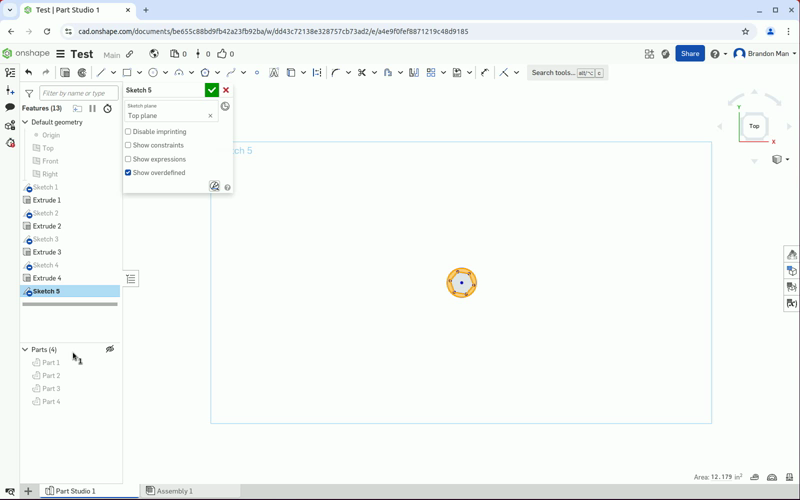
key(shift+y)
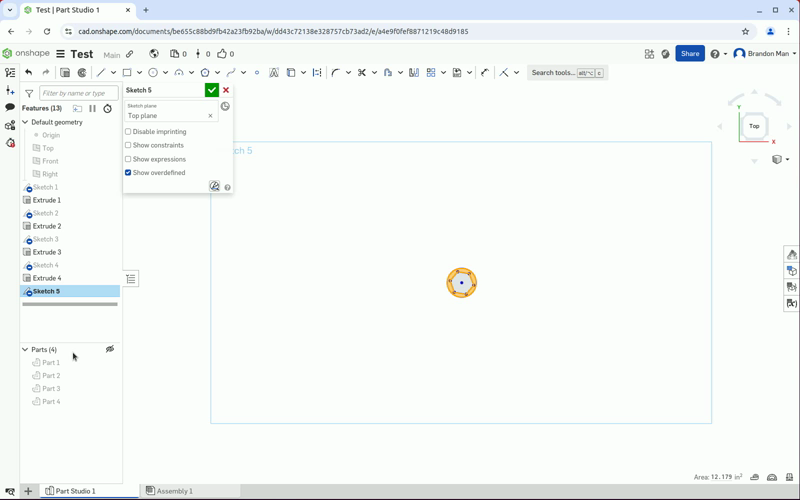
key(shift+e)
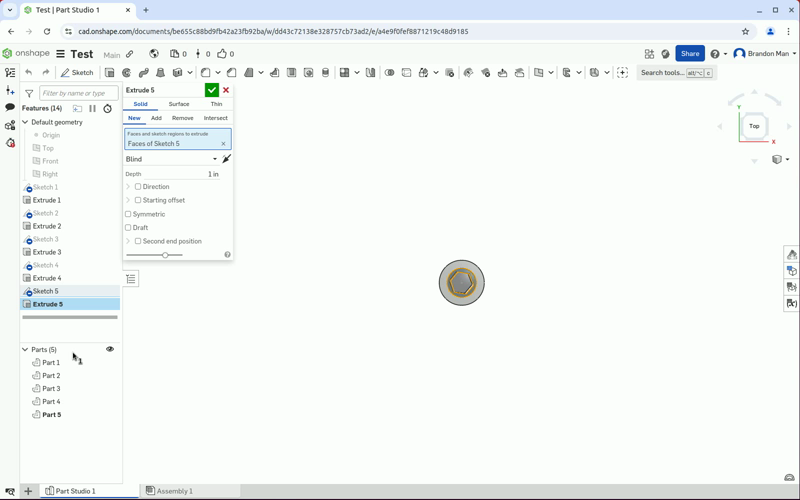
mouse_move(143, 106)
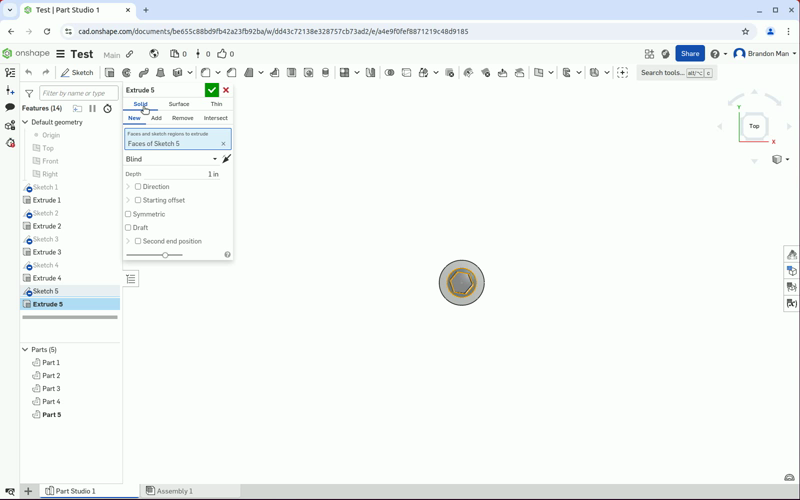
click(143, 106)
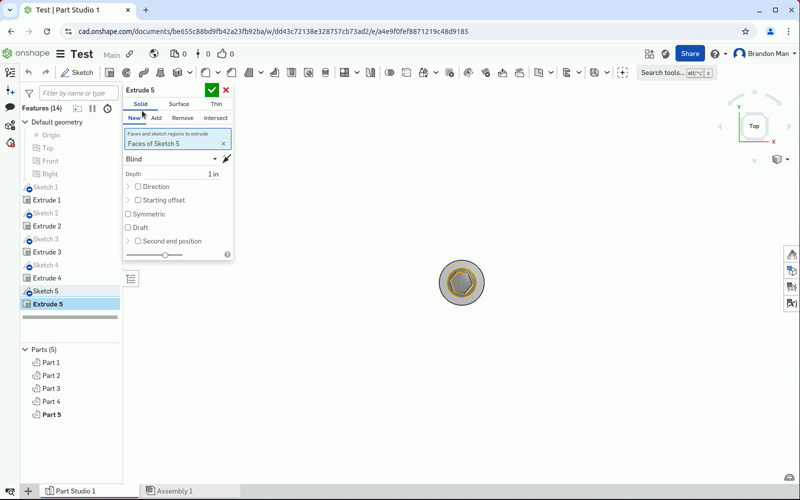
mouse_move(137, 120)
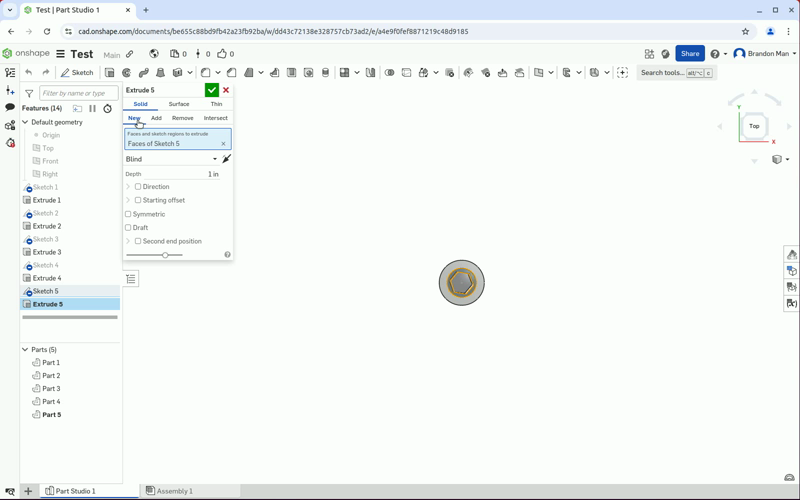
click(137, 120)
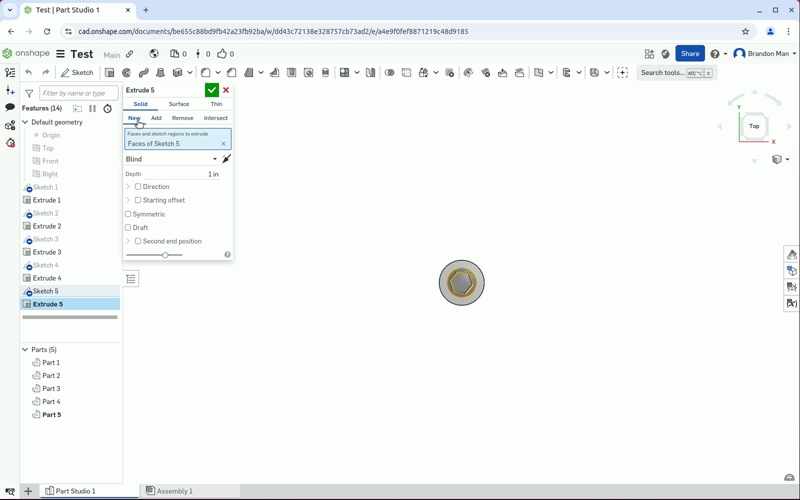
key(tab, 4)
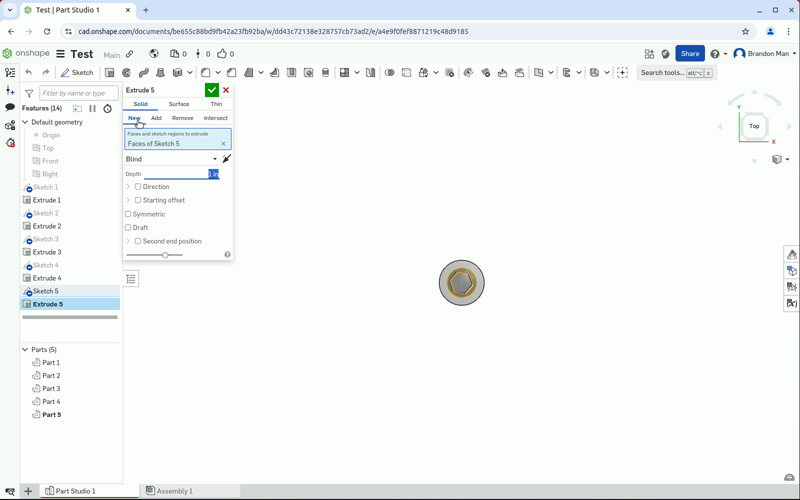
text(-2.648)
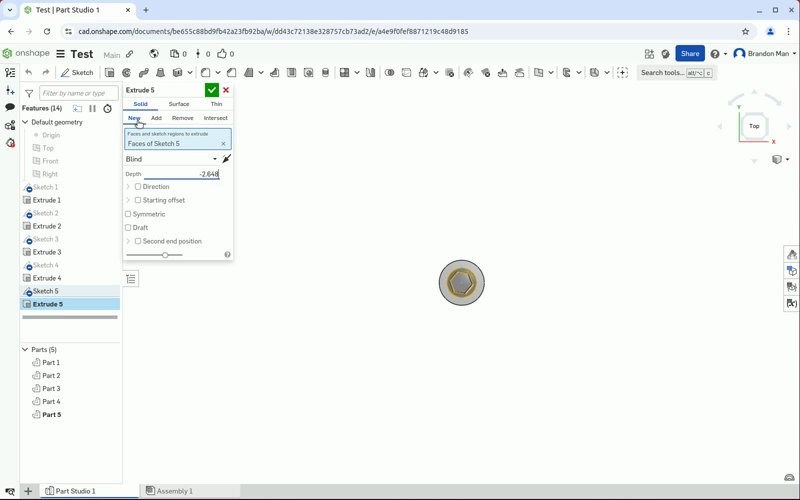
key(enter)
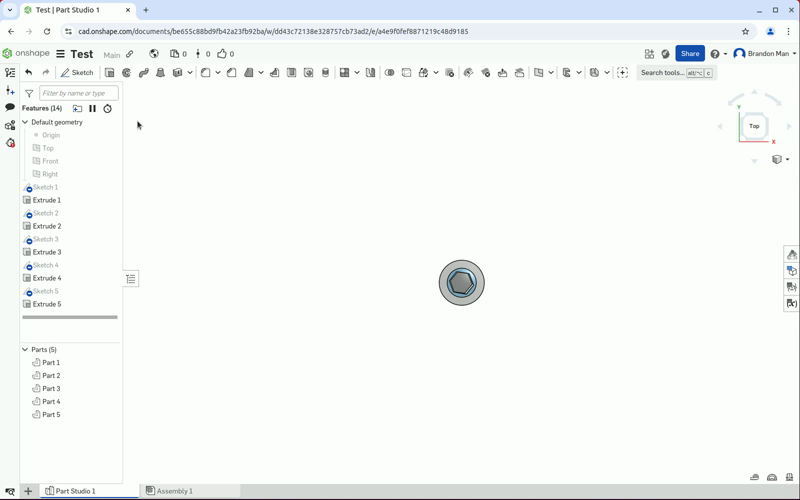
key(shift+h)
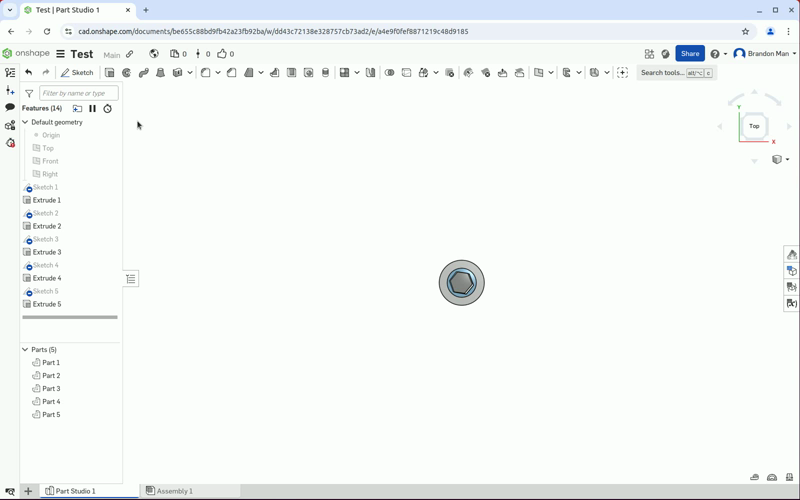
key(shift+h)
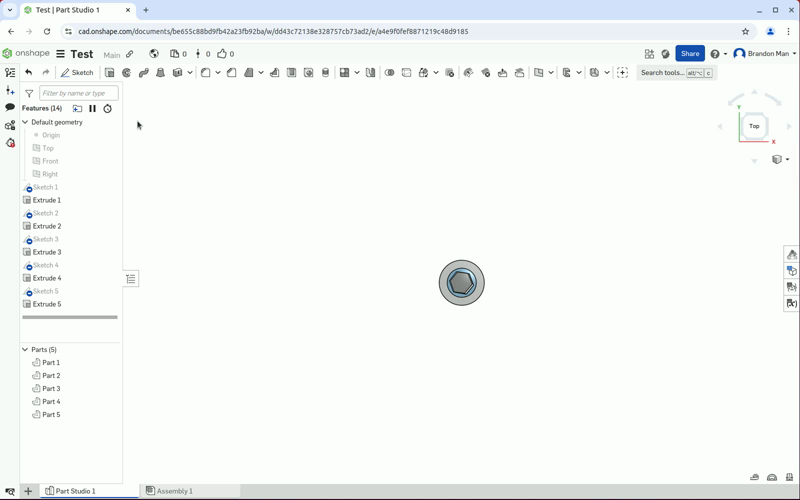
mouse_move(73, 189)
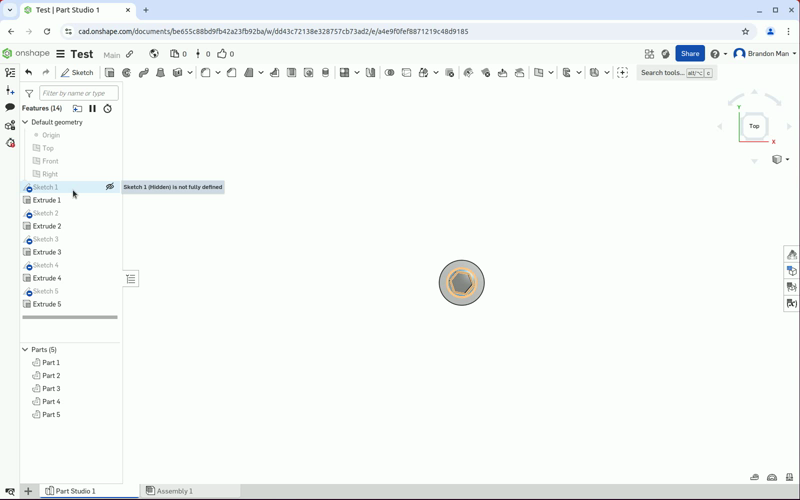
click(73, 189)
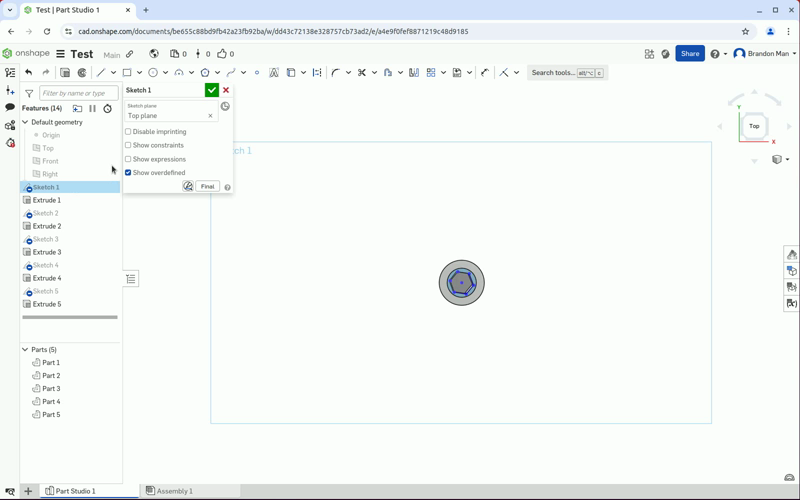
mouse_move(229, 92)
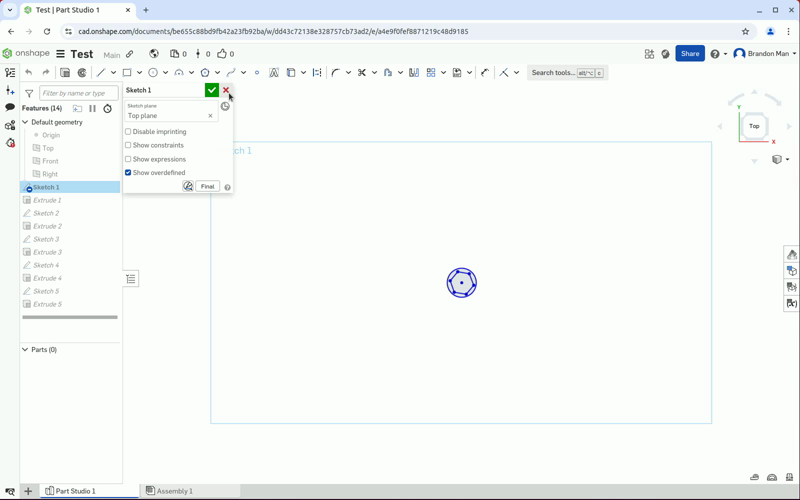
click(229, 92)
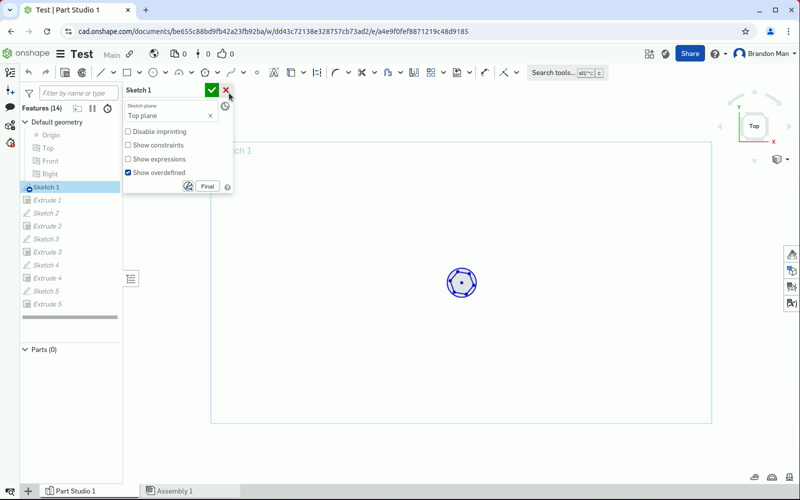
key(shift+s)
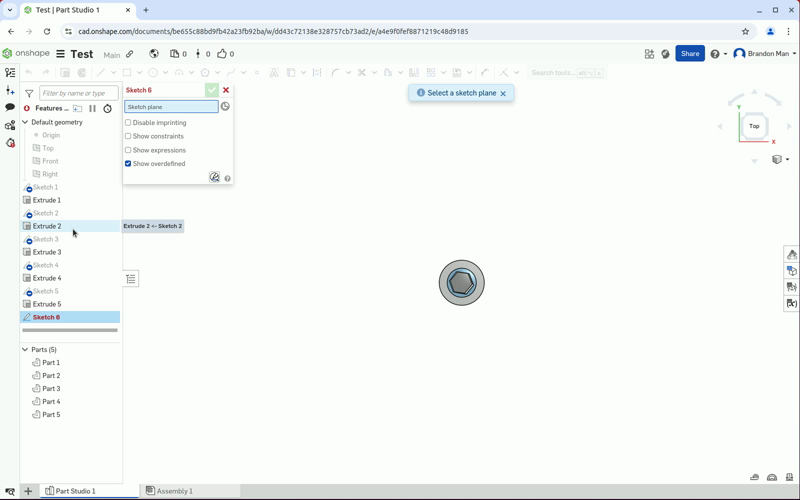
scroll(3)
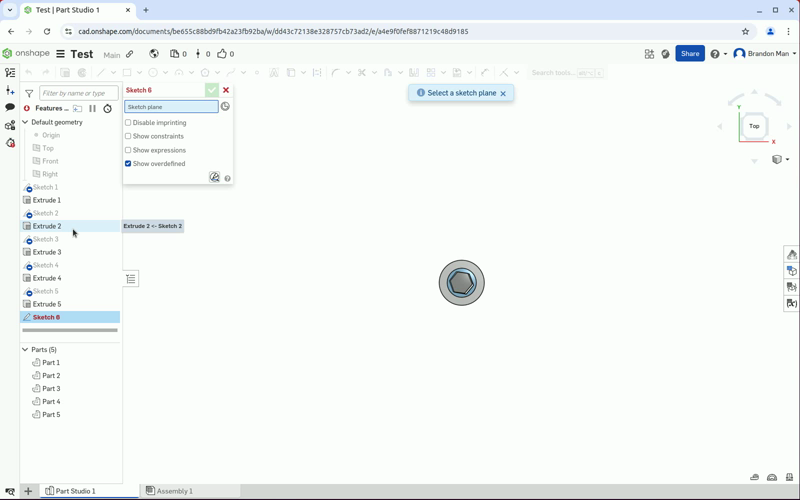
mouse_move(73, 150)
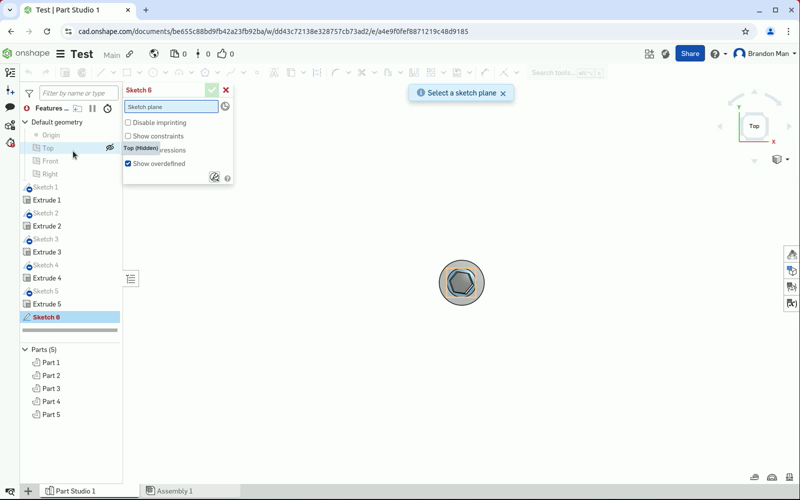
click(73, 150)
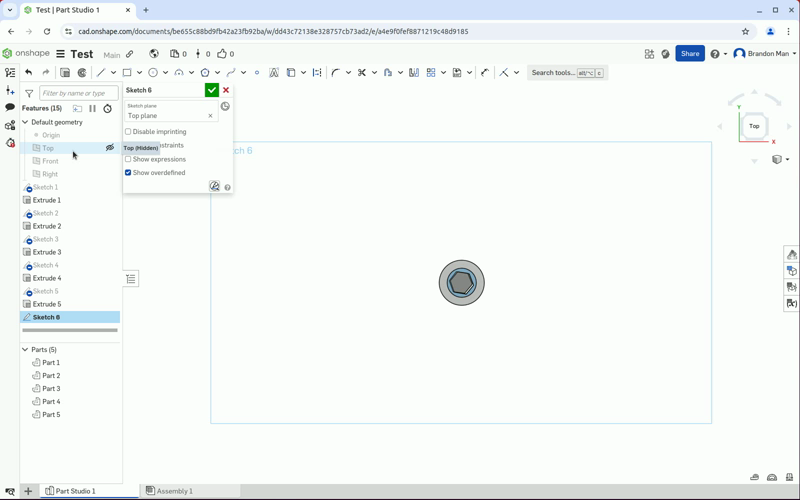
mouse_move(73, 352)
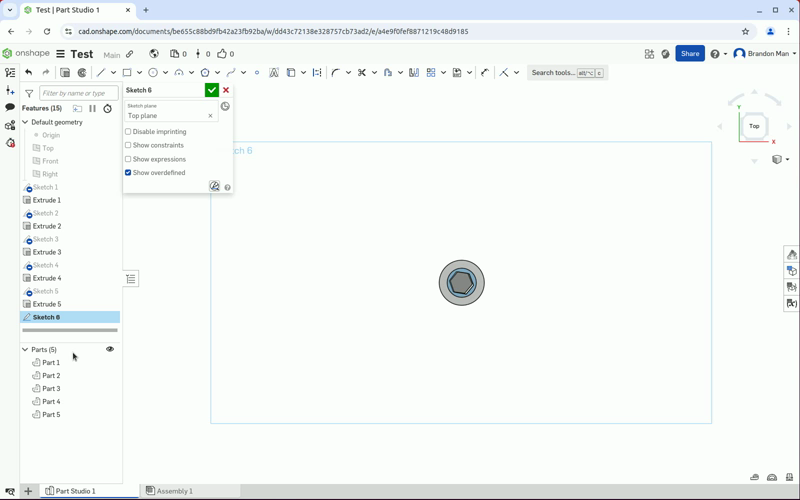
key(y)
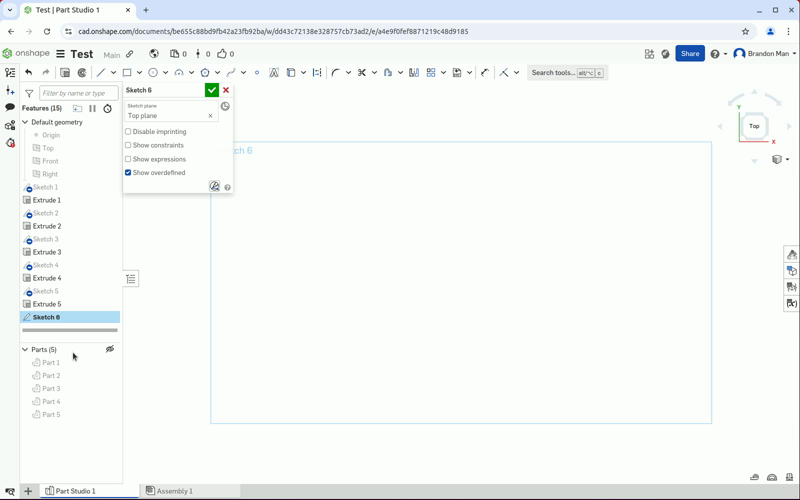
key(c)
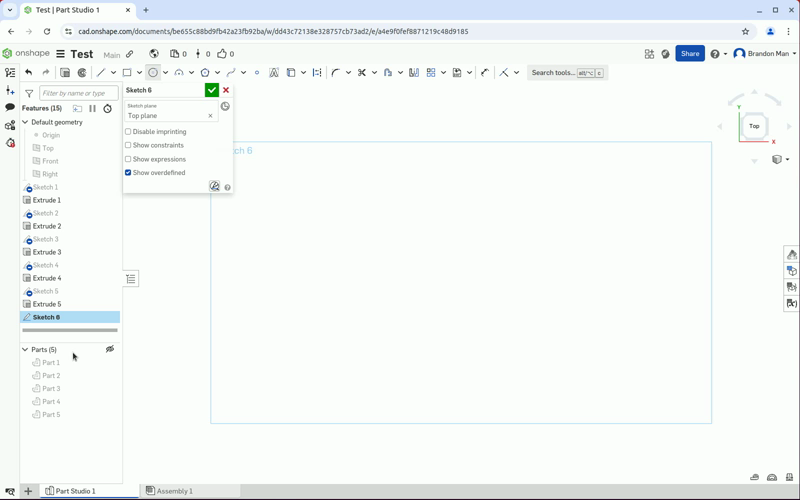
key_down(shift)
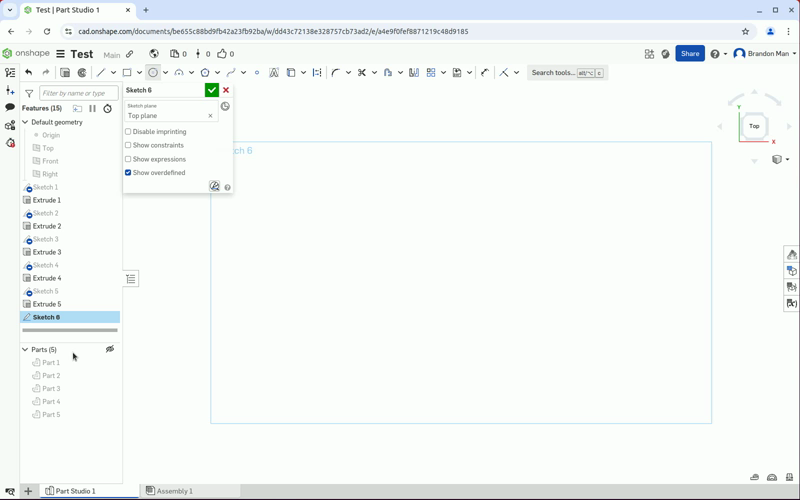
mouse_move(461, 282)
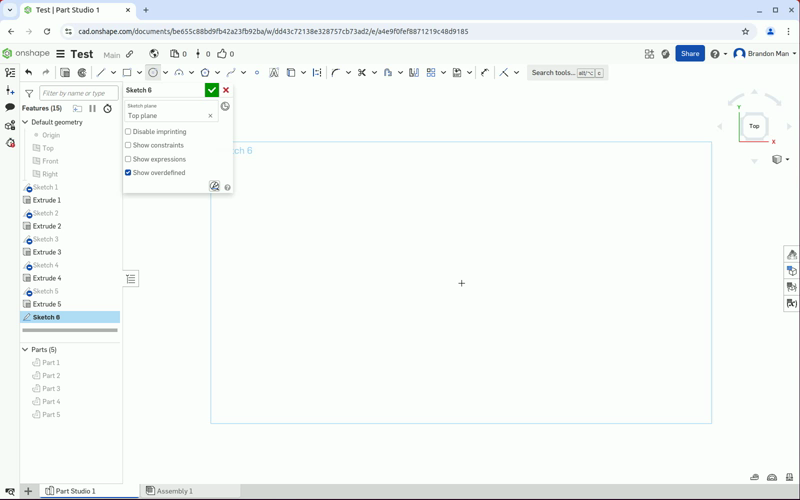
click(461, 282)
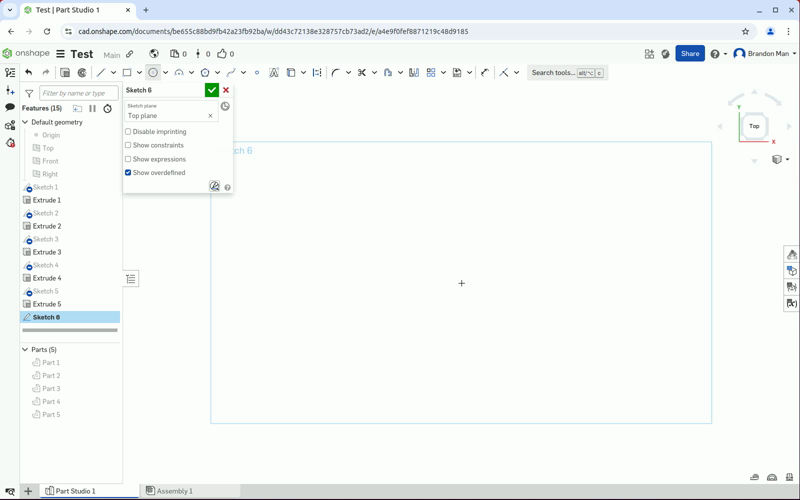
key_up(shift)
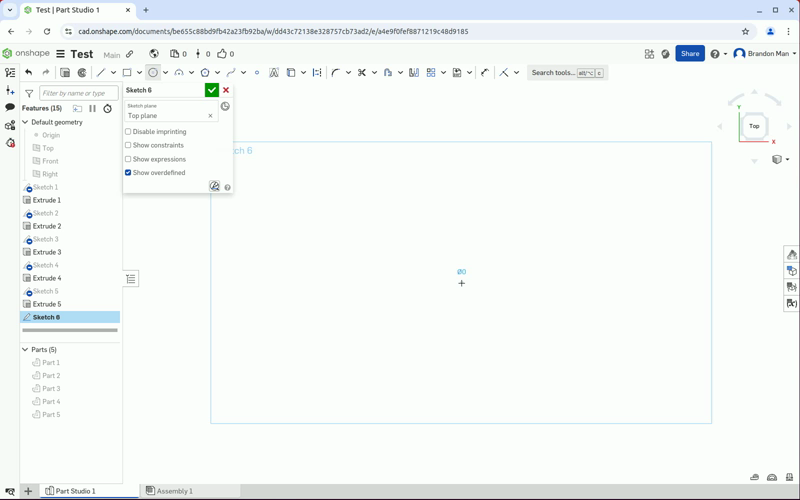
mouse_move(484, 282)
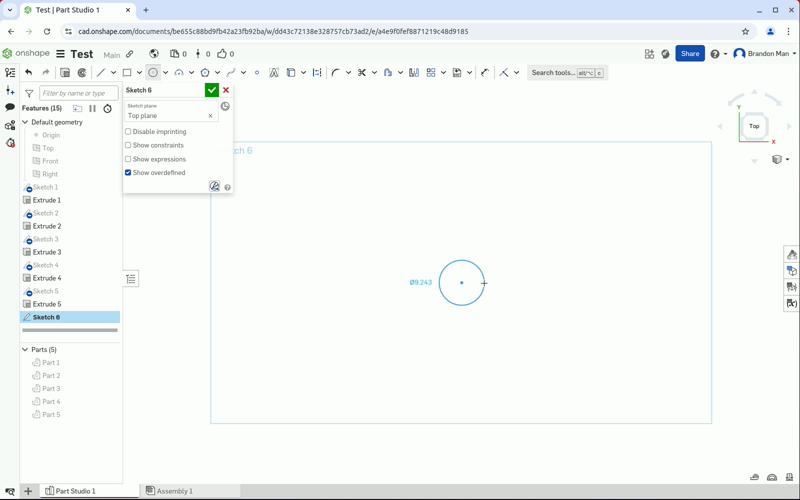
click(484, 282)
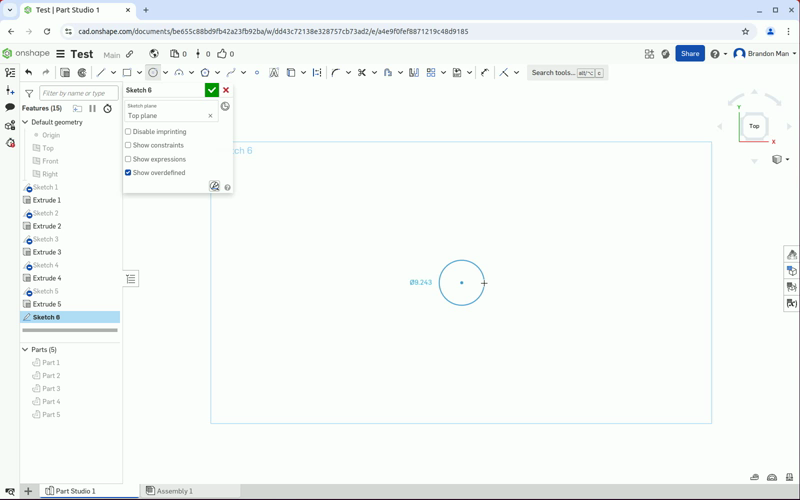
key(esc)
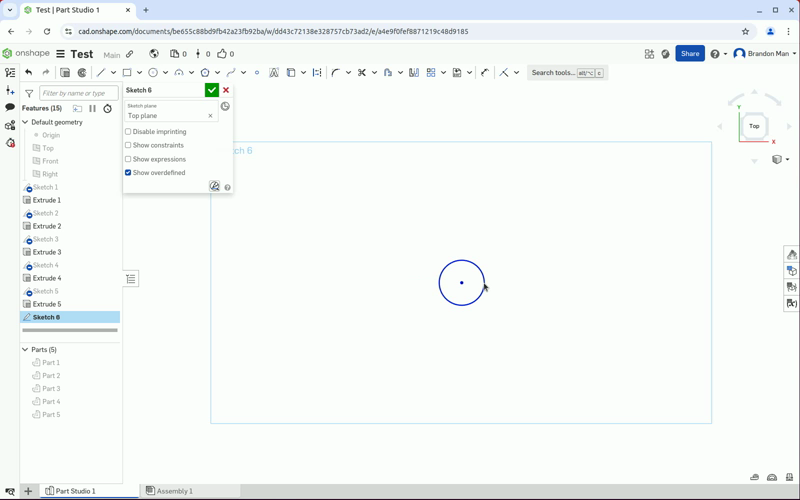
key(c)
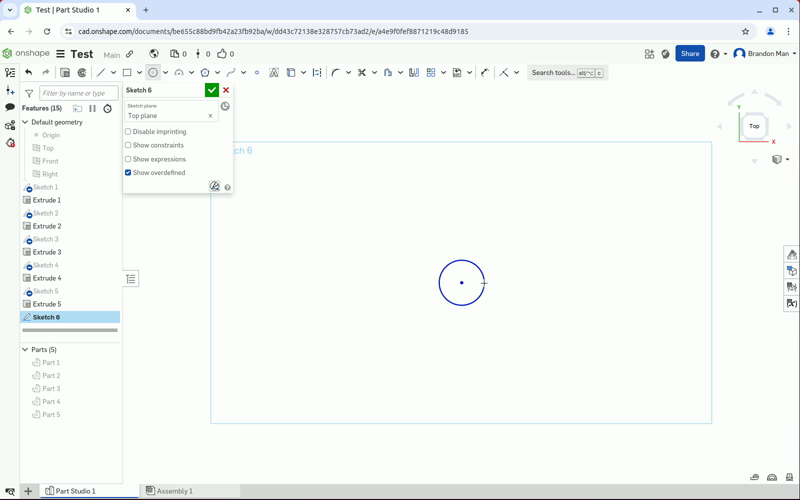
key_down(shift)
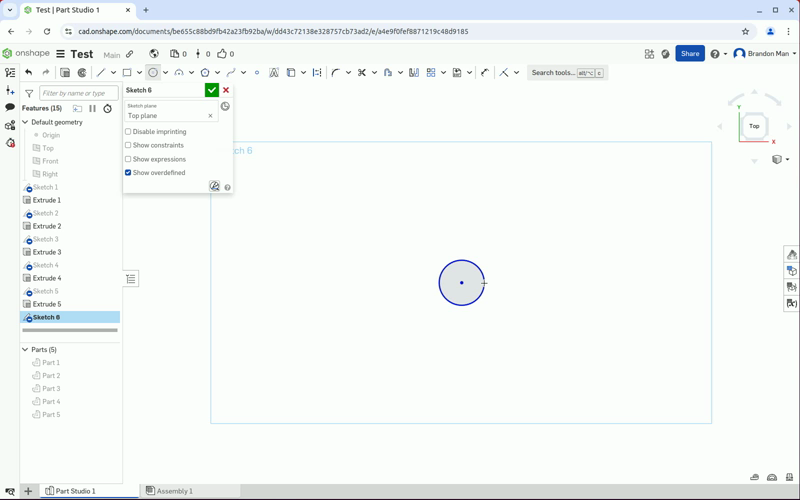
mouse_move(461, 282)
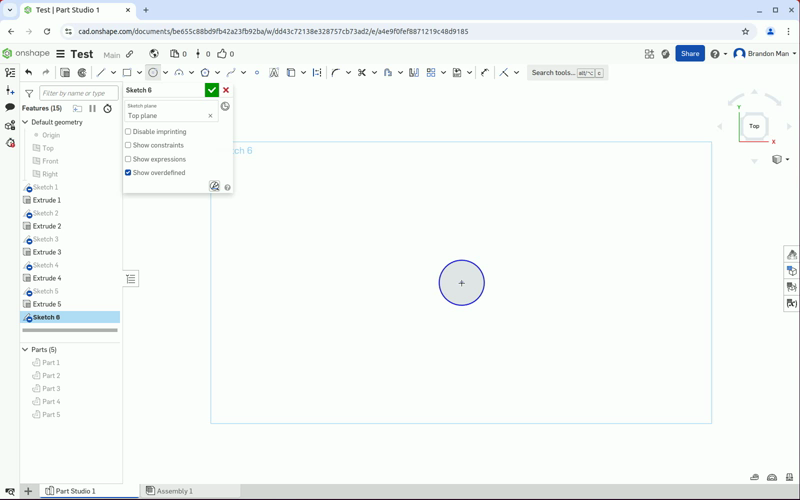
click(461, 282)
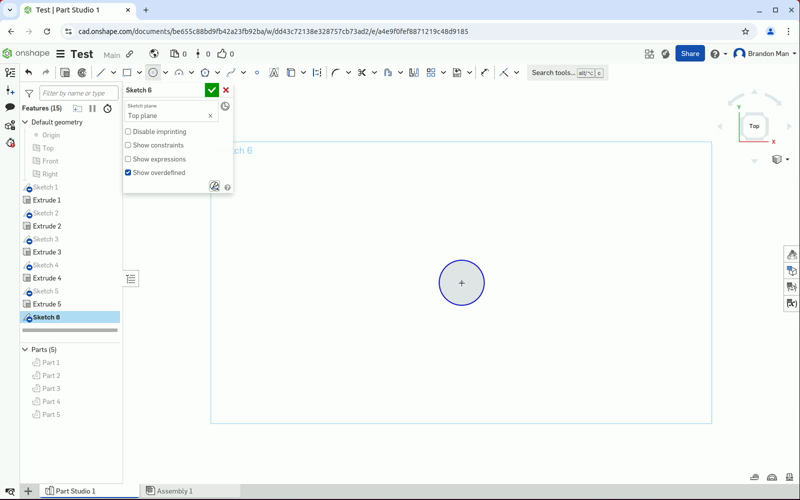
key_up(shift)
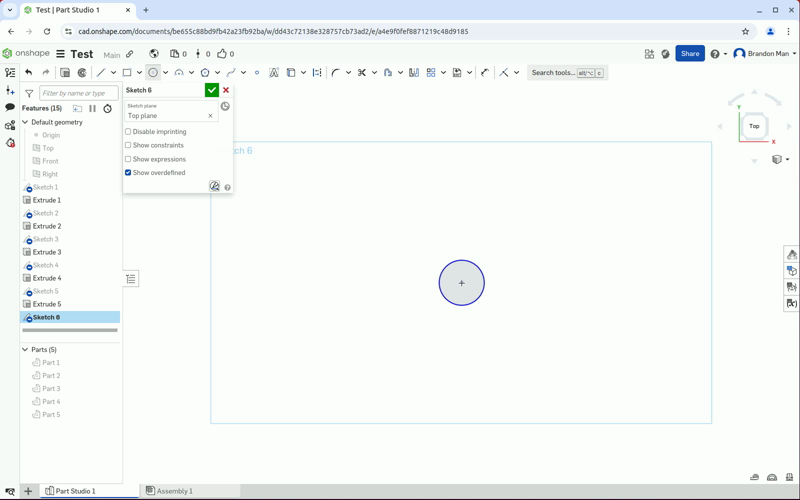
mouse_move(475, 282)
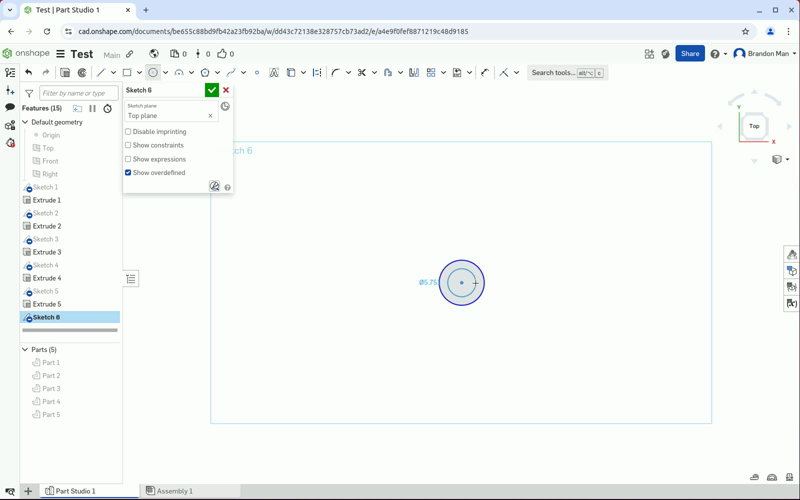
click(475, 282)
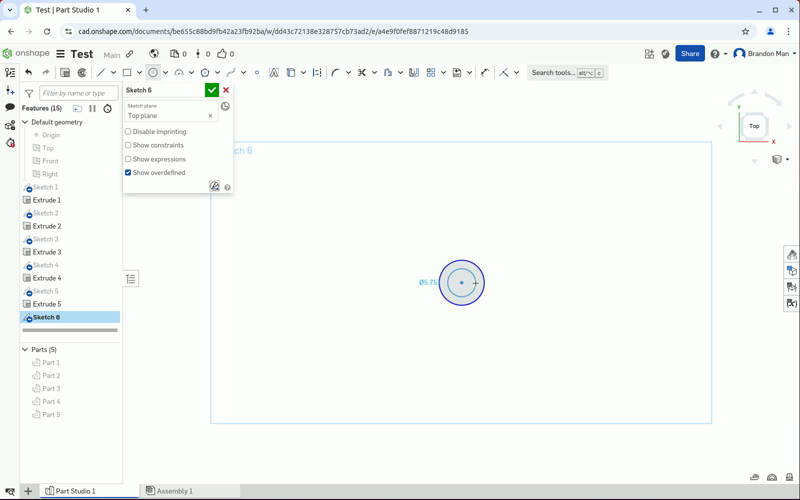
key(esc)
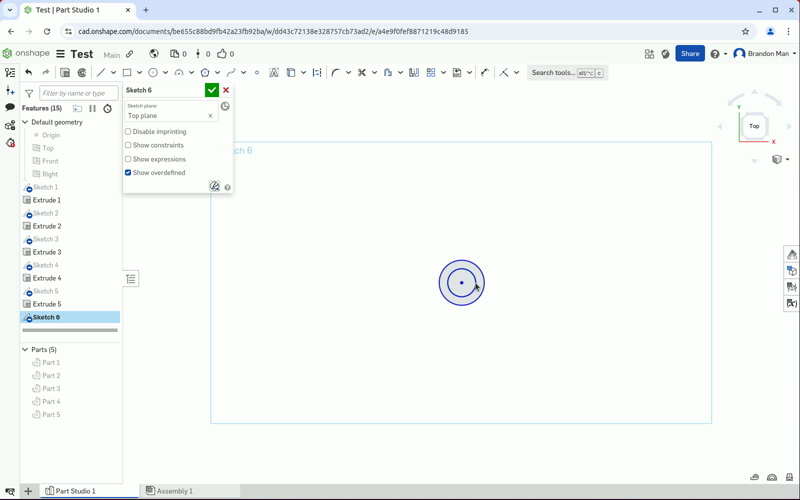
mouse_move(445, 291)
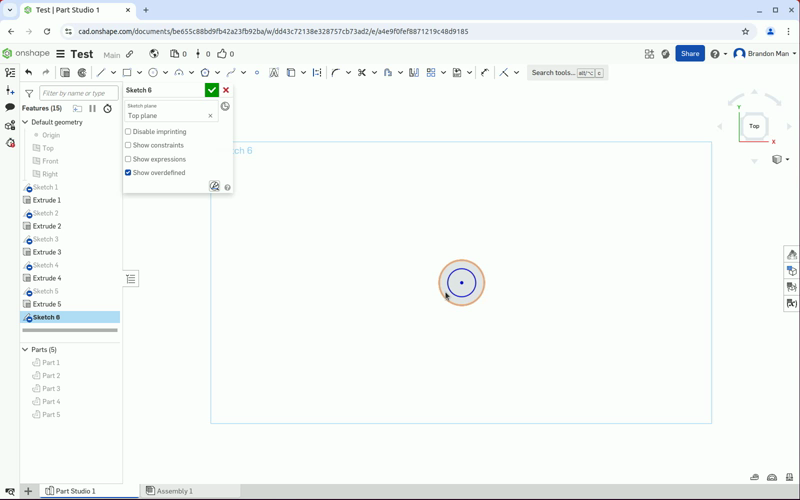
scroll(6)
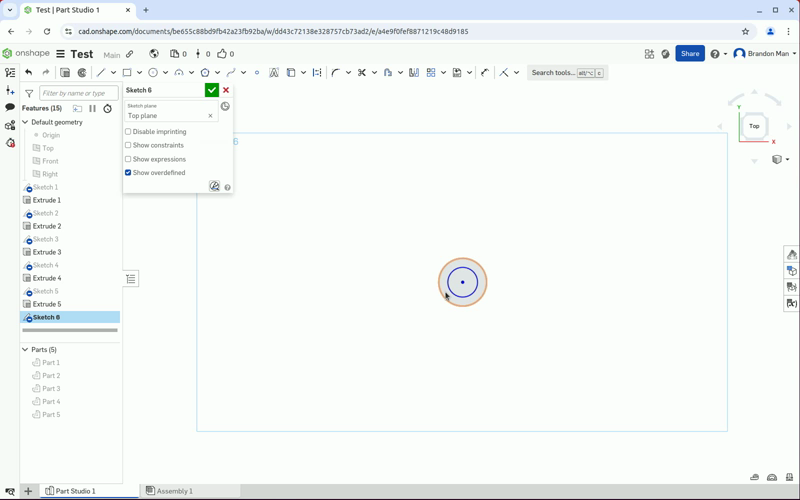
scroll(6)
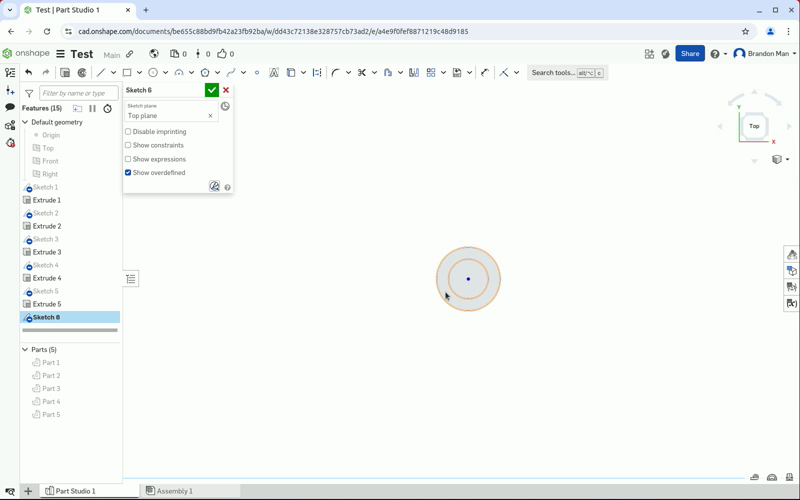
scroll(6)
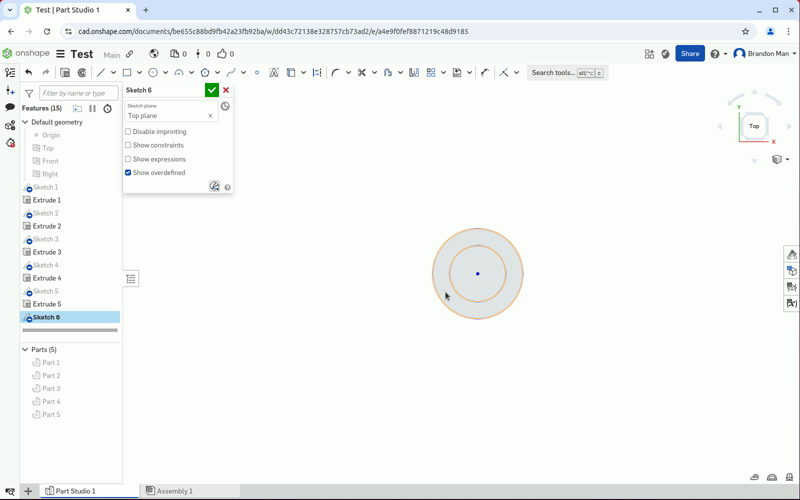
scroll(6)
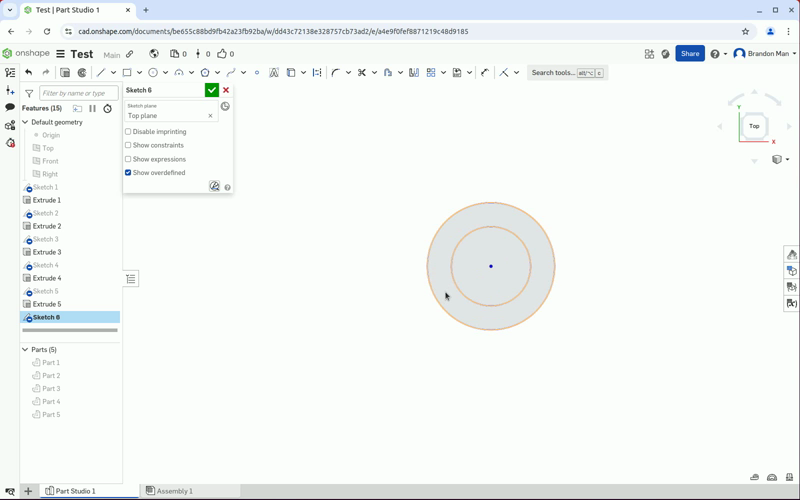
scroll(6)
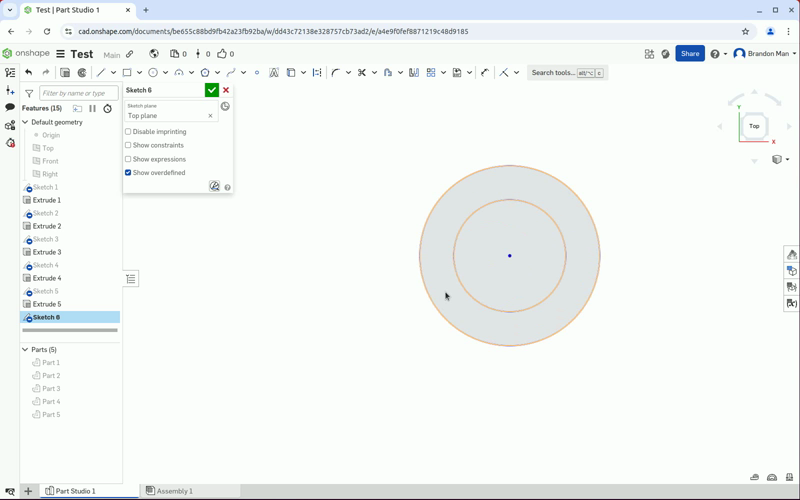
scroll(6)
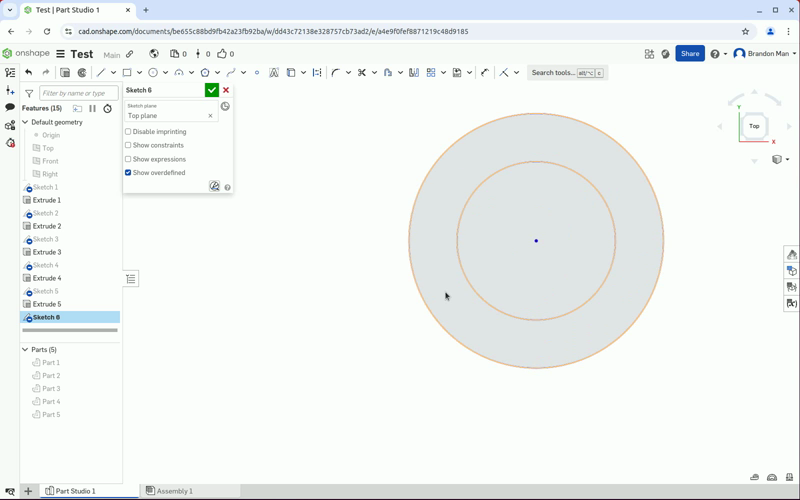
scroll(6)
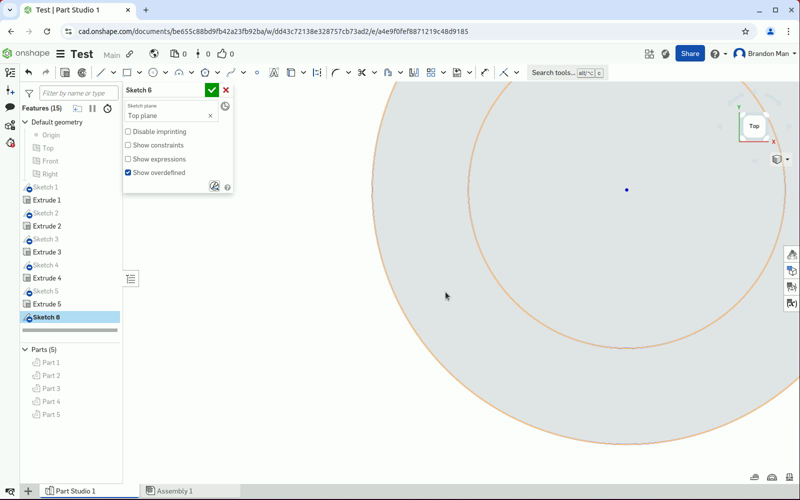
click(445, 291)
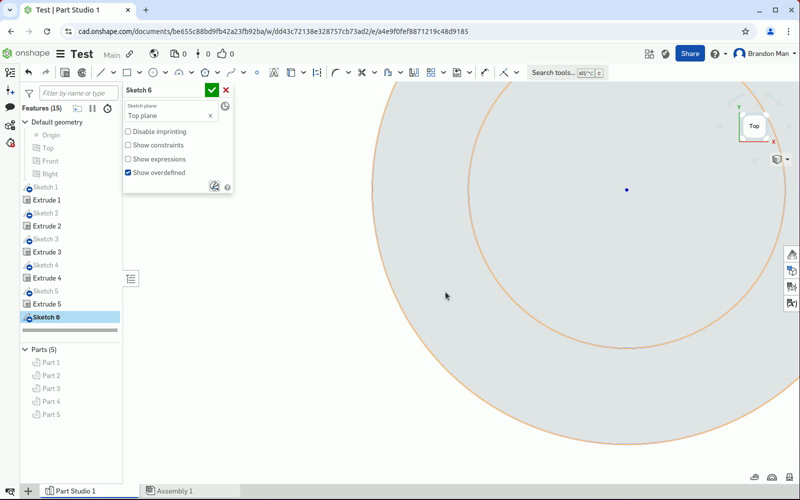
scroll(-6)
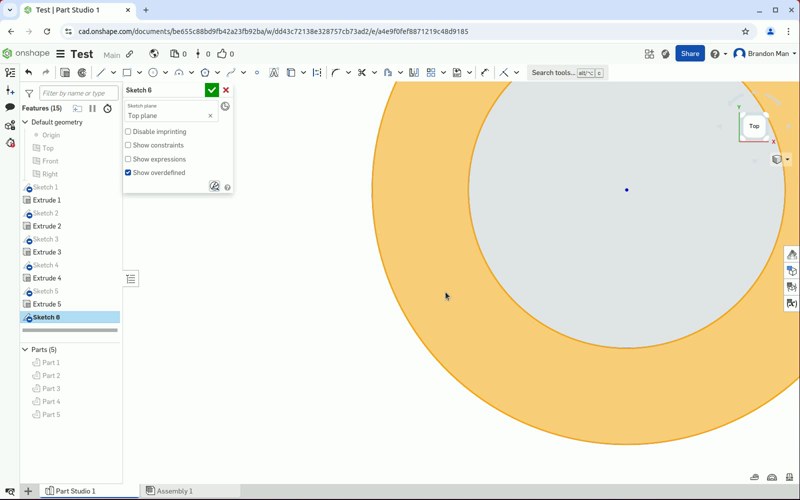
scroll(-6)
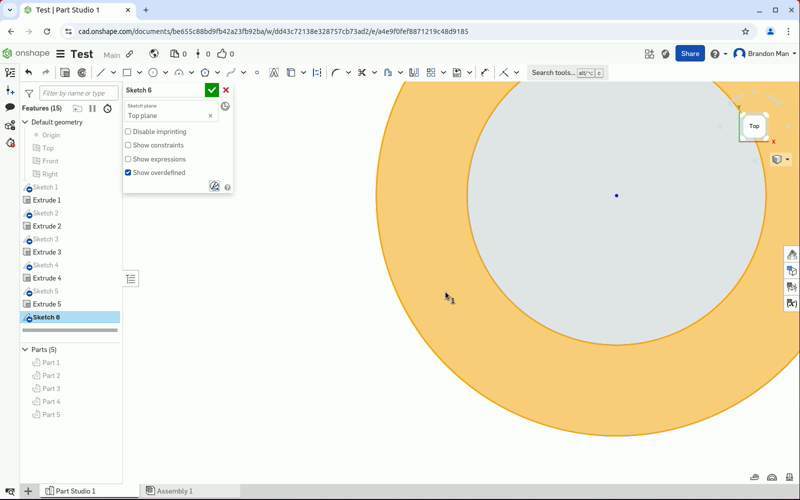
scroll(-6)
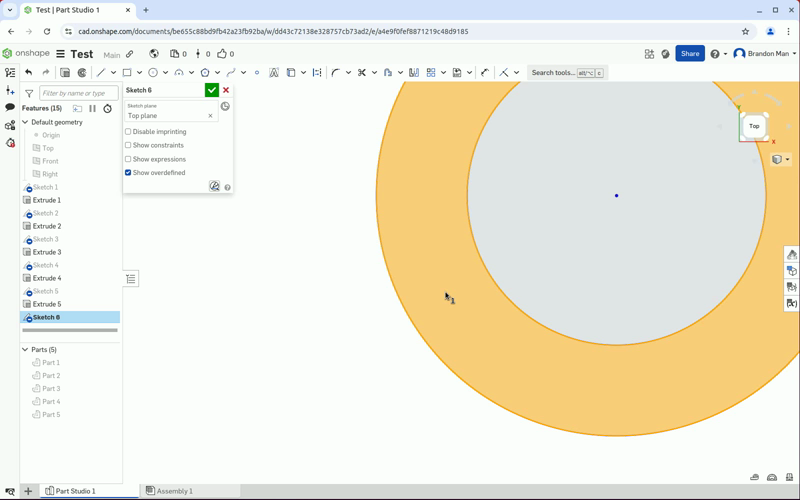
scroll(-6)
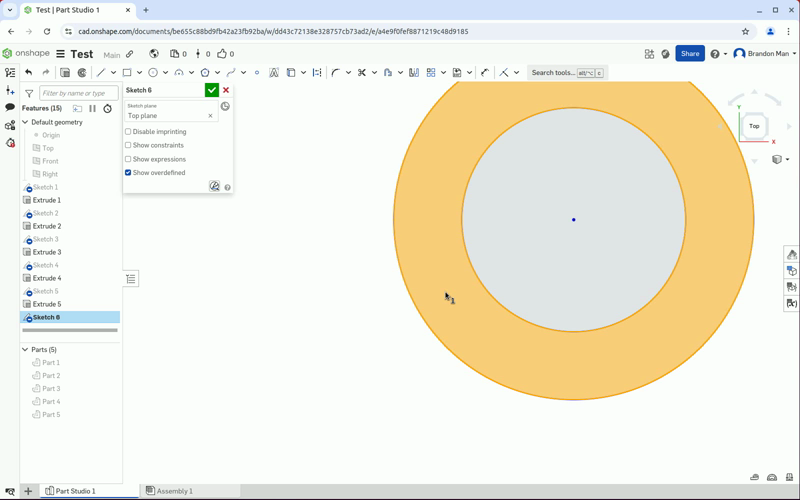
scroll(-6)
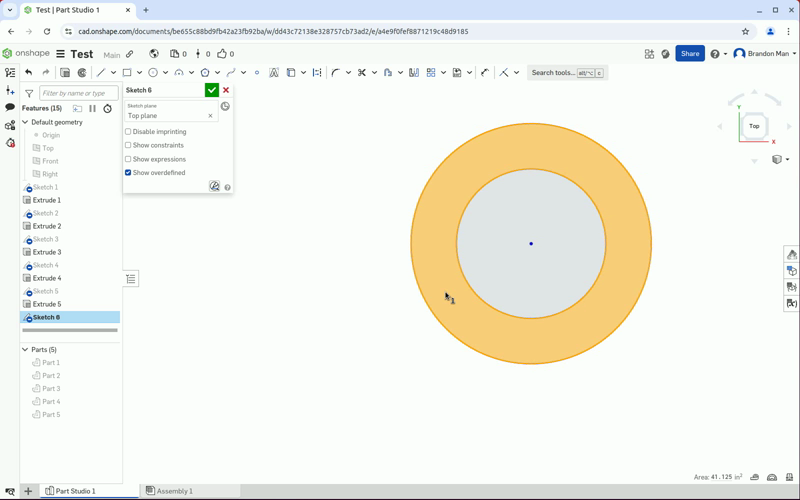
scroll(-6)
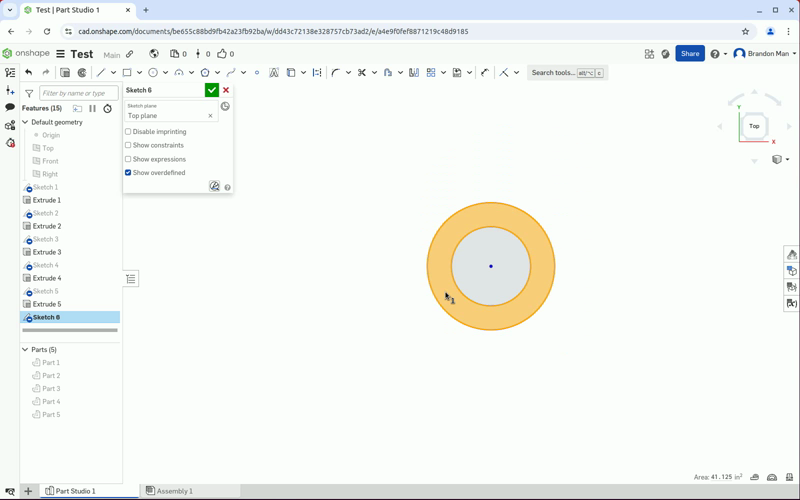
scroll(-6)
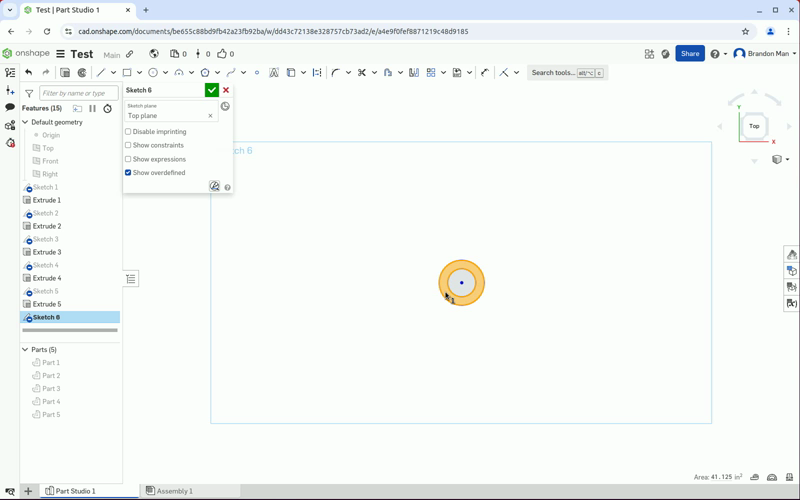
mouse_move(73, 352)
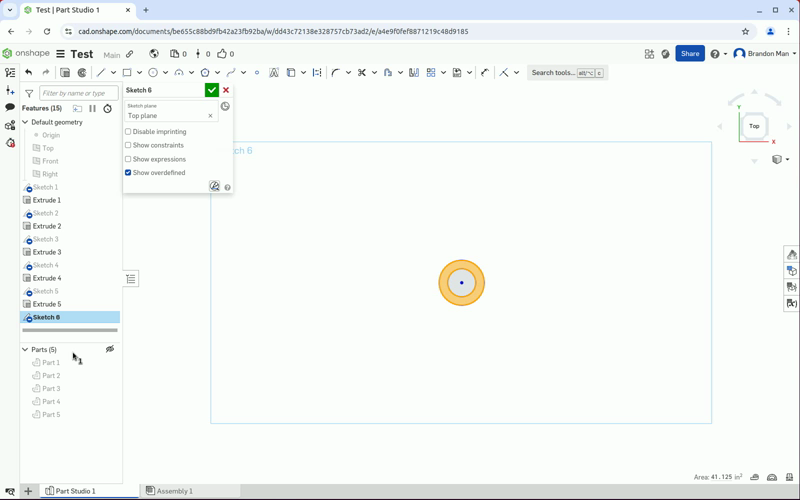
key(shift+y)
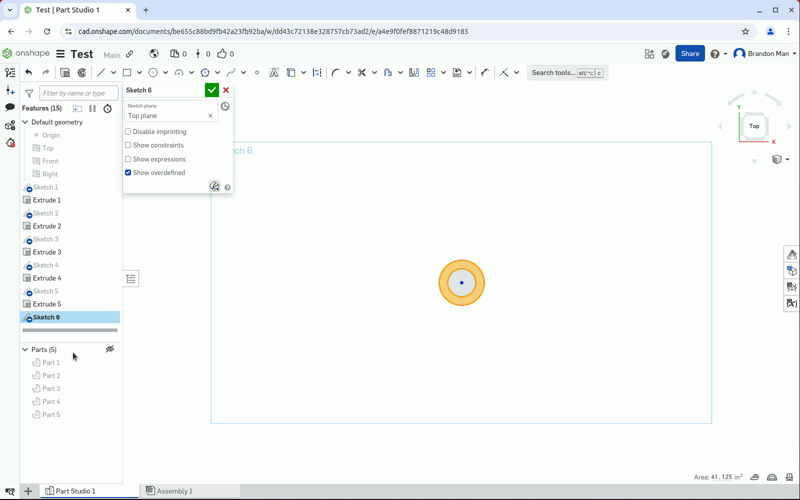
key(shift+e)
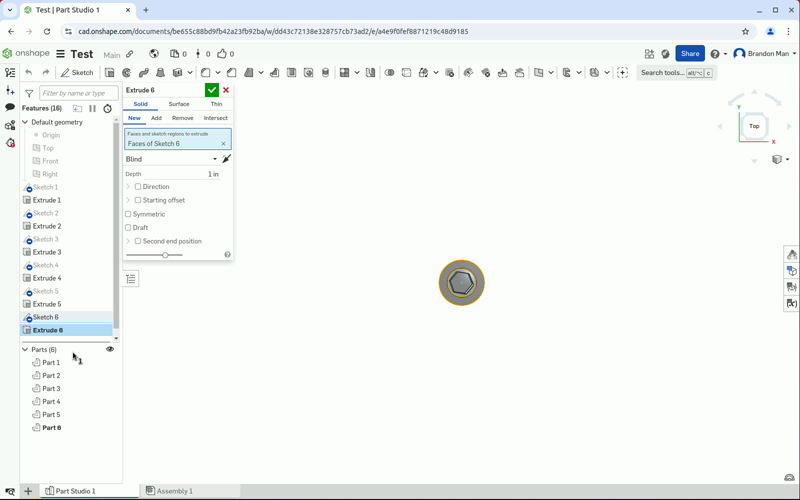
mouse_move(143, 106)
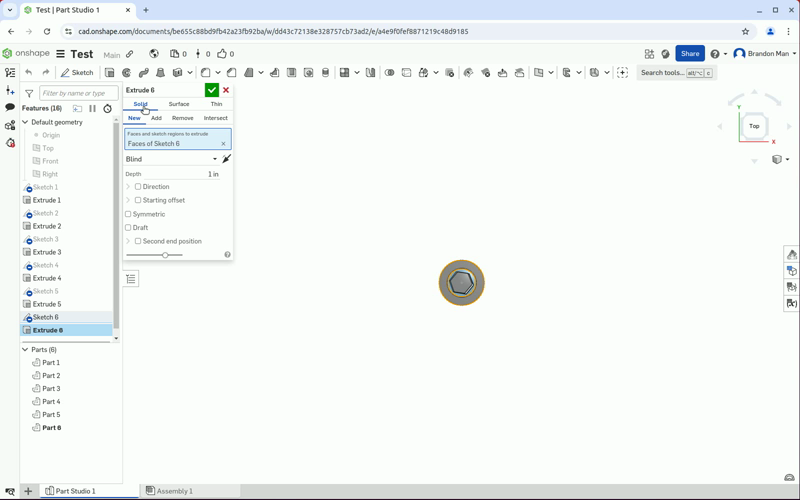
click(143, 106)
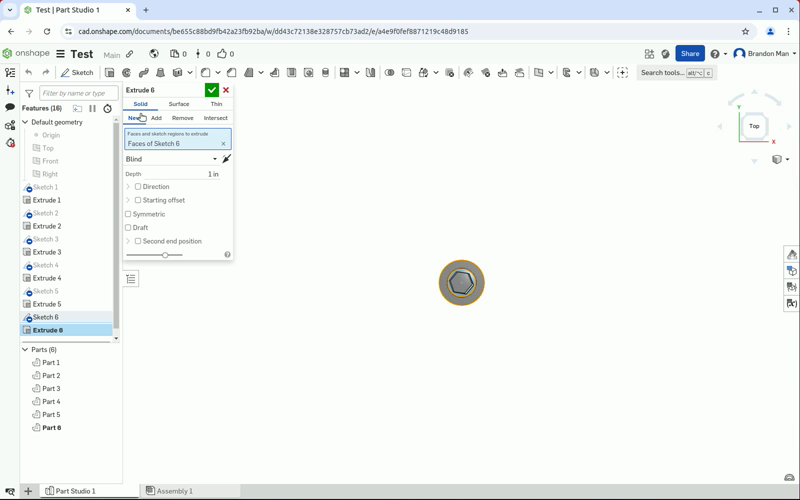
mouse_move(137, 120)
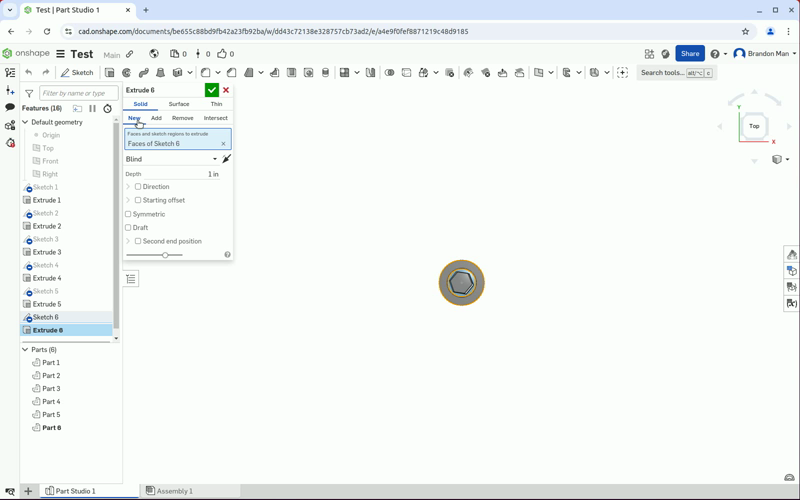
click(137, 120)
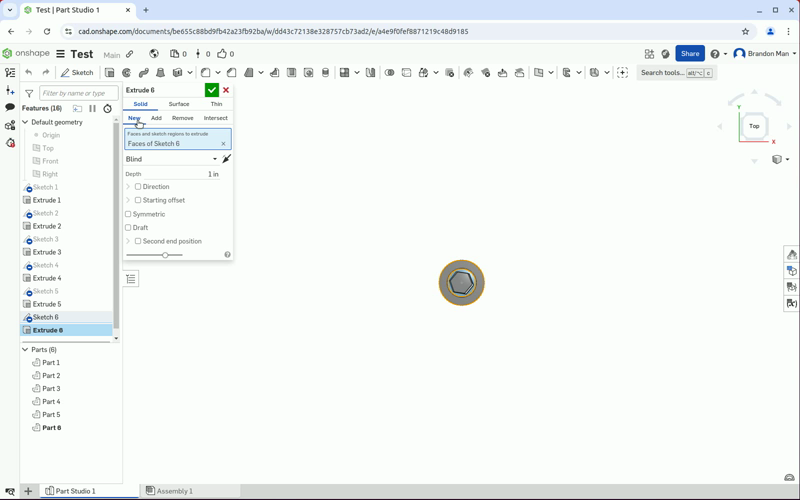
key(tab, 4)
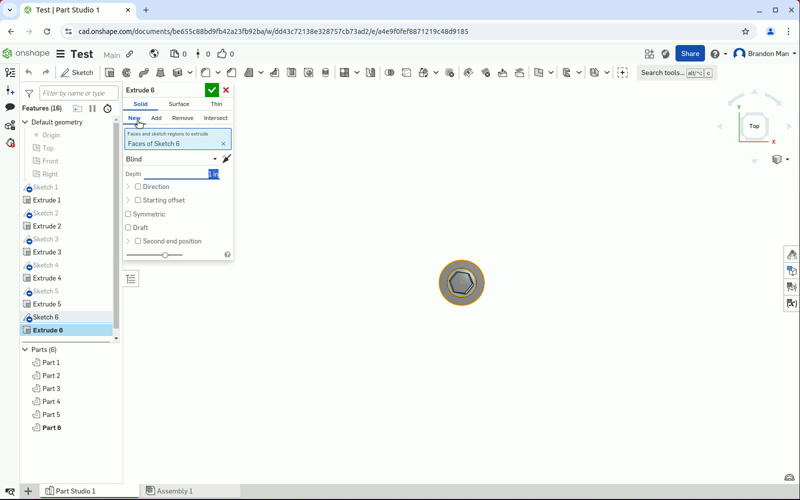
text(-2.648)
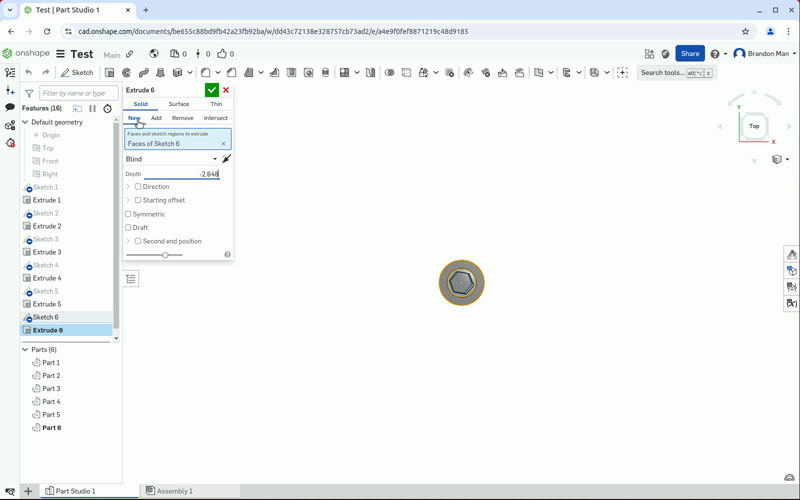
key(enter)
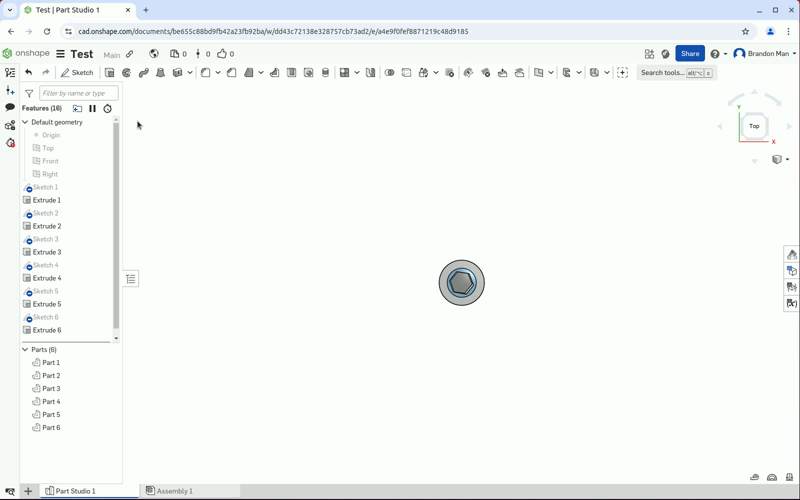
key(shift+h)
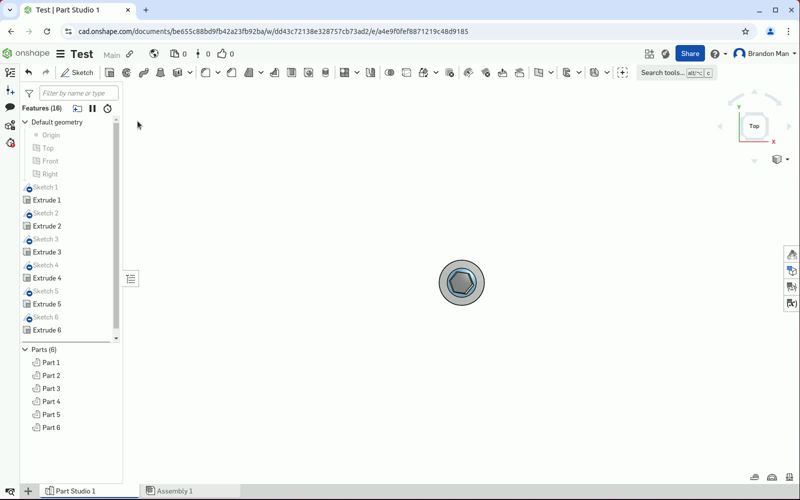
key(shift+h)
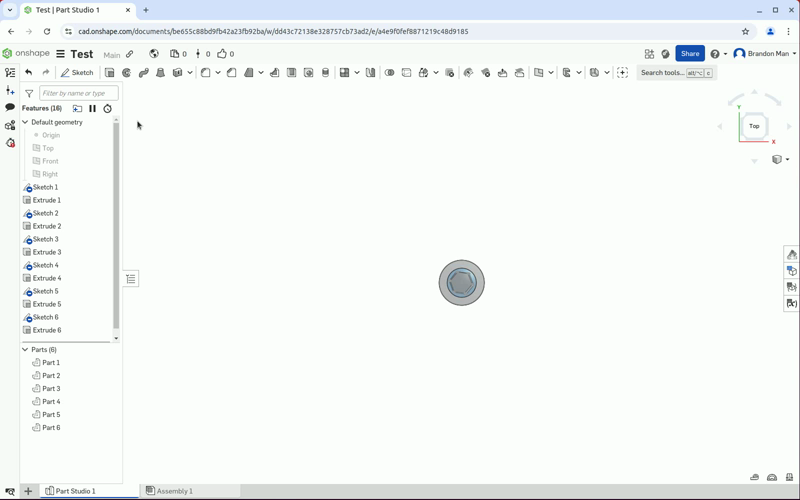
key(shift+7)
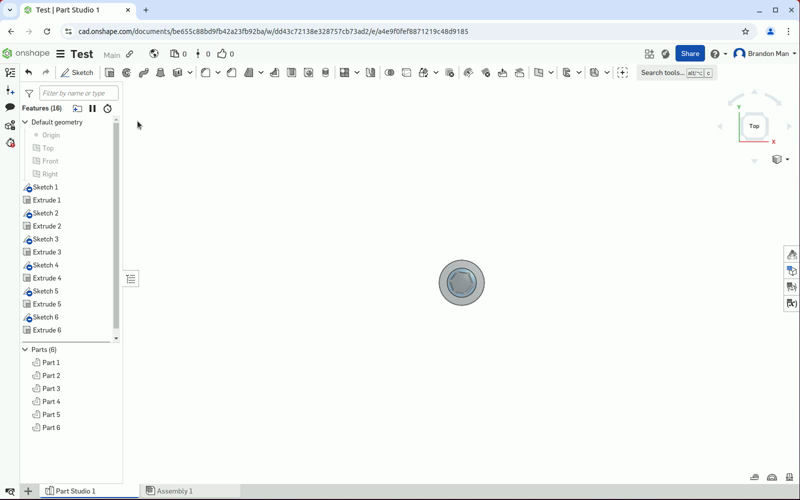
key(up, 3)
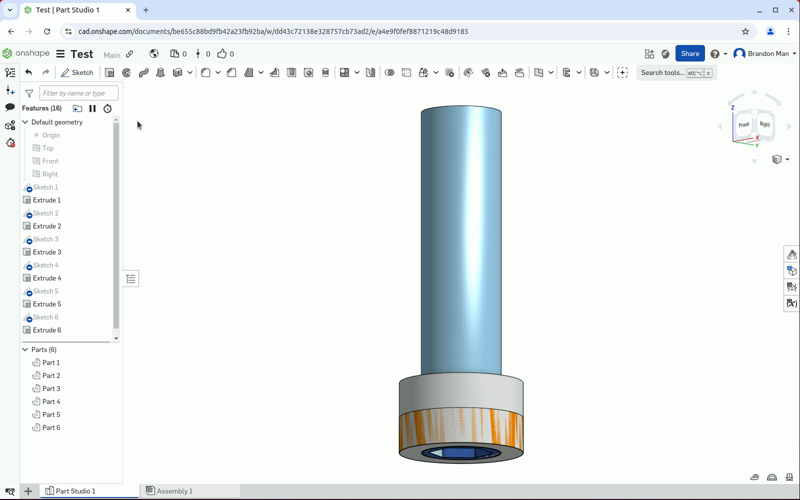
key(left, 3)
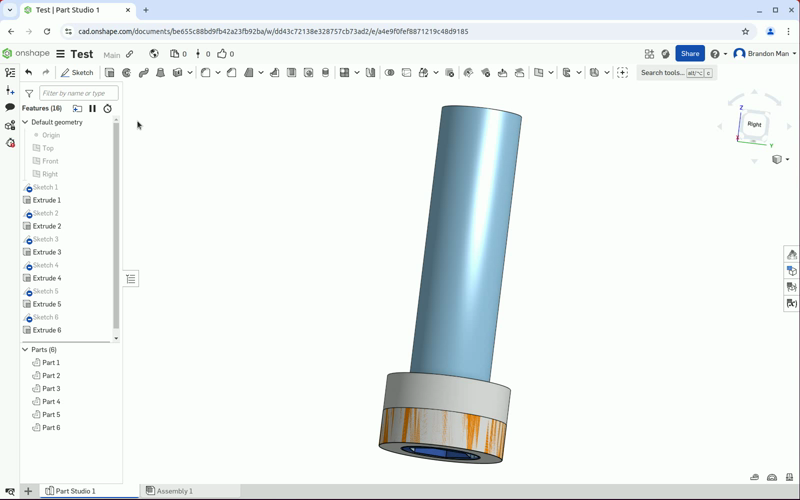
key(right, 3)
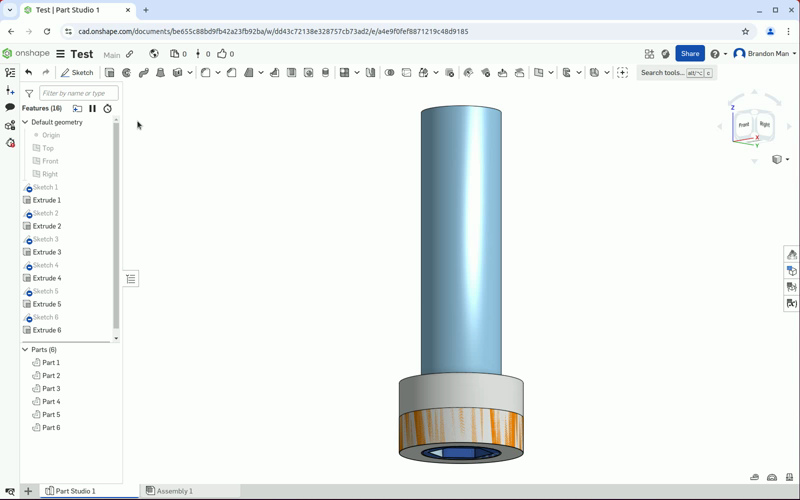
key(down, 3)
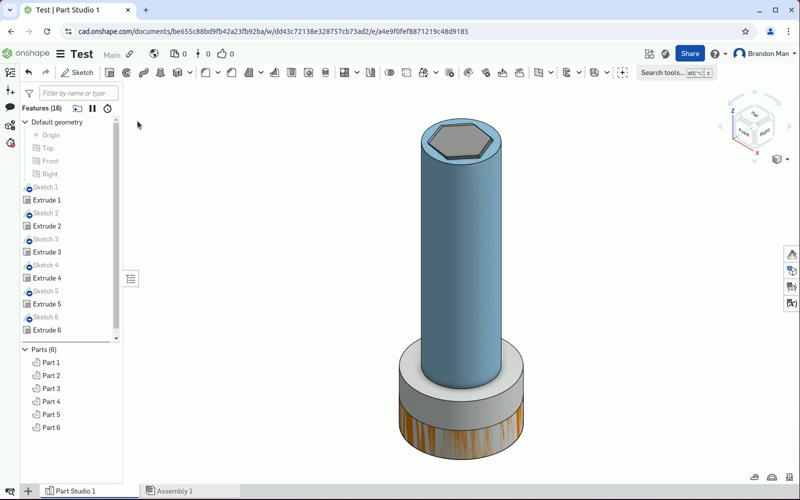
mouse_move(69, 189)
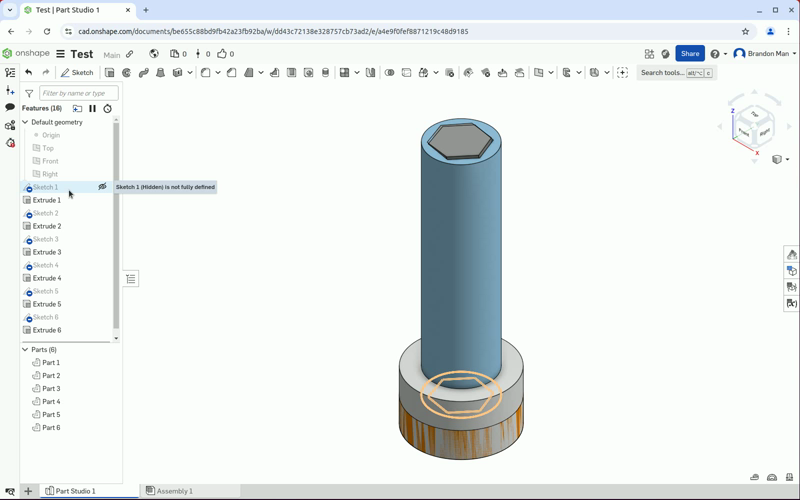
click(69, 189)